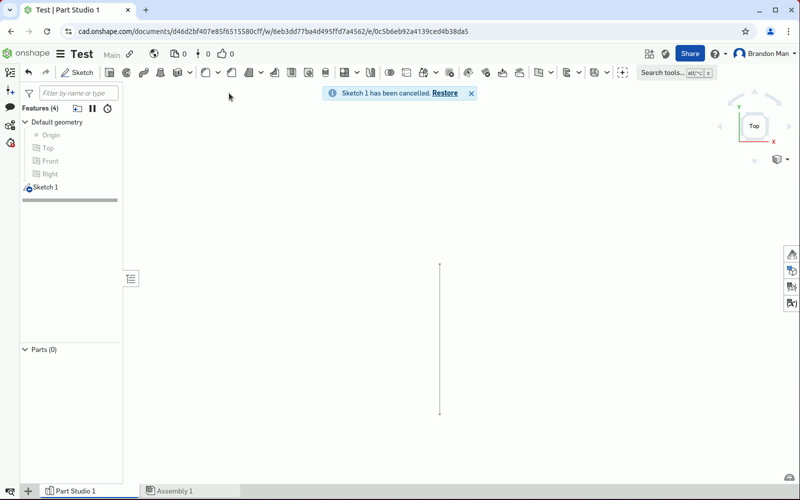
key(shift+h)
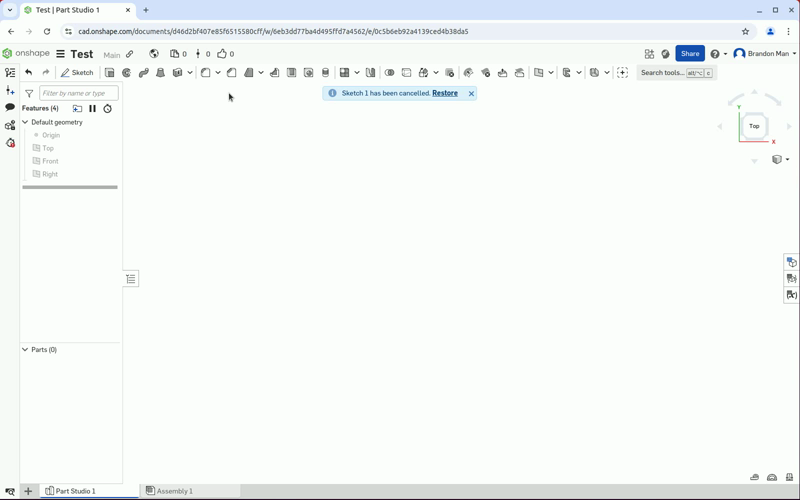
mouse_move(73, 352)
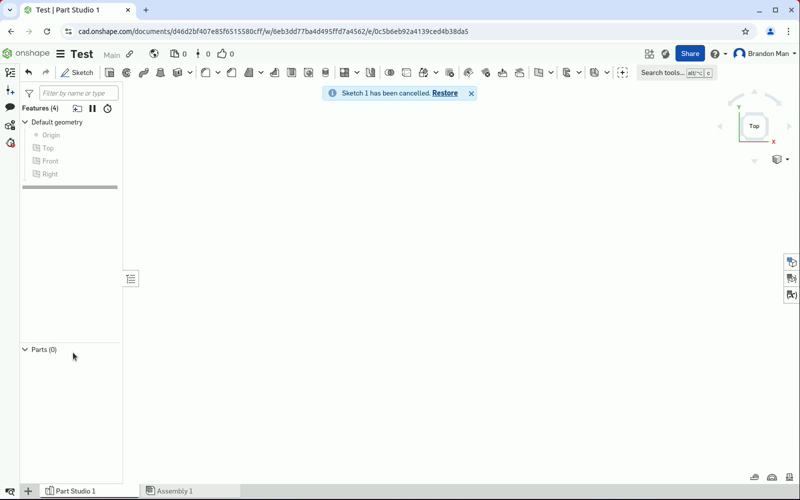
key(y)
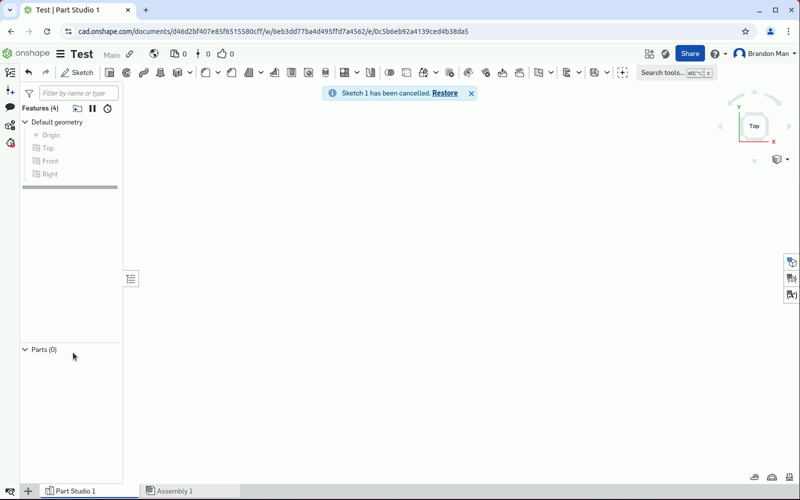
key(shift+p)
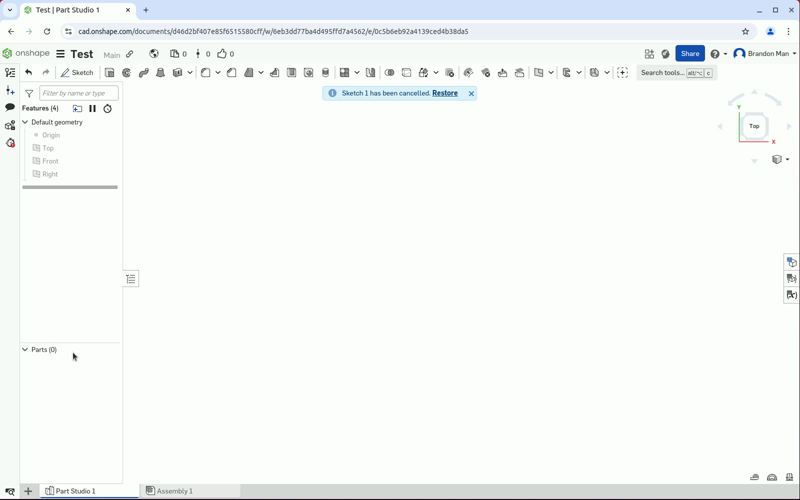
key(space)
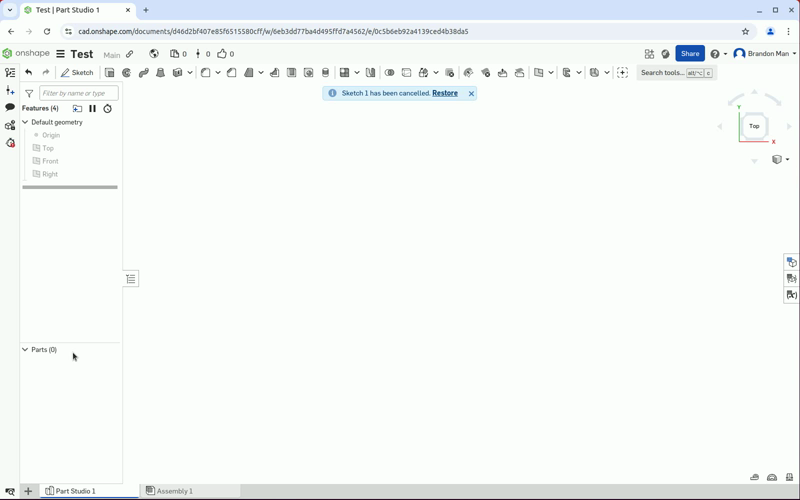
key_down(shift)
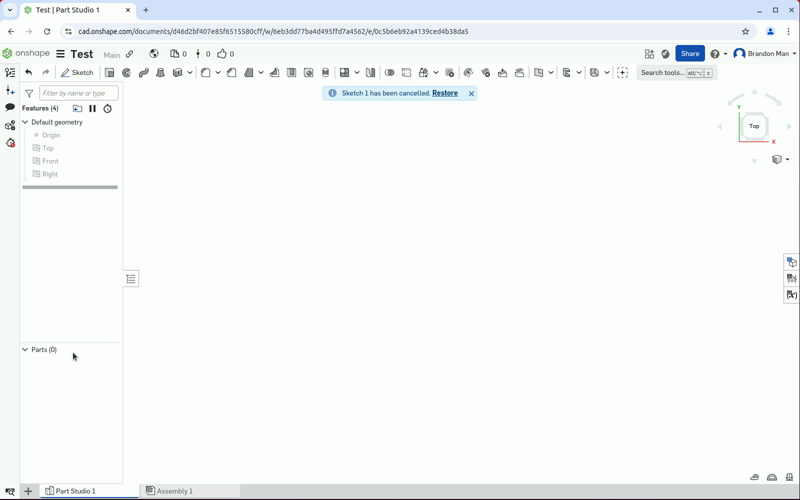
key(up)
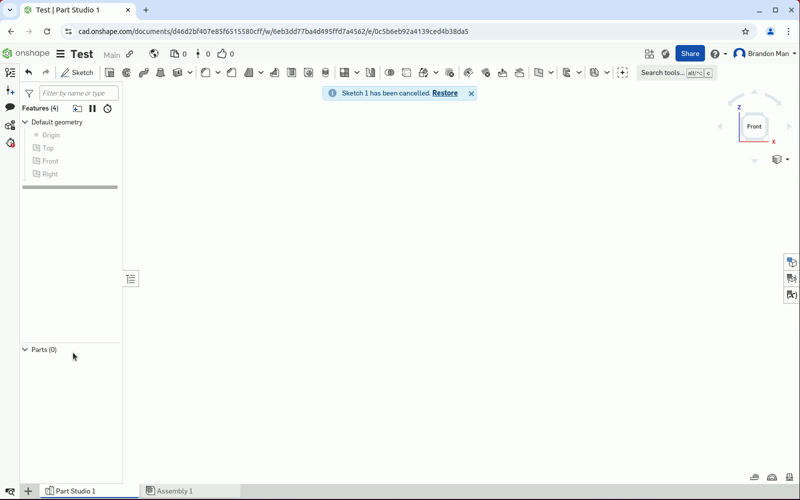
key_up(shift)
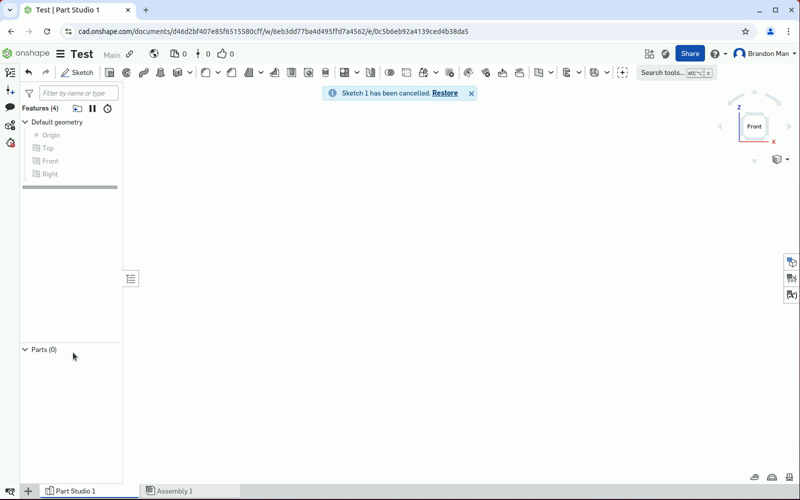
mouse_move(73, 352)
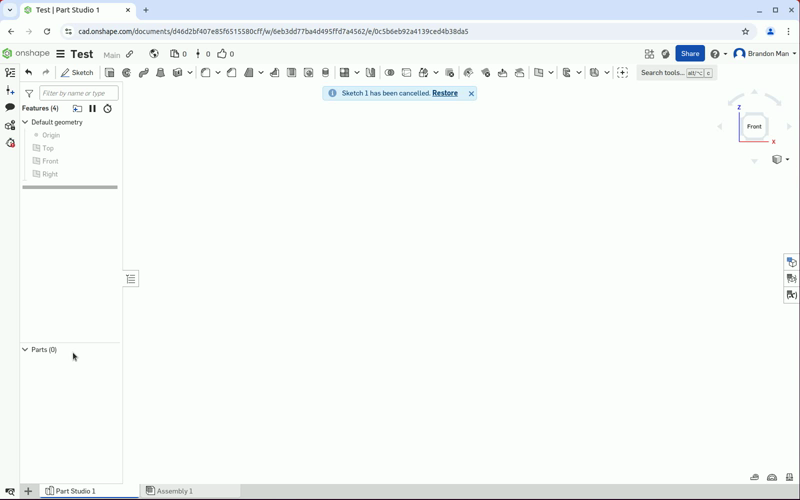
key(shift+y)
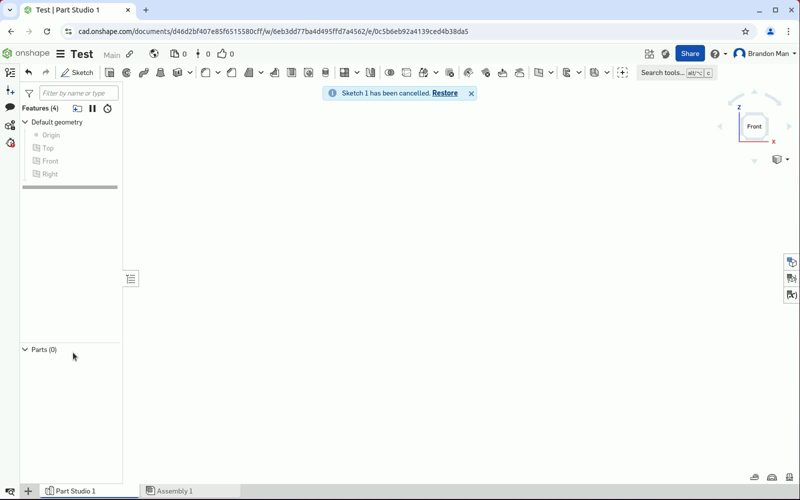
key(shift+s)
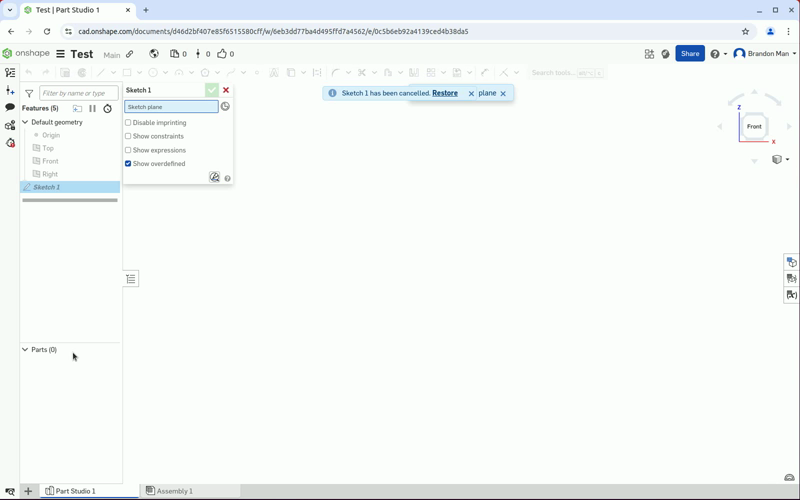
mouse_move(73, 163)
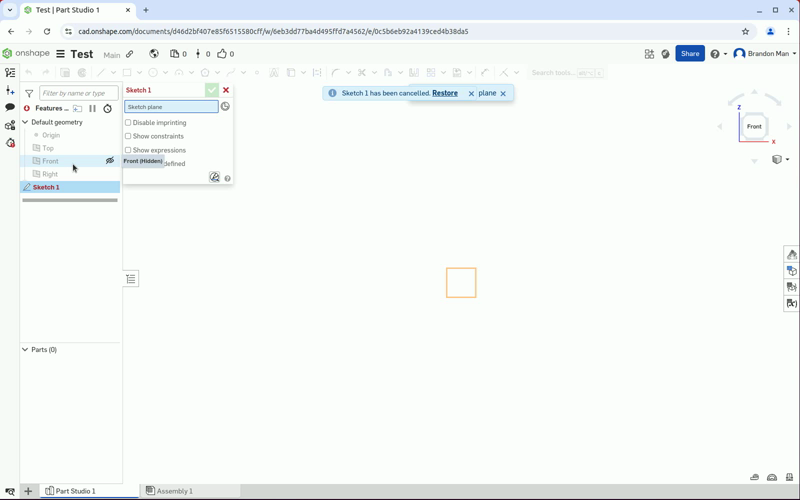
click(73, 163)
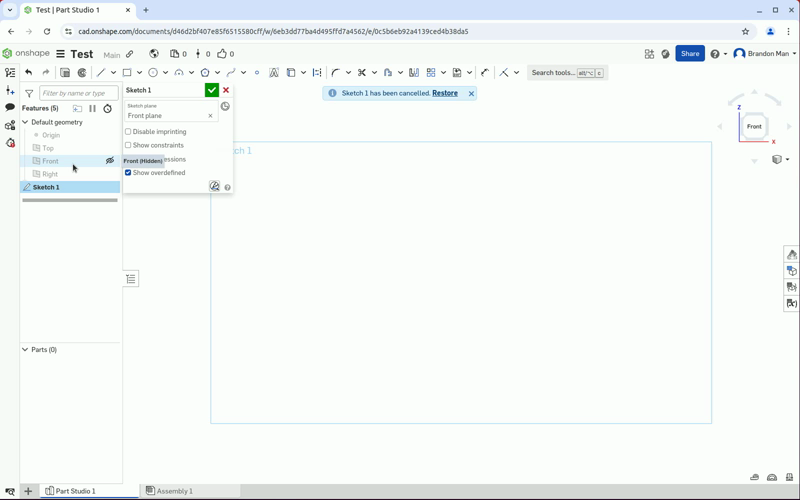
mouse_move(73, 352)
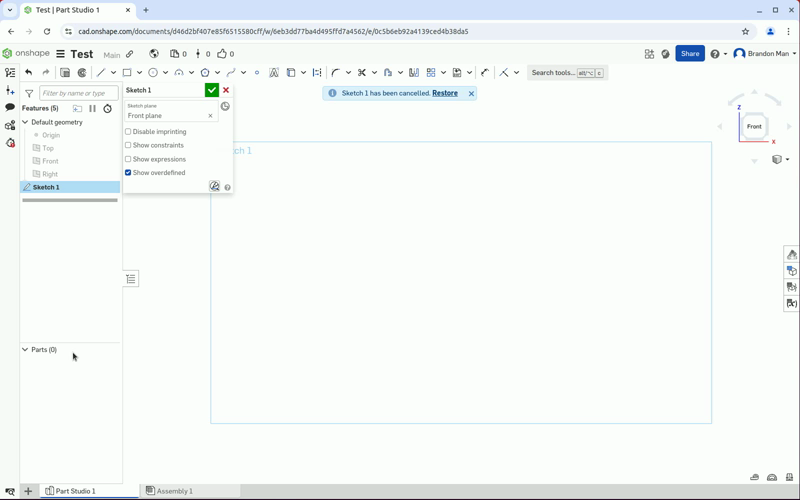
key(y)
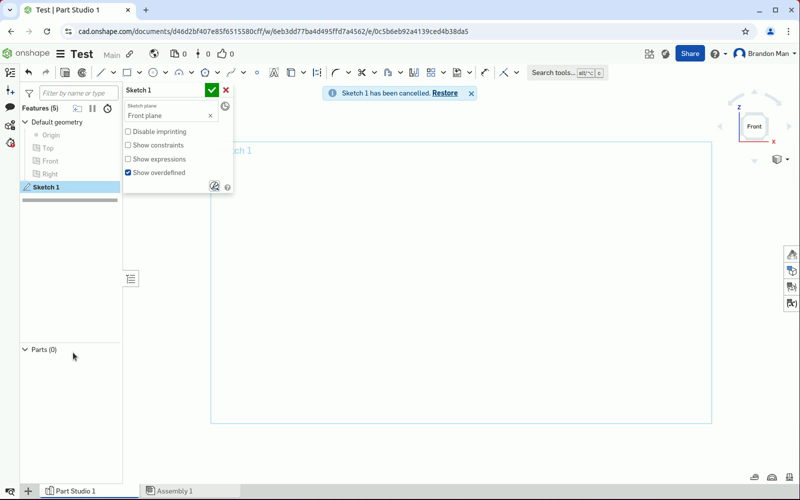
key(c)
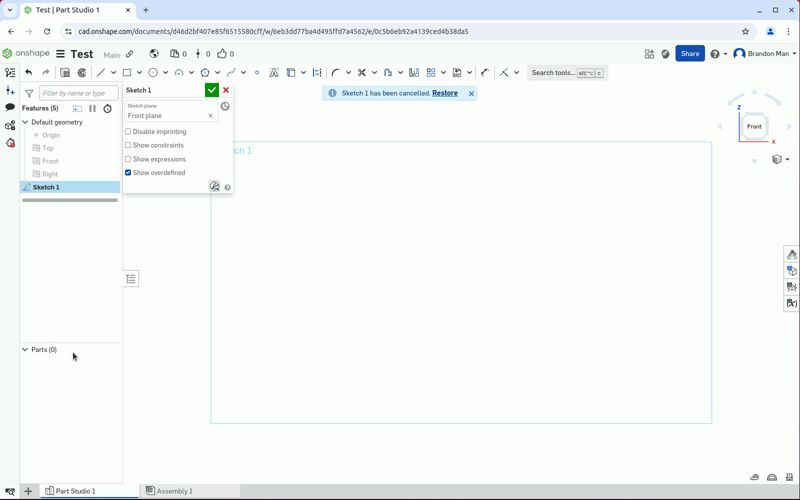
key_down(shift)
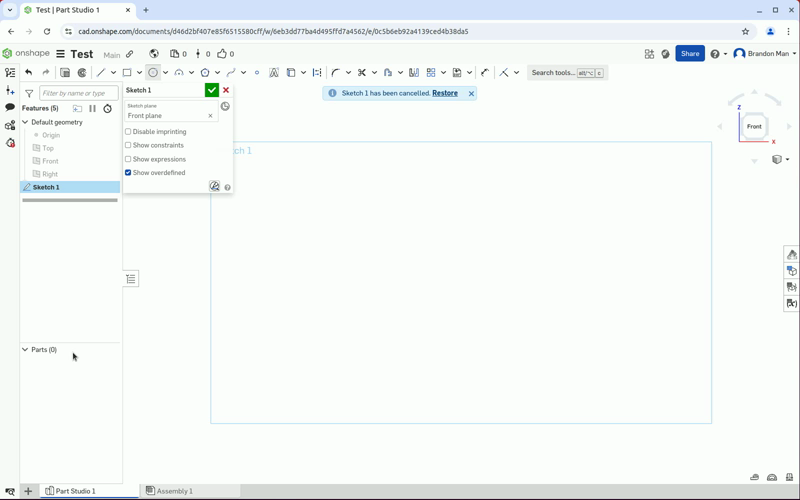
mouse_move(460, 282)
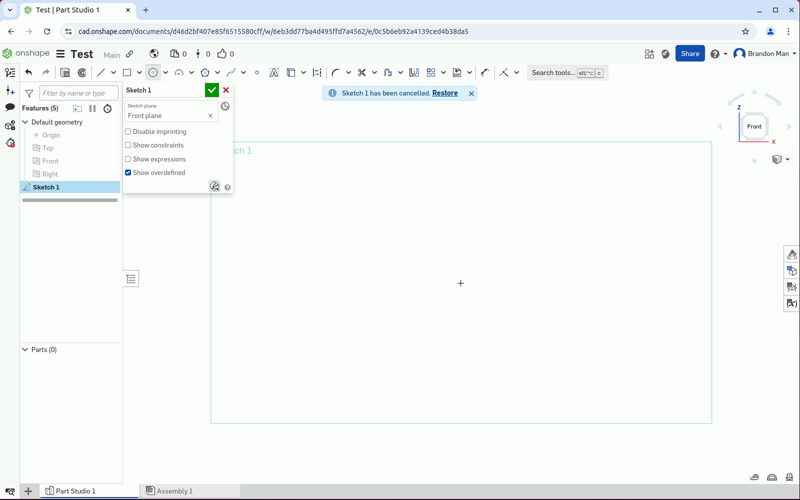
click(460, 282)
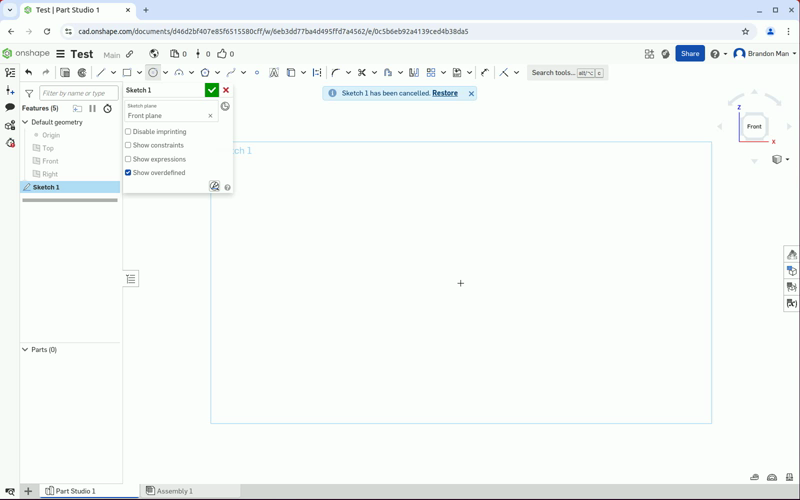
key_up(shift)
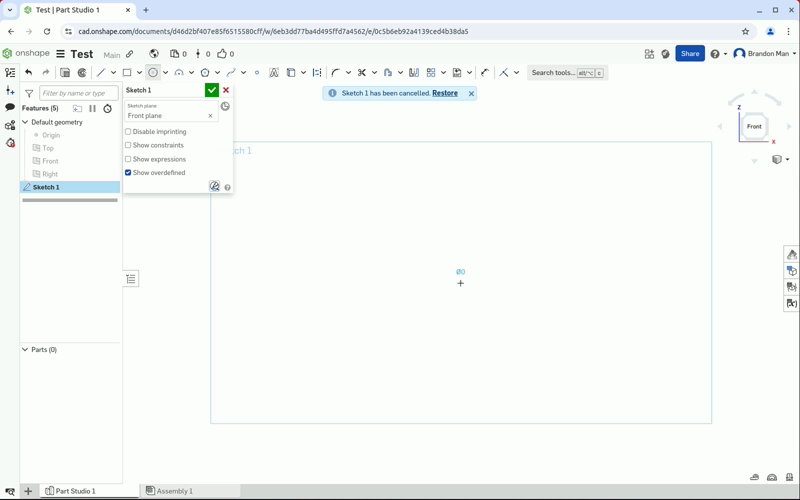
mouse_move(505, 282)
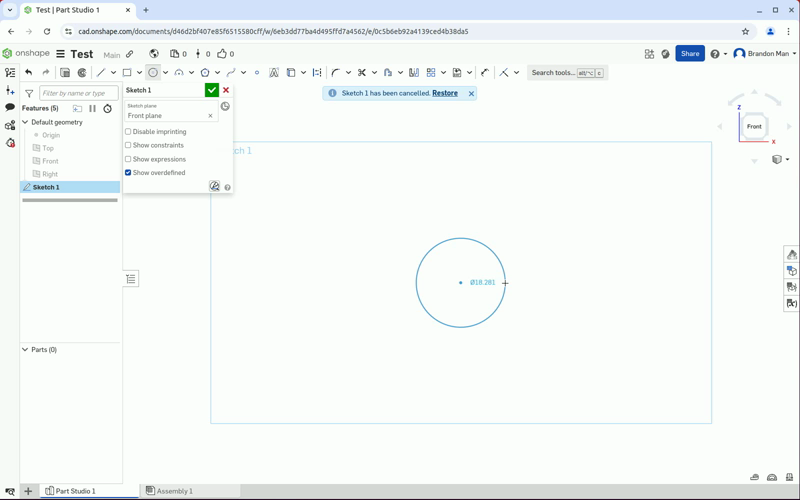
click(505, 282)
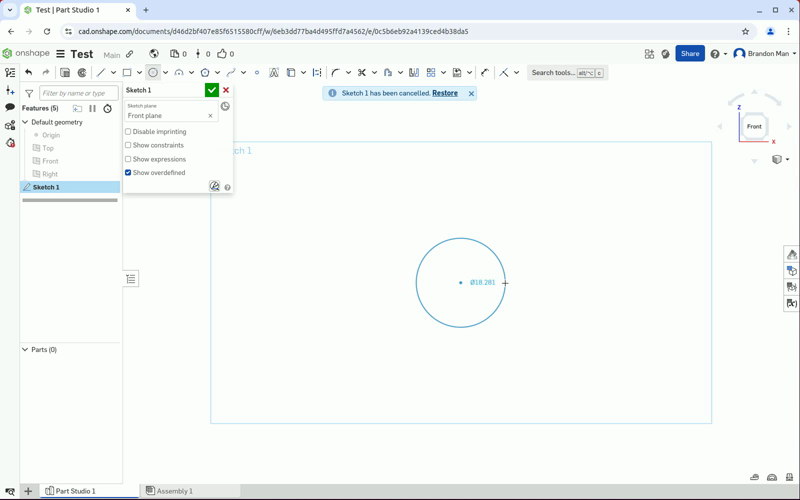
key(esc)
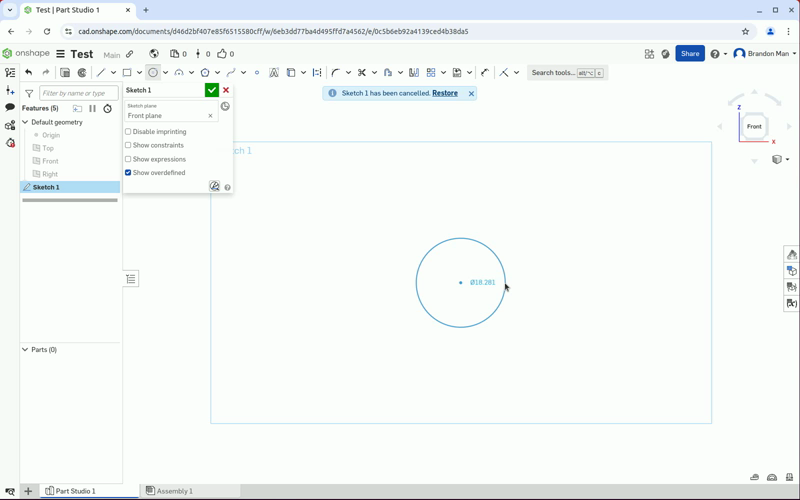
key(l)
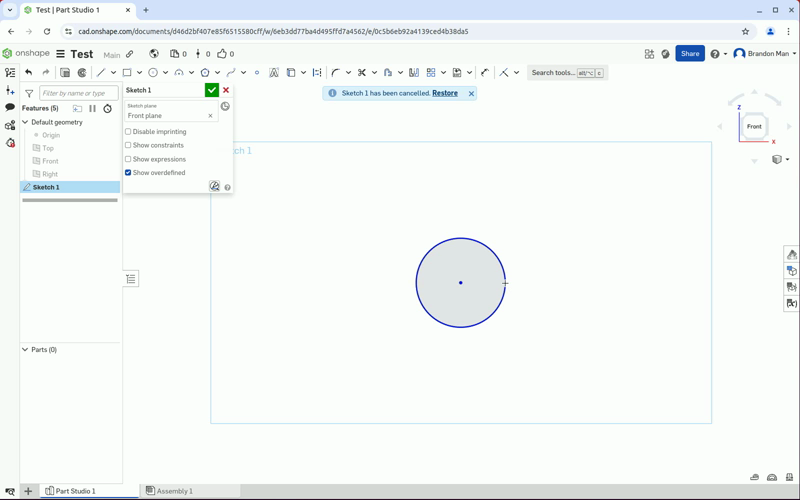
key_down(shift)
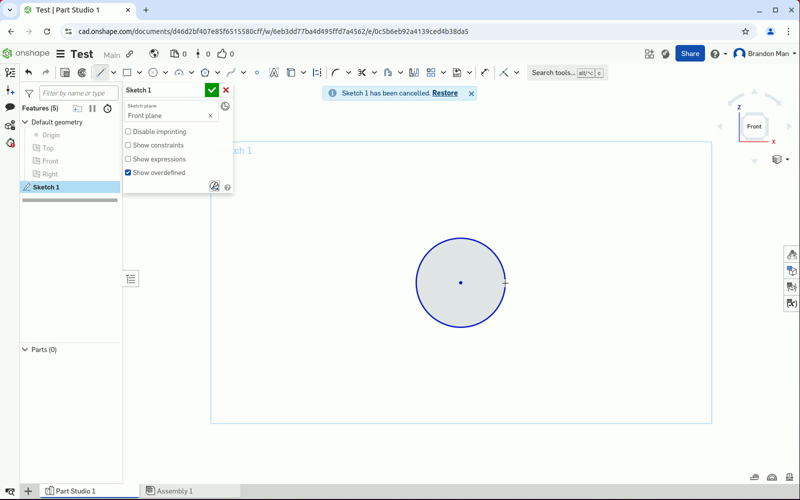
mouse_move(431, 290)
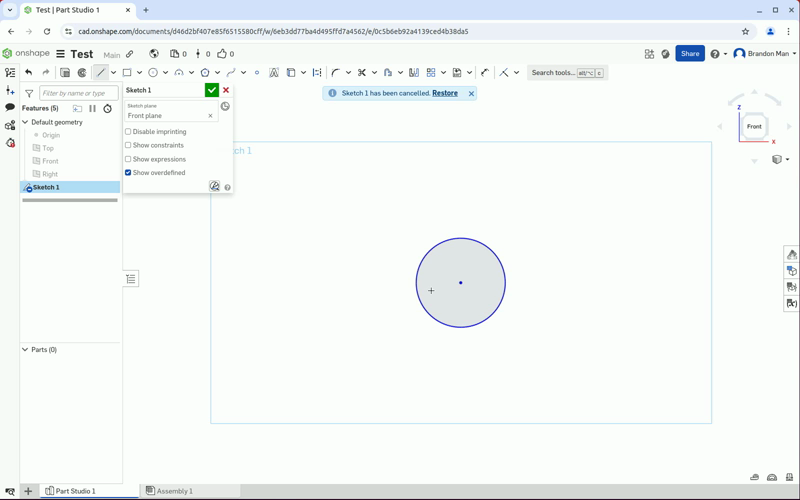
click(431, 290)
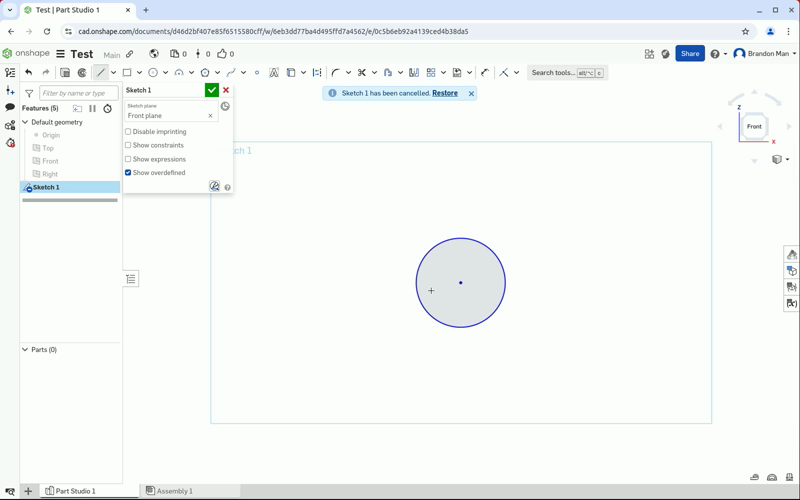
key_up(shift)
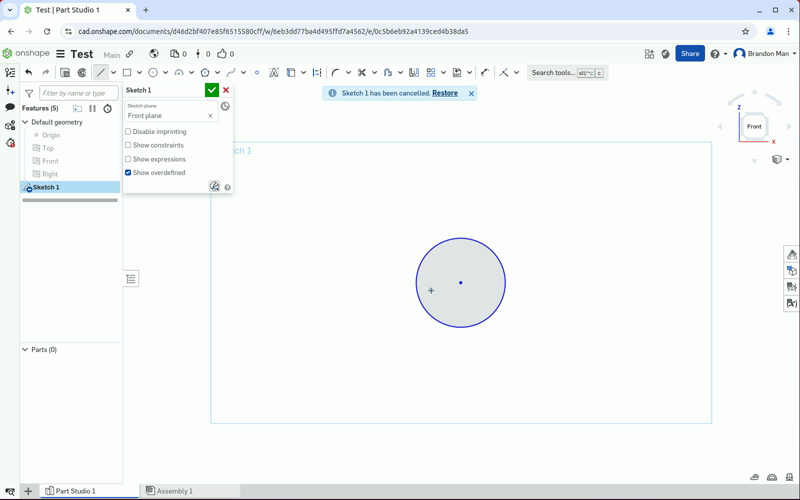
key_down(shift)
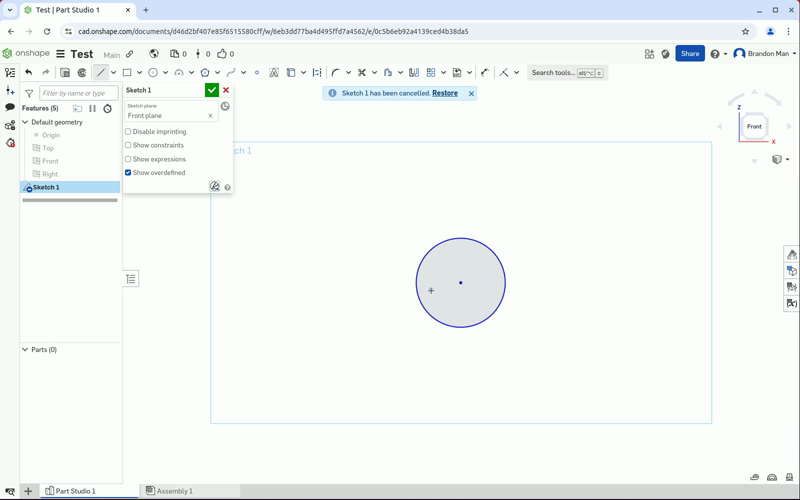
mouse_move(461, 290)
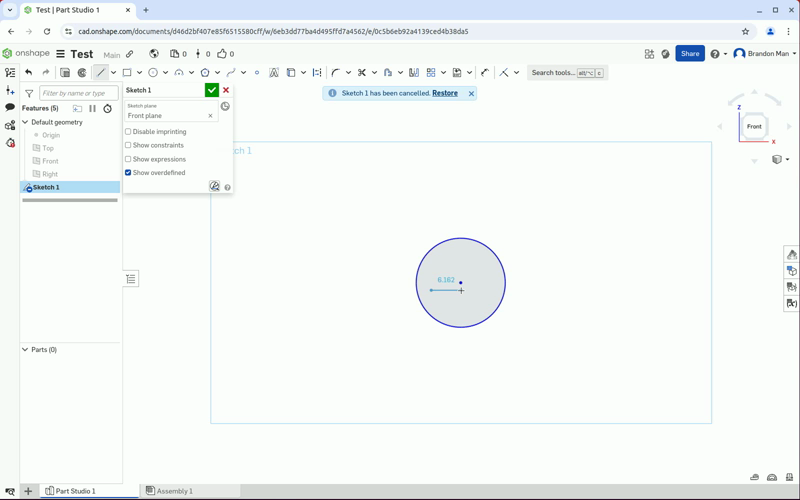
mouse_move(439, 290)
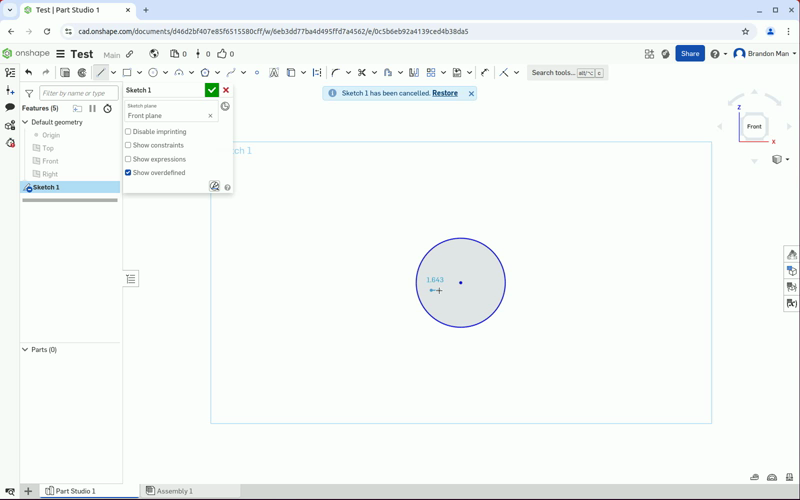
click(439, 290)
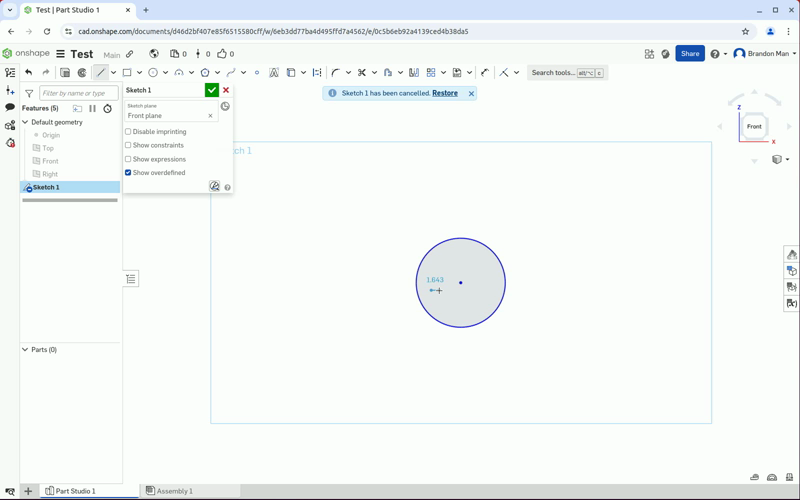
key_up(shift)
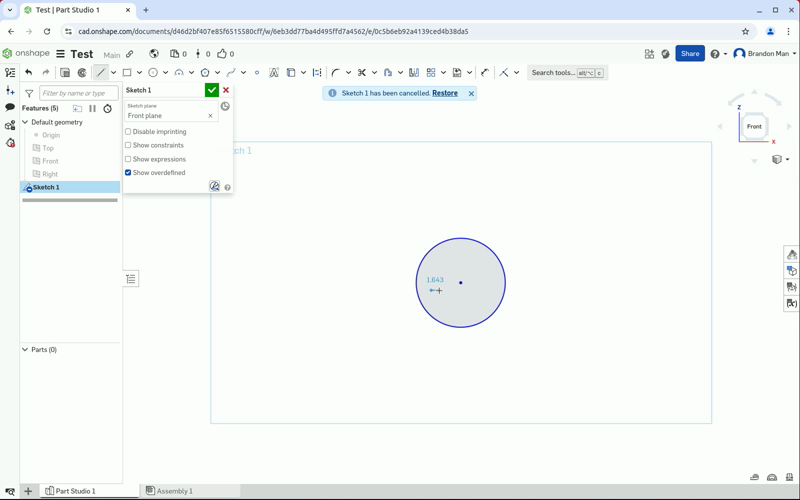
key(esc)
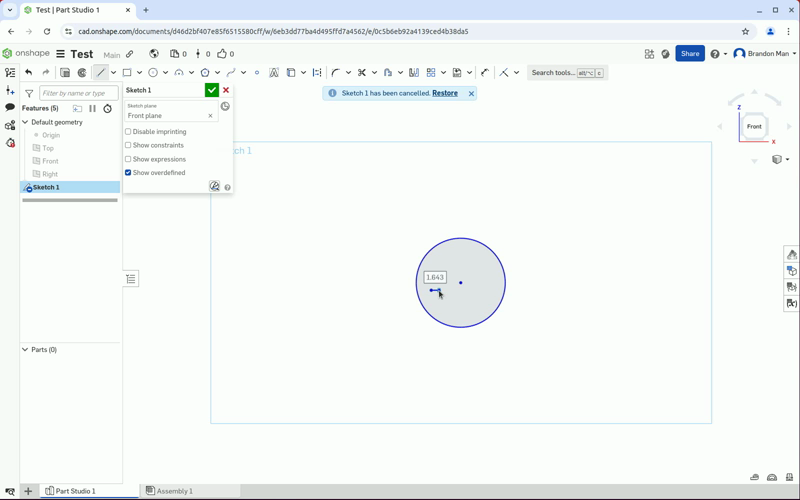
key(a)
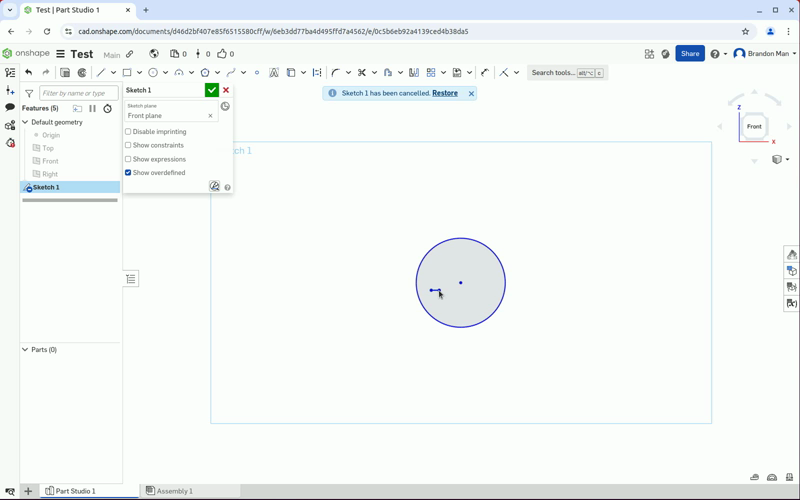
mouse_move(439, 290)
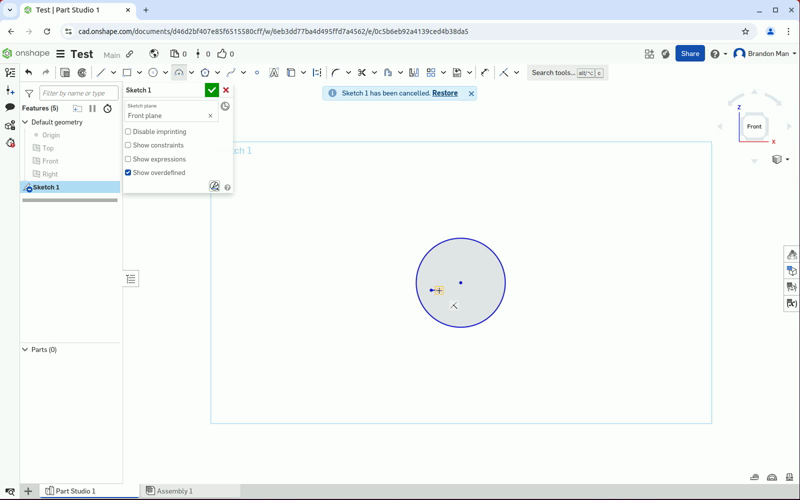
click(439, 290)
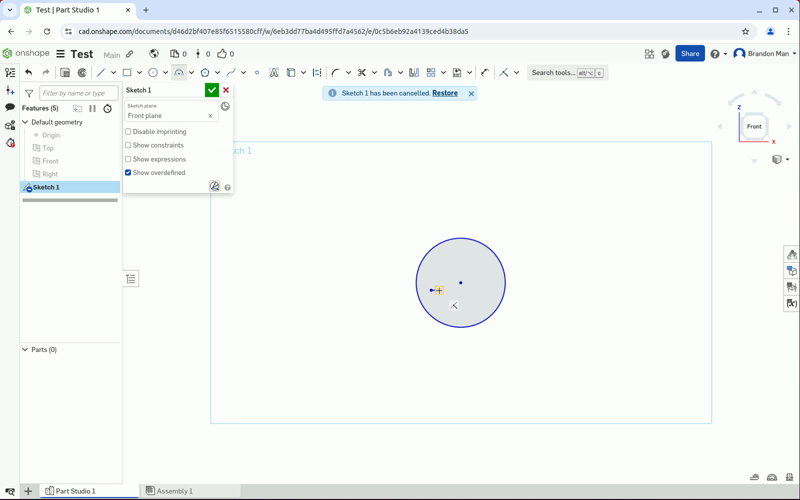
key_down(shift)
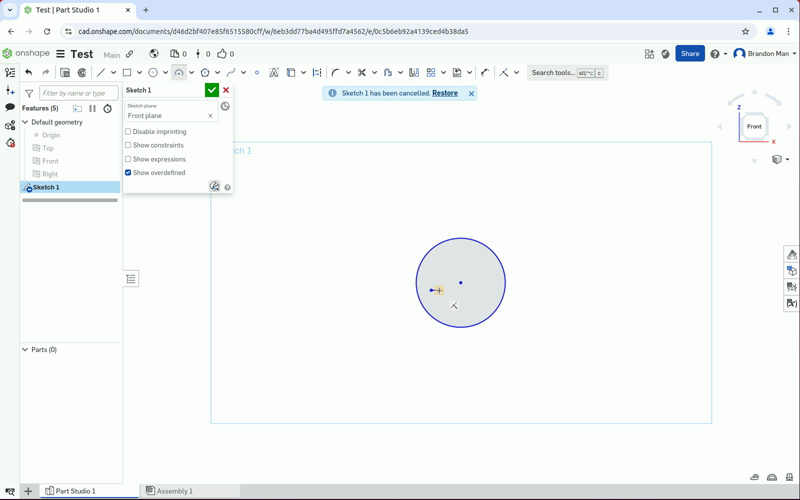
mouse_move(481, 290)
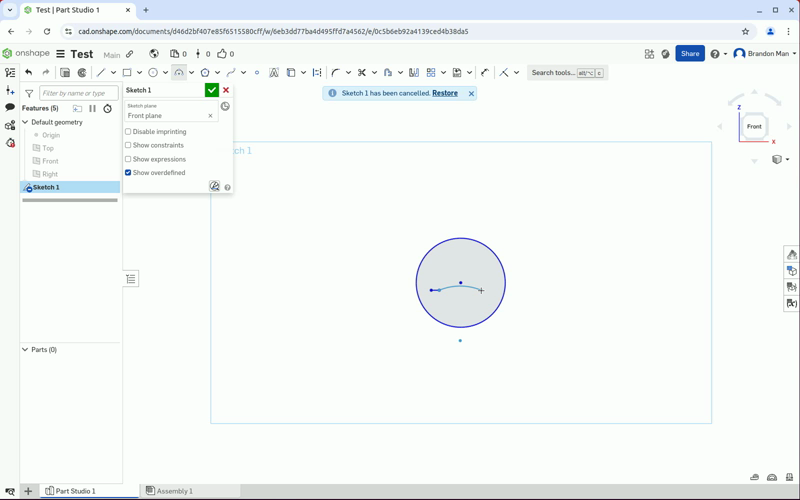
click(481, 290)
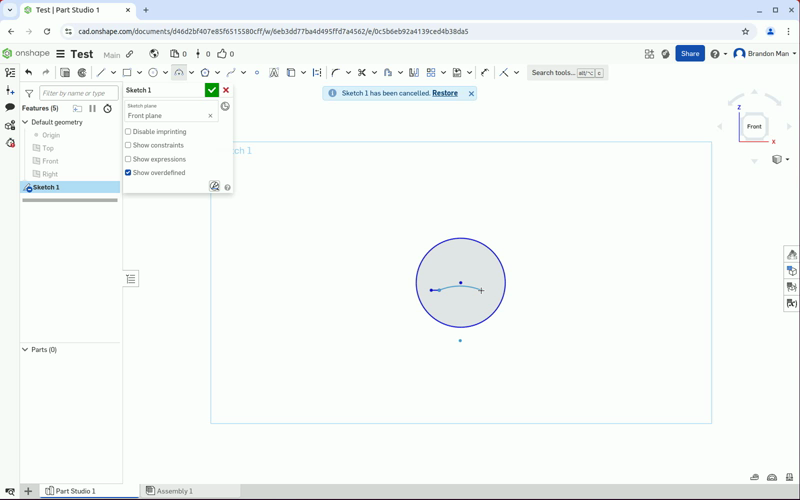
mouse_move(460, 305)
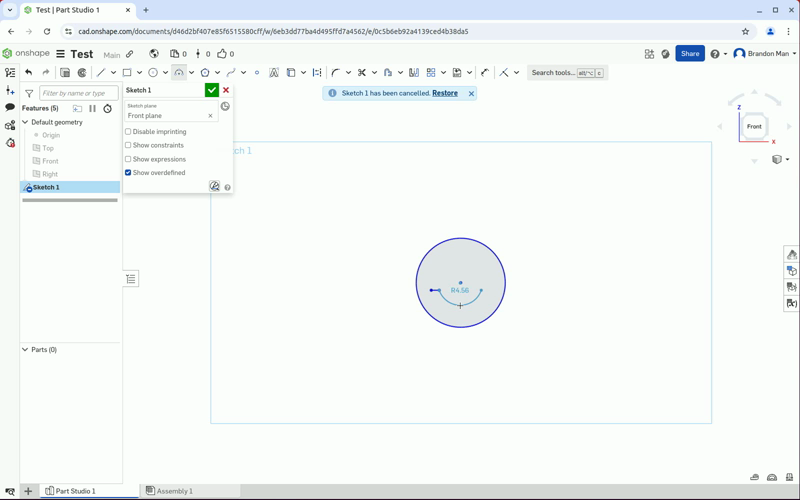
click(460, 305)
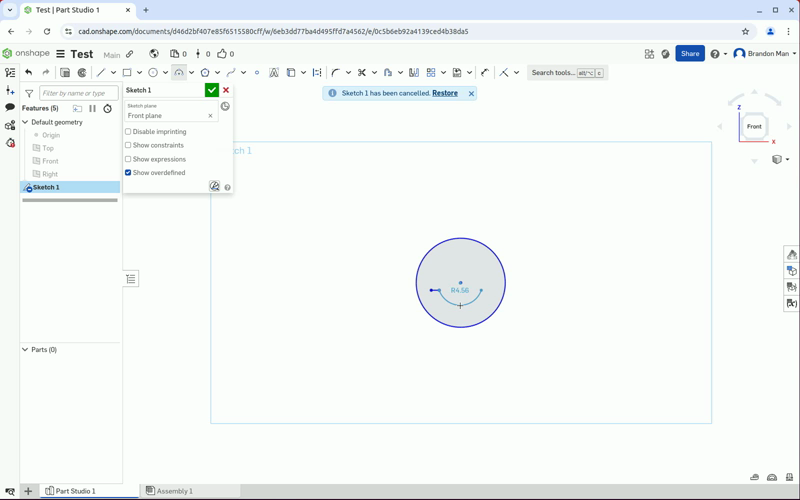
key_up(shift)
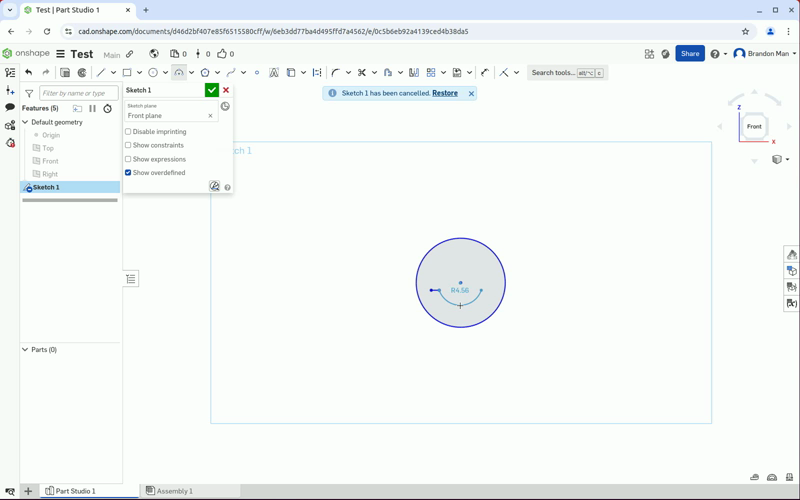
key(esc)
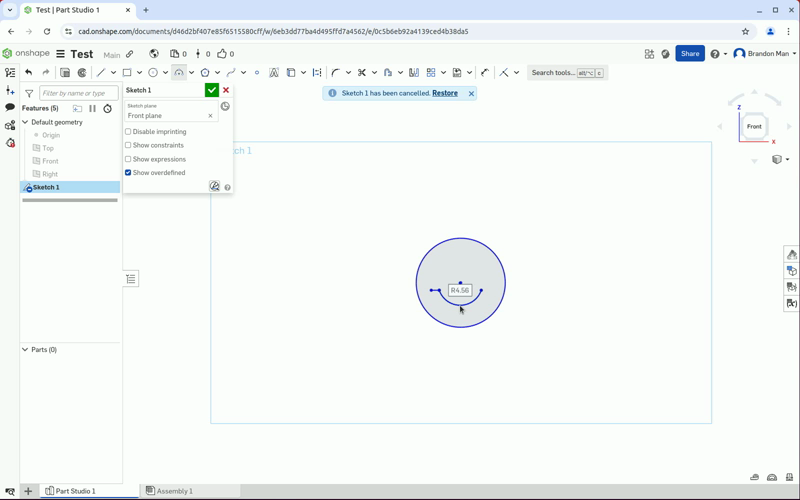
key(l)
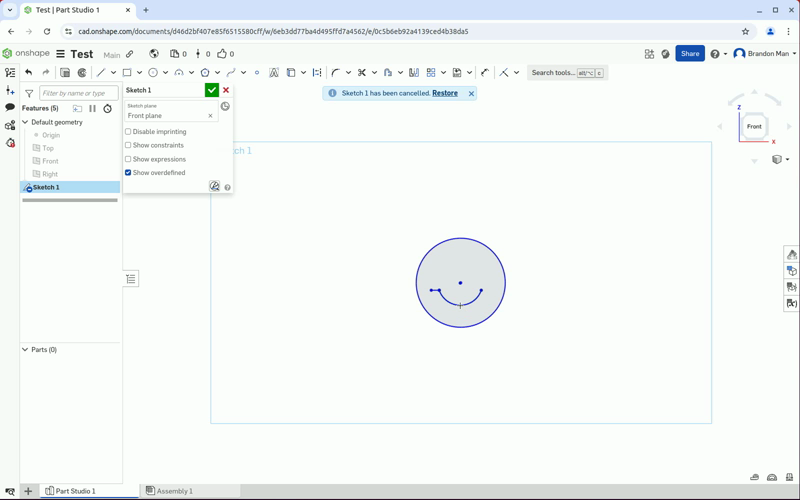
mouse_move(481, 290)
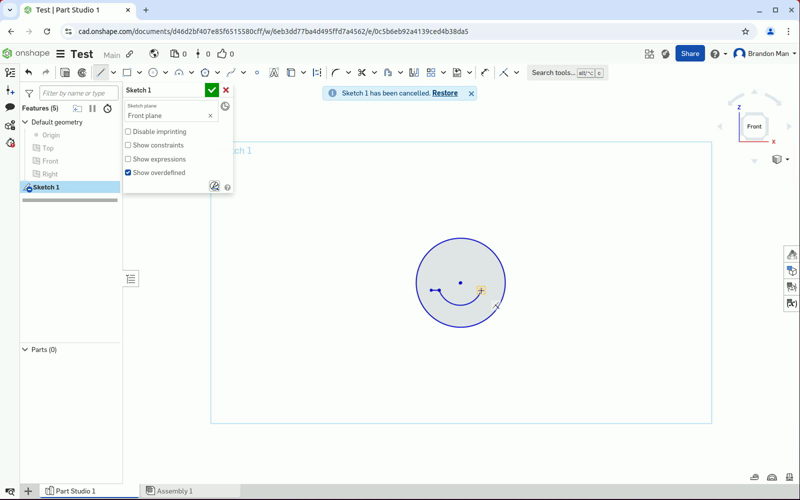
click(481, 290)
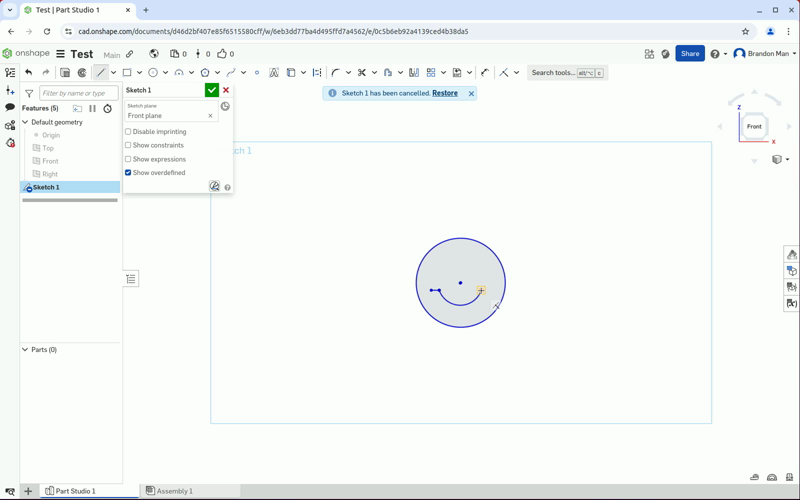
key_down(shift)
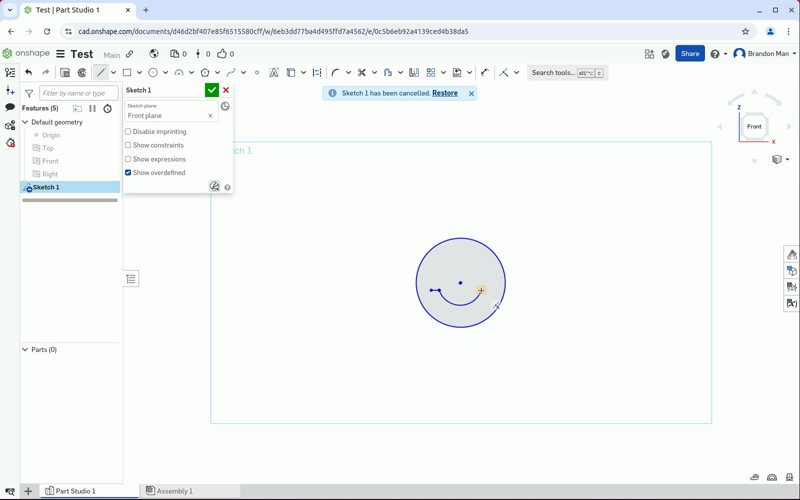
mouse_move(511, 290)
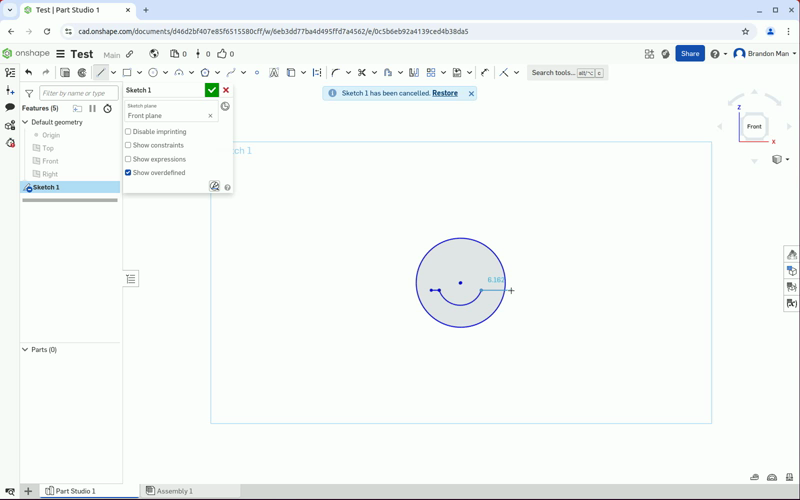
mouse_move(489, 290)
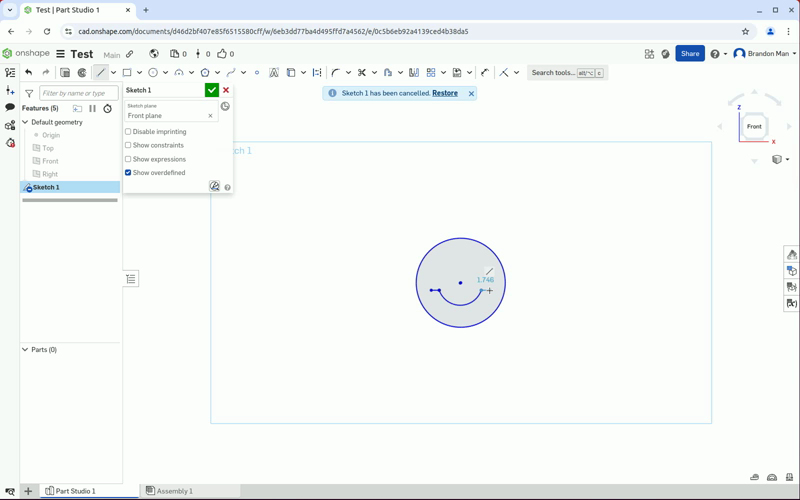
click(489, 290)
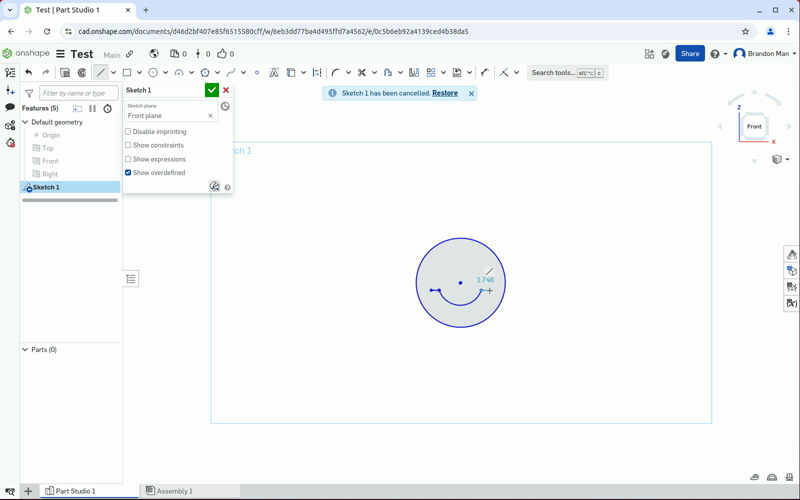
key_up(shift)
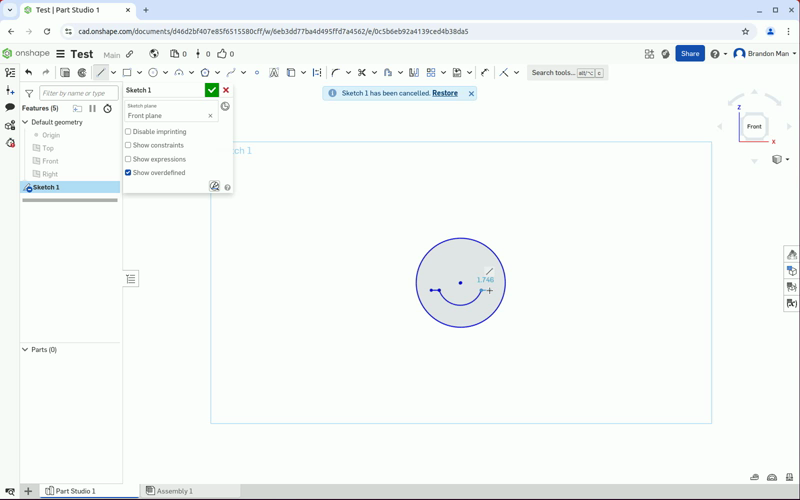
key_down(shift)
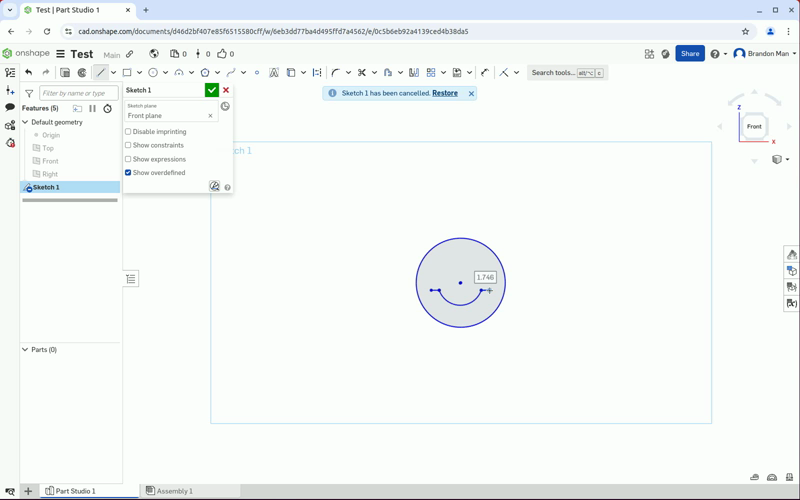
mouse_move(519, 290)
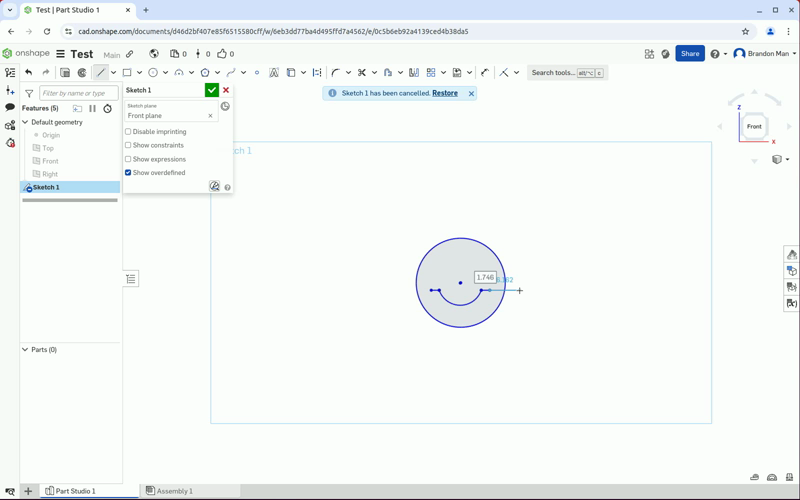
mouse_move(489, 275)
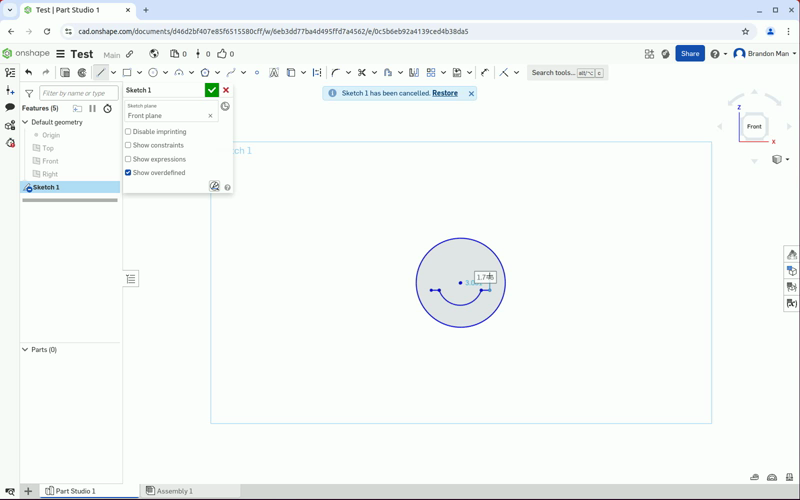
click(489, 275)
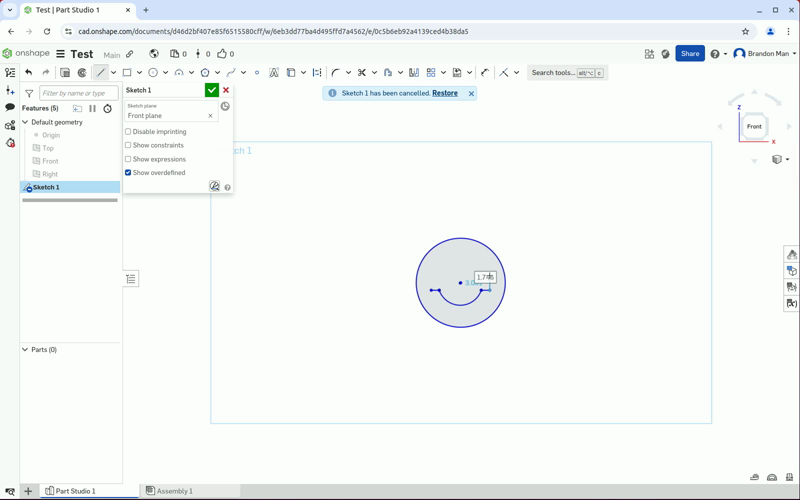
key_up(shift)
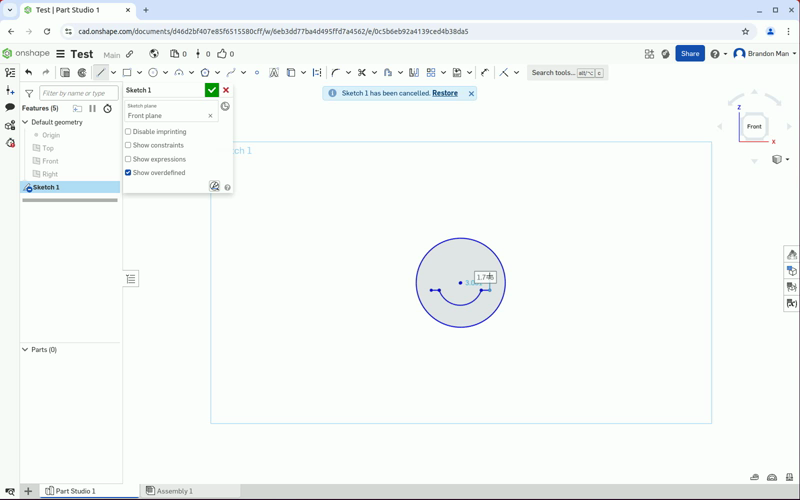
key_down(shift)
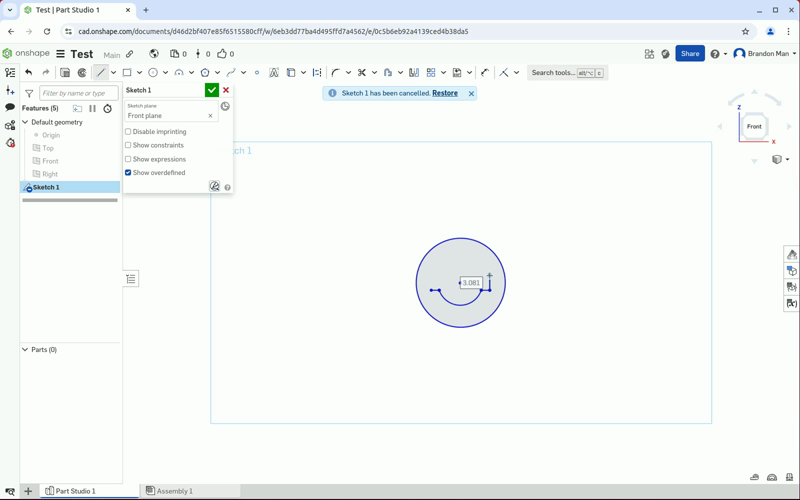
mouse_move(519, 275)
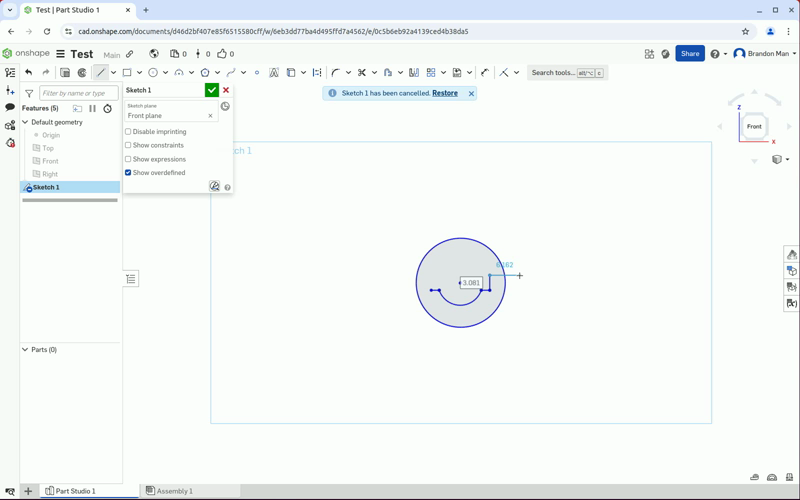
mouse_move(481, 275)
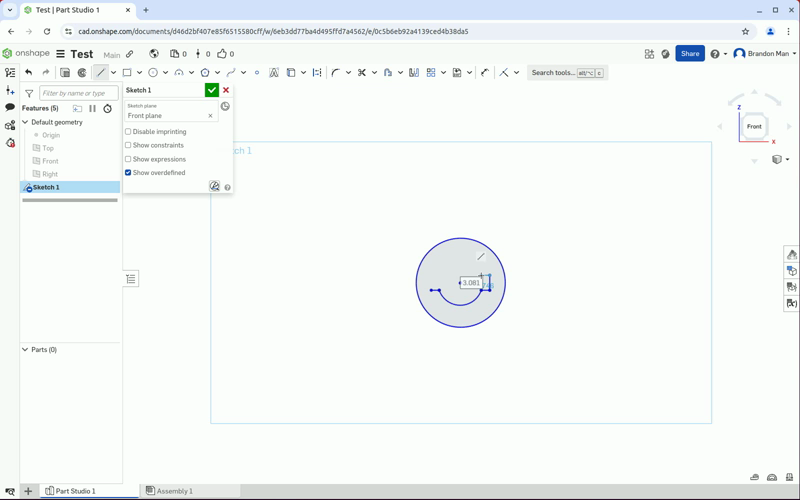
click(481, 275)
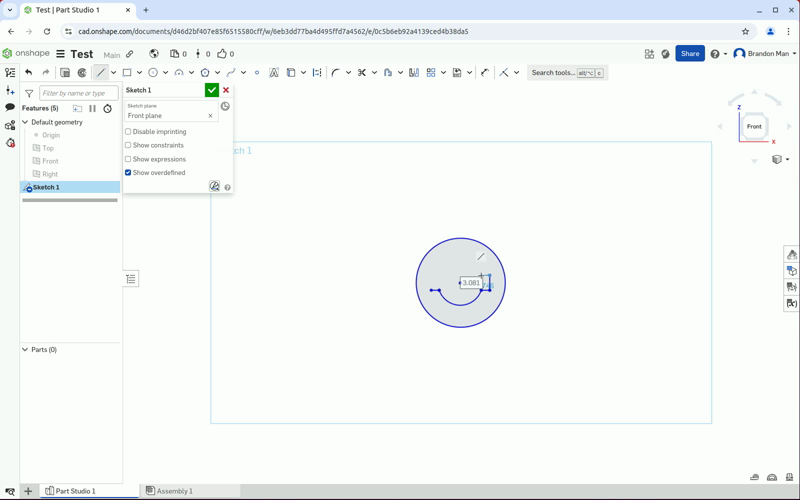
key_up(shift)
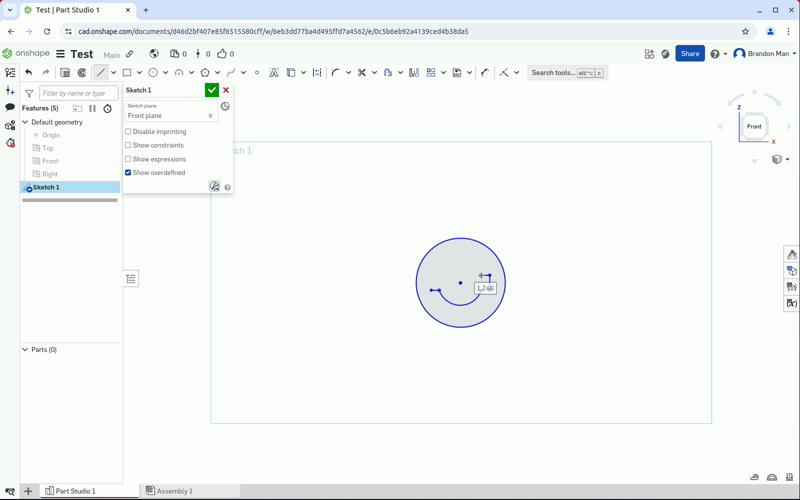
key(esc)
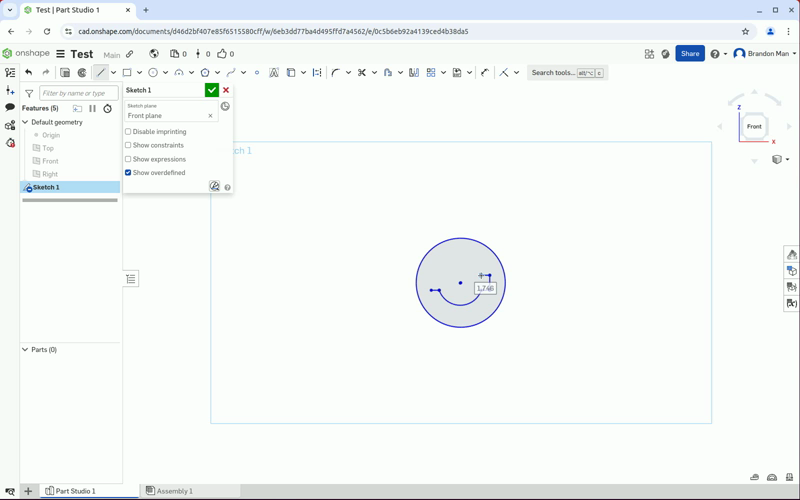
key(a)
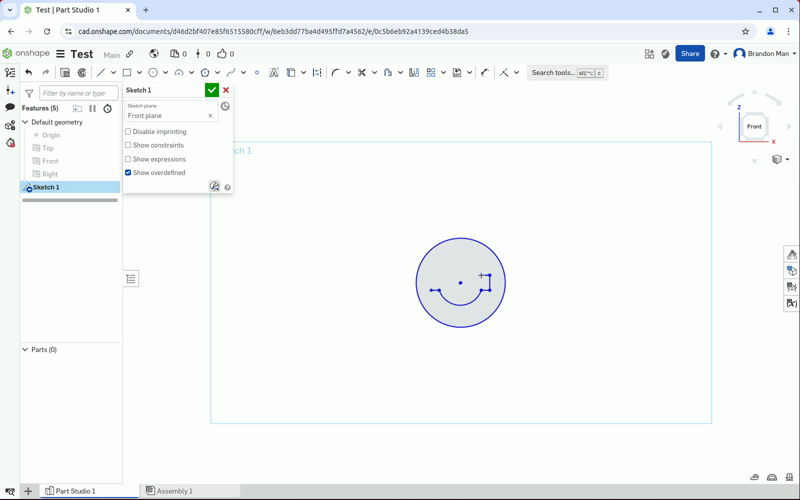
mouse_move(481, 275)
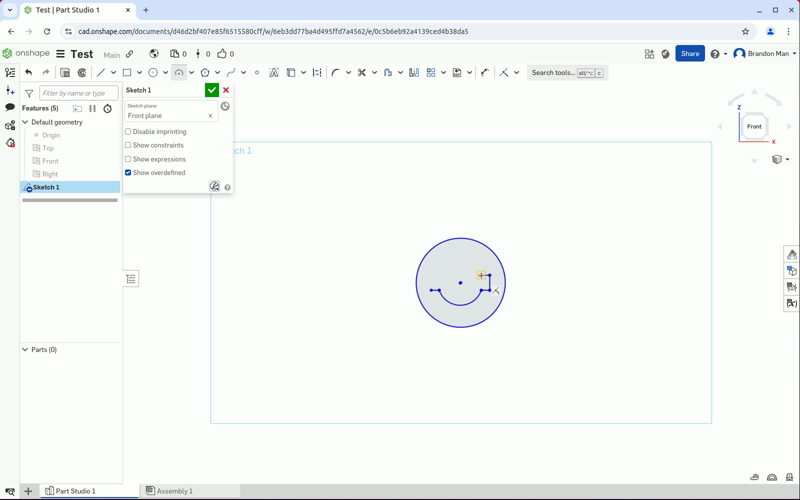
click(481, 275)
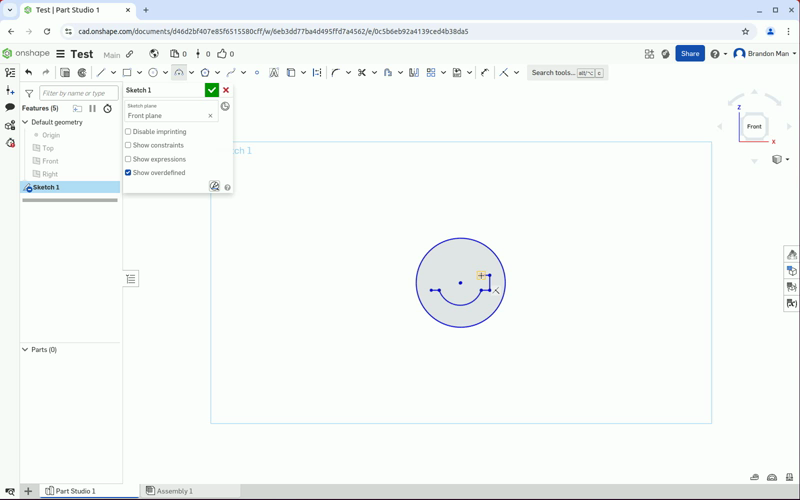
key_down(shift)
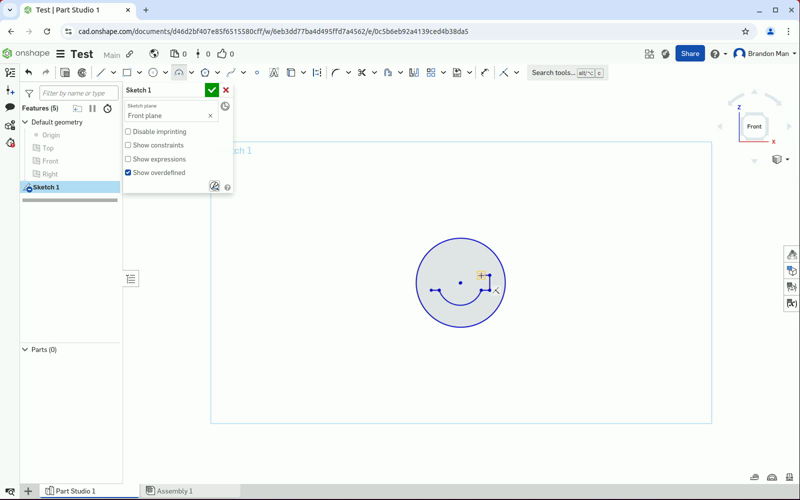
mouse_move(439, 275)
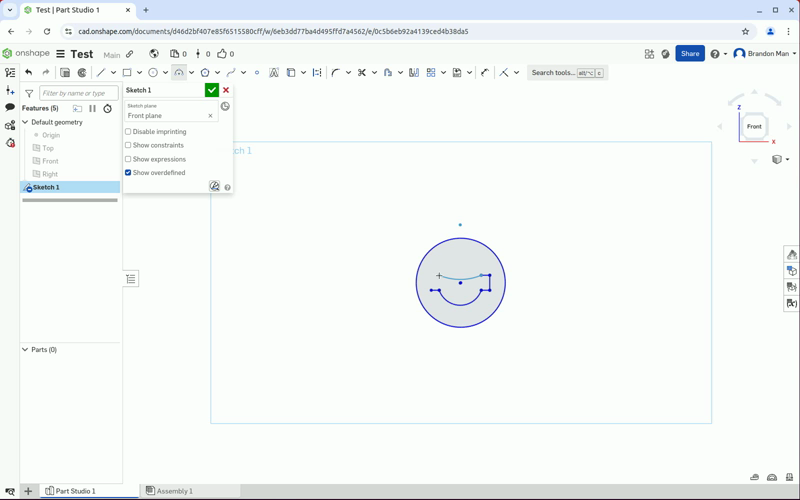
click(439, 275)
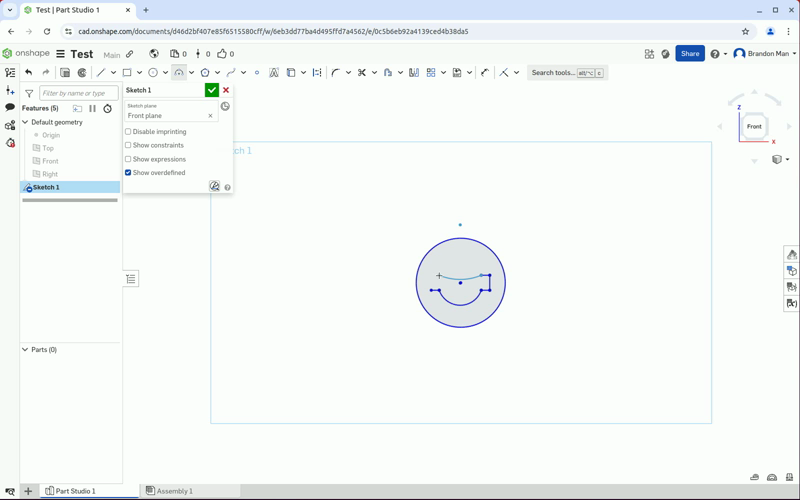
mouse_move(460, 260)
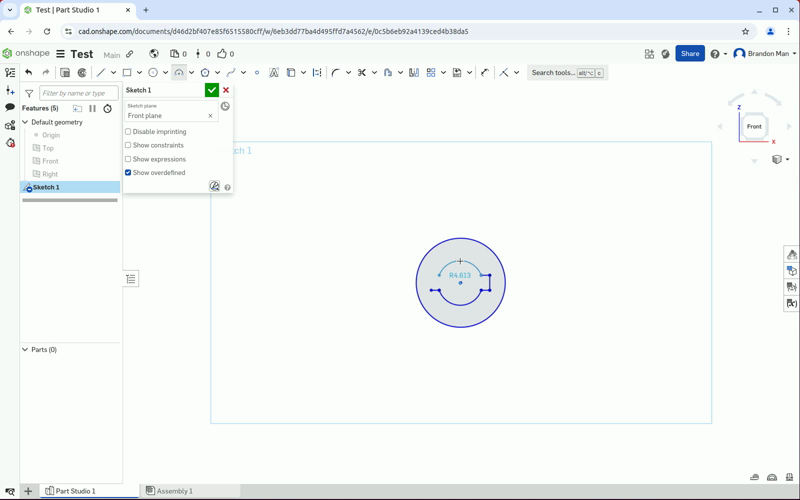
click(460, 260)
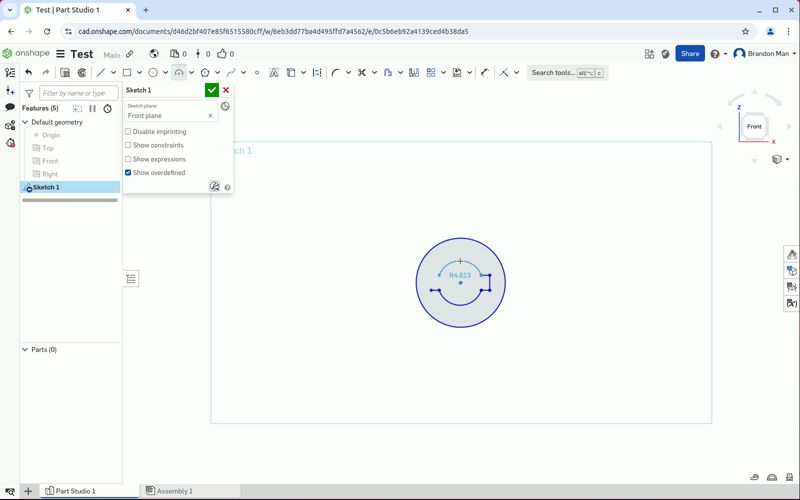
key_up(shift)
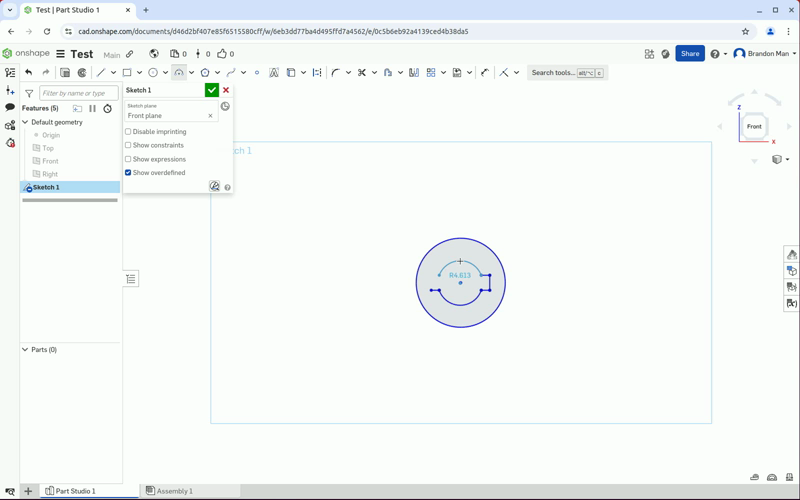
key(esc)
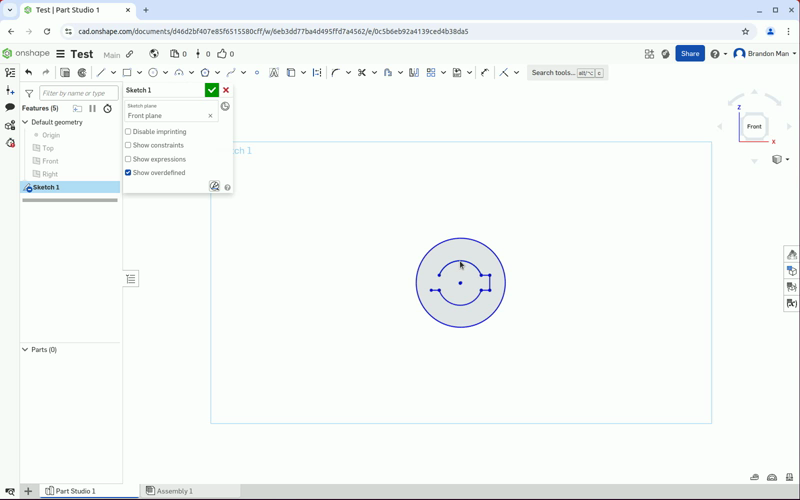
key(l)
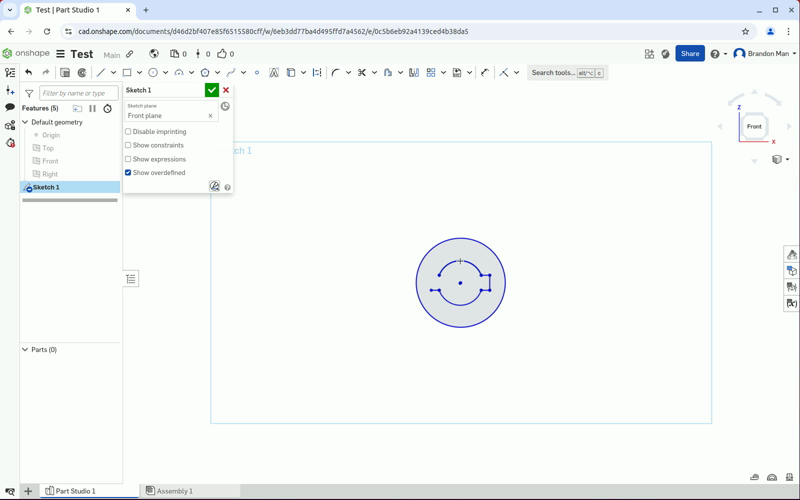
mouse_move(439, 275)
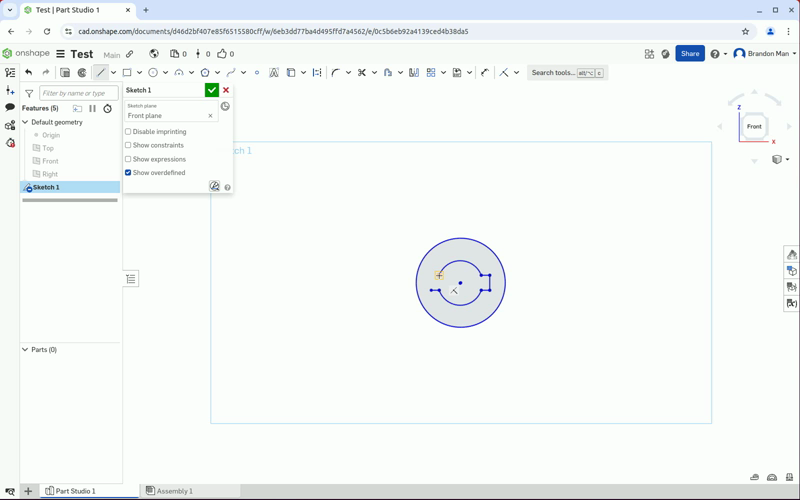
click(439, 275)
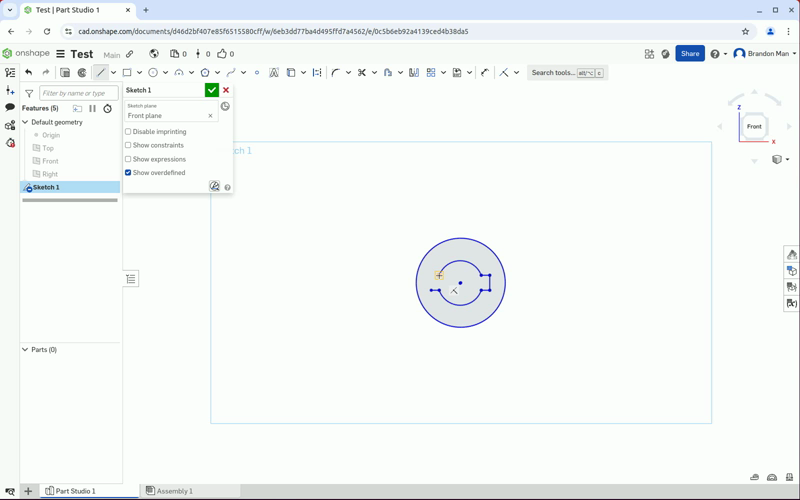
key_down(shift)
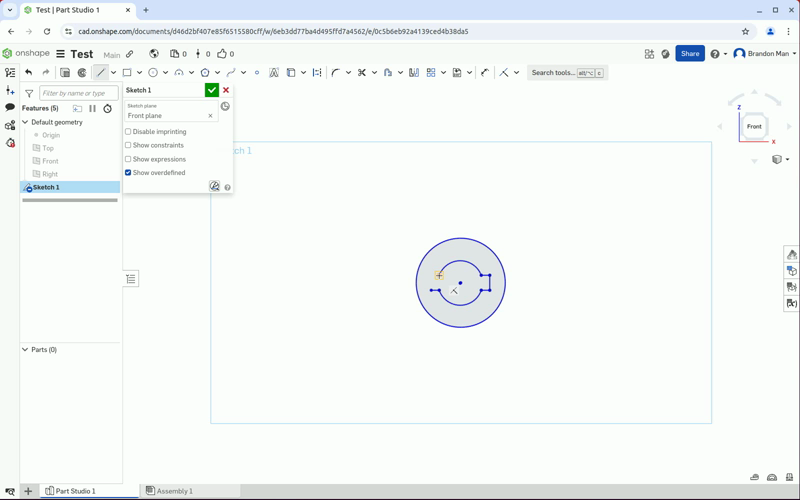
mouse_move(469, 275)
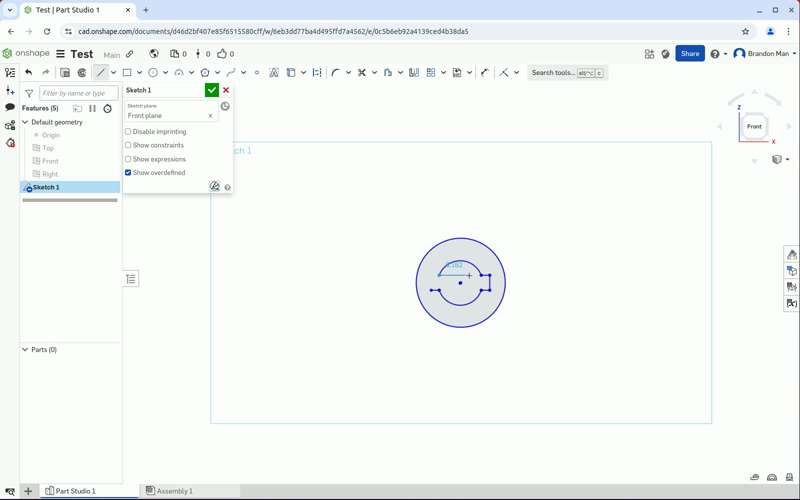
mouse_move(431, 275)
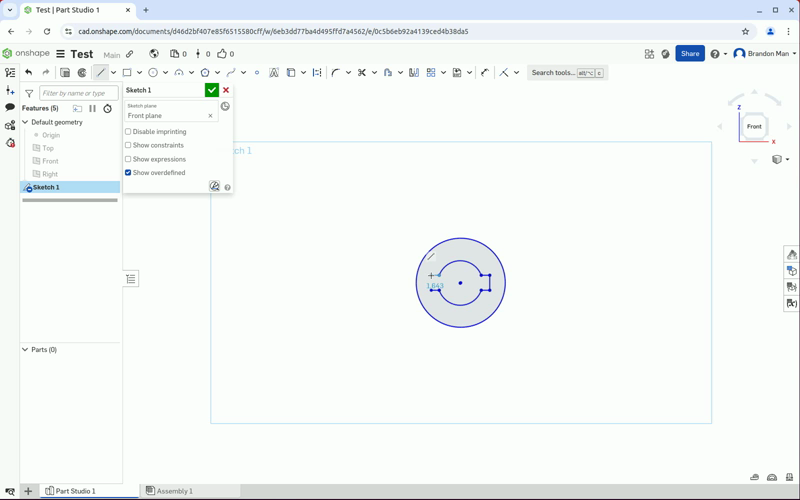
click(431, 275)
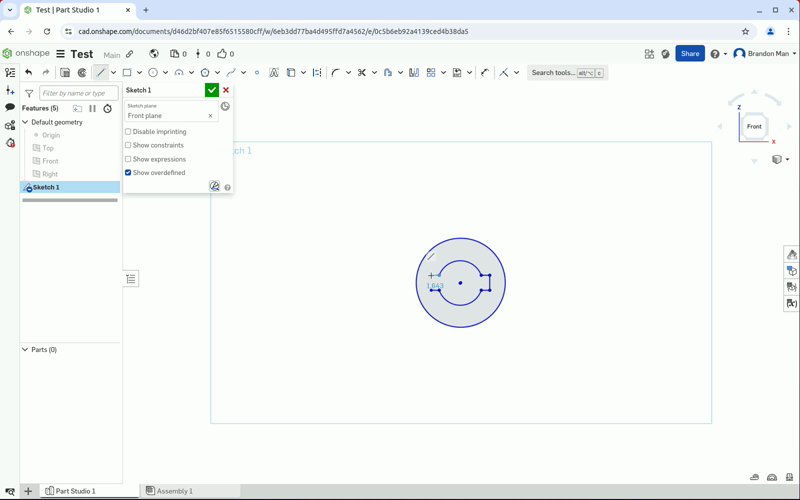
key_up(shift)
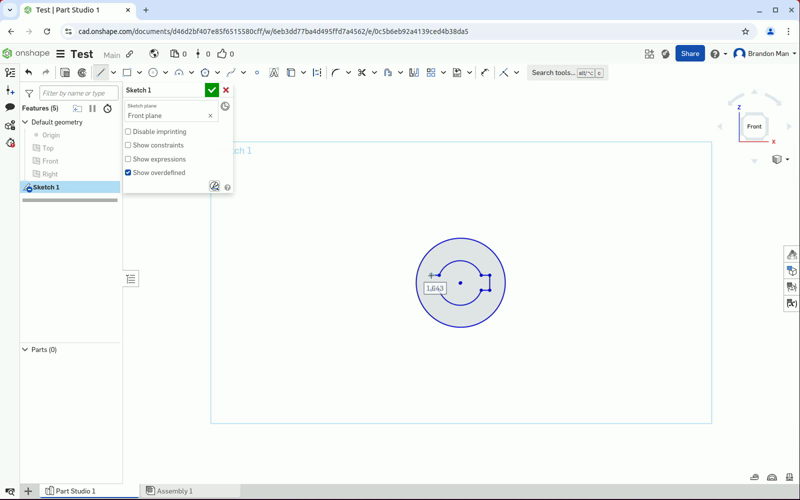
mouse_move(461, 275)
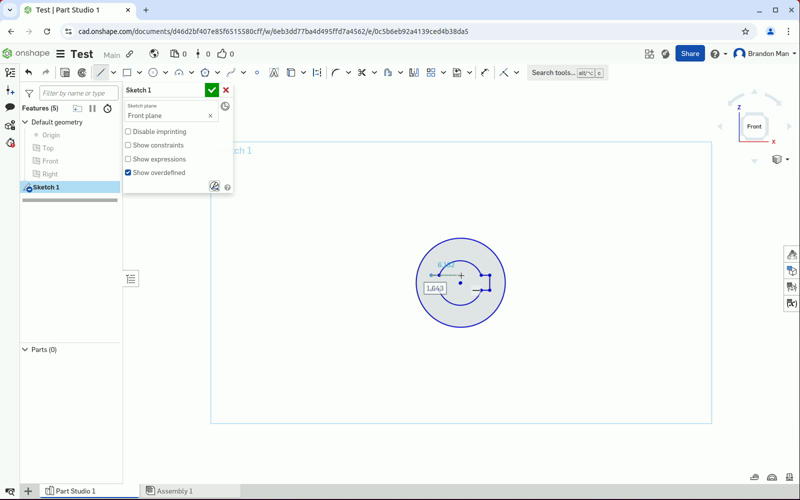
key_down(shift)
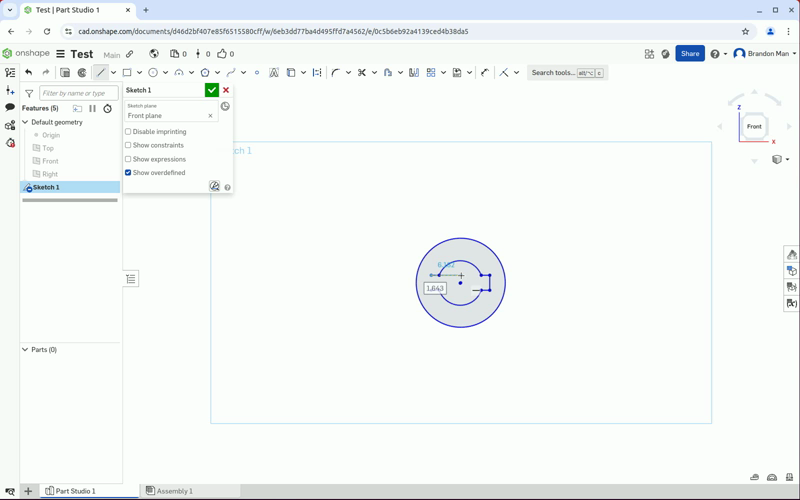
mouse_move(431, 290)
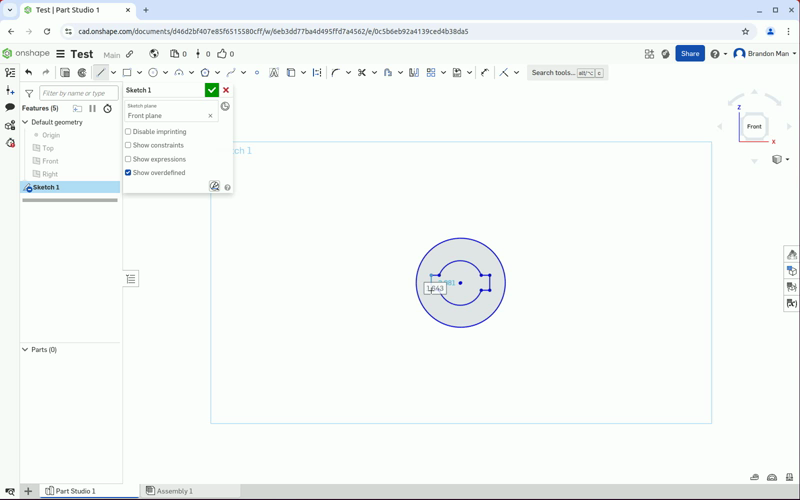
key_up(shift)
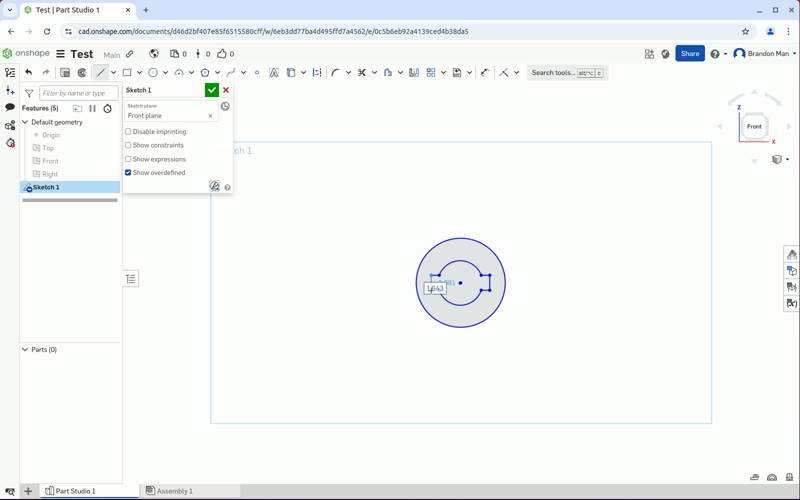
click(431, 290)
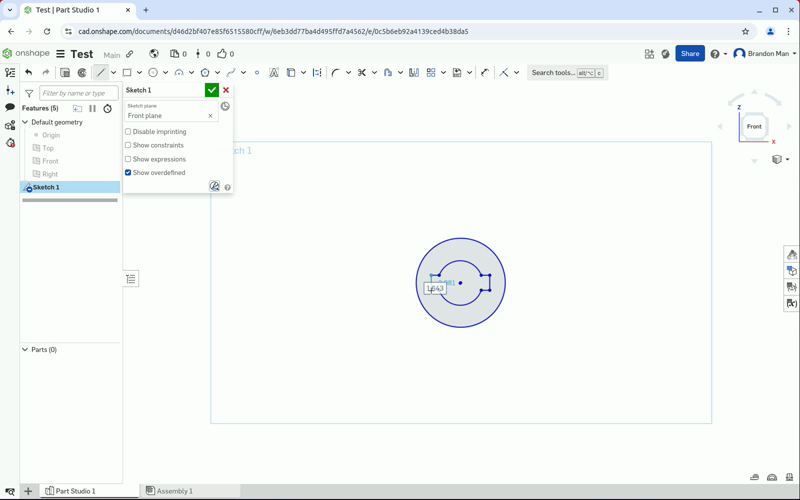
key(esc)
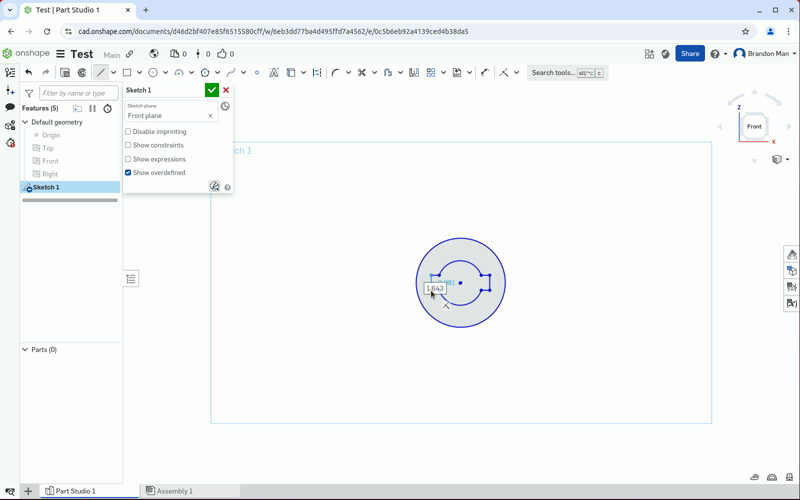
mouse_move(486, 271)
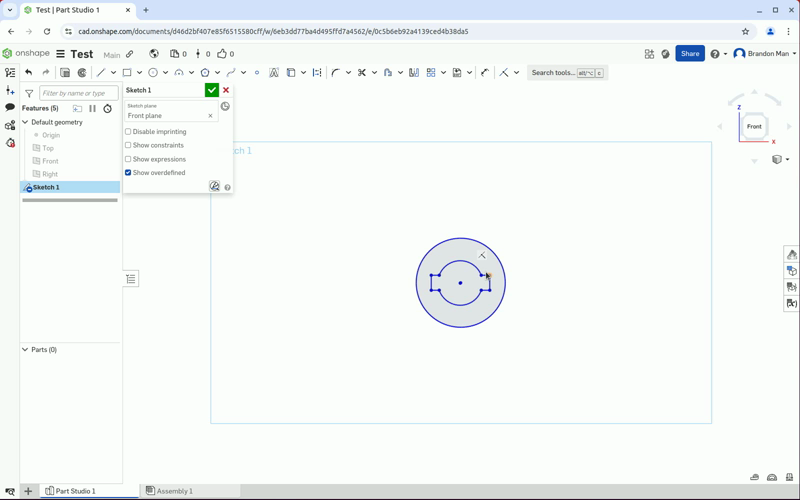
click(486, 271)
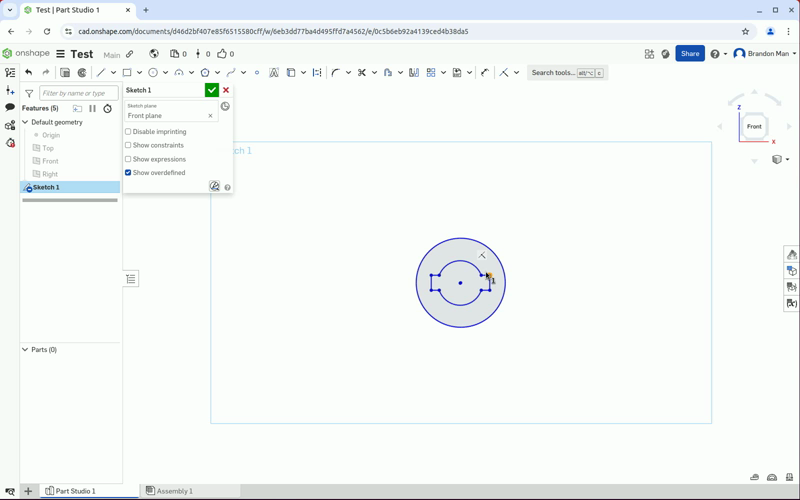
mouse_move(73, 352)
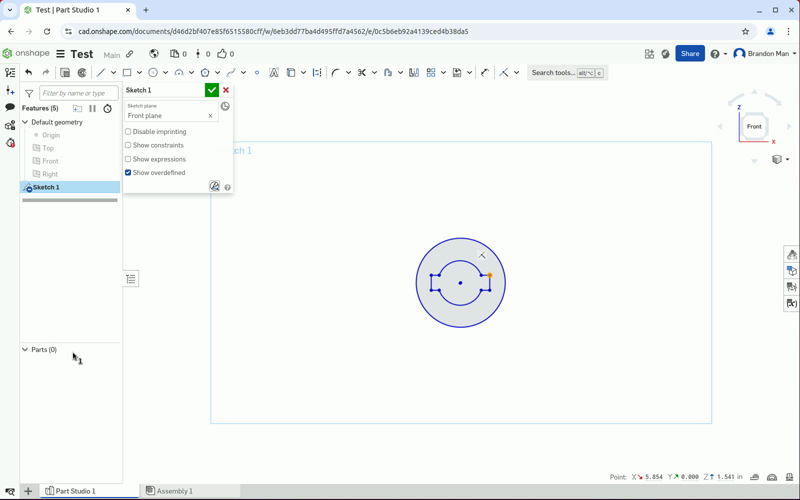
key(shift+y)
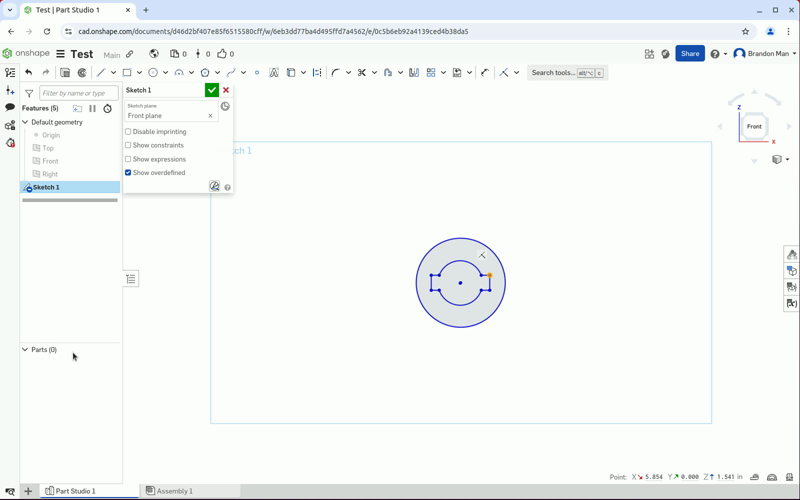
key(shift+e)
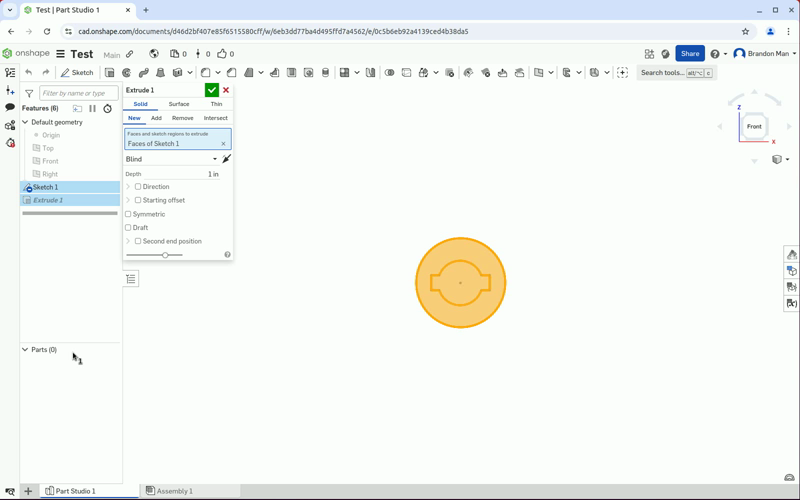
mouse_move(143, 106)
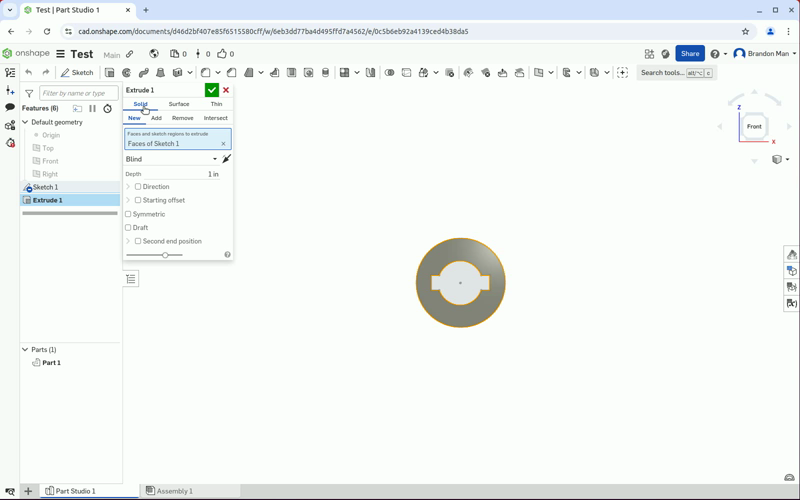
click(143, 106)
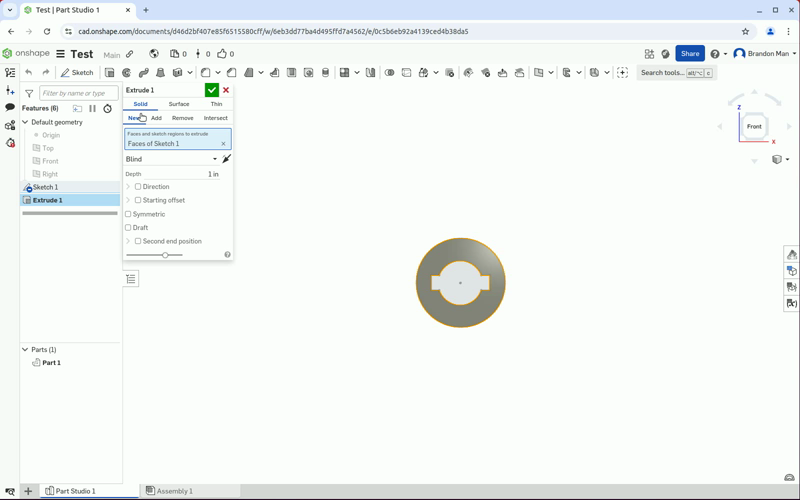
mouse_move(137, 120)
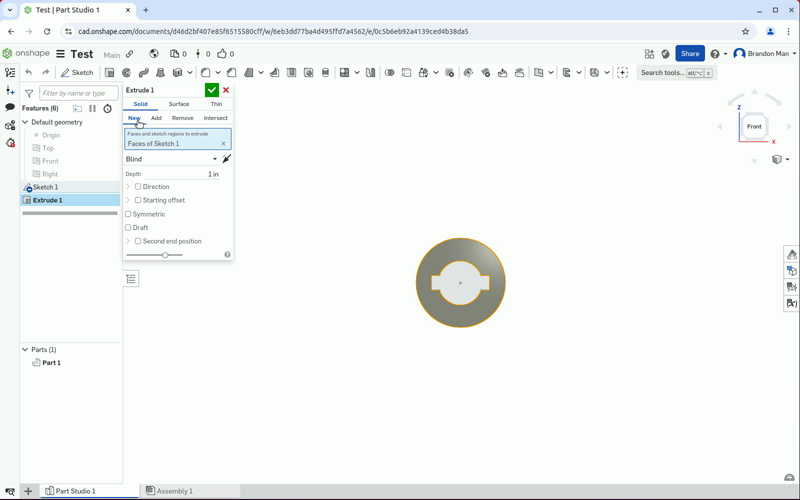
click(137, 120)
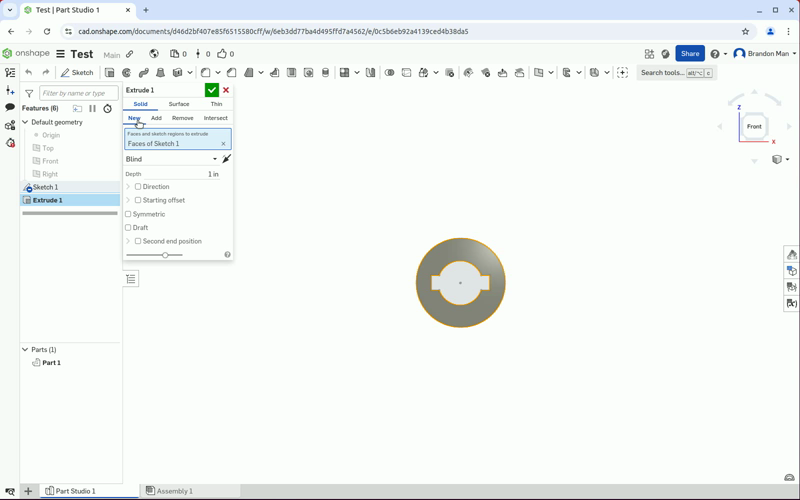
key(tab, 4)
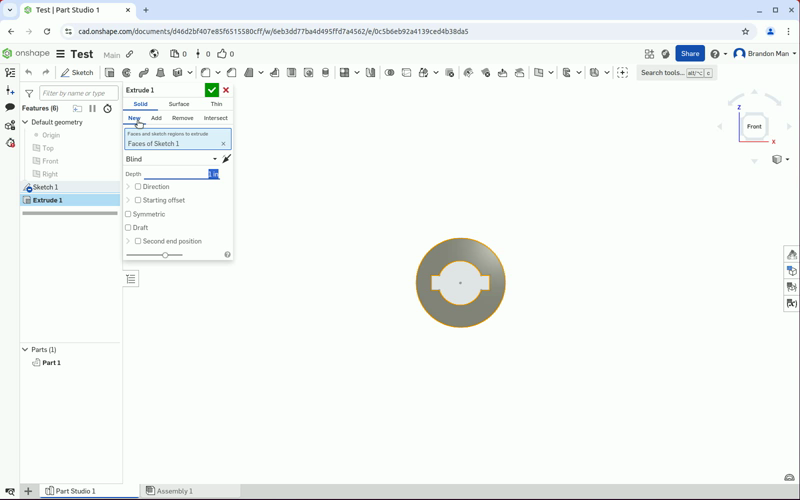
text(7.943)
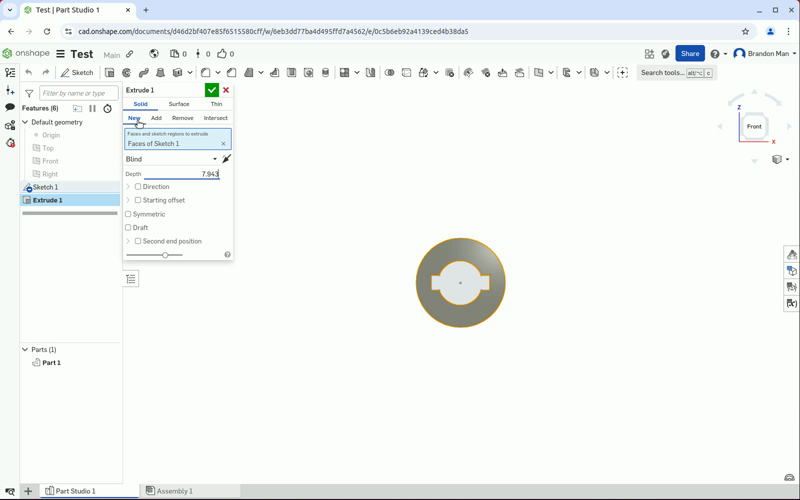
key(enter)
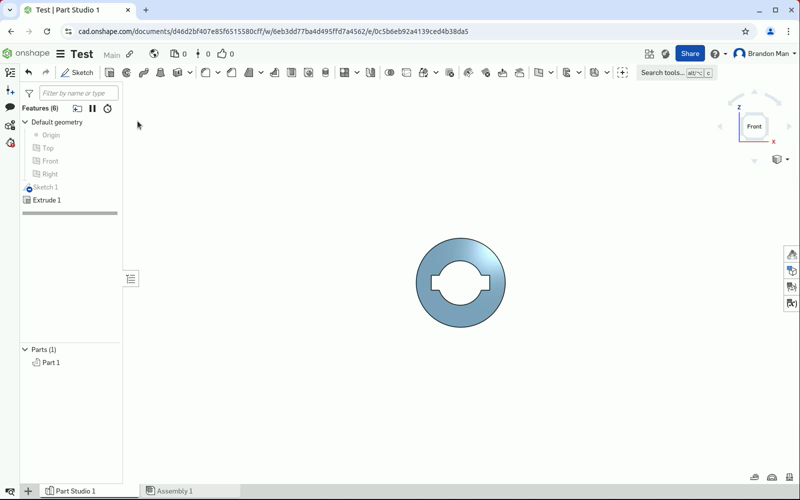
key(shift+h)
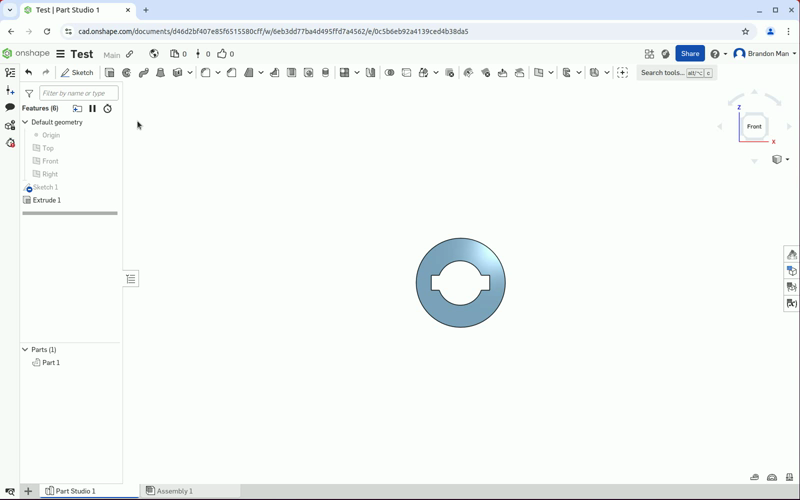
key(shift+h)
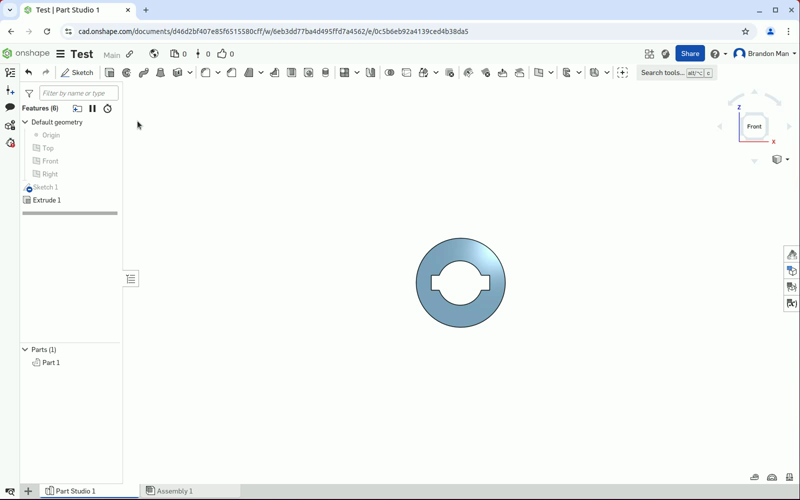
mouse_move(73, 189)
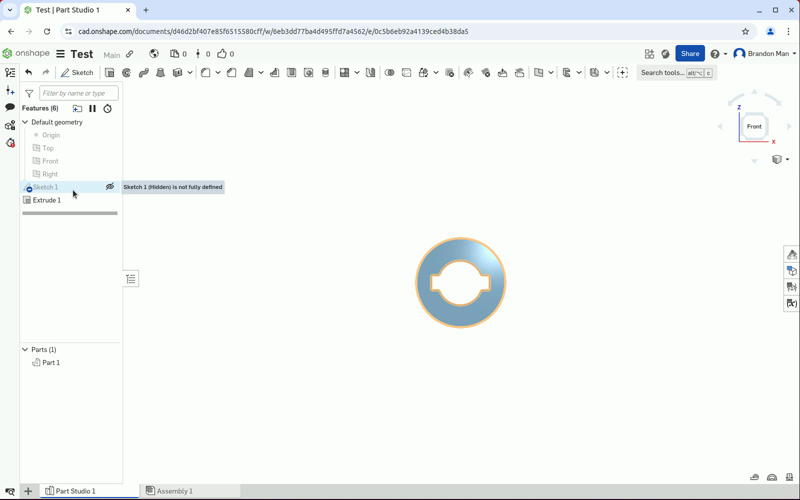
click(73, 189)
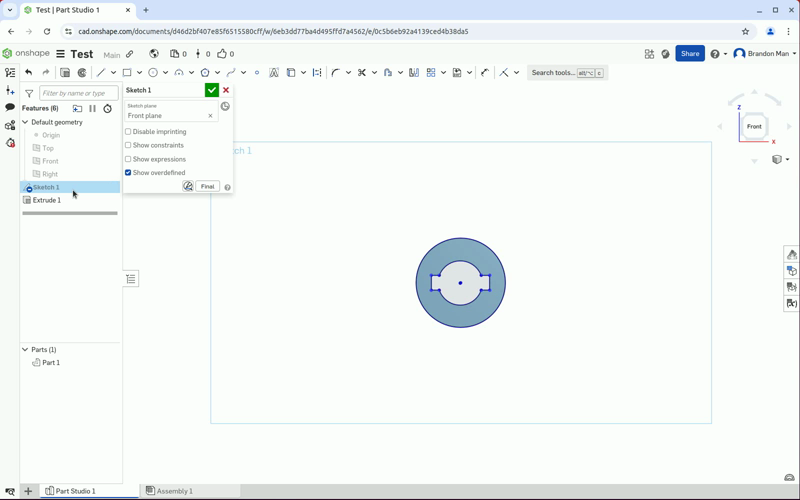
mouse_move(229, 92)
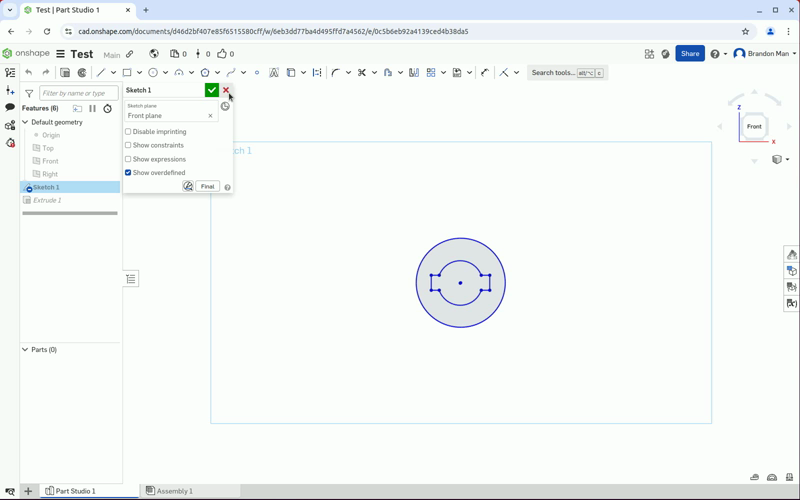
click(229, 92)
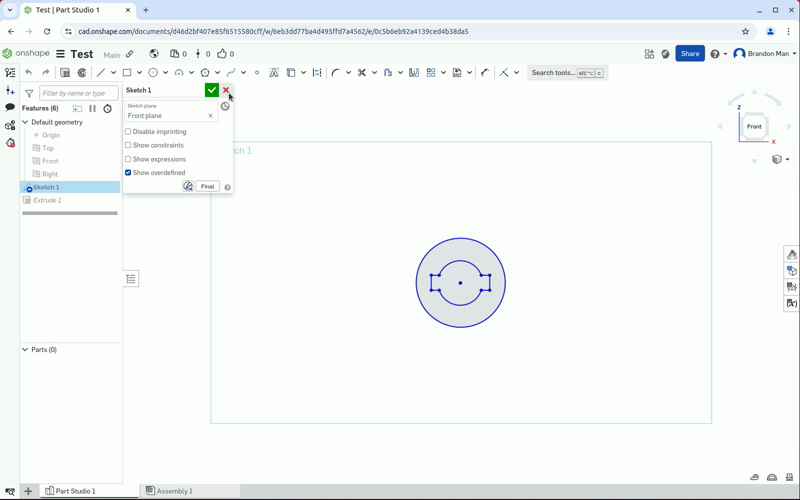
key(shift+s)
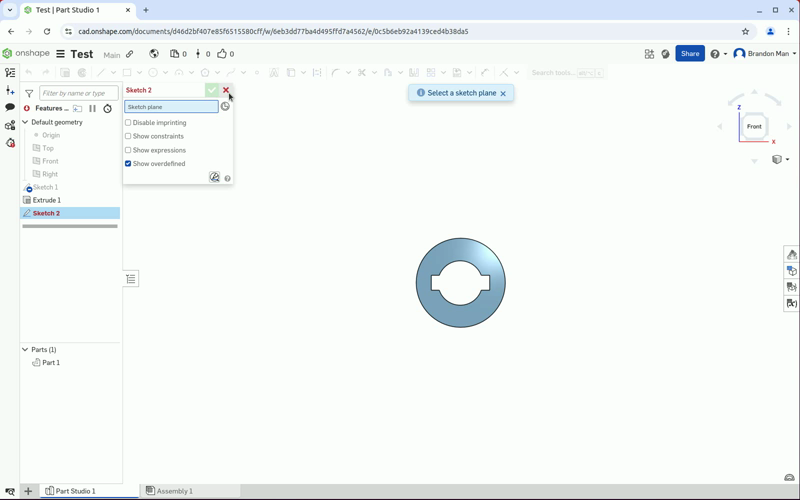
mouse_move(73, 163)
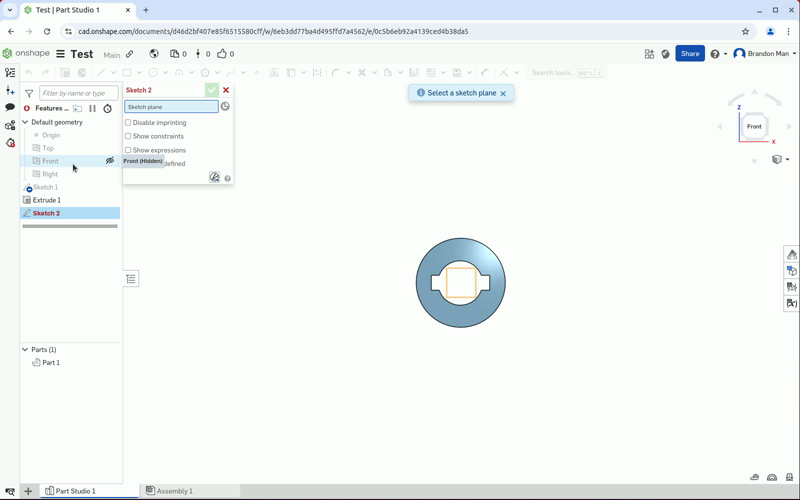
click(73, 163)
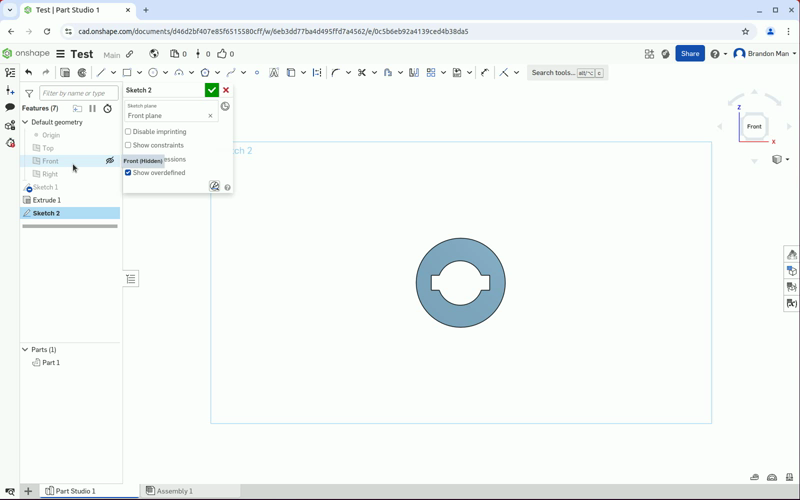
mouse_move(73, 352)
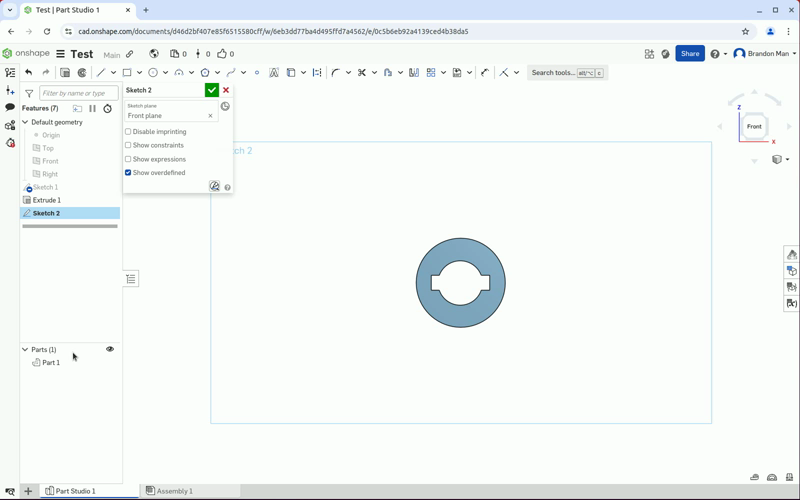
key(y)
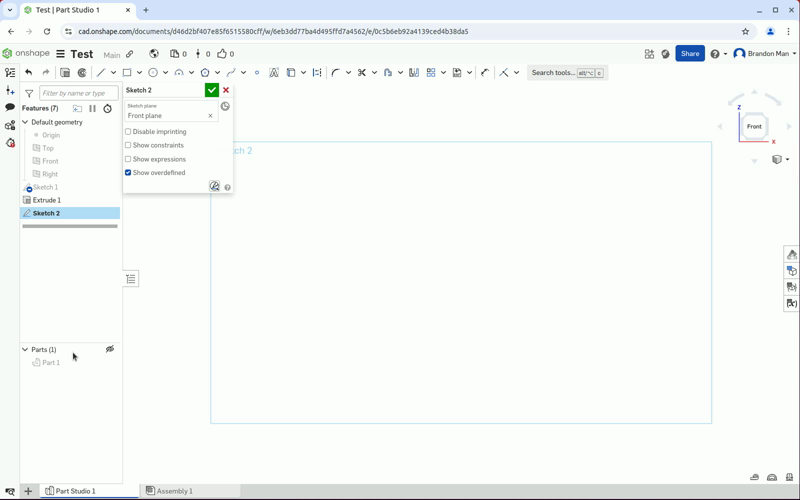
key(l)
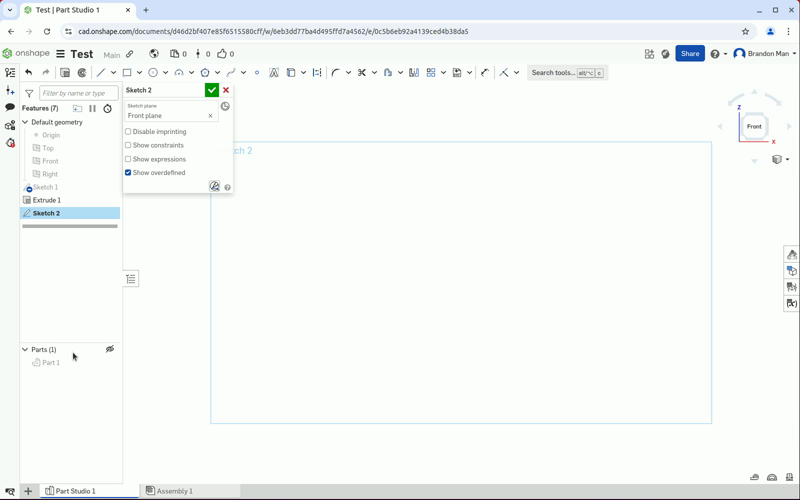
key_down(shift)
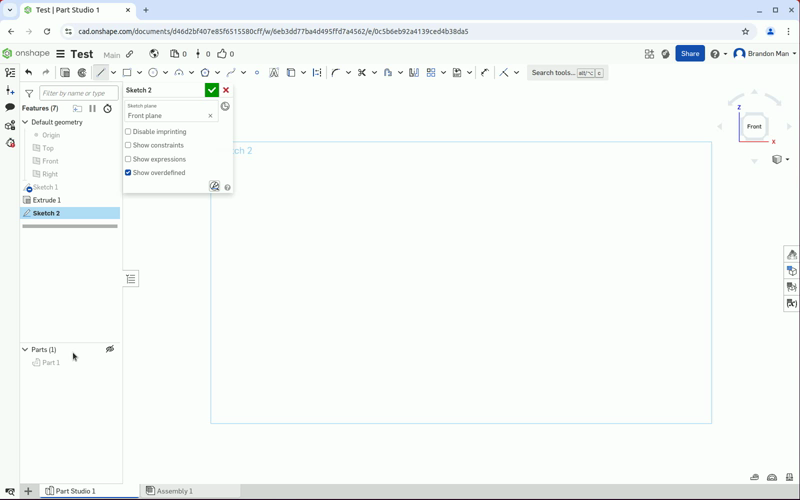
mouse_move(468, 326)
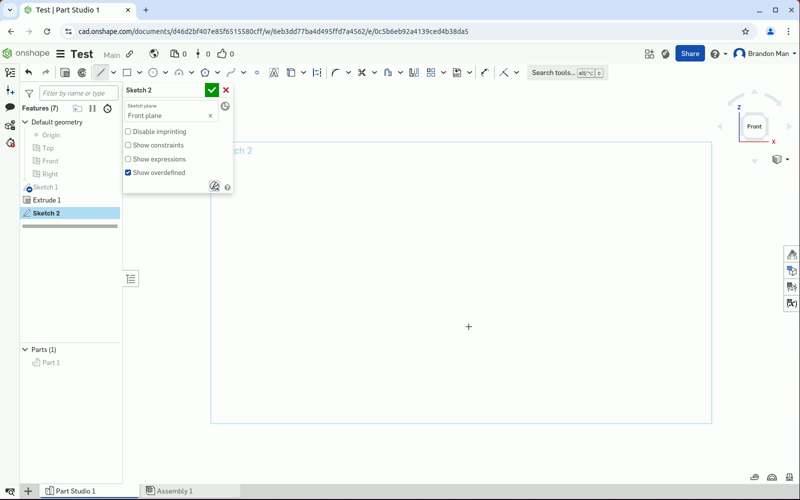
click(468, 326)
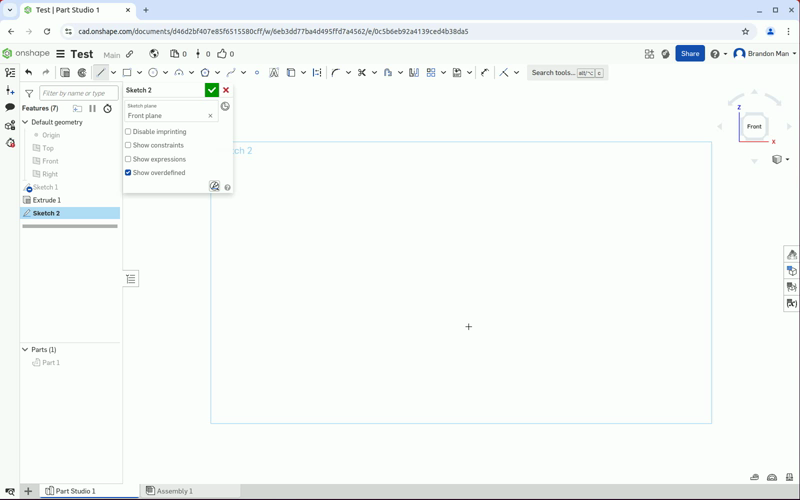
key_up(shift)
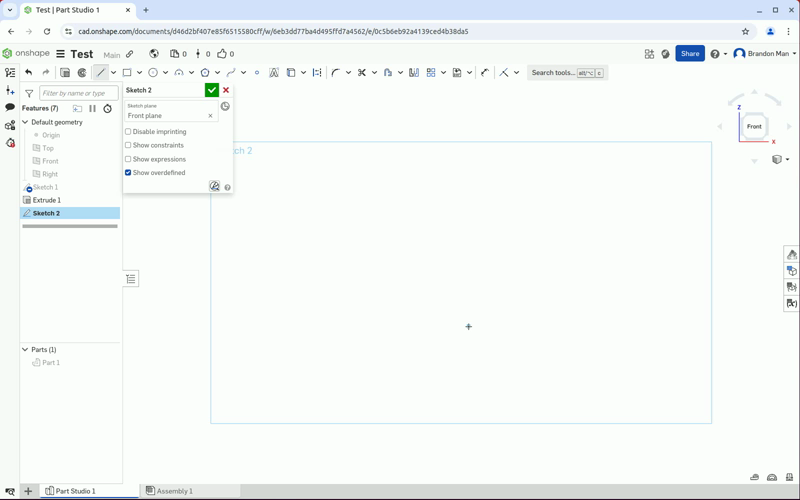
key_down(shift)
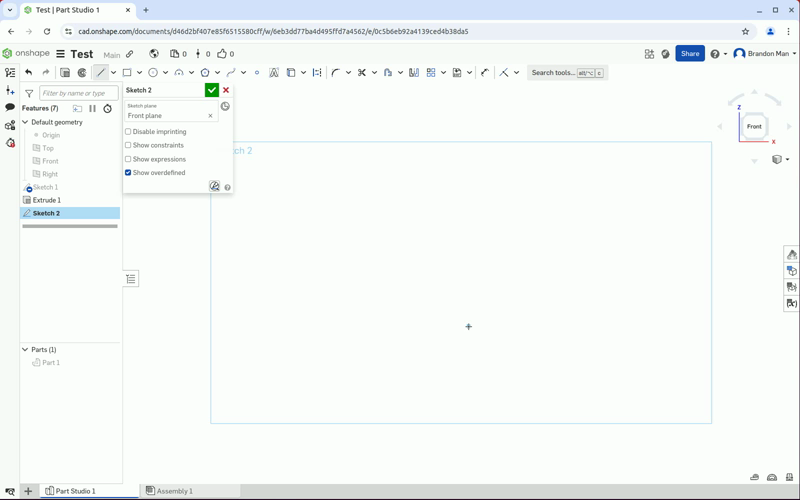
mouse_move(546, 312)
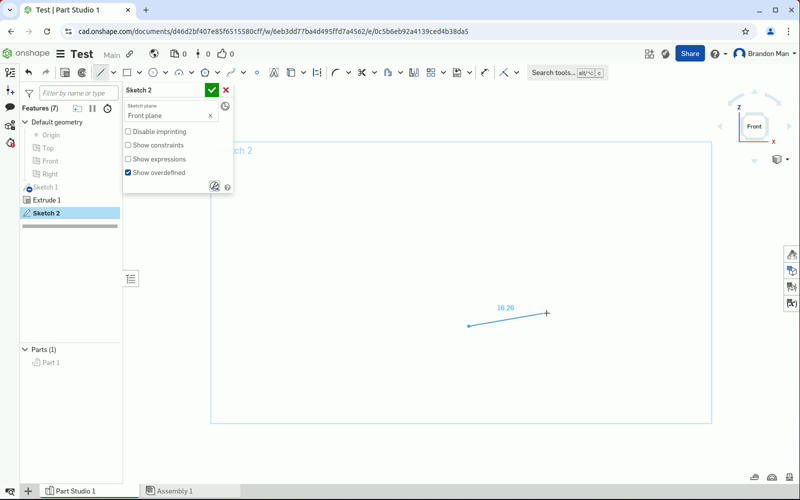
click(546, 312)
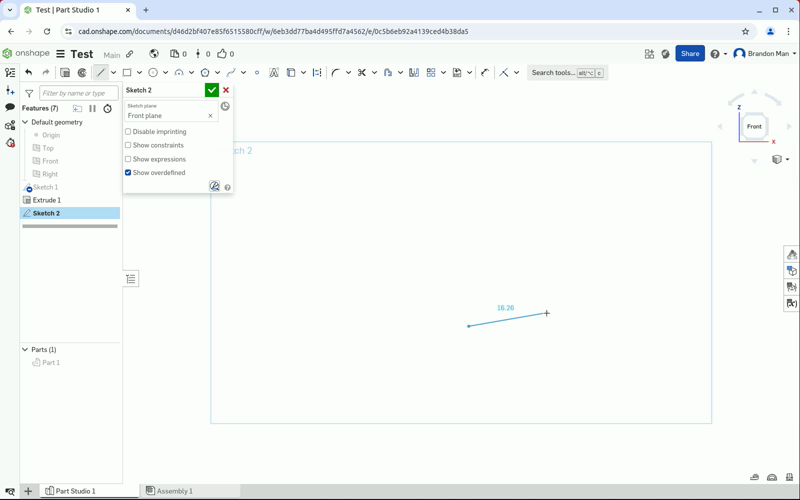
key_up(shift)
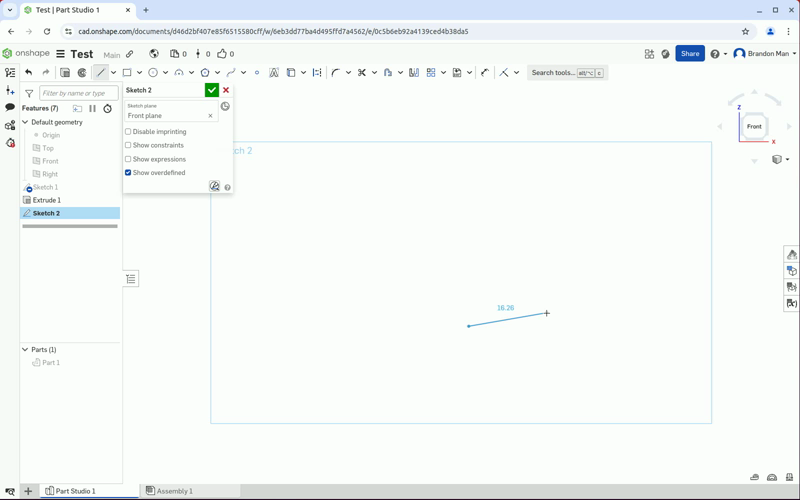
key(esc)
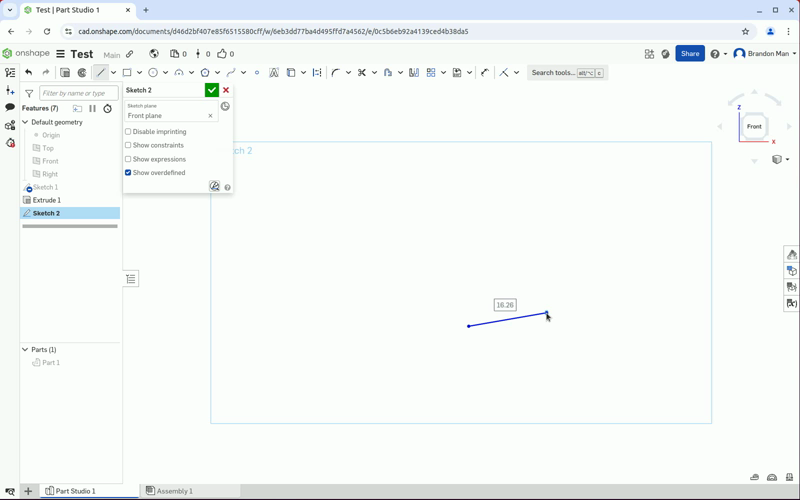
key(a)
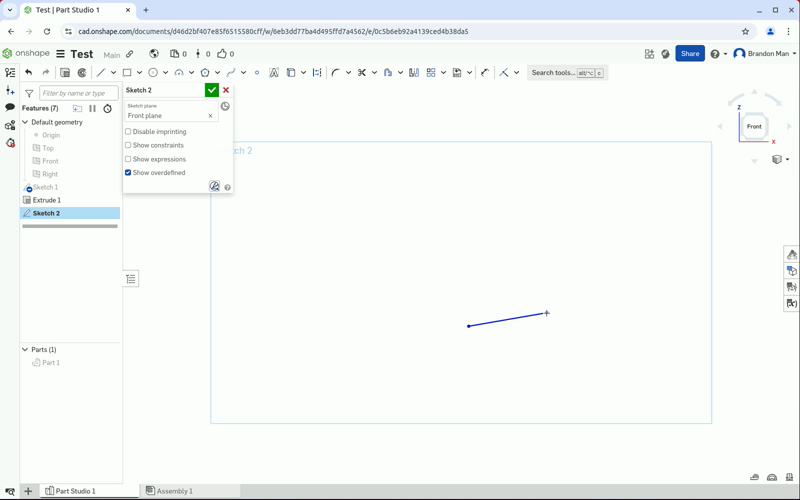
mouse_move(546, 312)
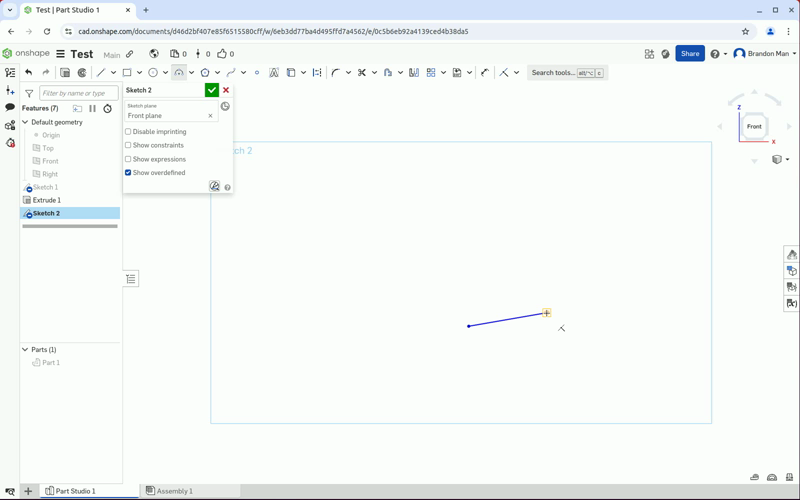
click(546, 312)
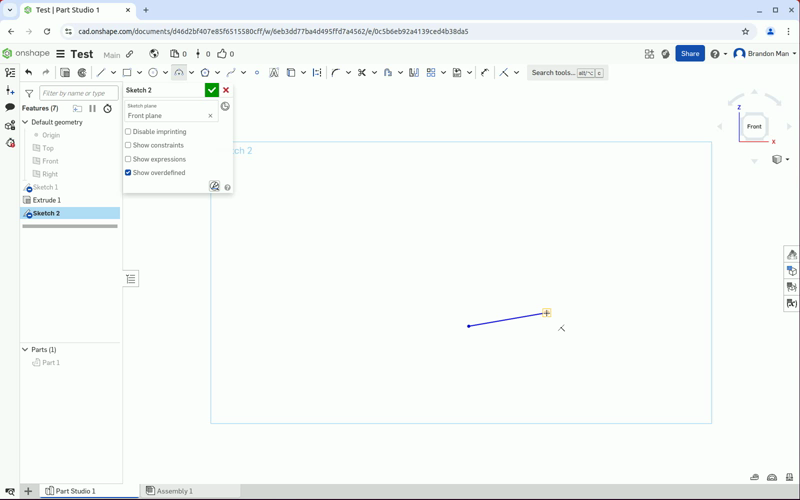
key_down(shift)
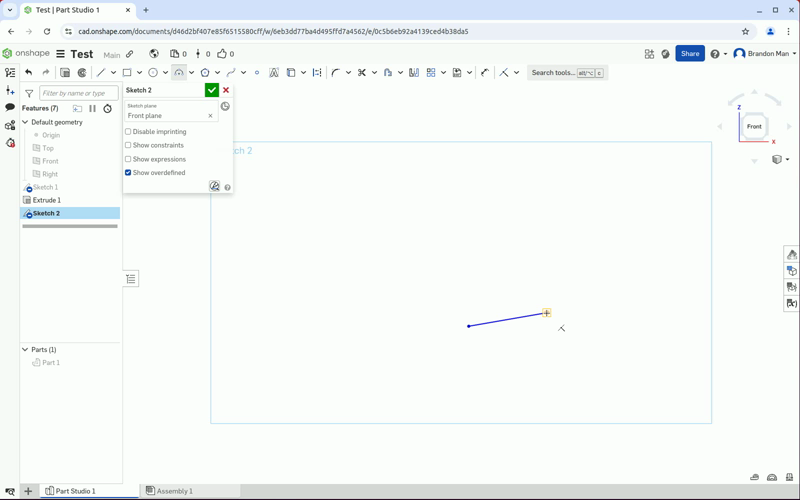
mouse_move(547, 254)
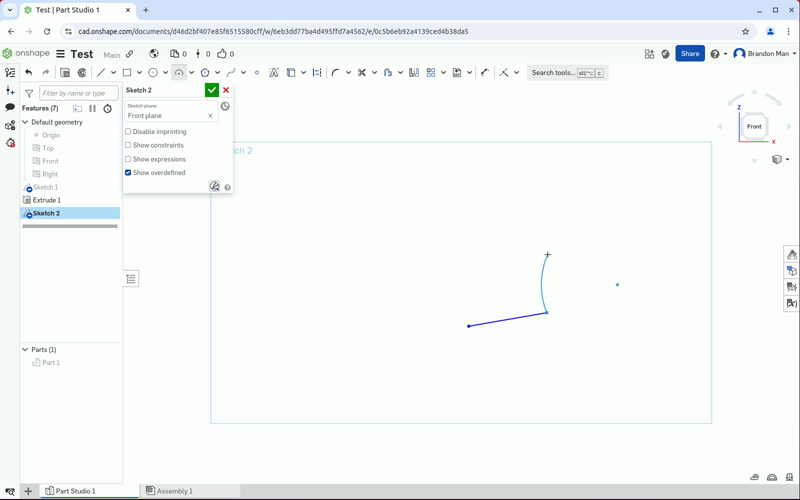
click(547, 254)
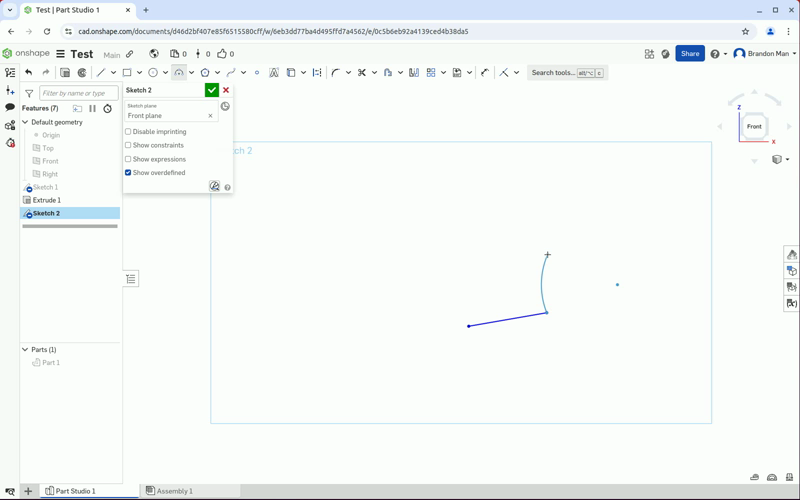
mouse_move(515, 282)
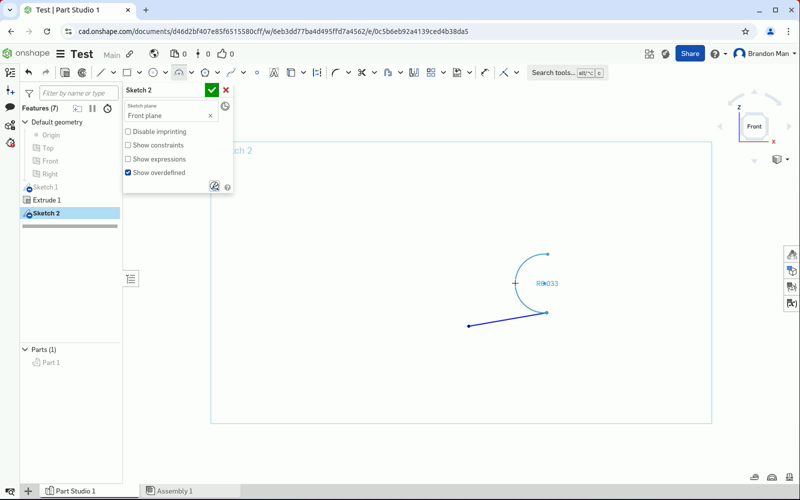
click(515, 282)
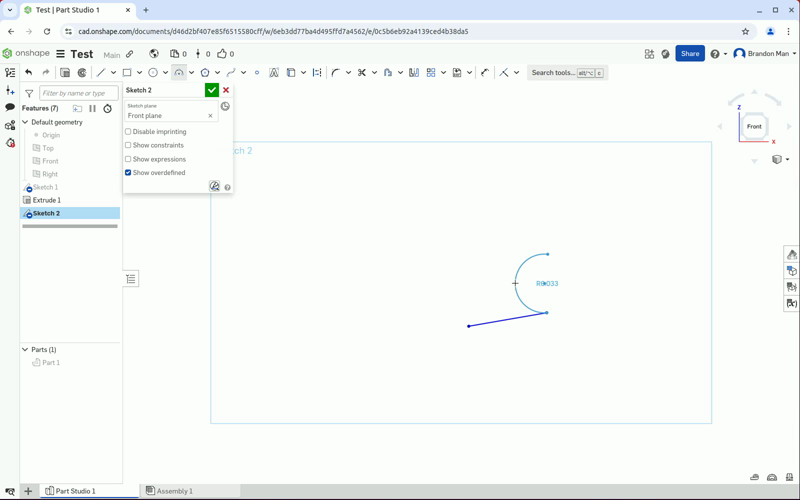
key_up(shift)
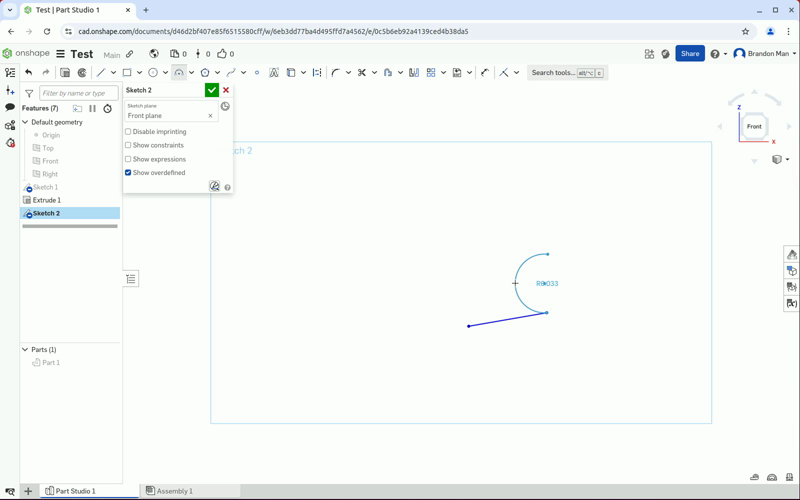
key(esc)
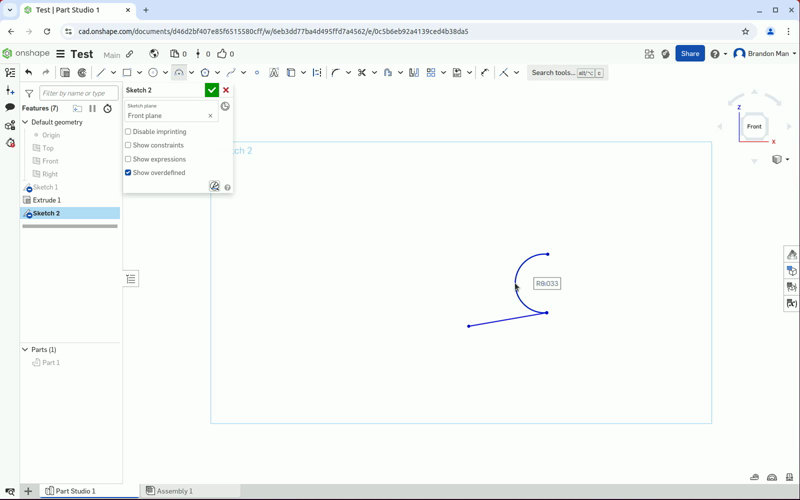
key(l)
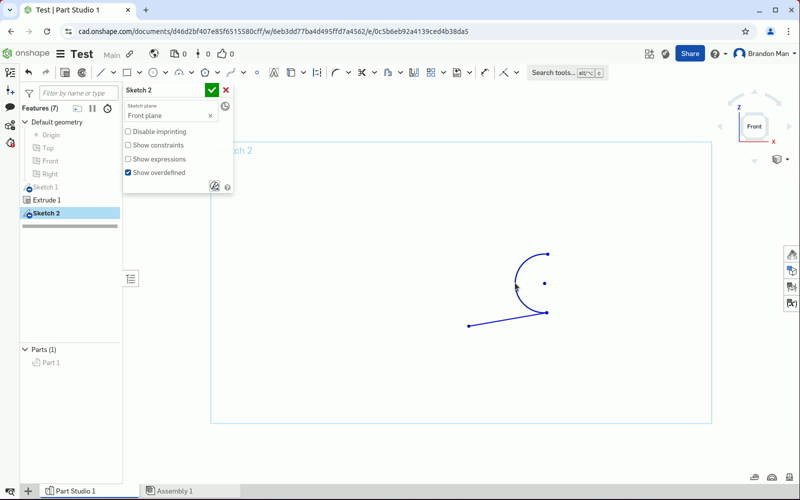
mouse_move(547, 254)
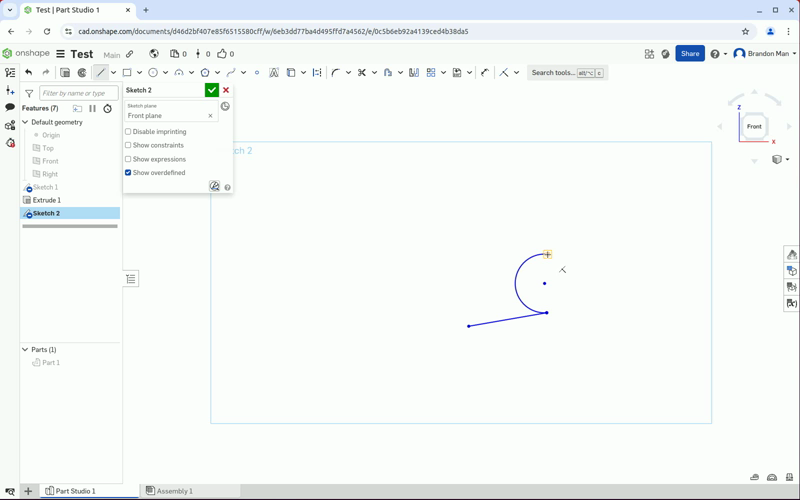
click(547, 254)
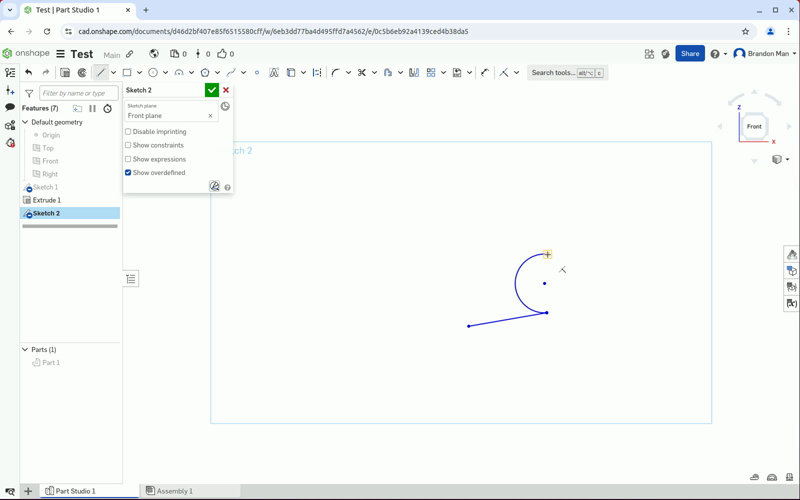
key_down(shift)
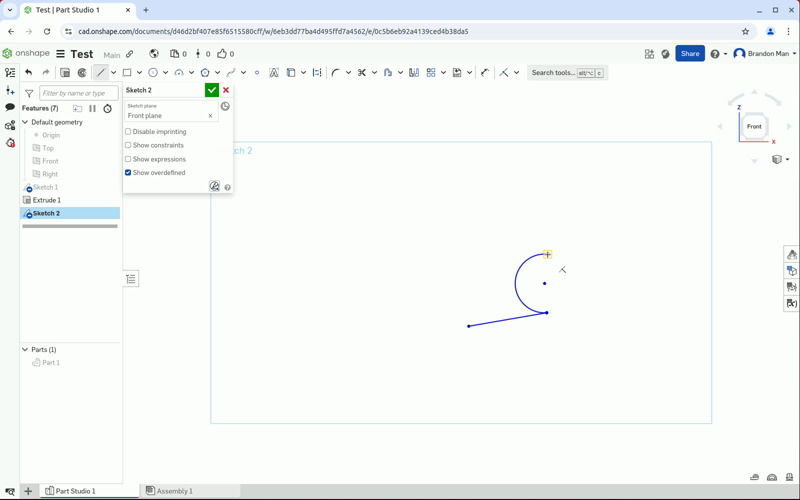
mouse_move(468, 239)
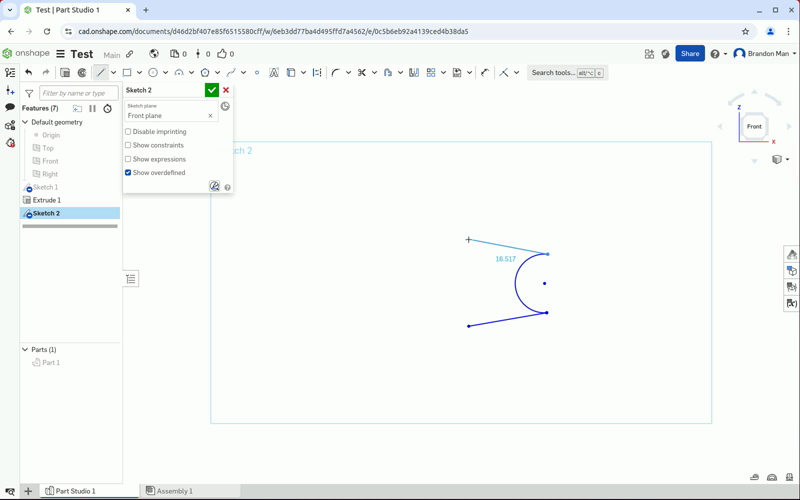
click(468, 239)
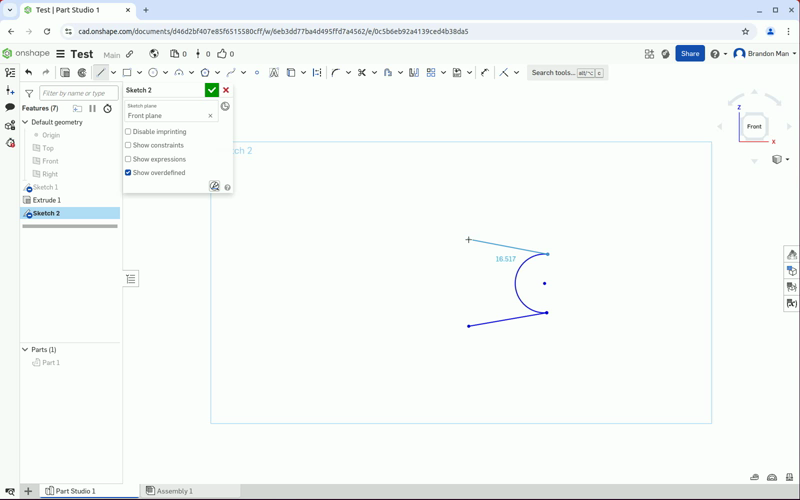
key_up(shift)
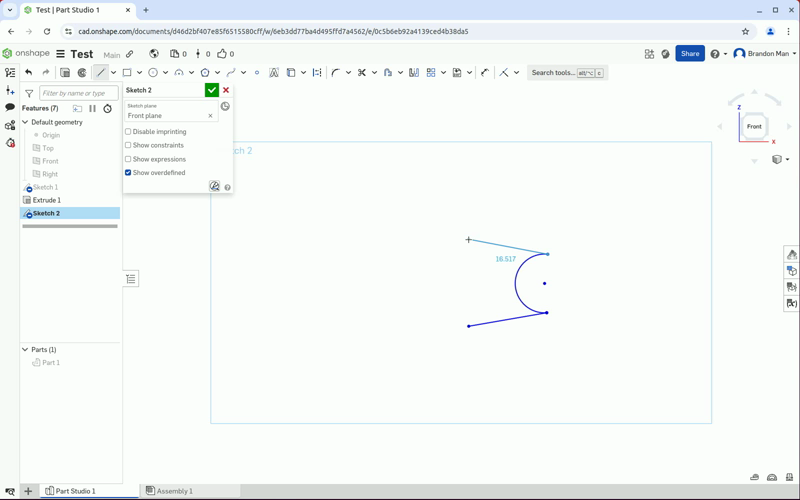
key(esc)
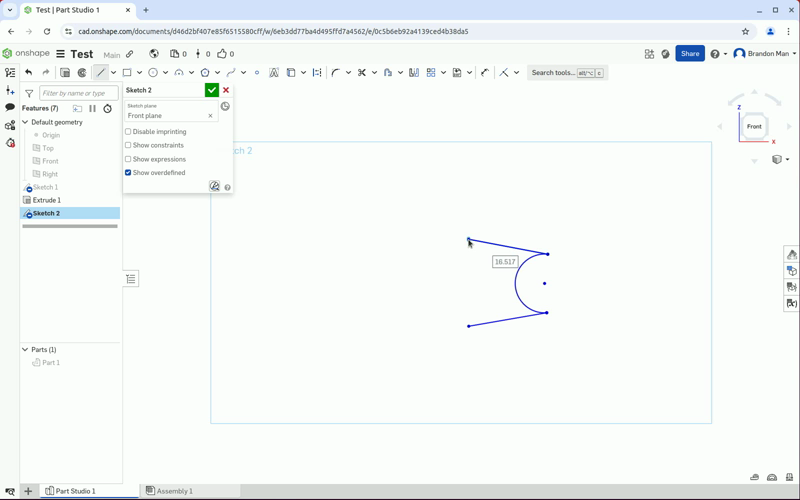
key(a)
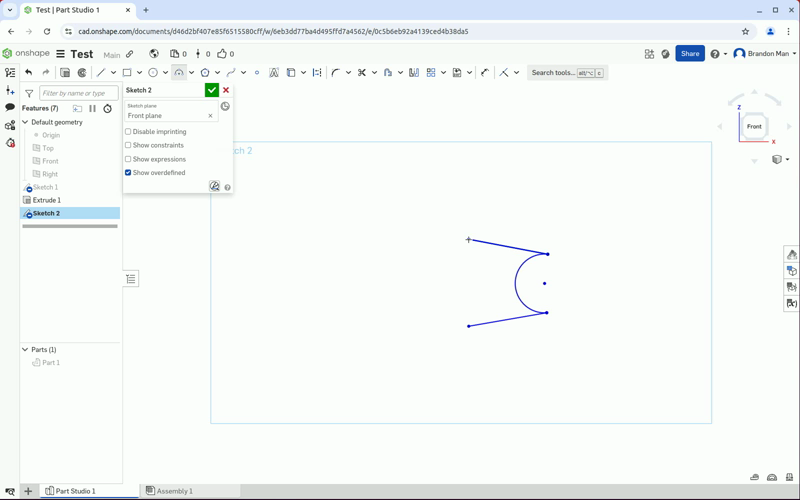
mouse_move(468, 239)
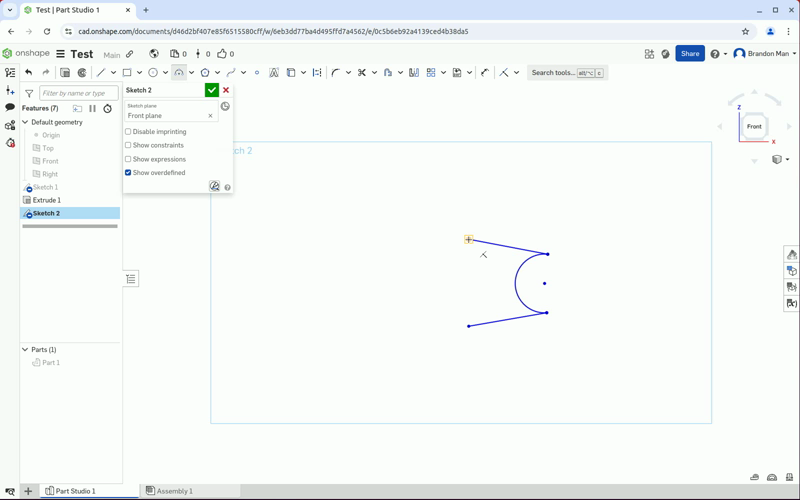
click(468, 239)
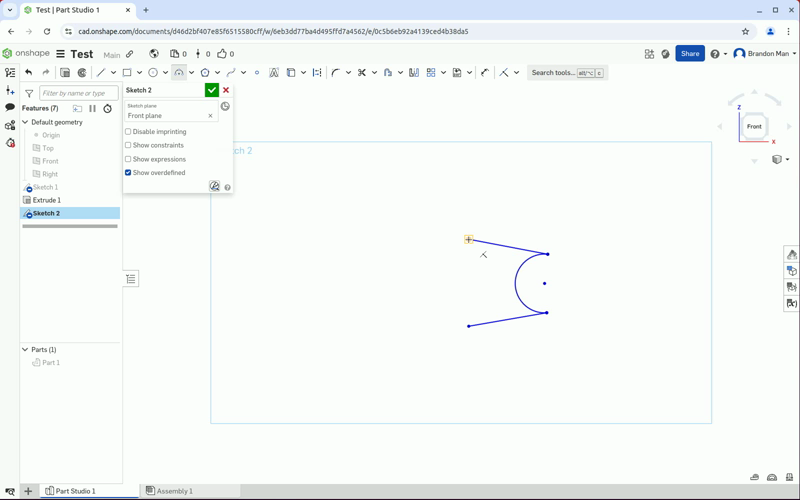
mouse_move(468, 326)
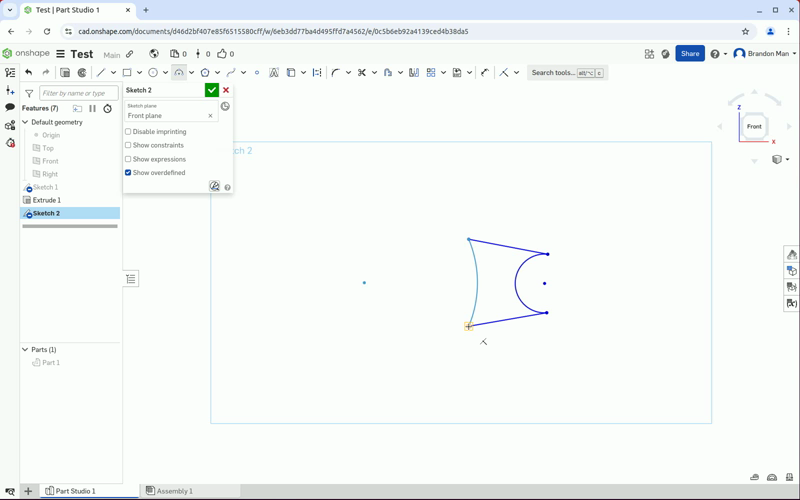
click(468, 326)
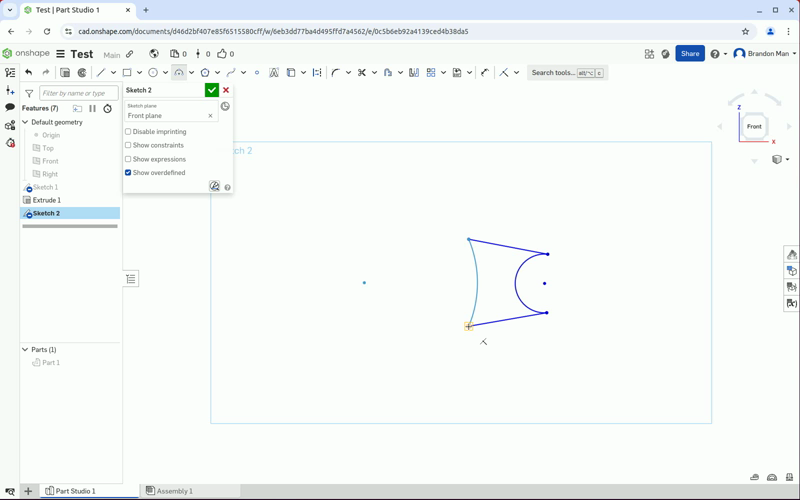
key_down(shift)
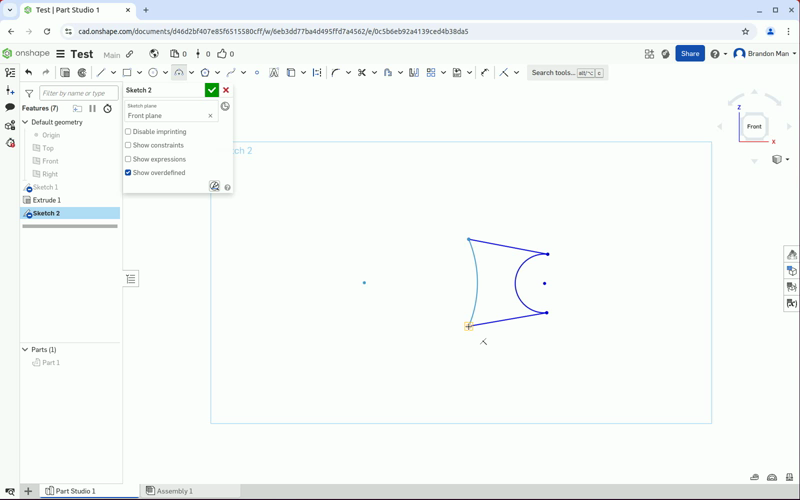
mouse_move(505, 282)
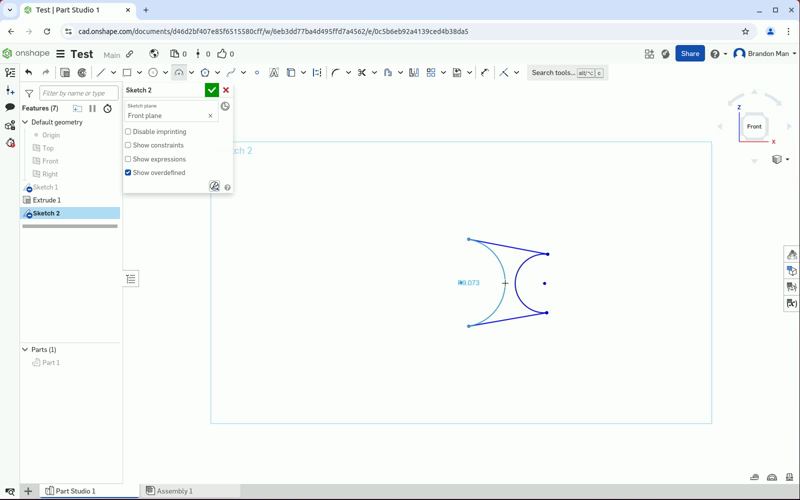
click(505, 282)
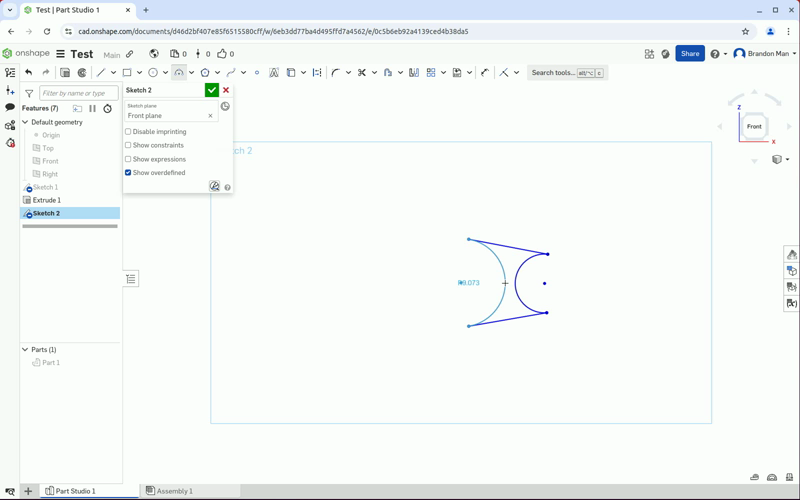
key_up(shift)
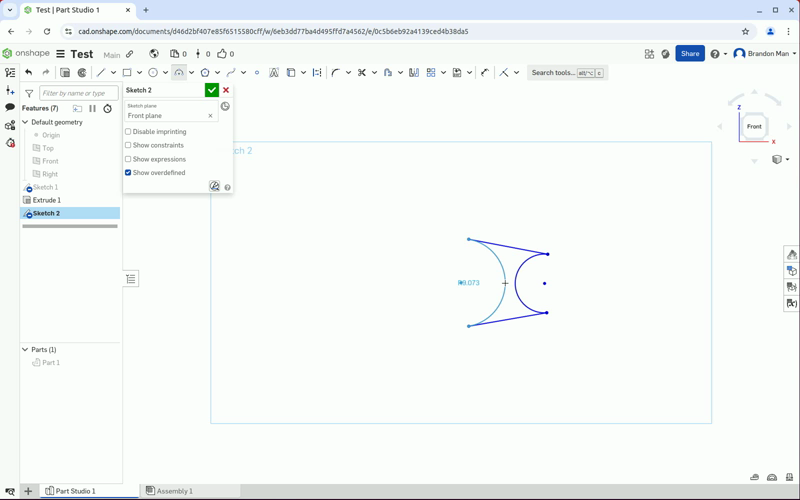
key(esc)
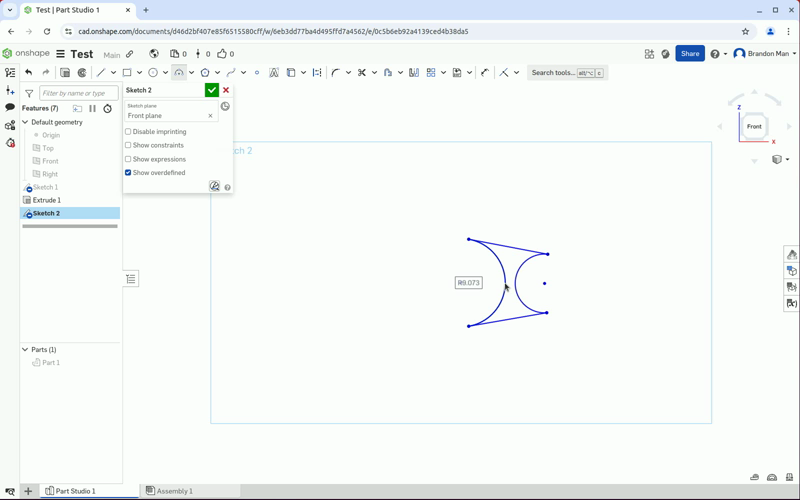
mouse_move(508, 314)
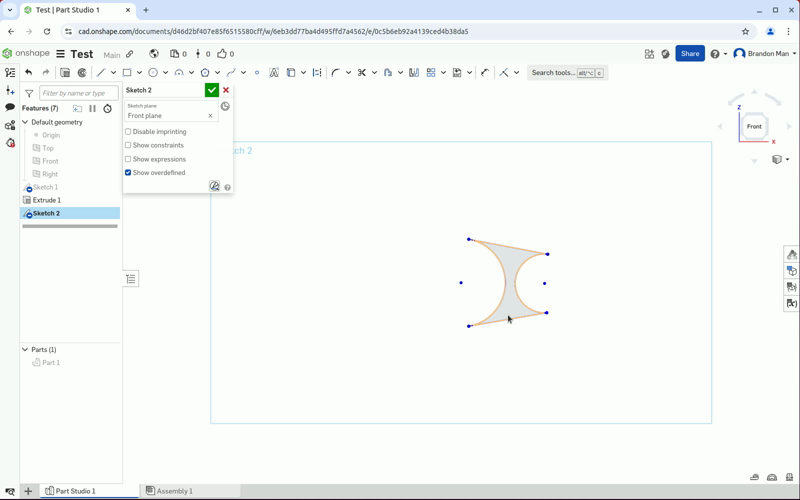
click(508, 314)
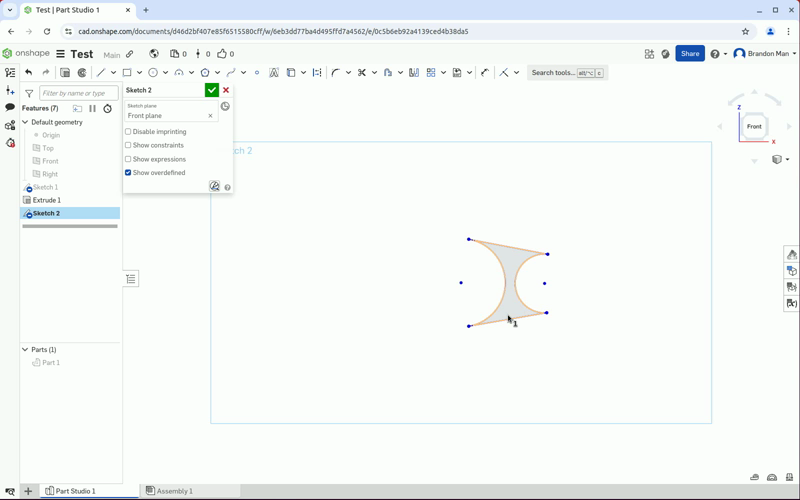
mouse_move(73, 352)
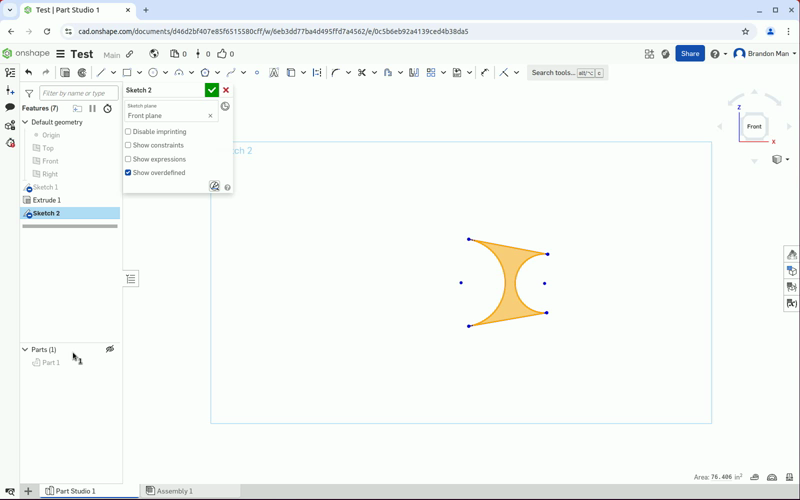
key(shift+y)
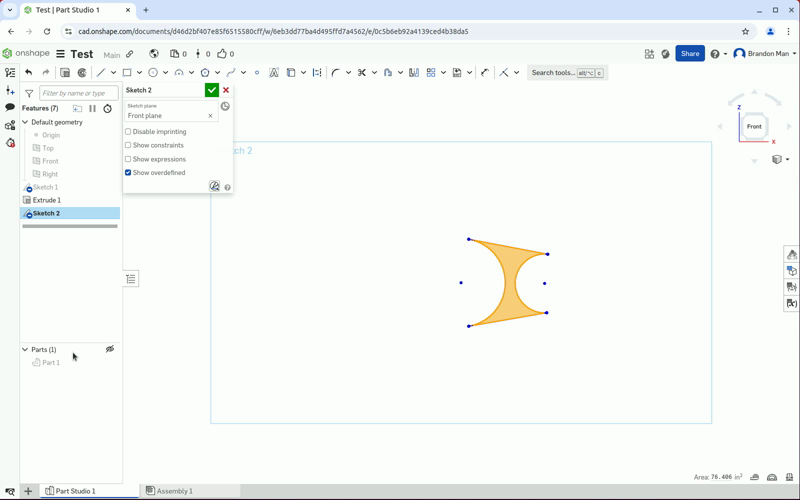
key(shift+e)
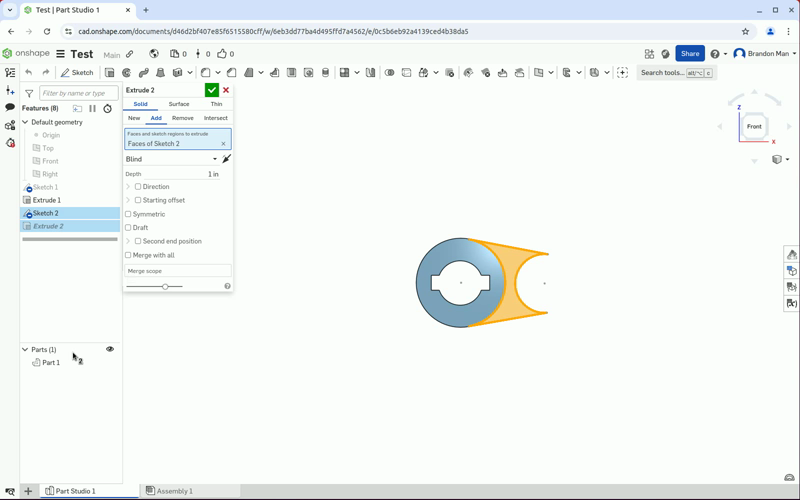
mouse_move(143, 106)
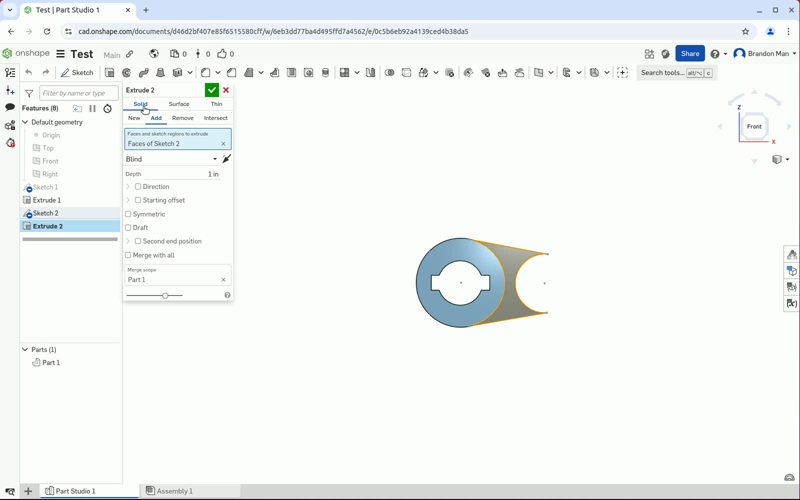
click(143, 106)
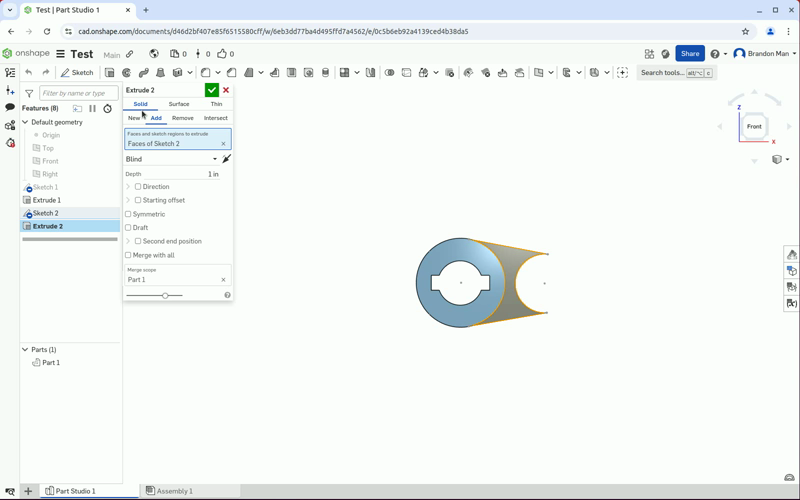
mouse_move(137, 120)
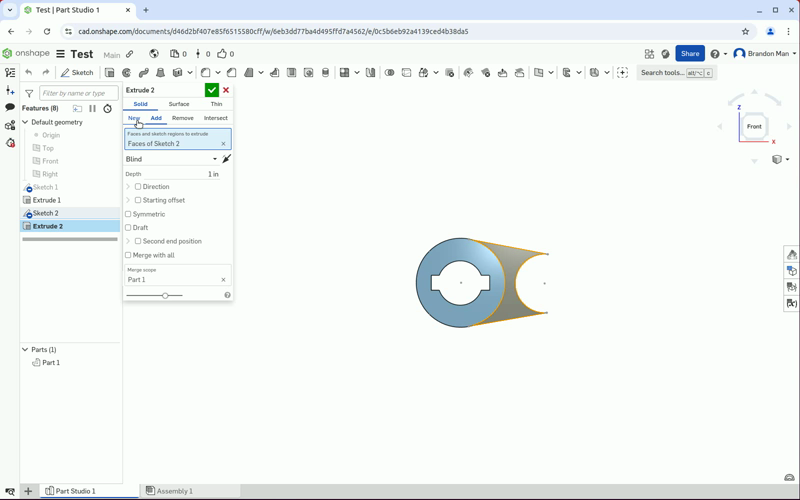
click(137, 120)
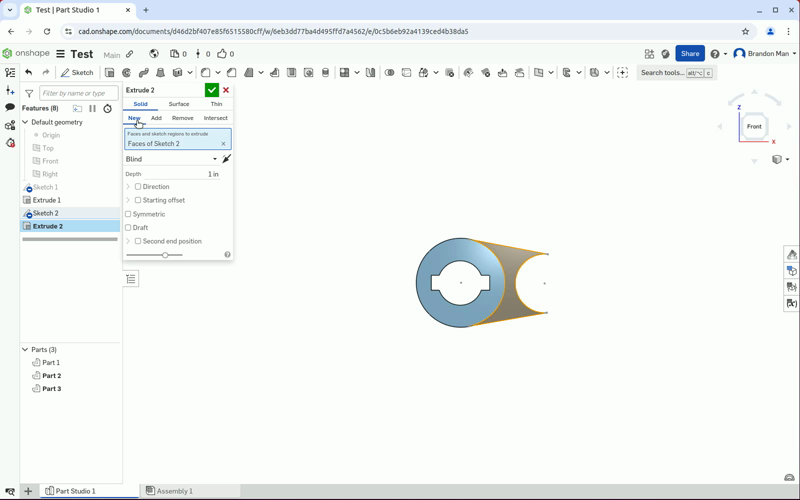
key(tab, 4)
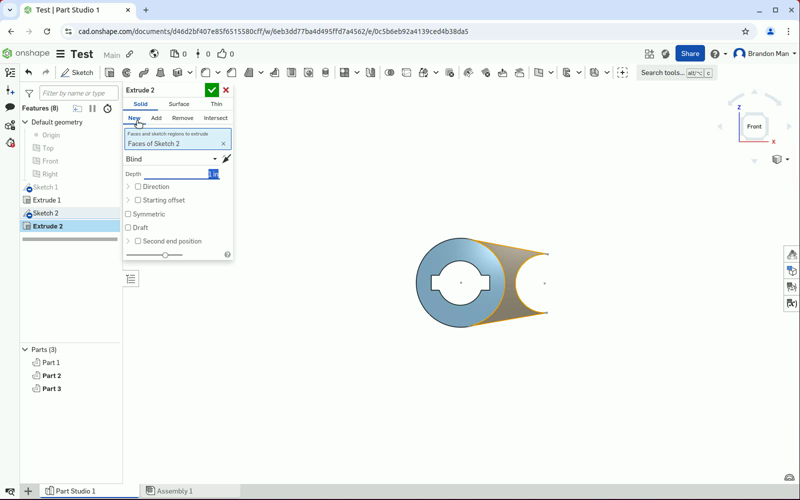
text(7.943)
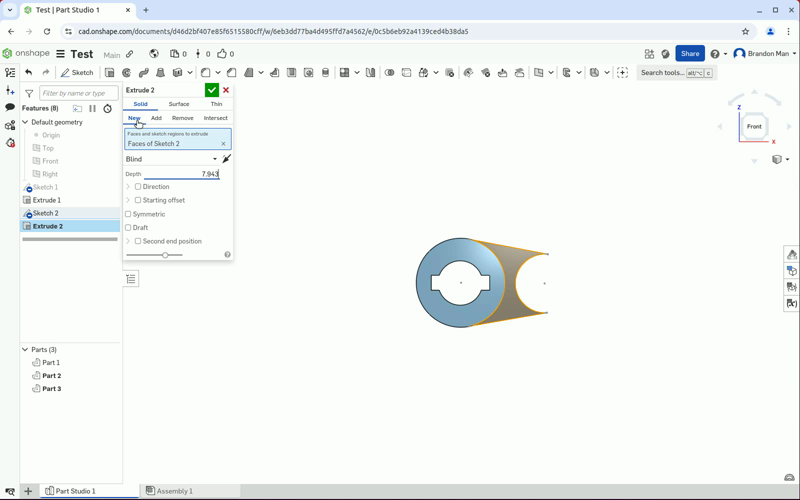
key(enter)
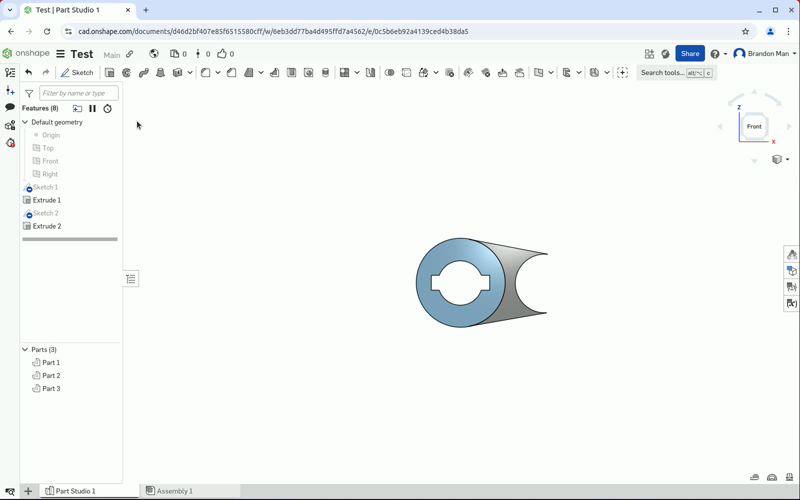
key(shift+h)
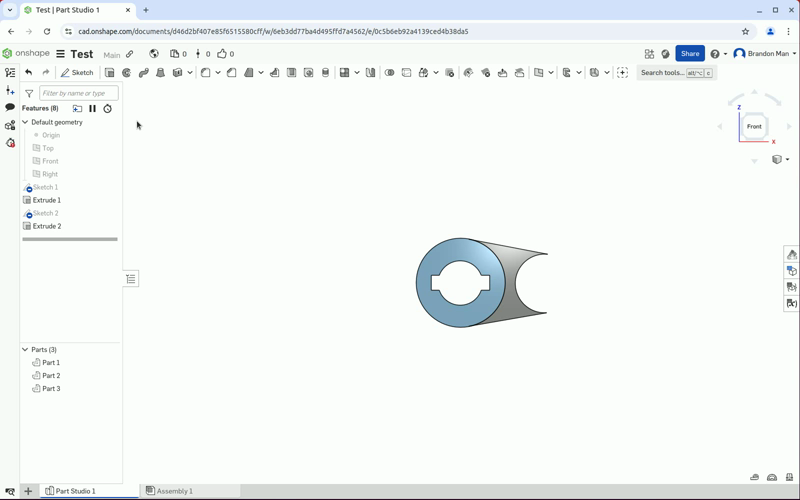
key(shift+h)
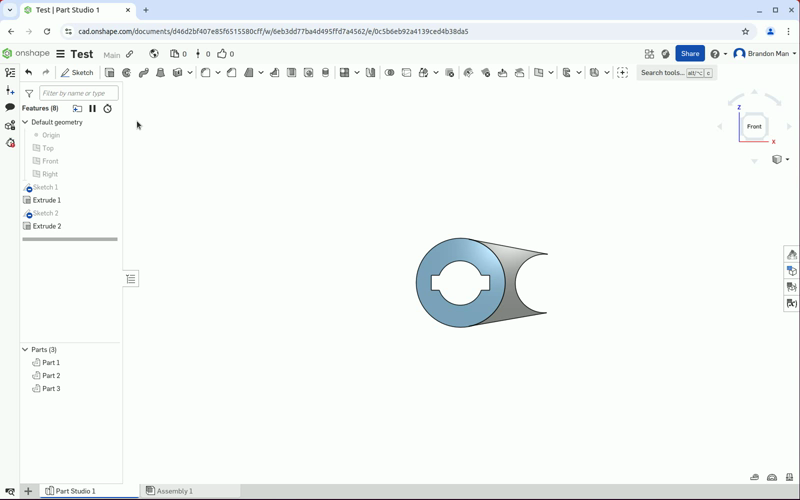
mouse_move(73, 189)
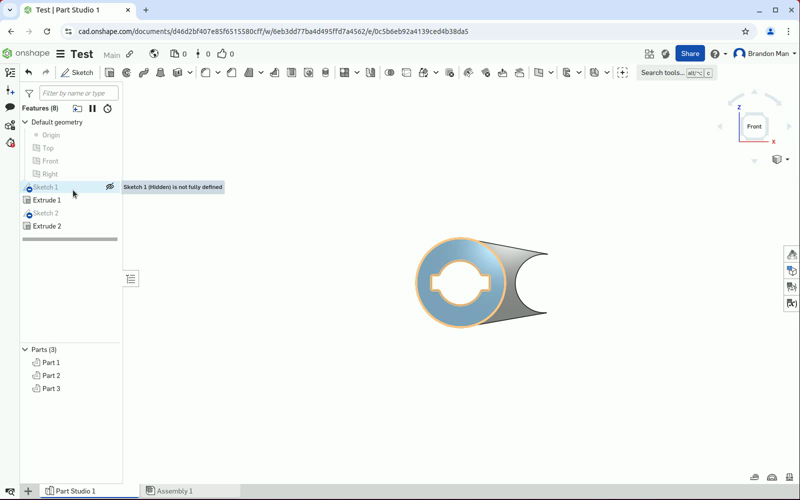
click(73, 189)
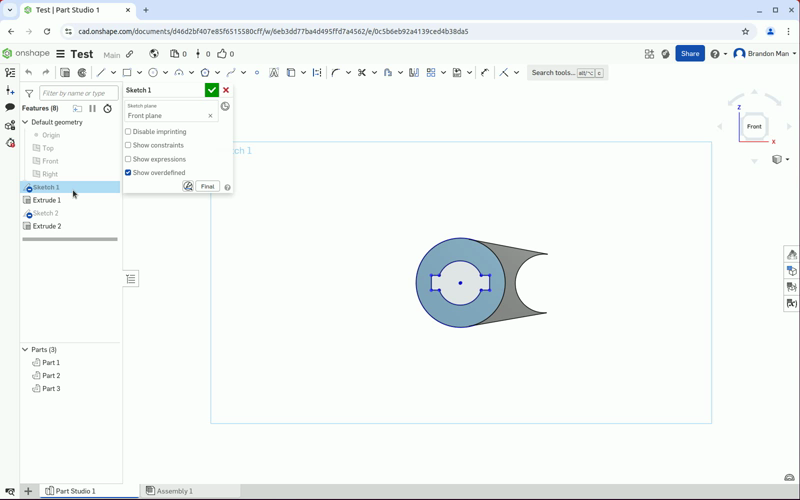
mouse_move(229, 92)
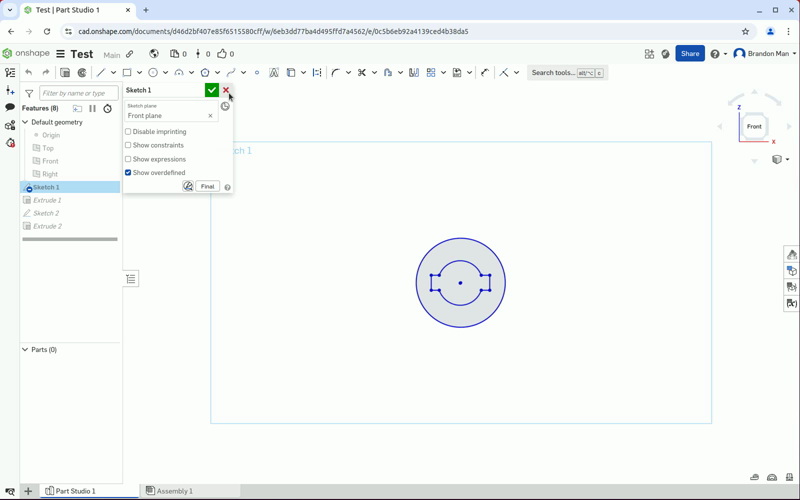
click(229, 92)
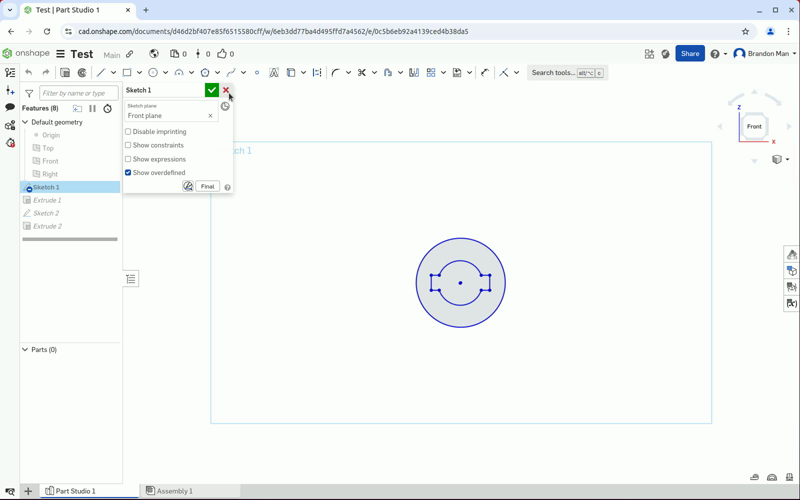
key(shift+s)
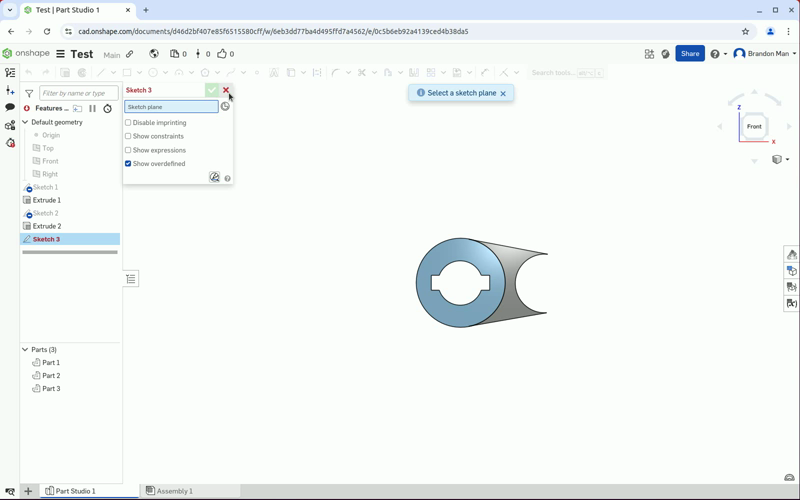
mouse_move(73, 163)
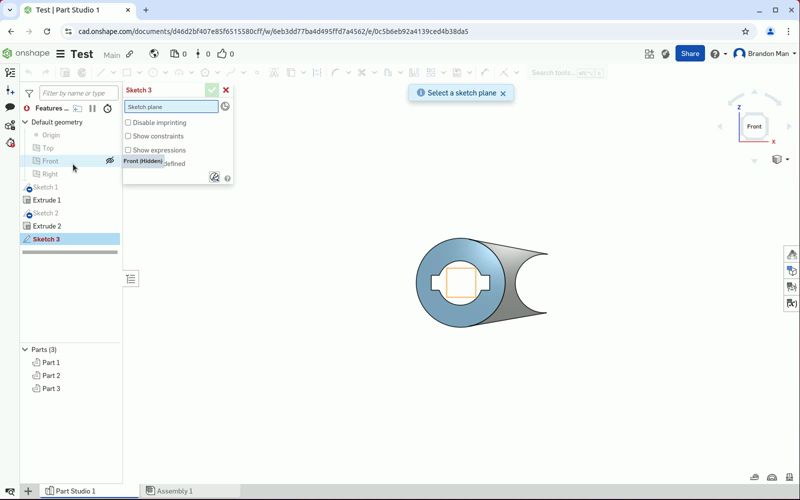
click(73, 163)
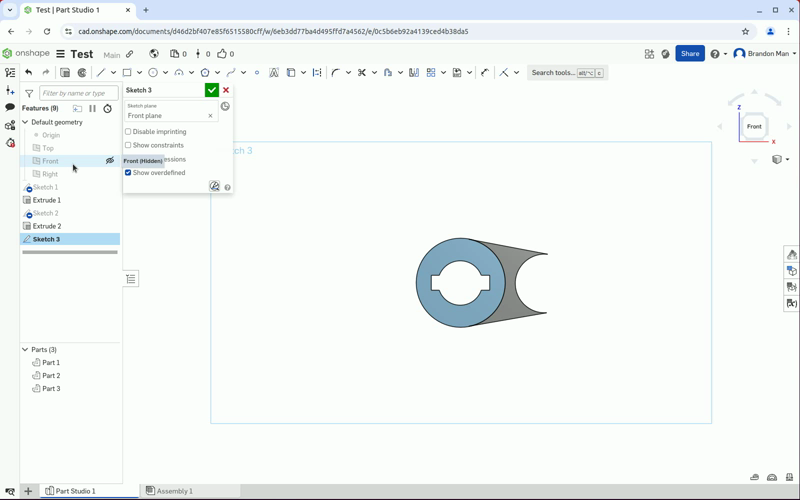
mouse_move(73, 352)
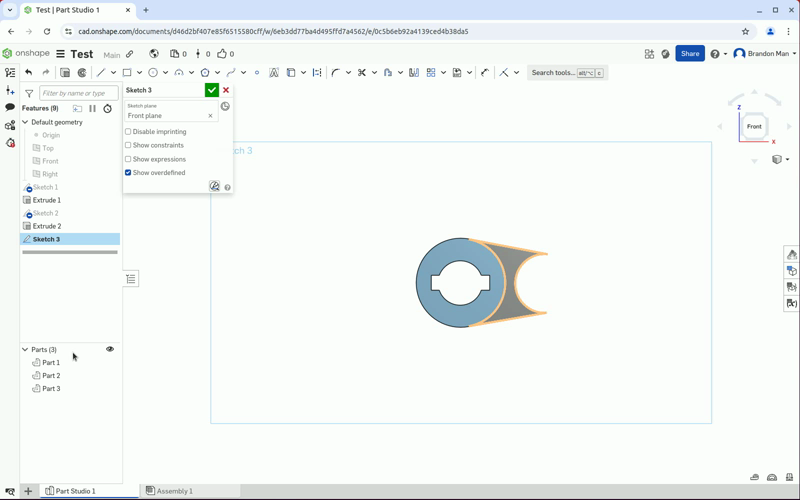
key(y)
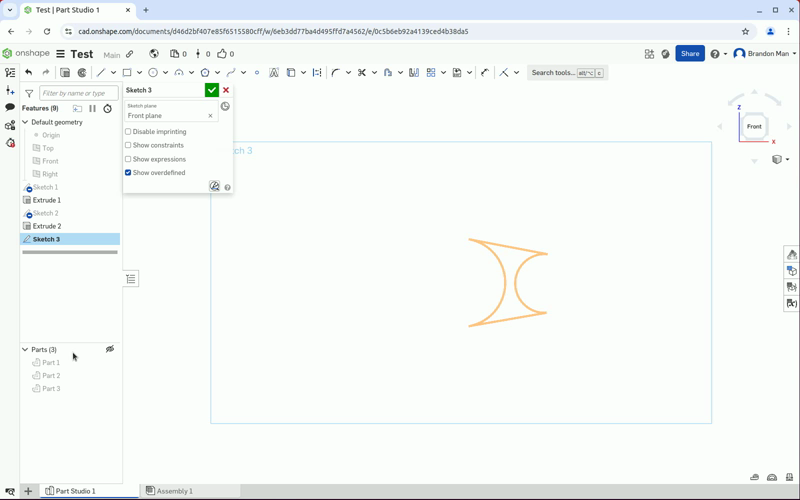
key(l)
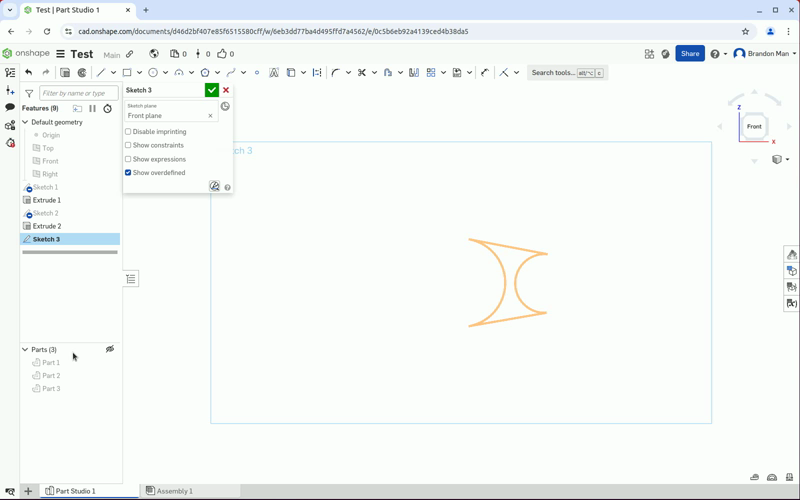
key_down(shift)
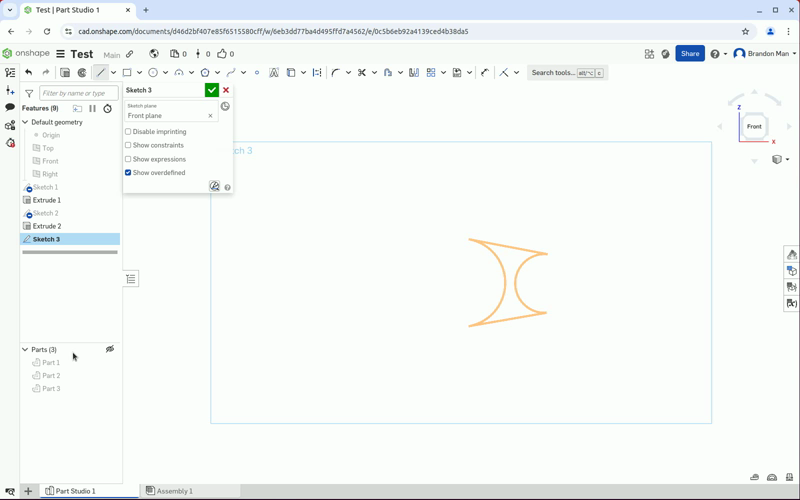
mouse_move(546, 312)
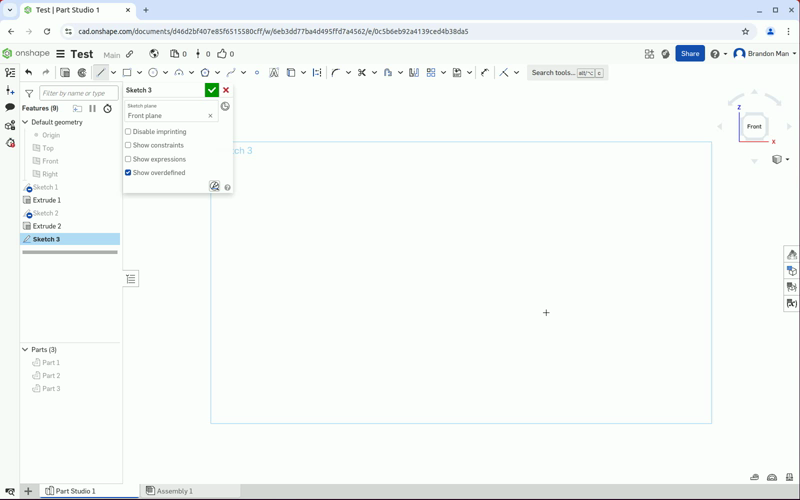
click(546, 312)
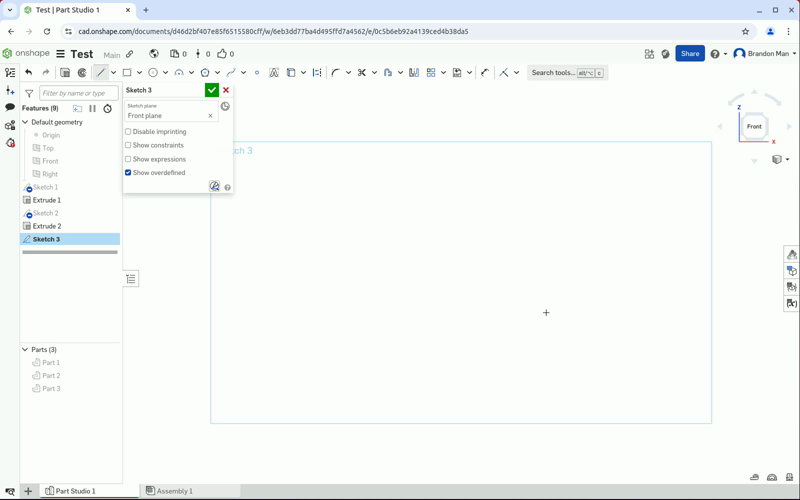
key_up(shift)
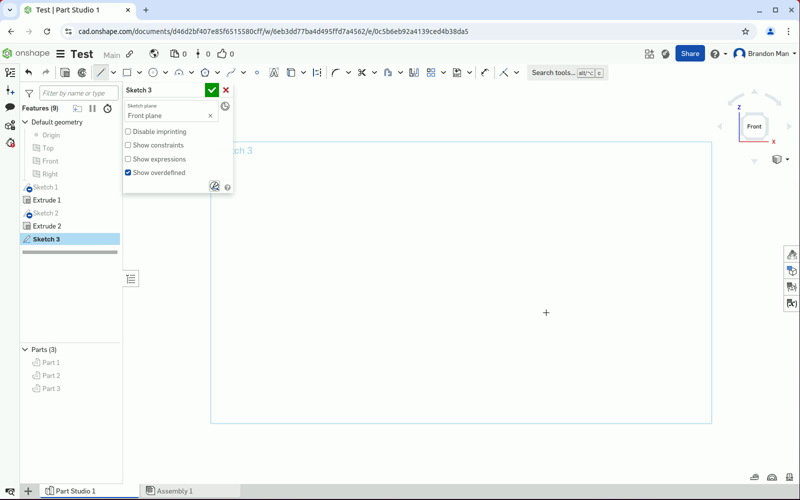
key_down(shift)
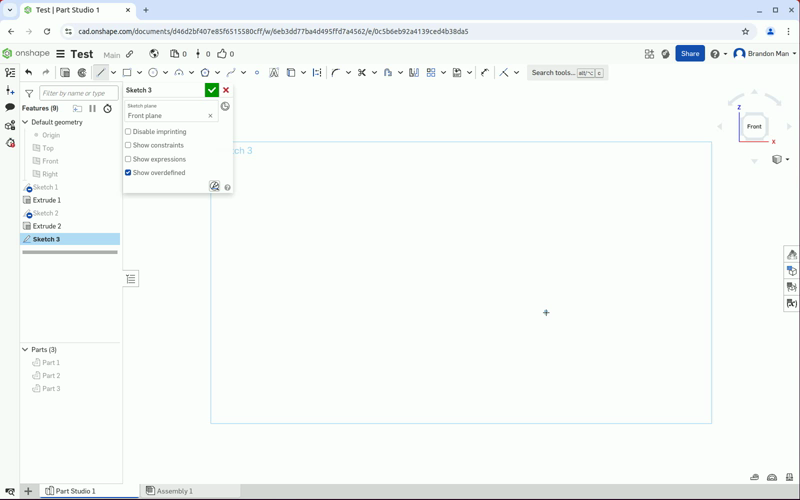
mouse_move(576, 312)
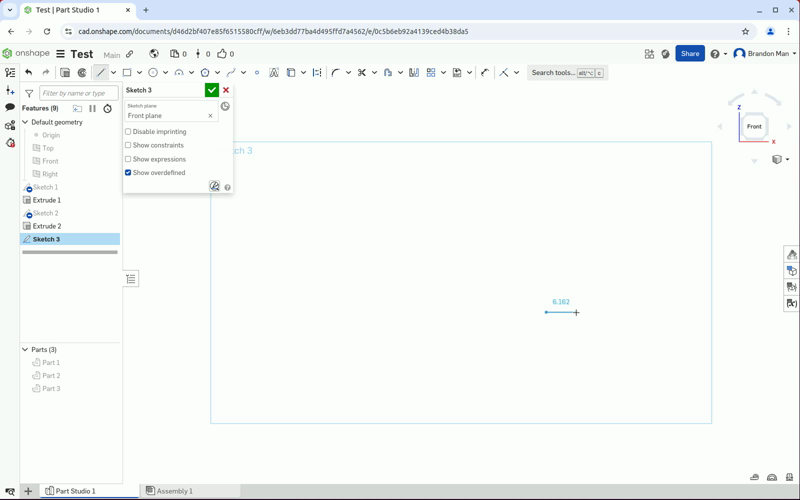
mouse_move(553, 310)
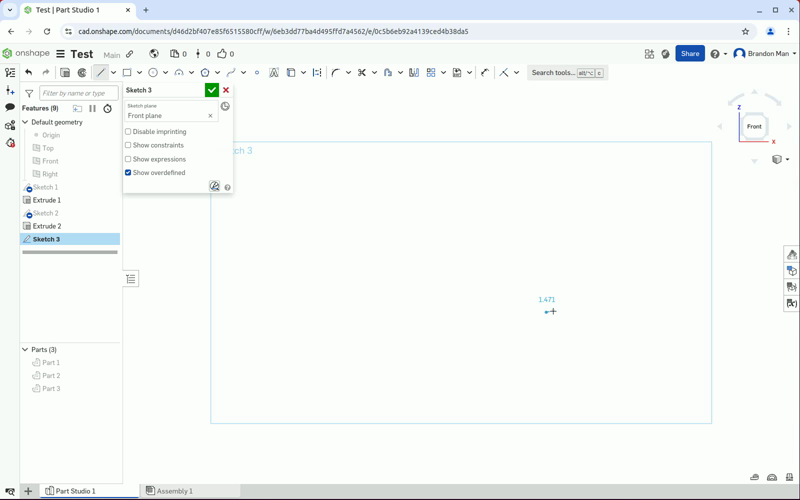
scroll(6)
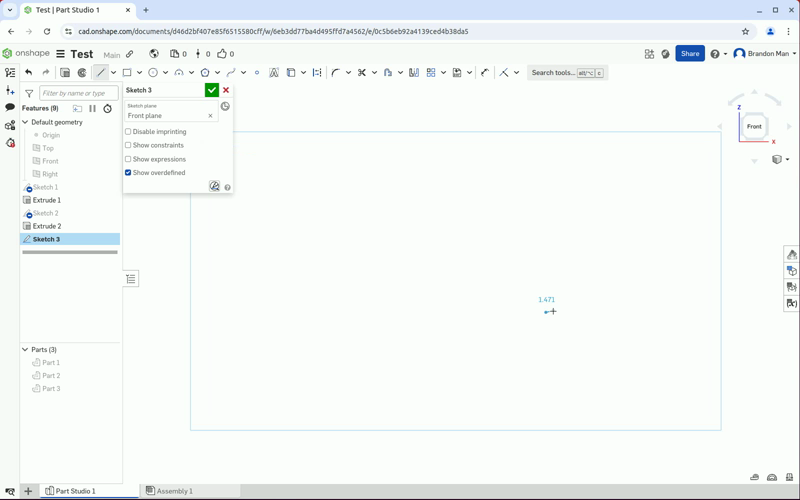
scroll(6)
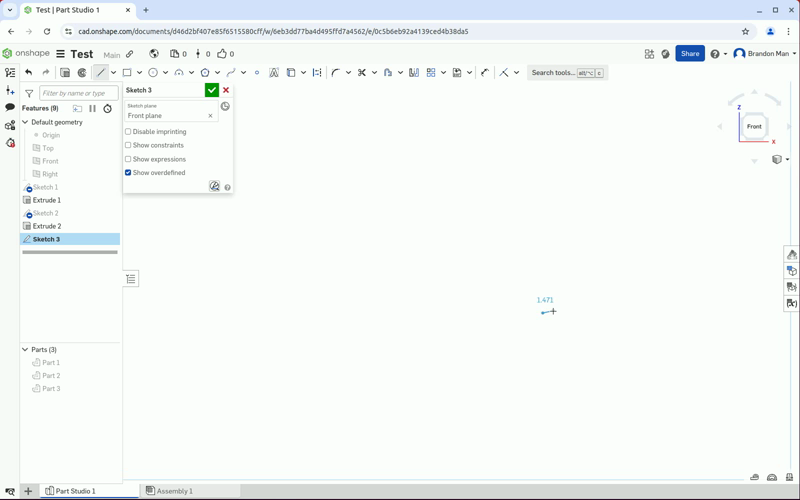
scroll(6)
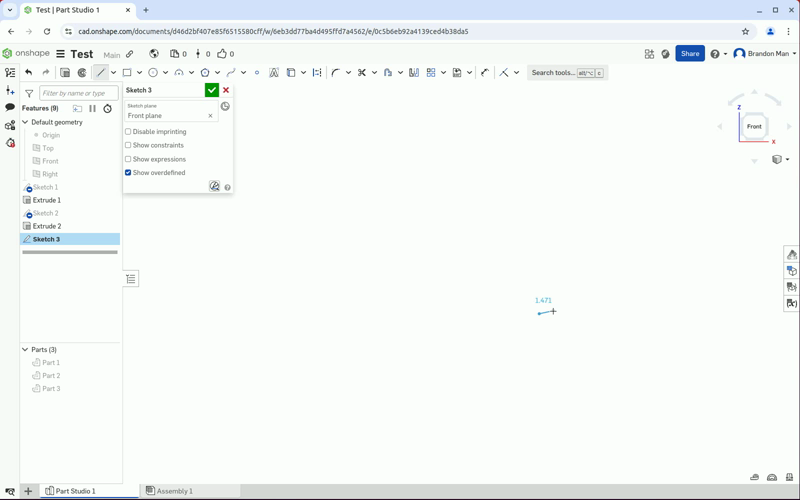
scroll(6)
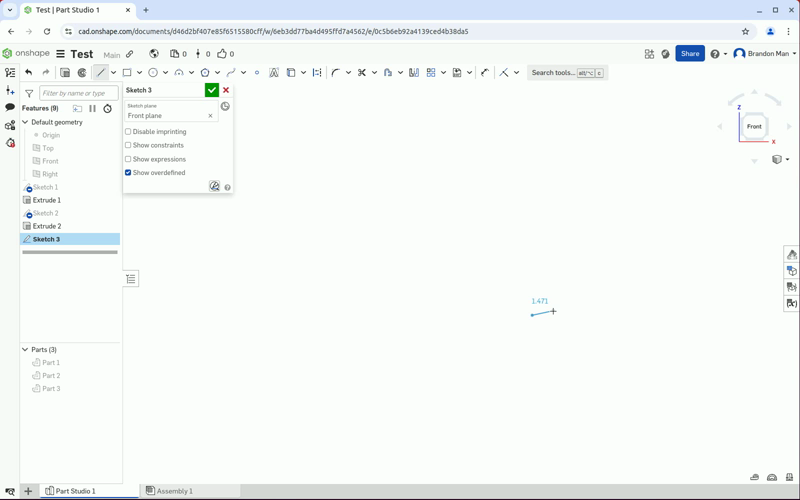
scroll(6)
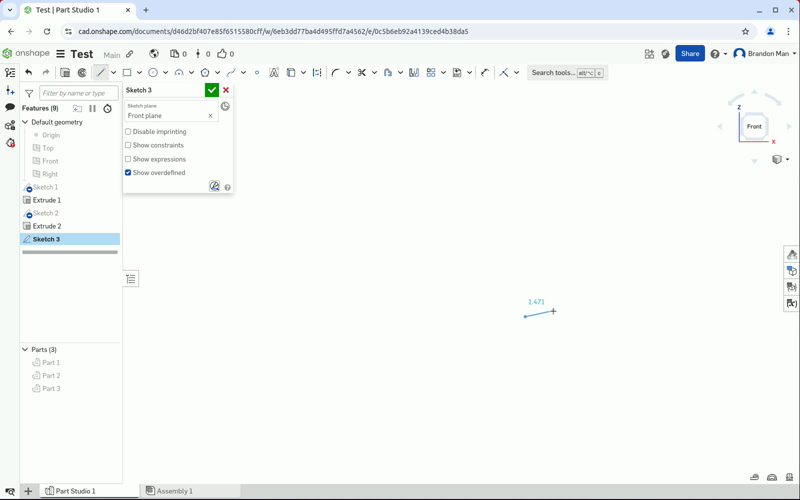
scroll(6)
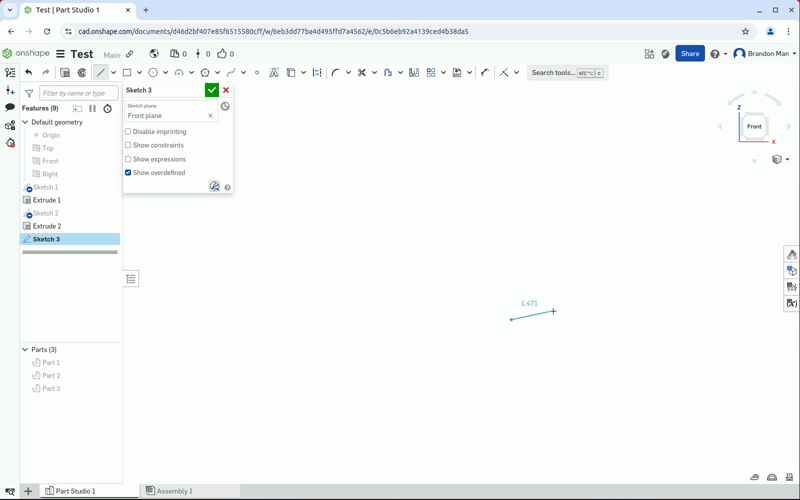
scroll(6)
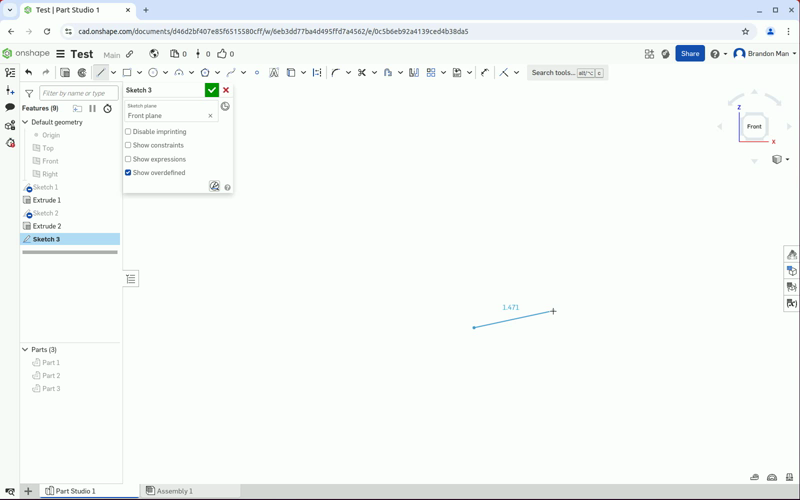
click(553, 310)
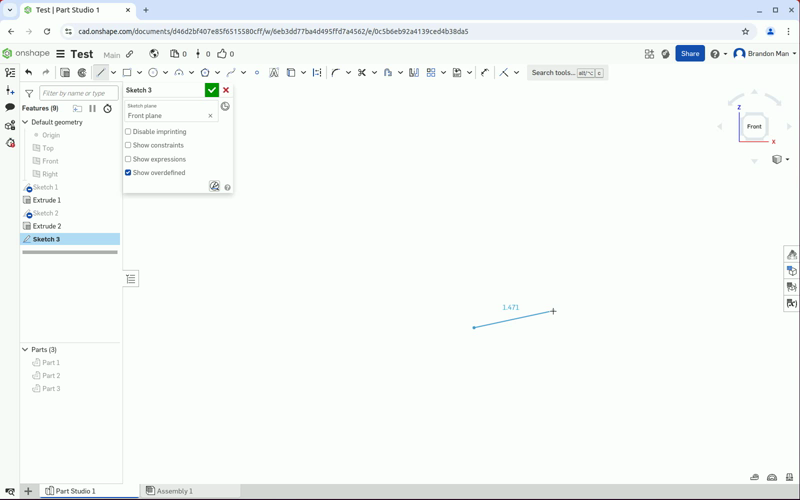
scroll(-6)
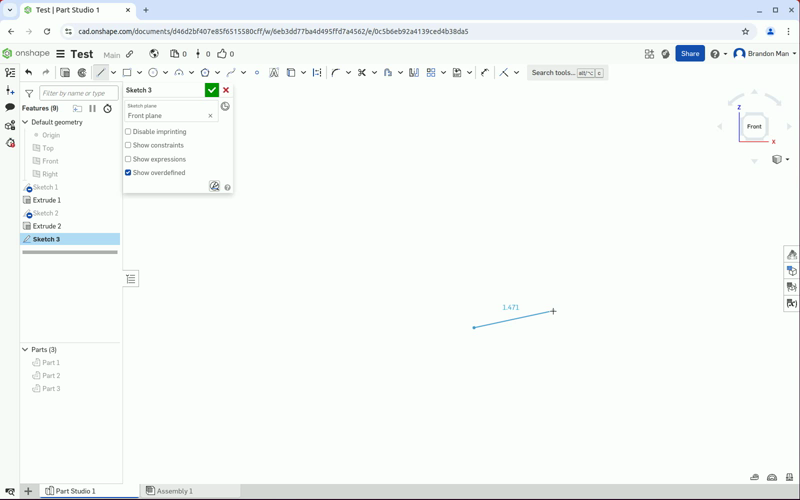
scroll(-6)
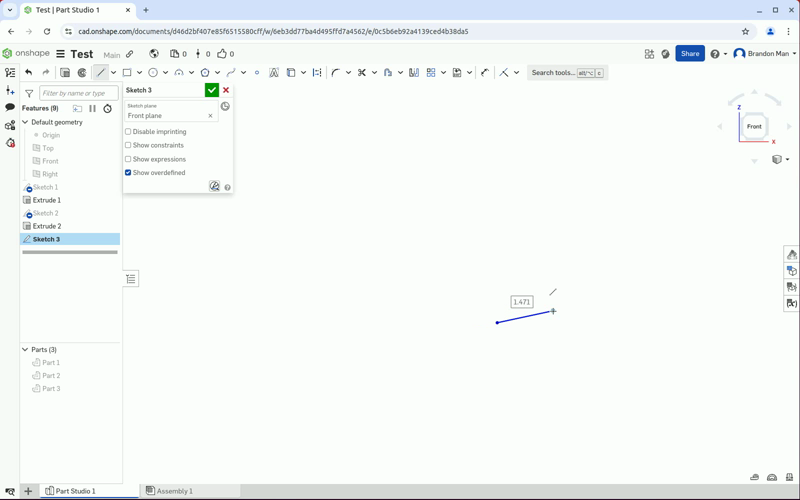
scroll(-6)
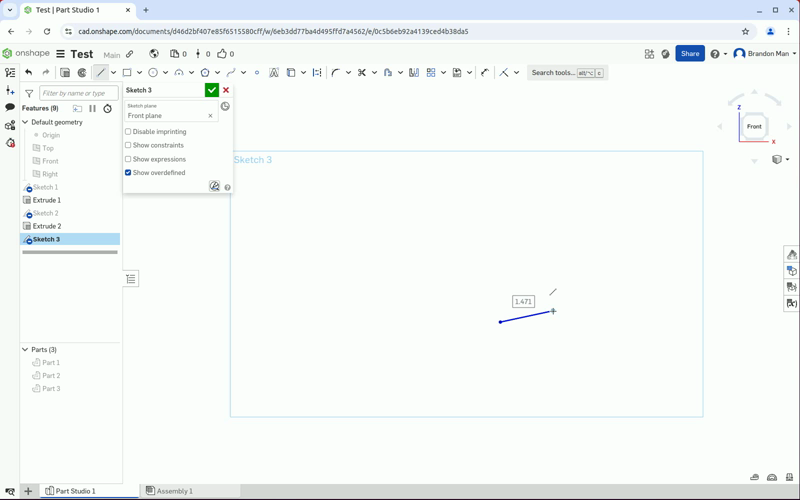
scroll(-6)
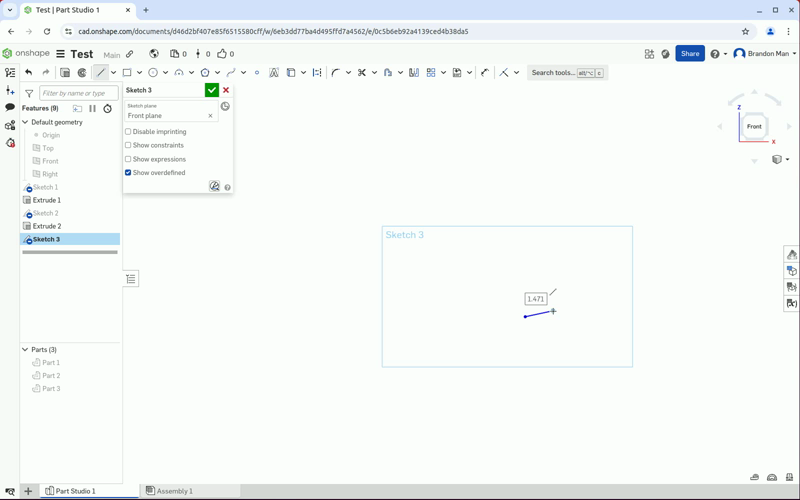
scroll(-6)
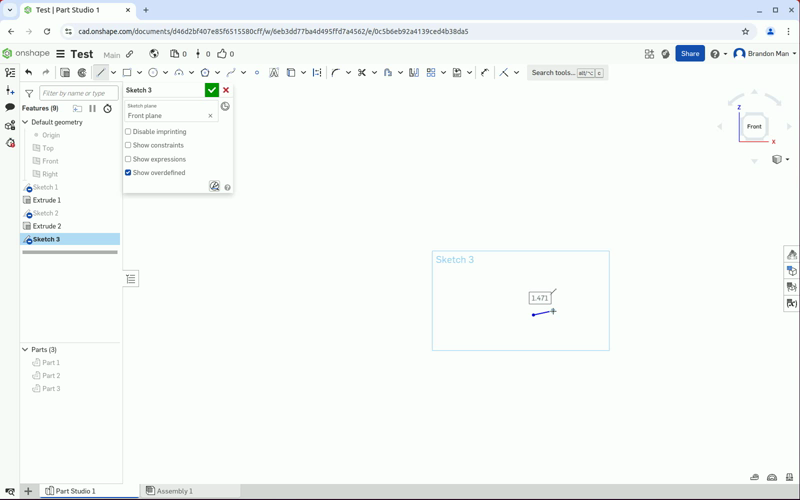
scroll(-6)
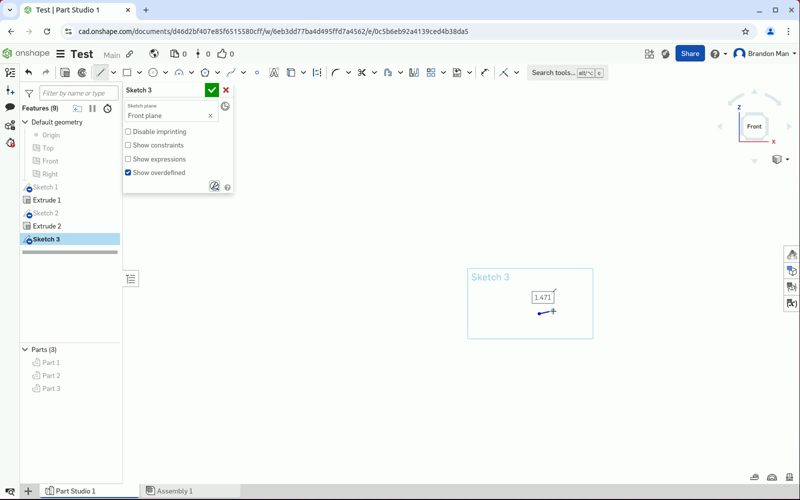
scroll(-6)
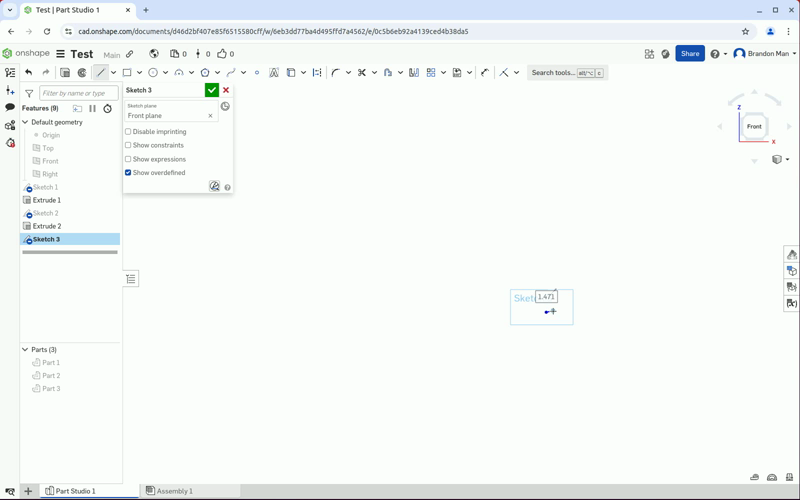
key_up(shift)
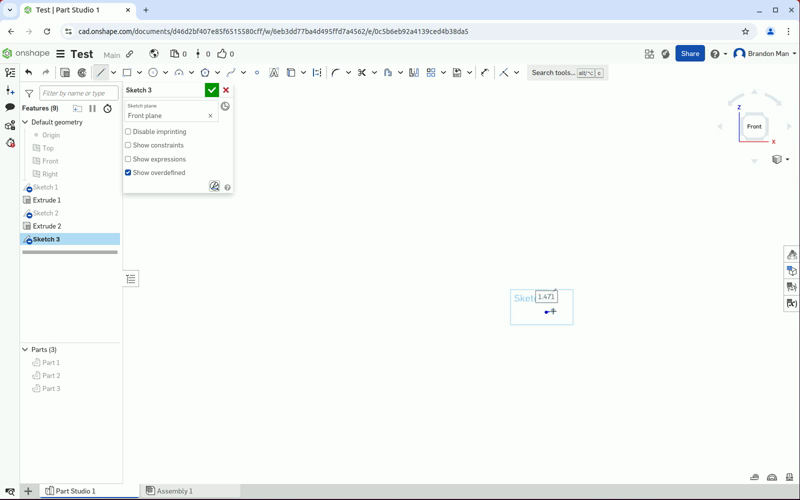
key(esc)
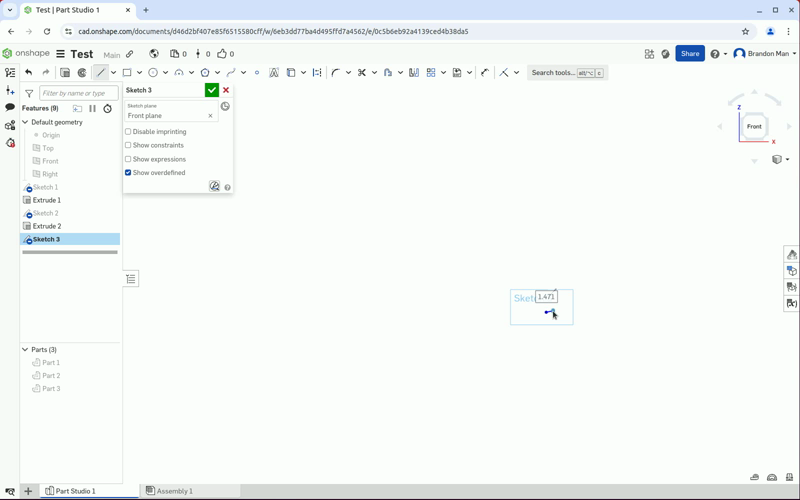
key(a)
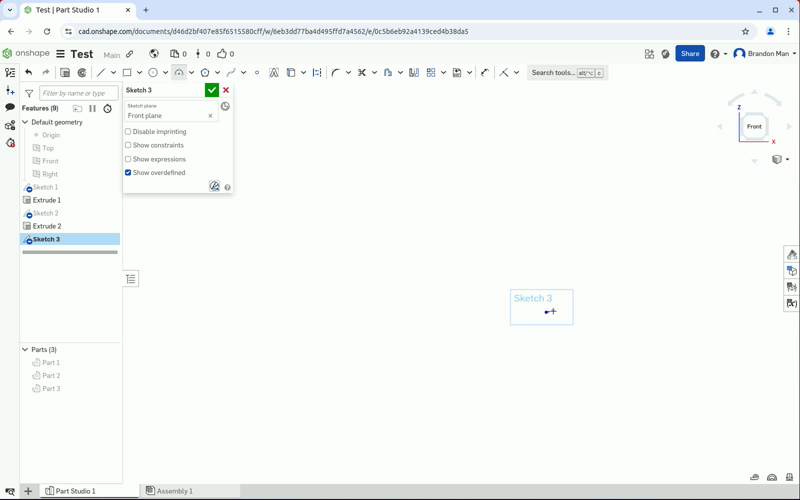
mouse_move(553, 310)
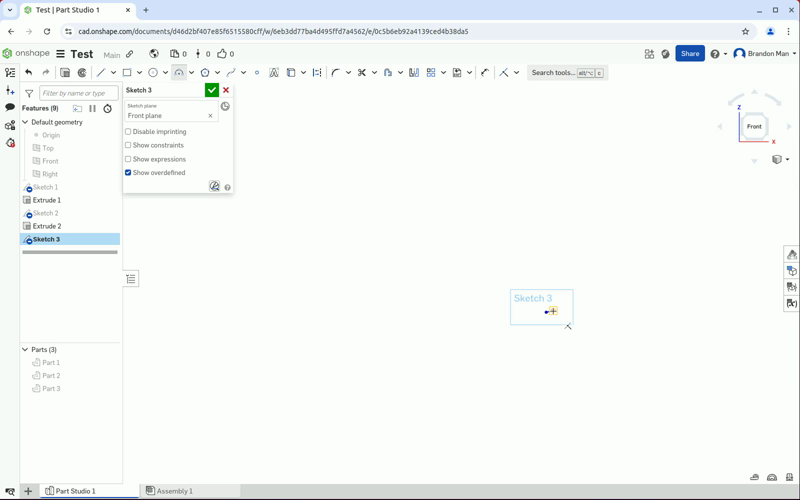
click(553, 310)
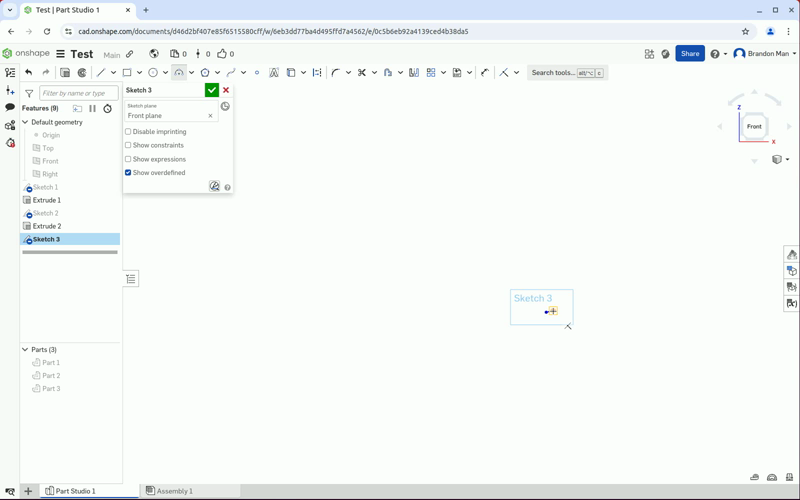
key_down(shift)
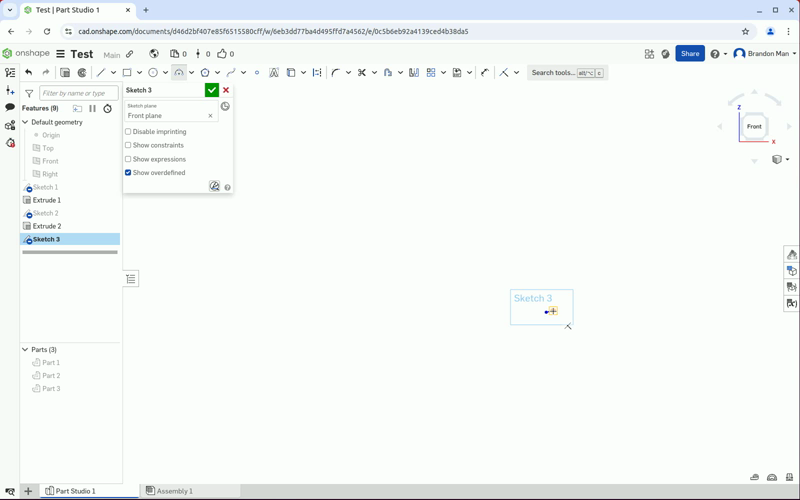
mouse_move(551, 253)
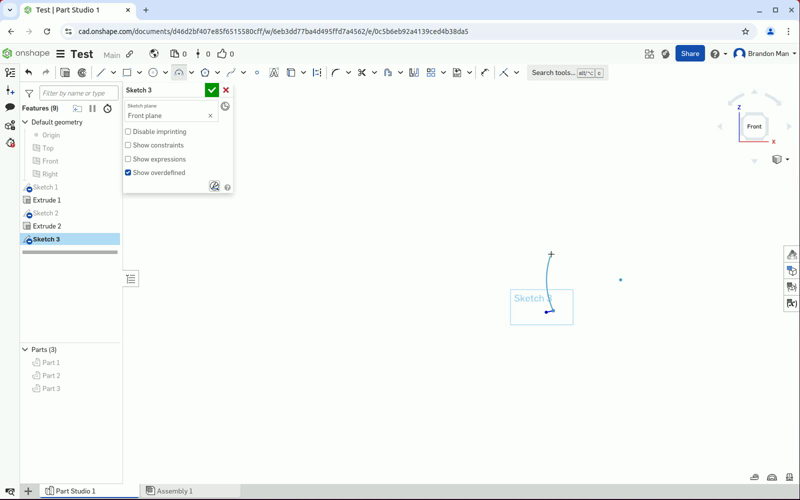
click(551, 253)
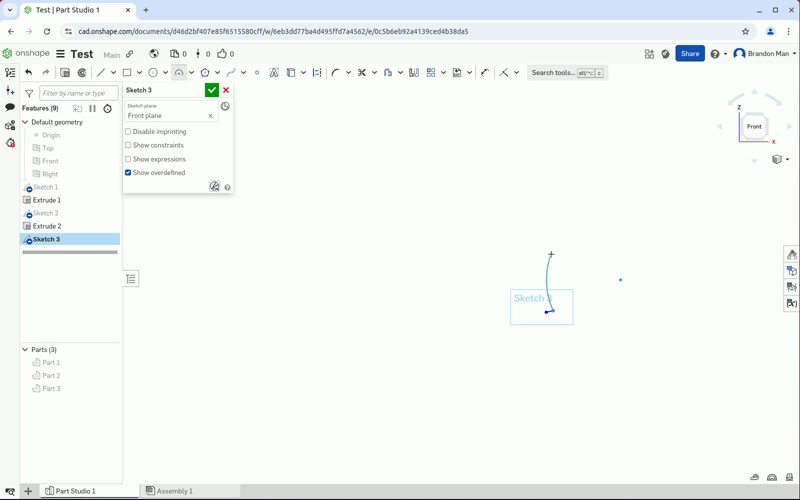
mouse_move(573, 281)
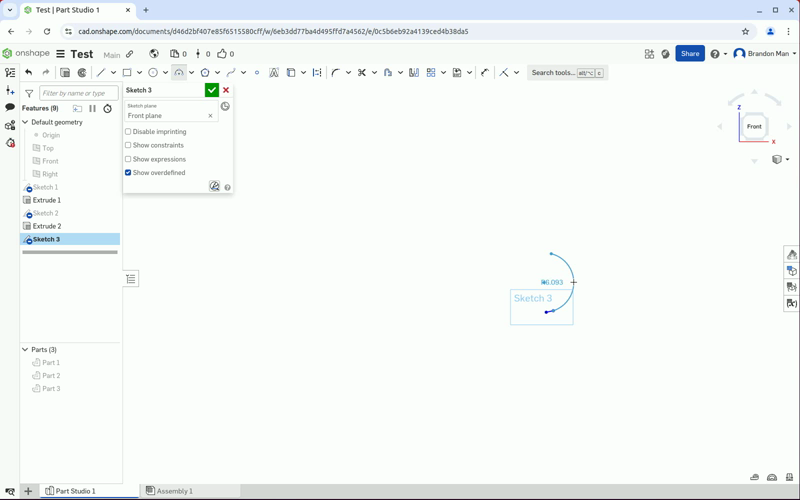
click(573, 281)
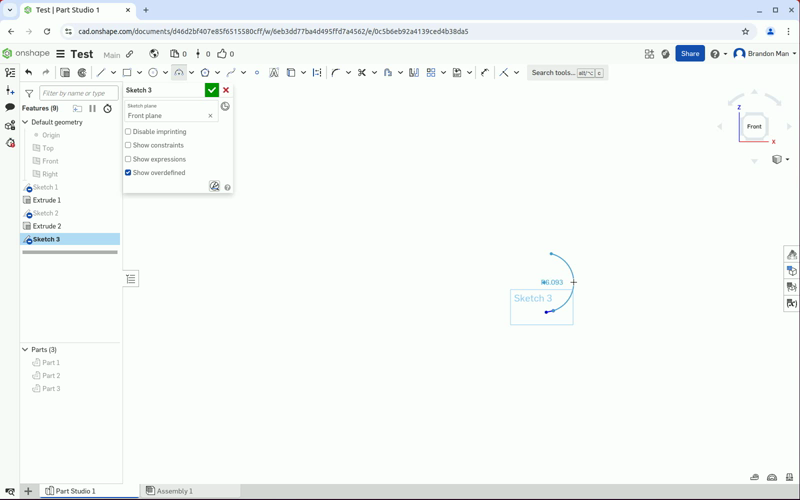
key_up(shift)
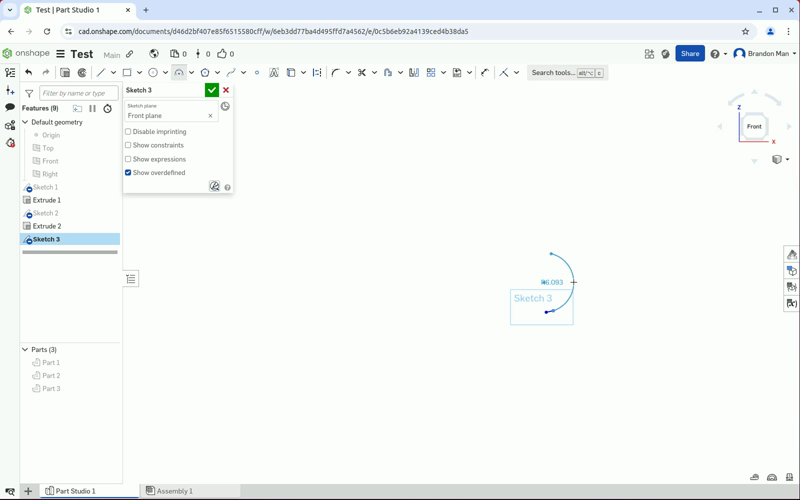
key(esc)
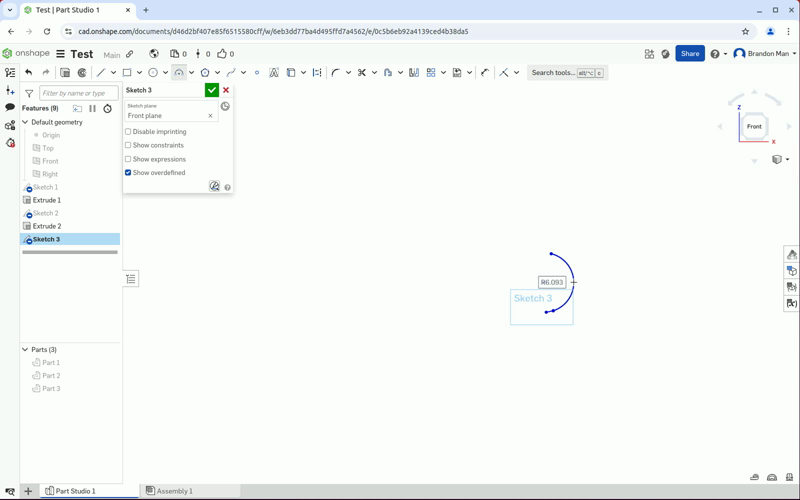
key(l)
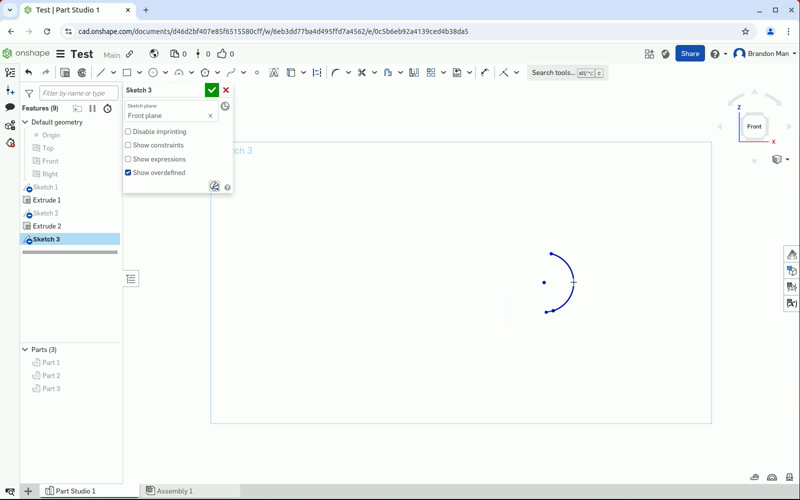
mouse_move(551, 253)
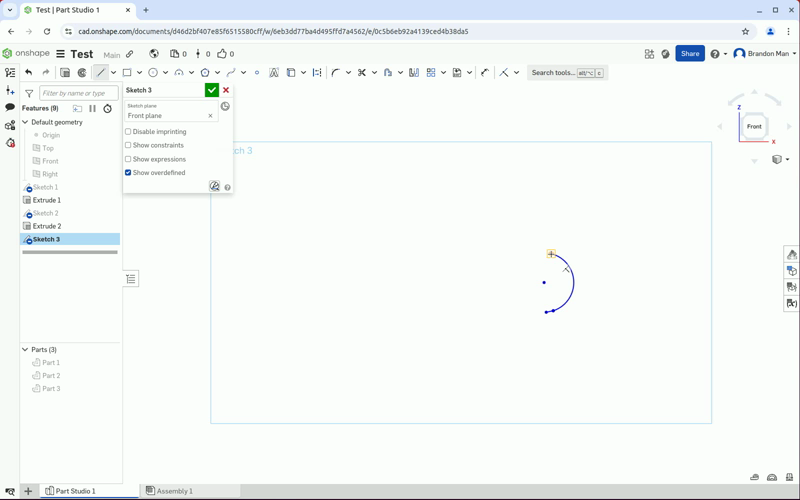
click(551, 253)
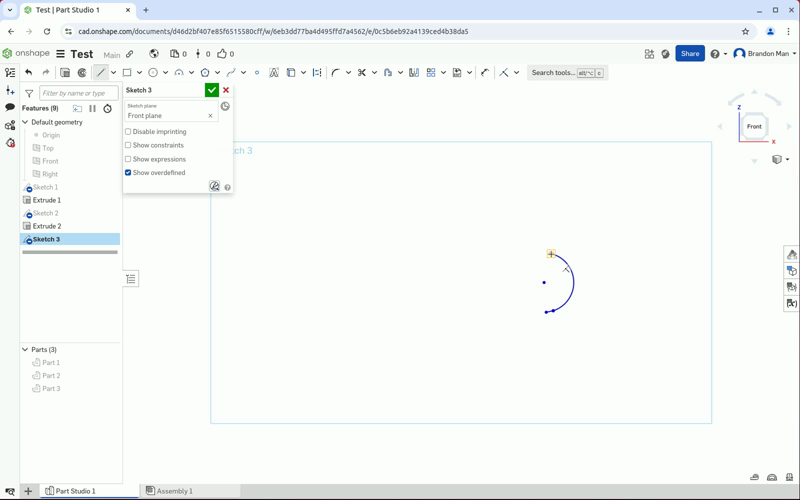
key_down(shift)
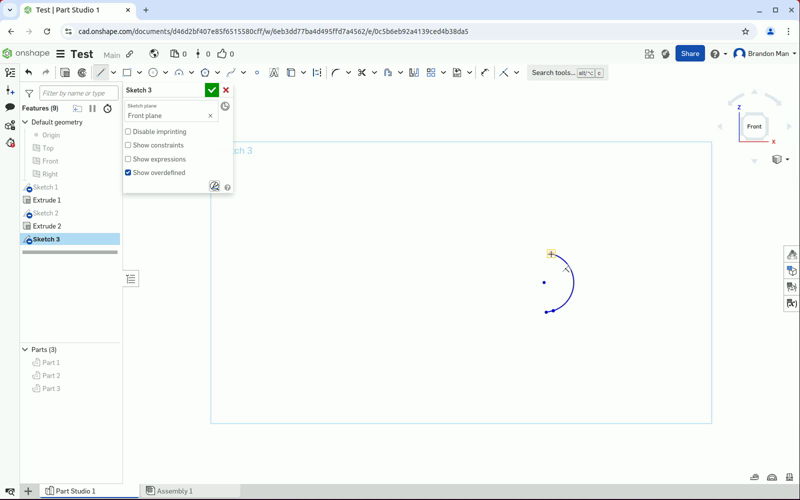
mouse_move(581, 253)
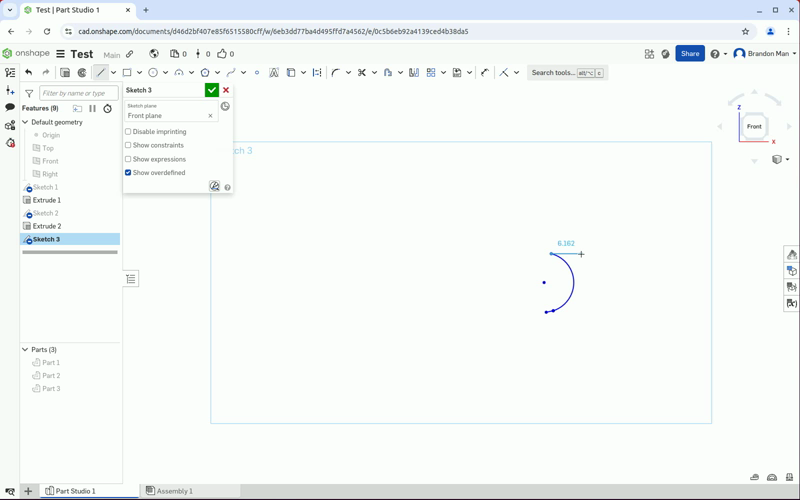
mouse_move(548, 252)
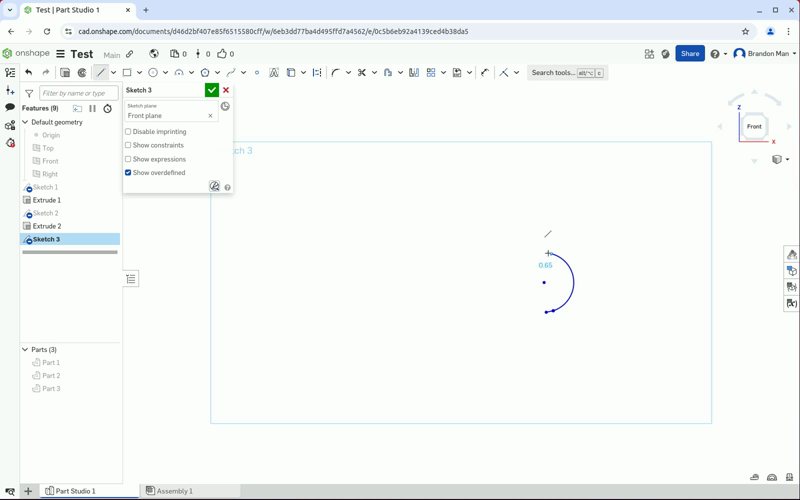
scroll(6)
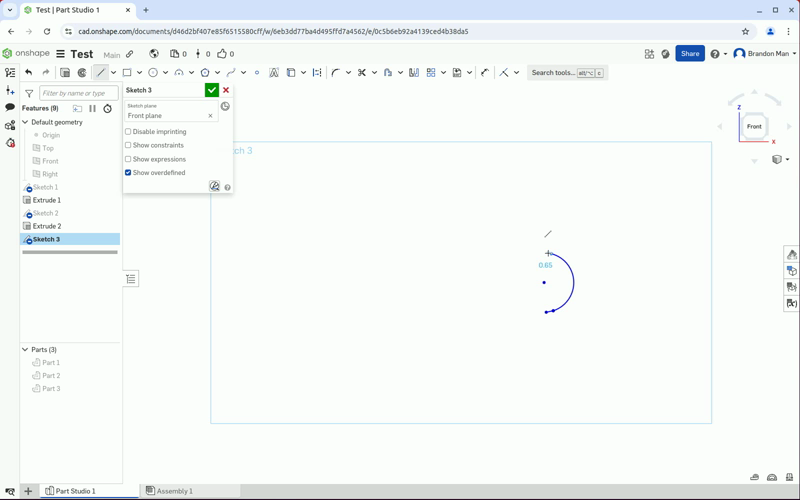
scroll(6)
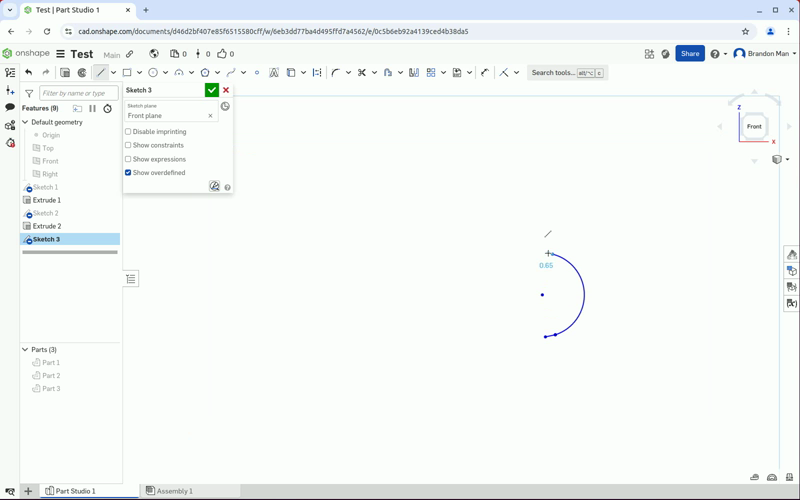
scroll(6)
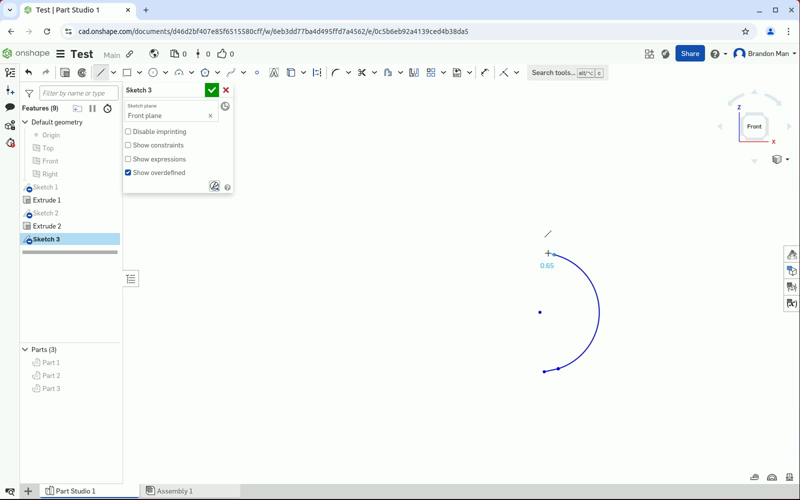
scroll(6)
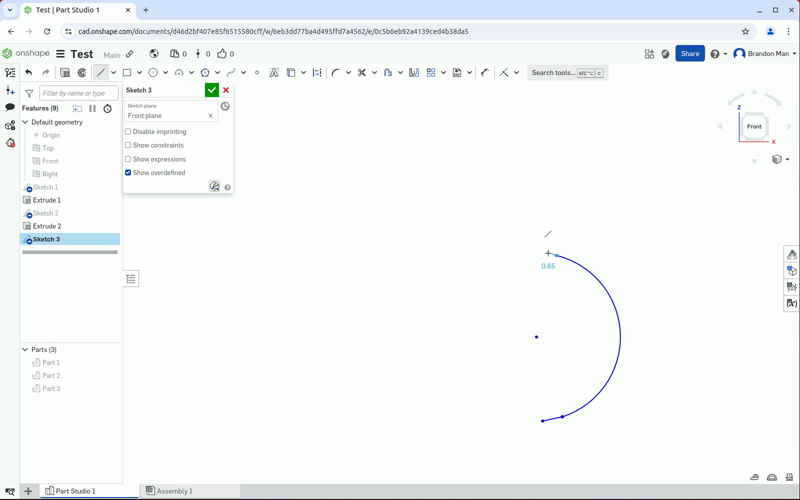
scroll(6)
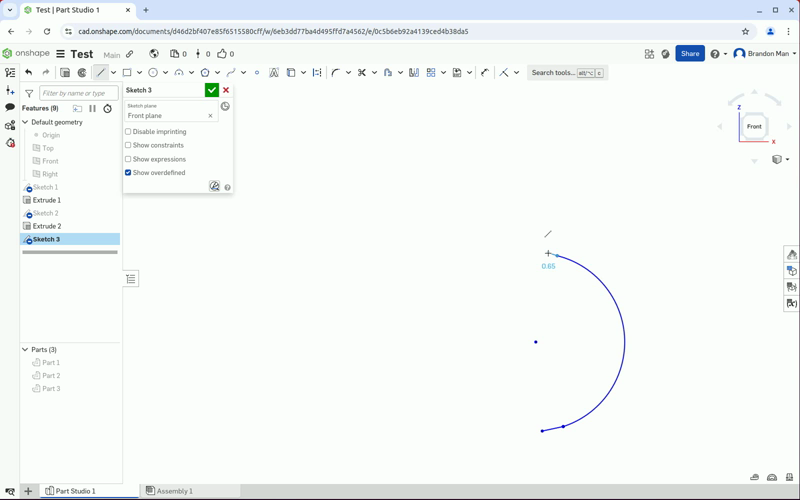
scroll(6)
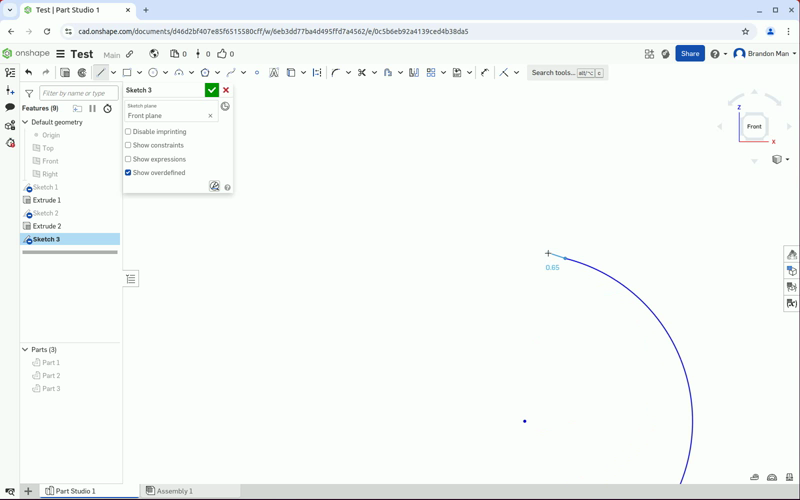
scroll(6)
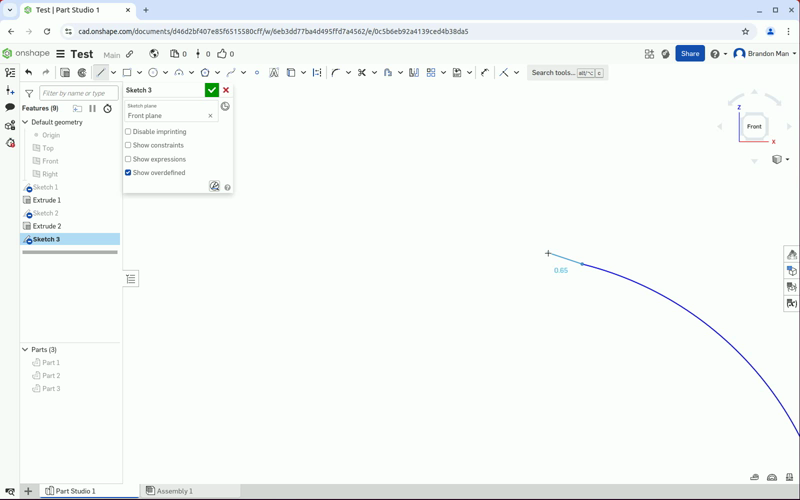
click(548, 252)
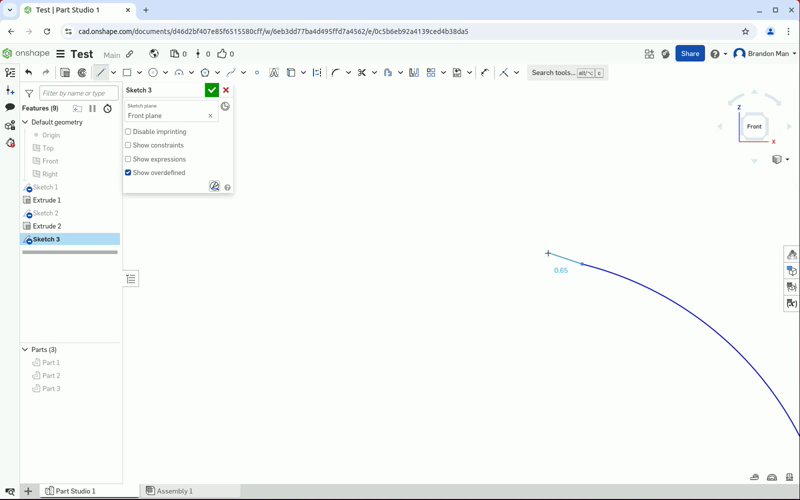
scroll(-6)
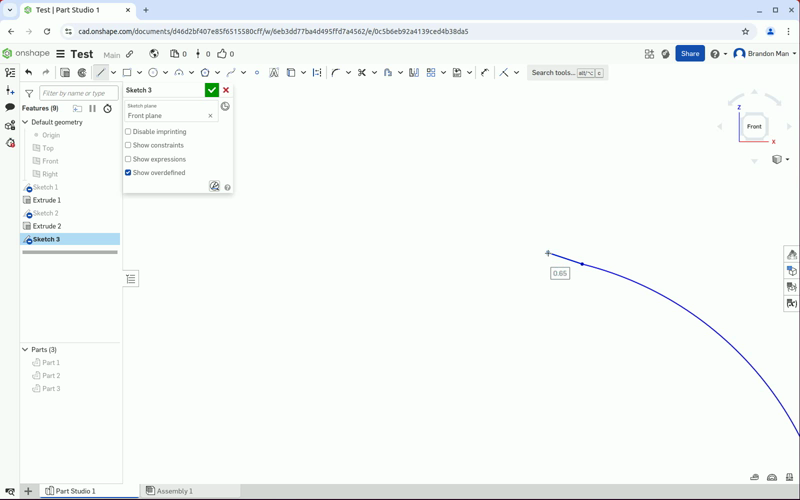
scroll(-6)
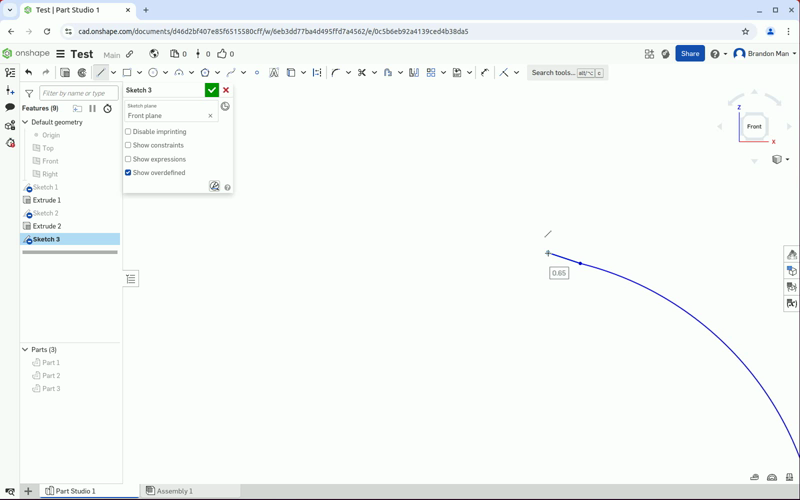
scroll(-6)
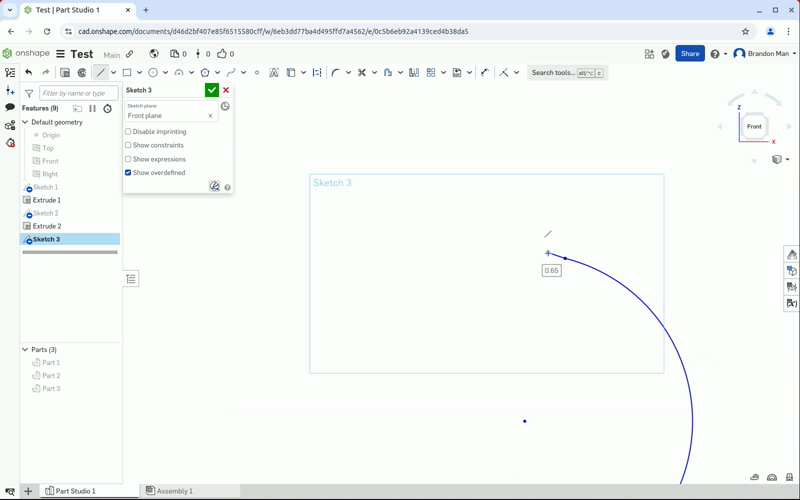
scroll(-6)
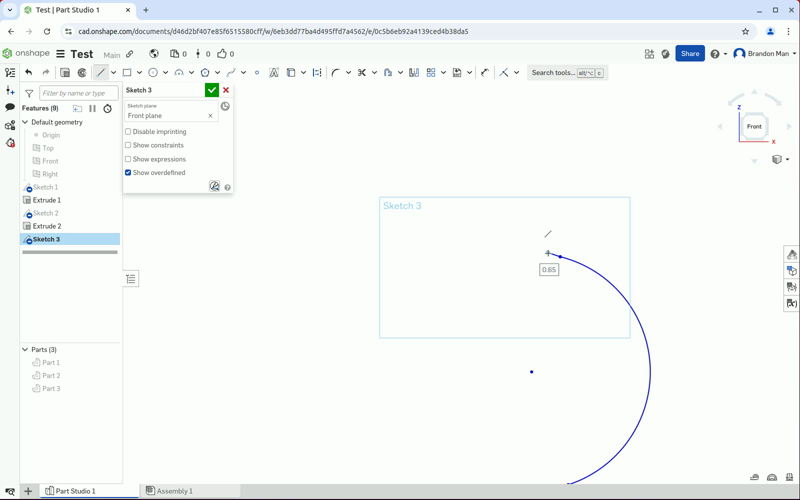
scroll(-6)
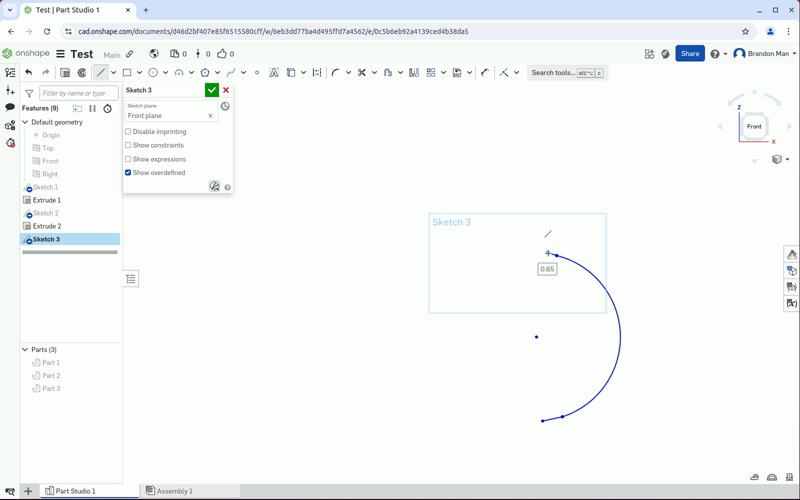
scroll(-6)
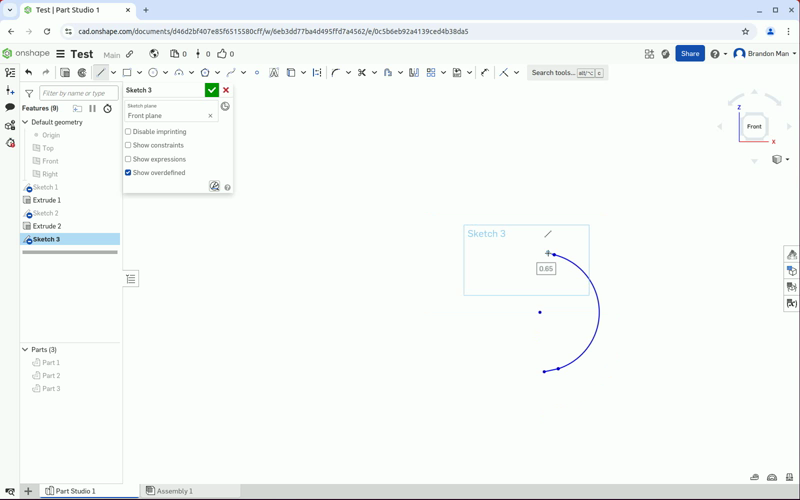
scroll(-6)
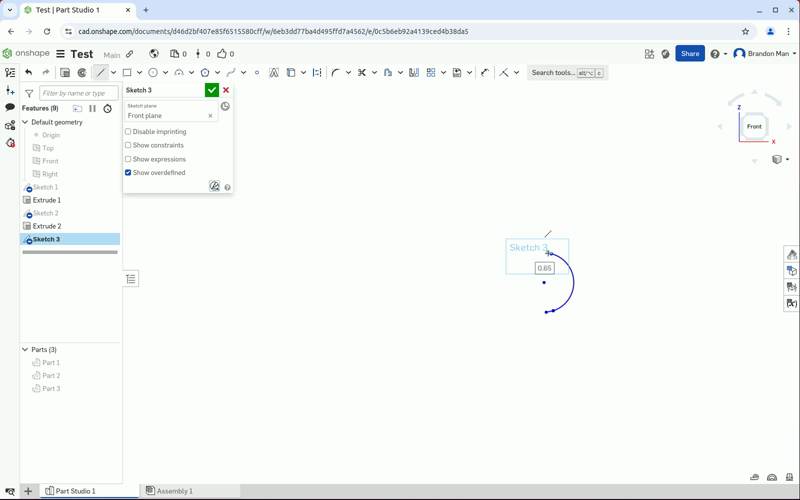
key_up(shift)
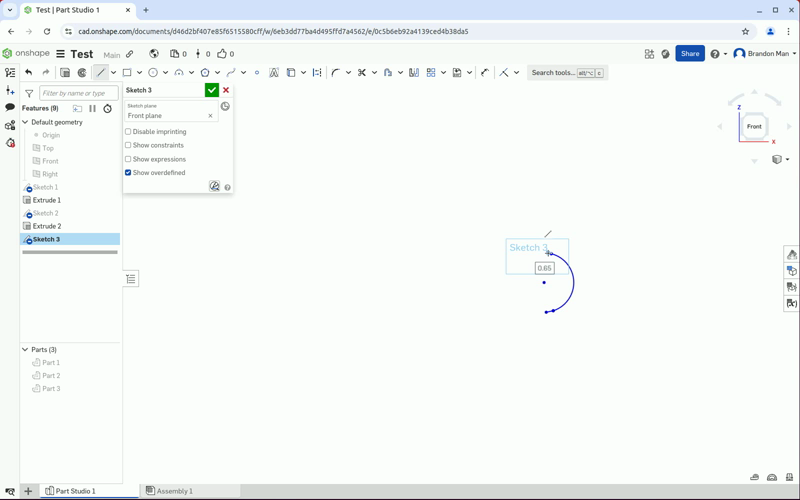
key(esc)
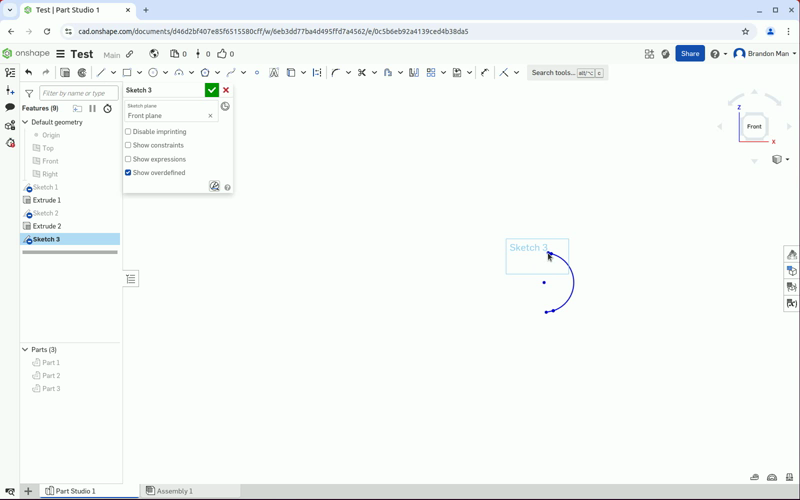
key(a)
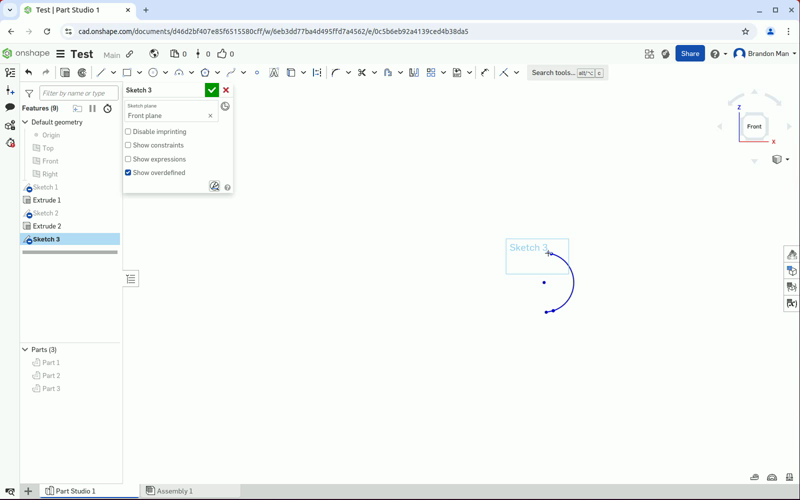
mouse_move(548, 252)
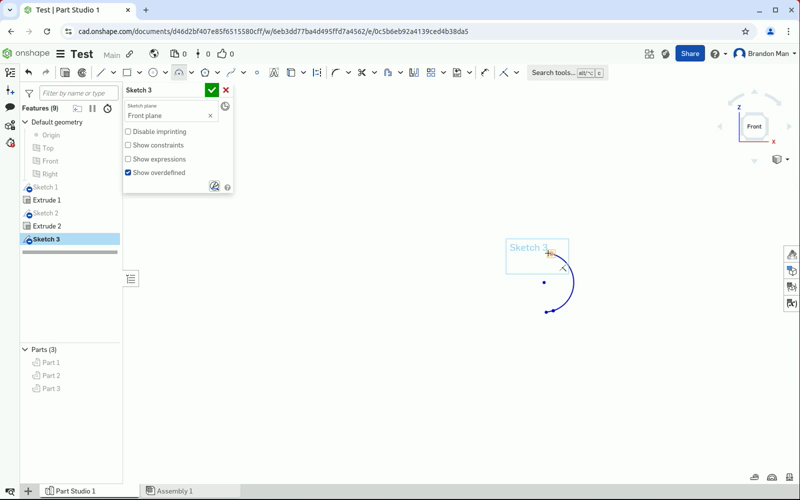
scroll(6)
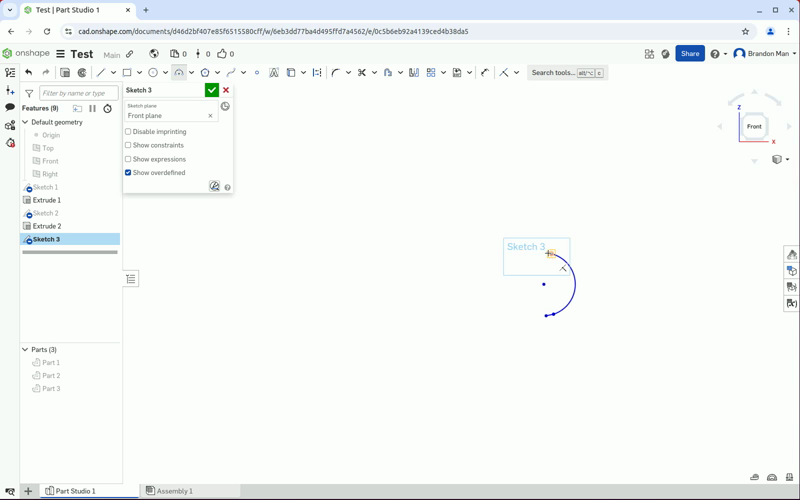
scroll(6)
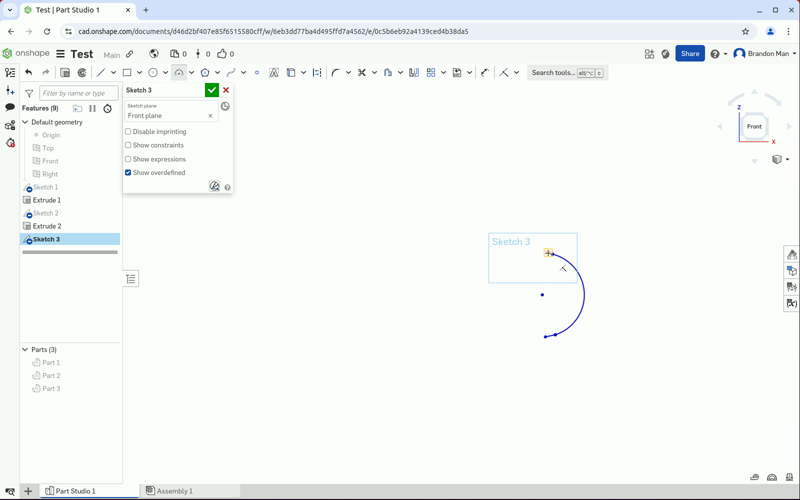
scroll(6)
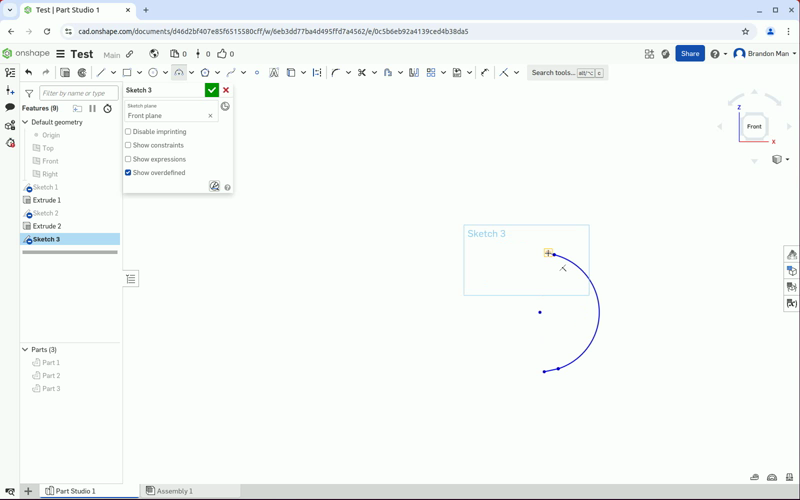
scroll(6)
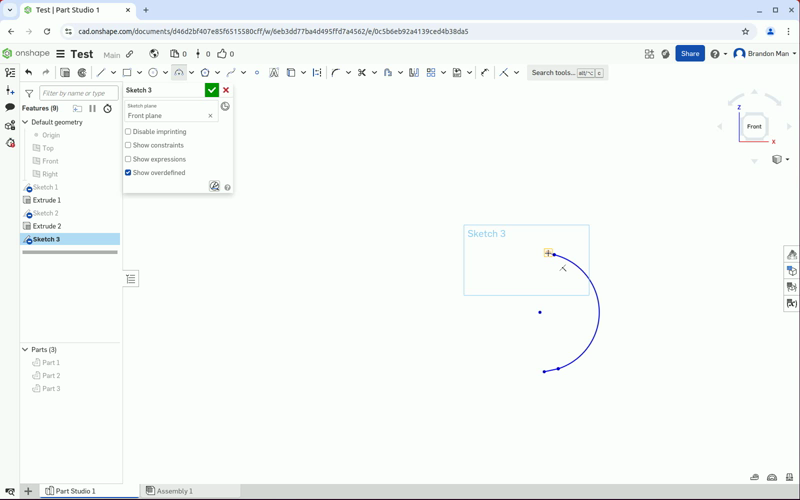
scroll(6)
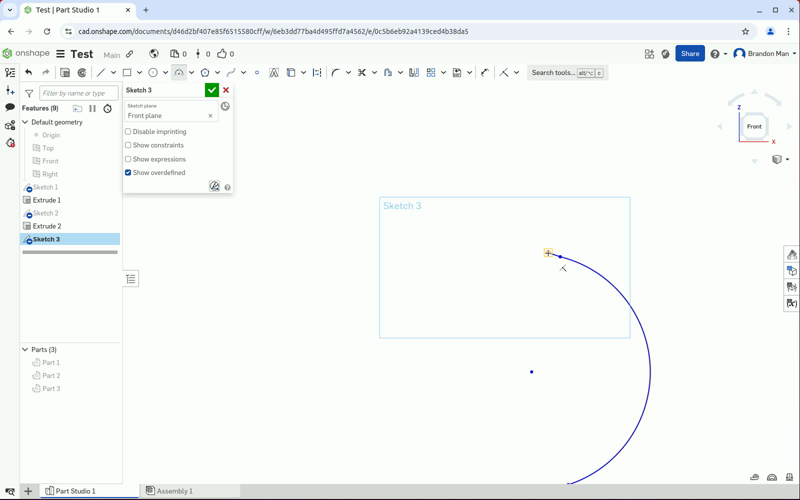
scroll(6)
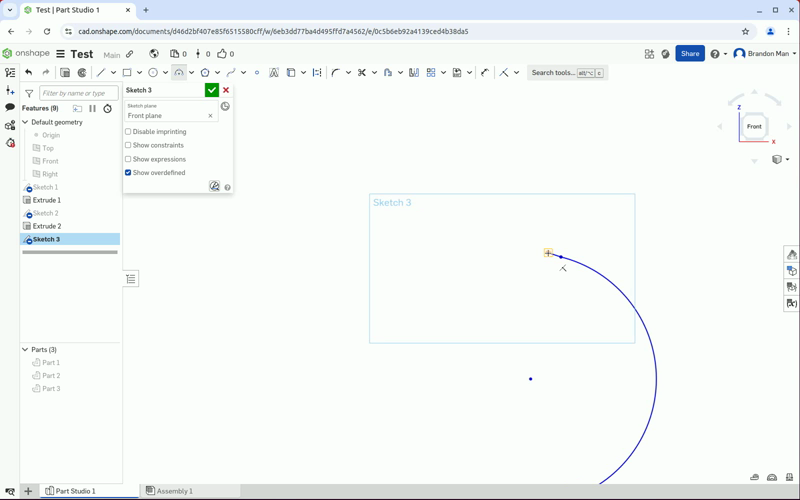
scroll(6)
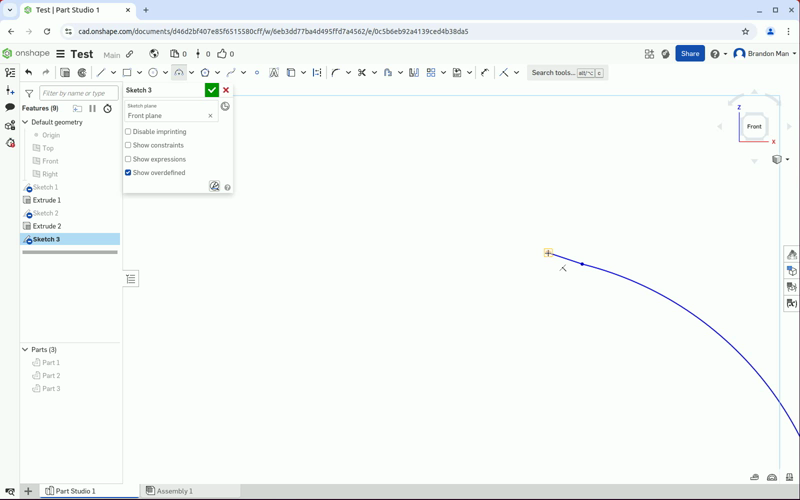
click(548, 252)
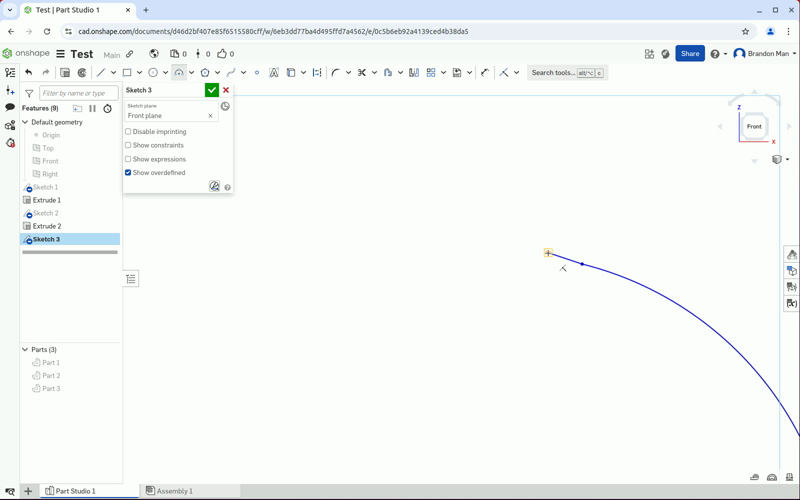
scroll(-6)
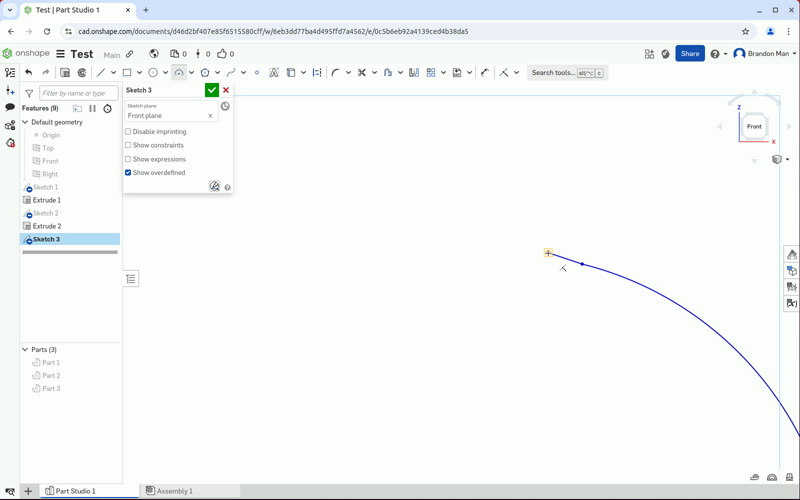
scroll(-6)
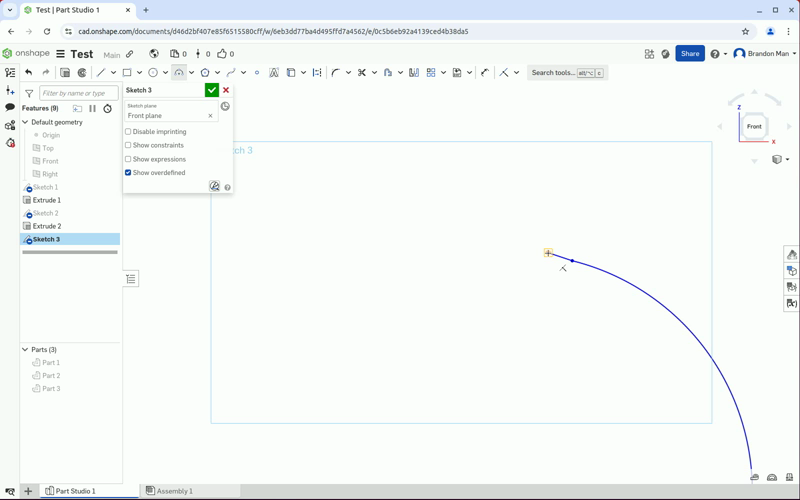
scroll(-6)
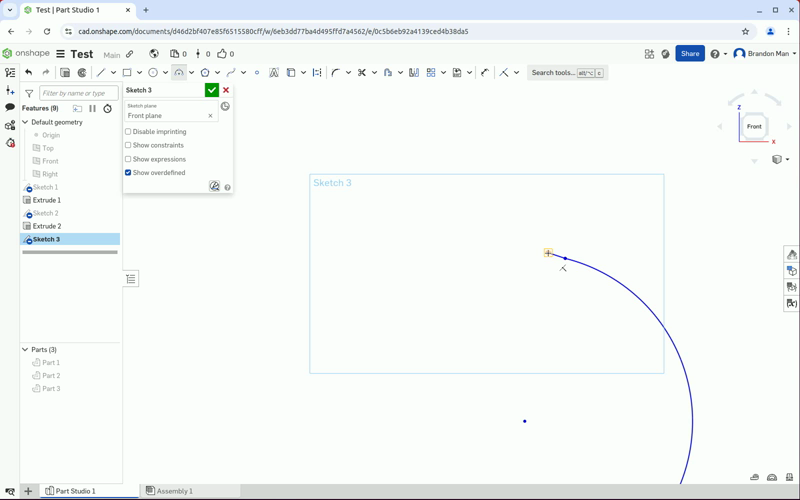
scroll(-6)
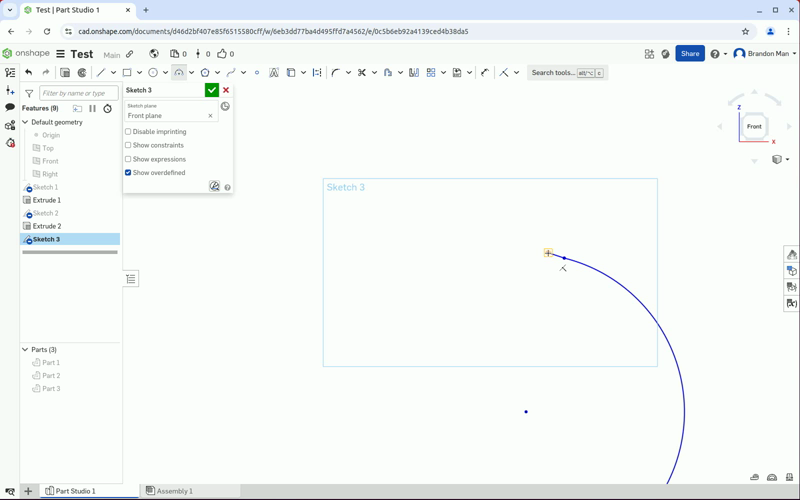
scroll(-6)
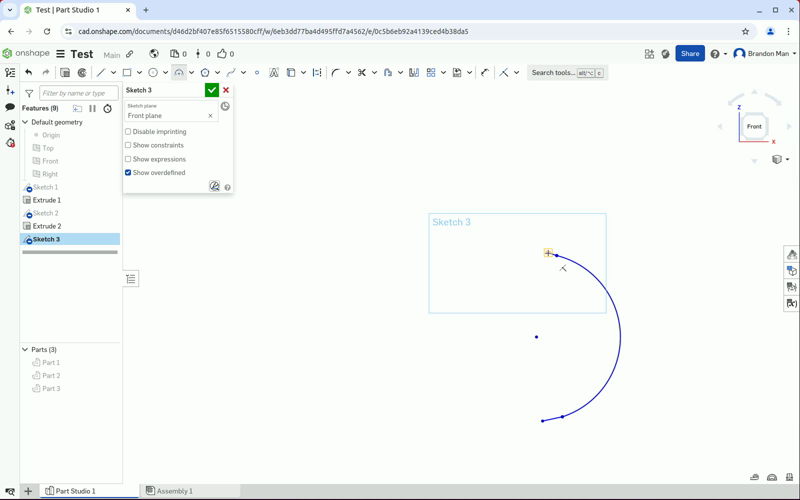
scroll(-6)
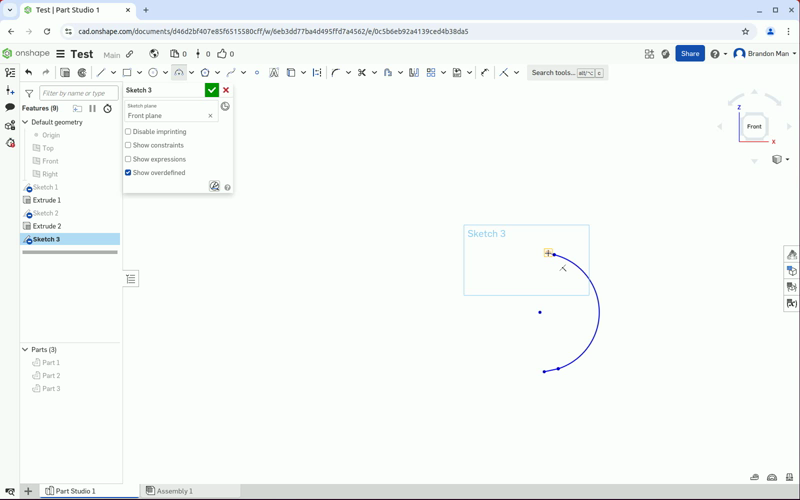
scroll(-6)
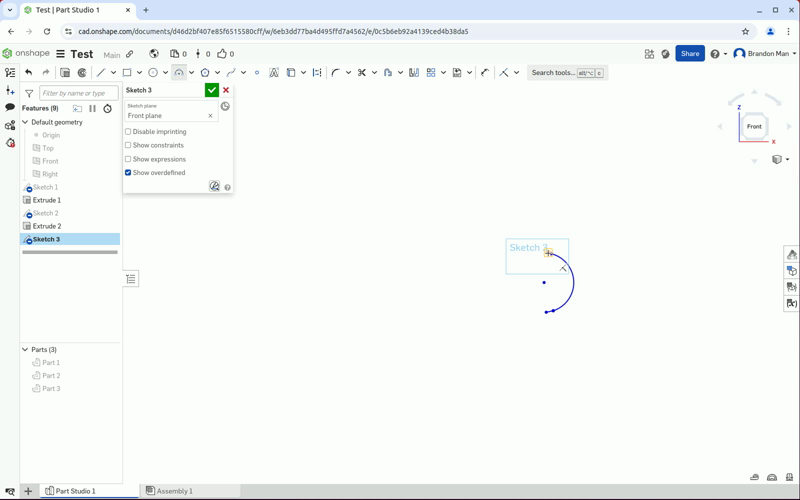
mouse_move(546, 312)
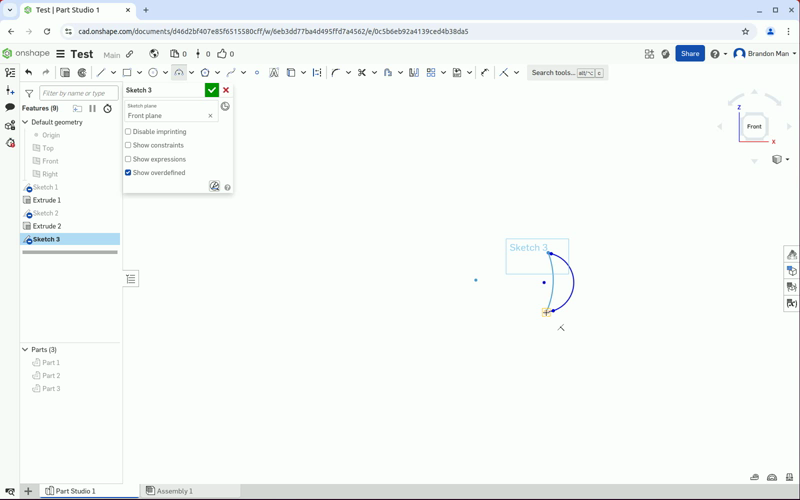
click(546, 312)
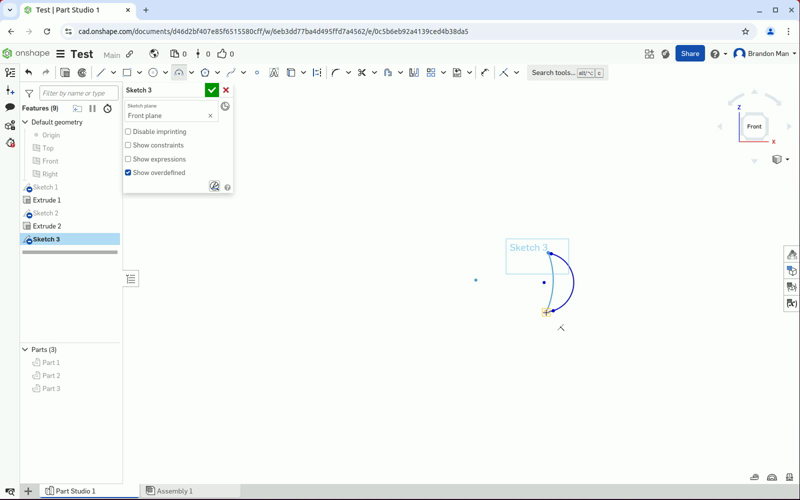
key_down(shift)
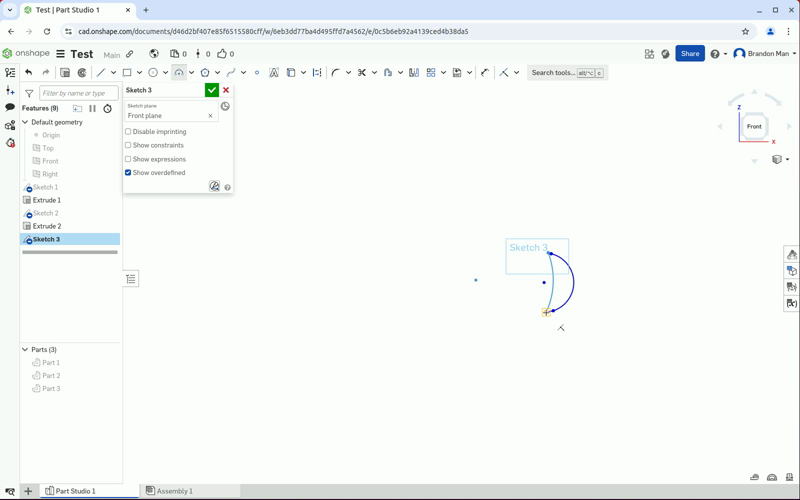
mouse_move(514, 281)
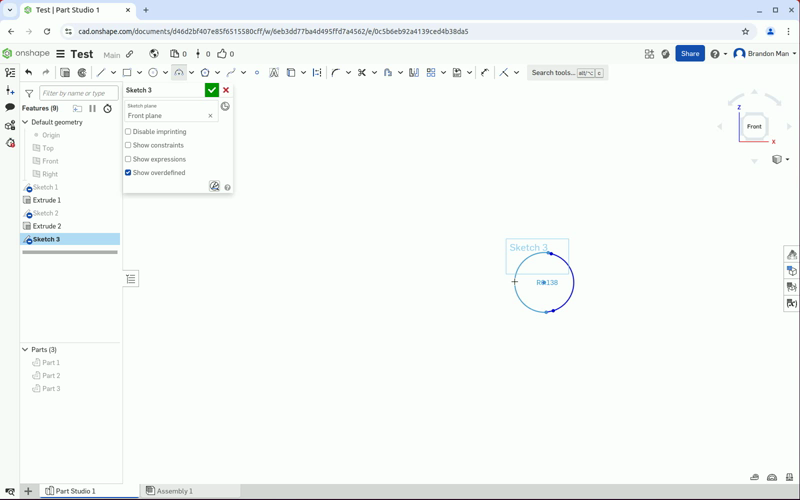
click(514, 281)
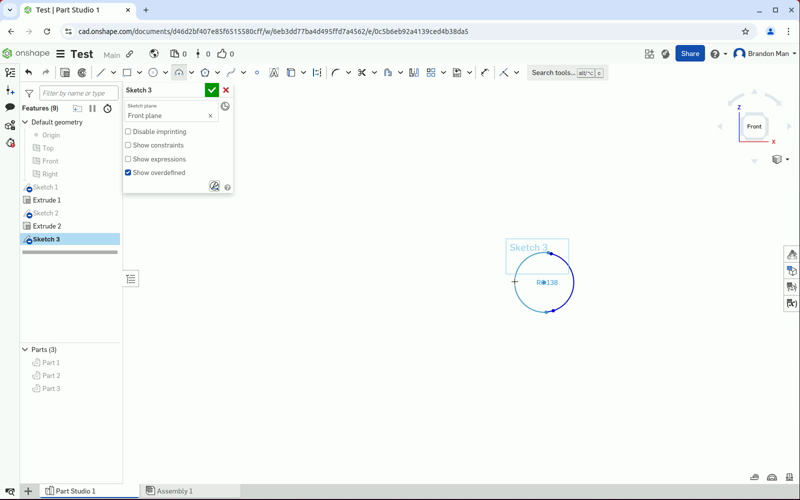
key_up(shift)
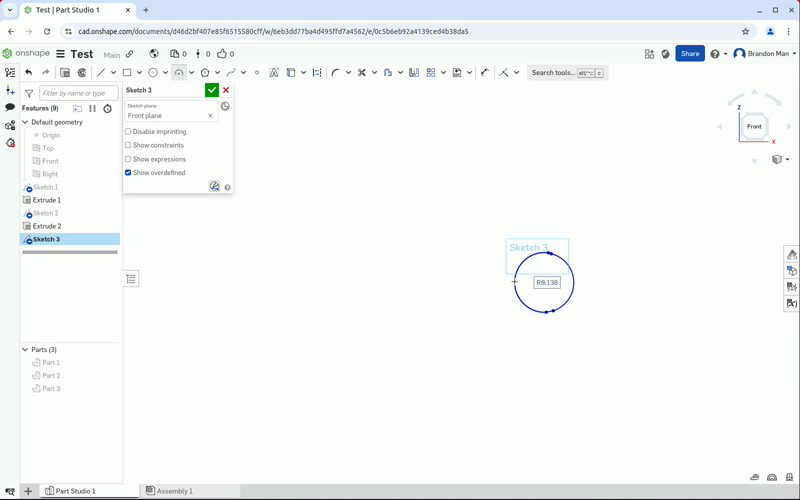
key(esc)
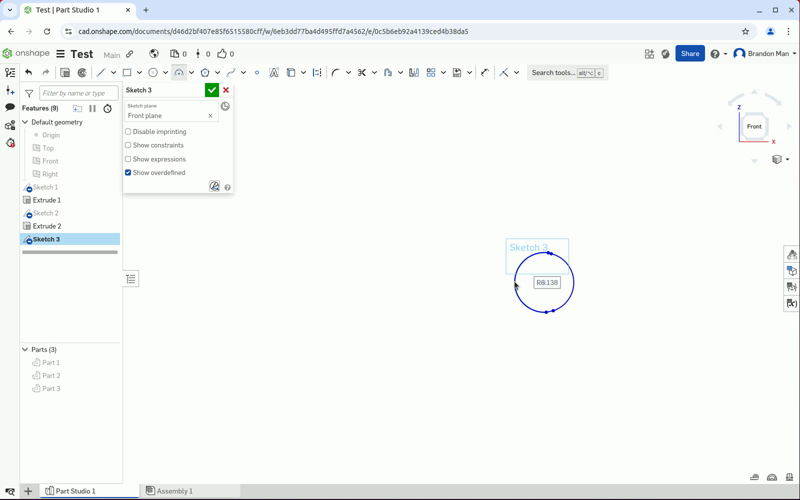
key(c)
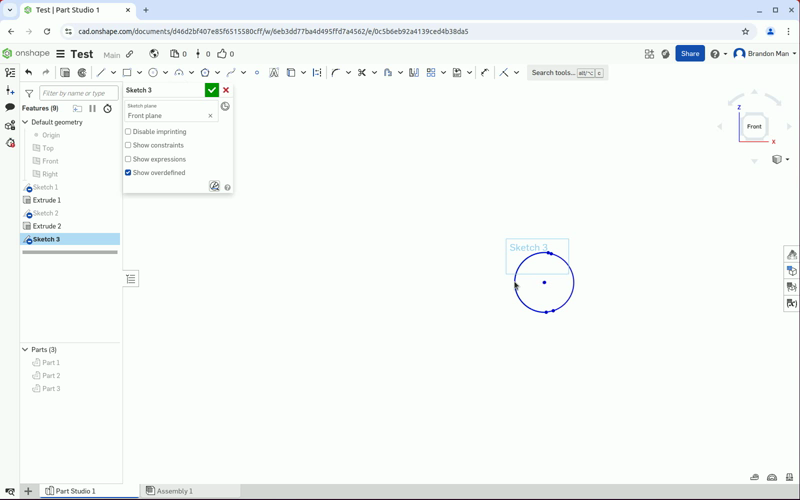
key_down(shift)
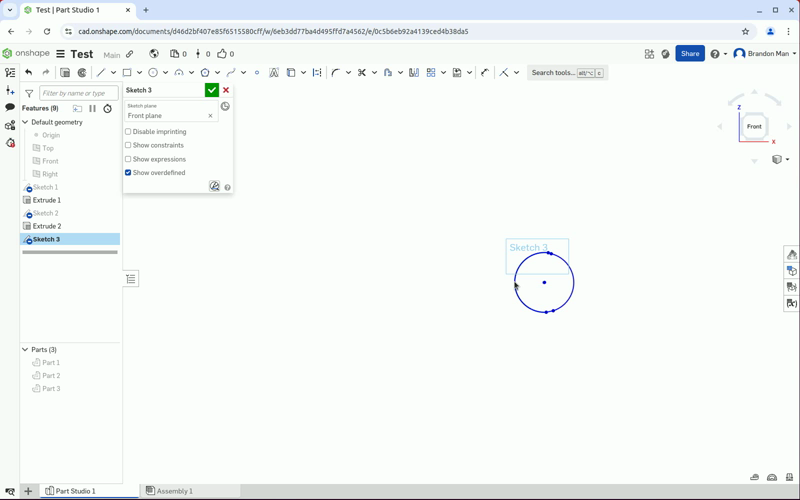
mouse_move(544, 282)
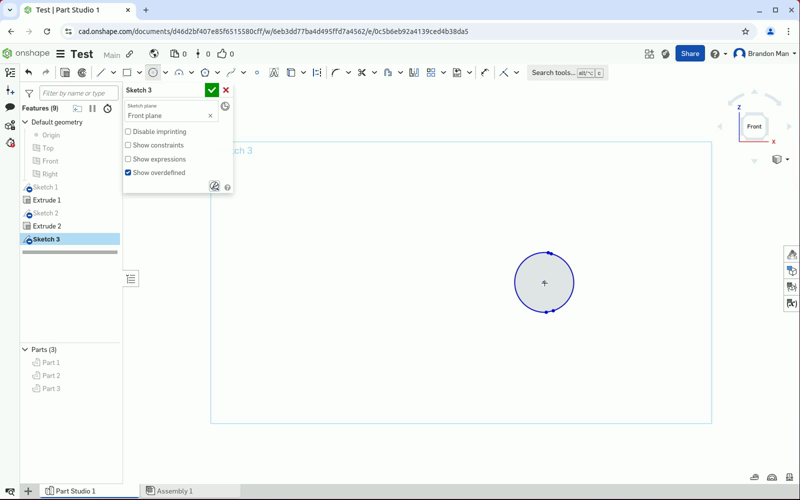
click(544, 282)
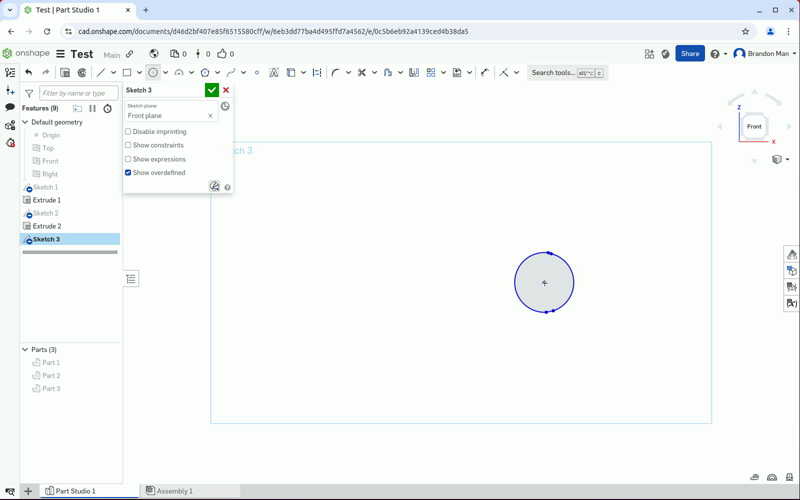
key_up(shift)
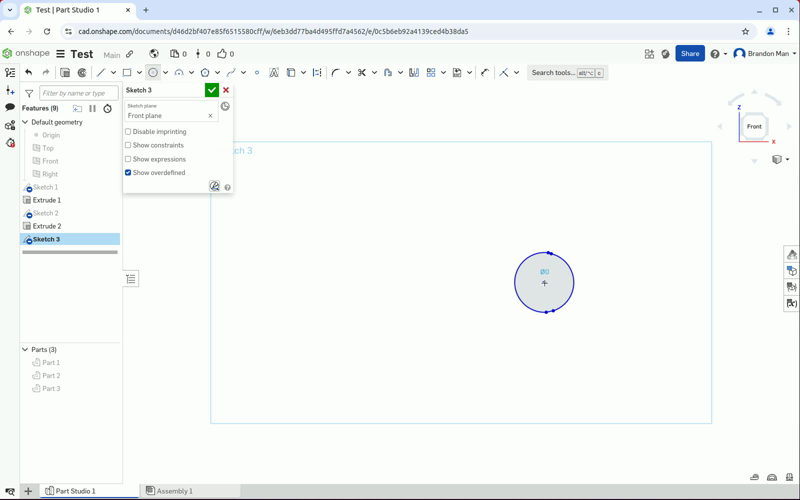
mouse_move(567, 282)
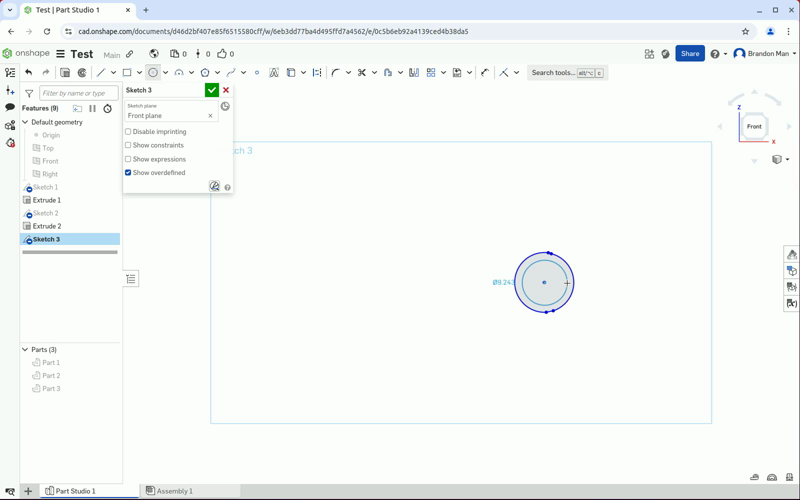
click(567, 282)
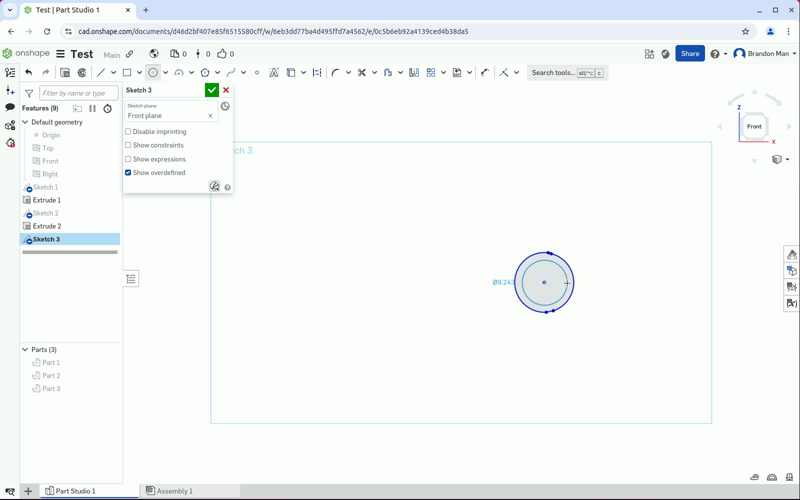
key(esc)
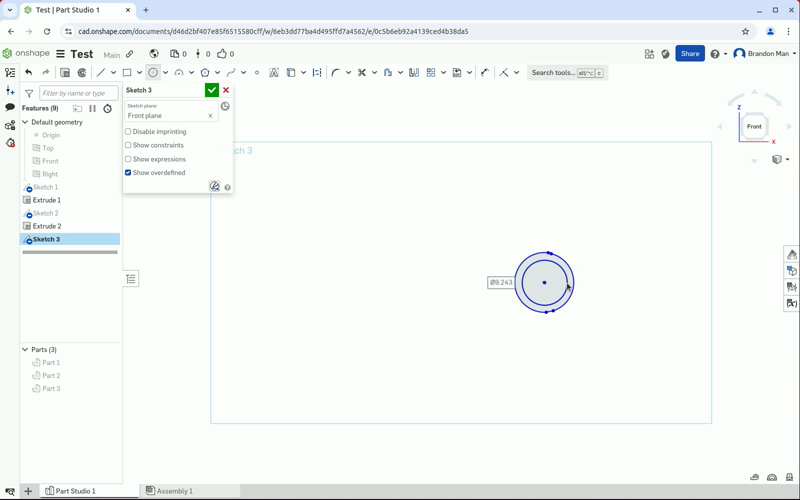
mouse_move(567, 266)
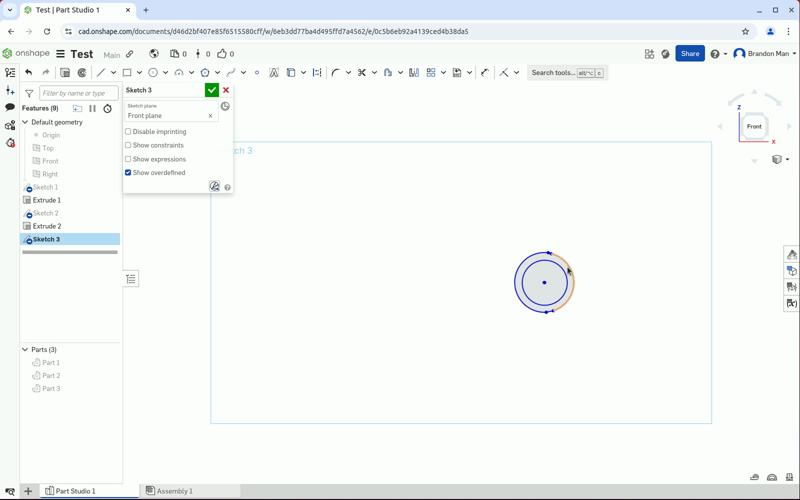
scroll(6)
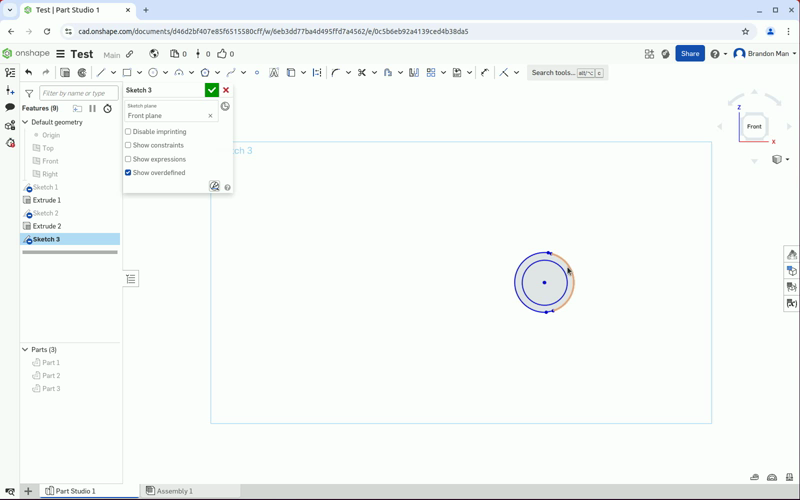
scroll(6)
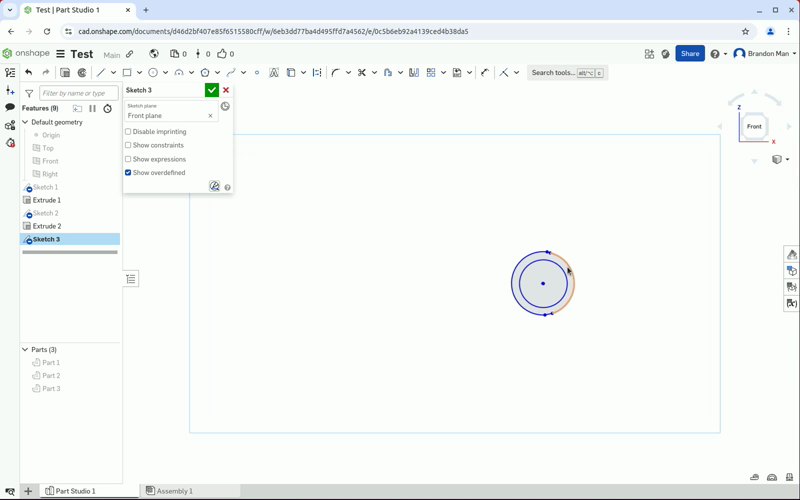
scroll(6)
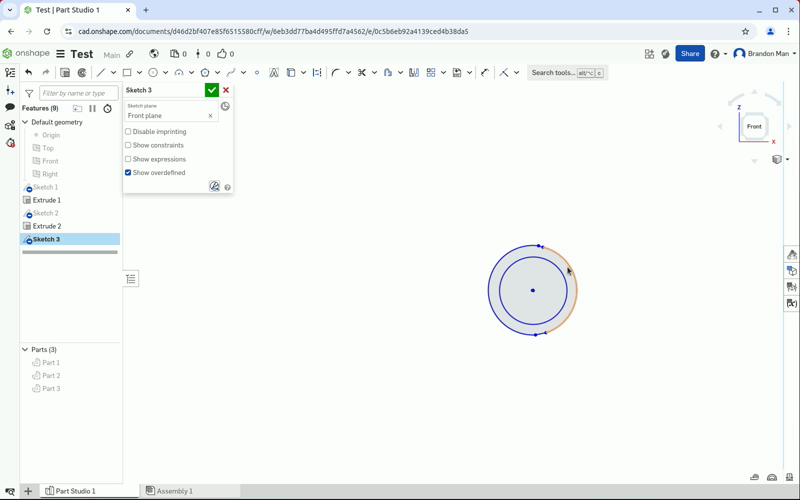
scroll(6)
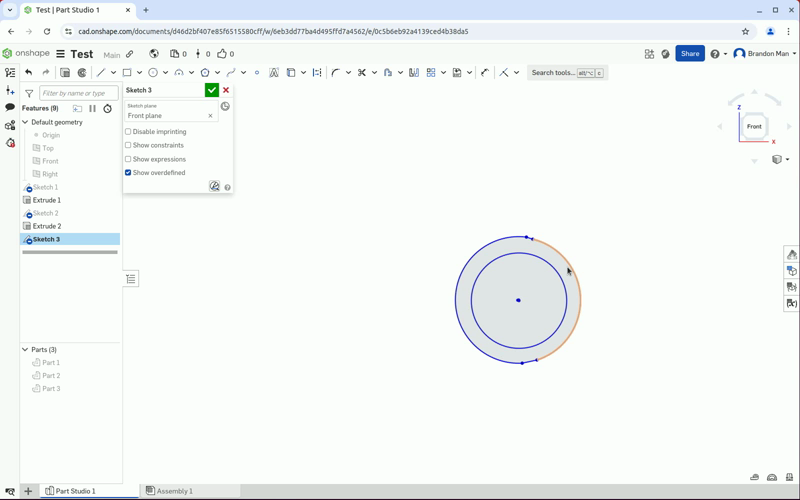
scroll(6)
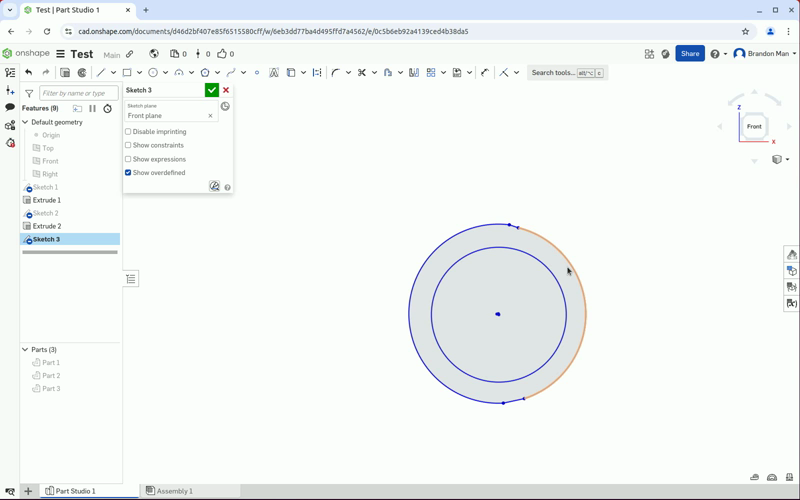
scroll(6)
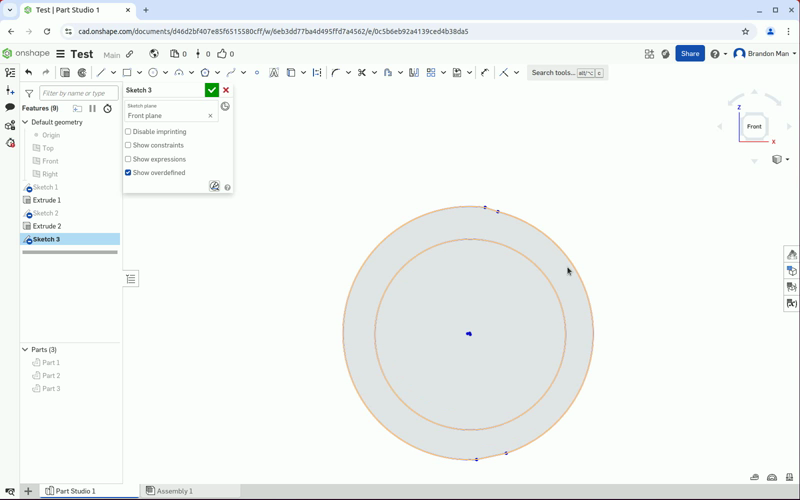
scroll(6)
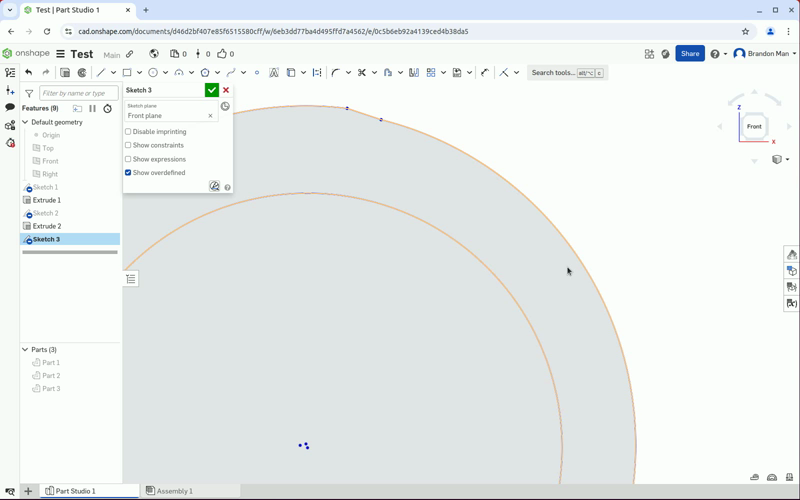
click(567, 266)
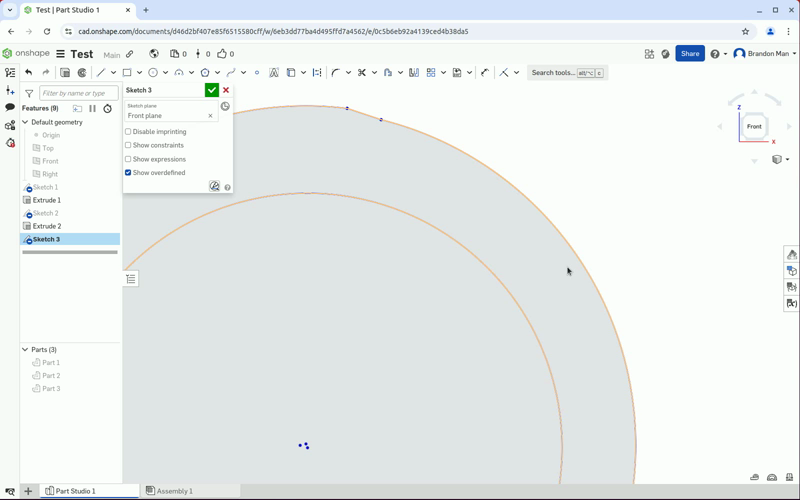
scroll(-6)
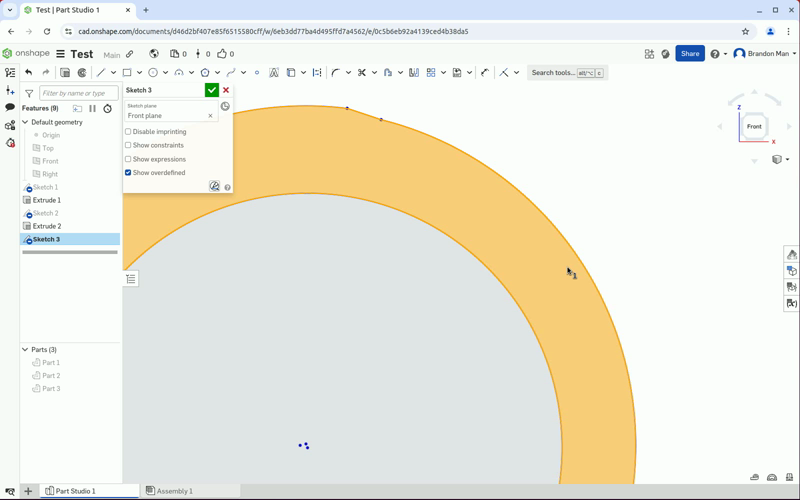
scroll(-6)
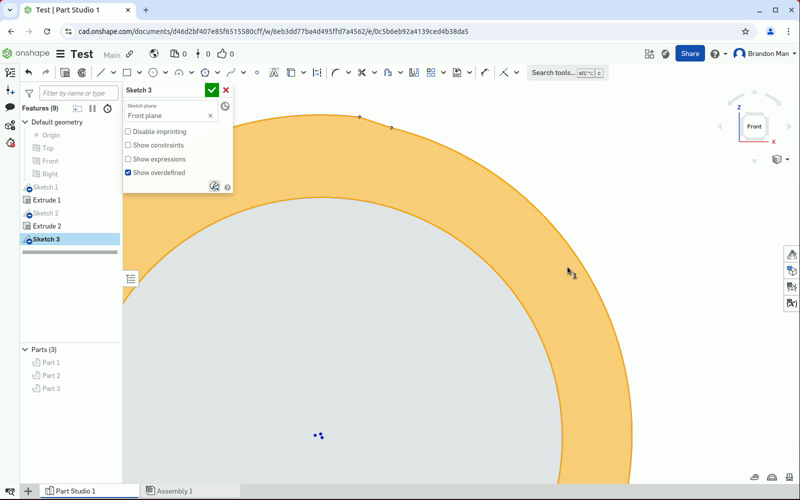
scroll(-6)
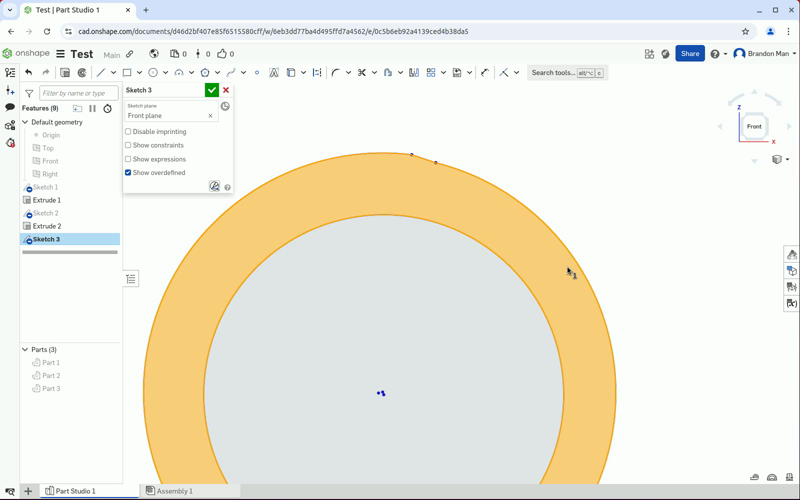
scroll(-6)
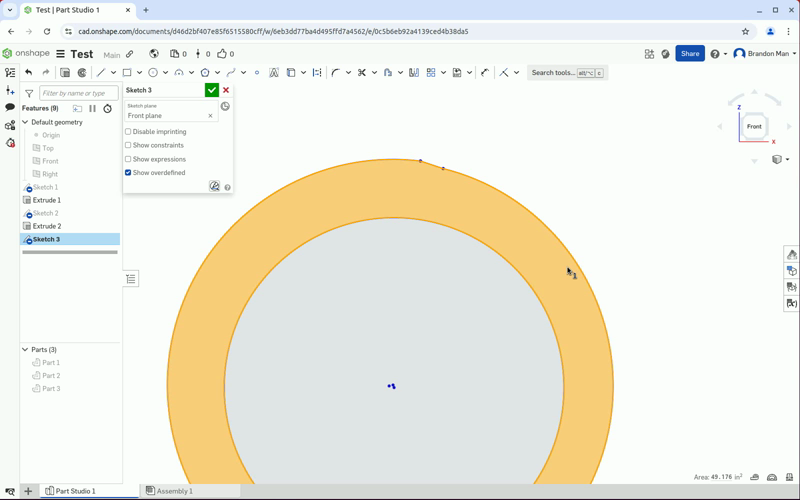
scroll(-6)
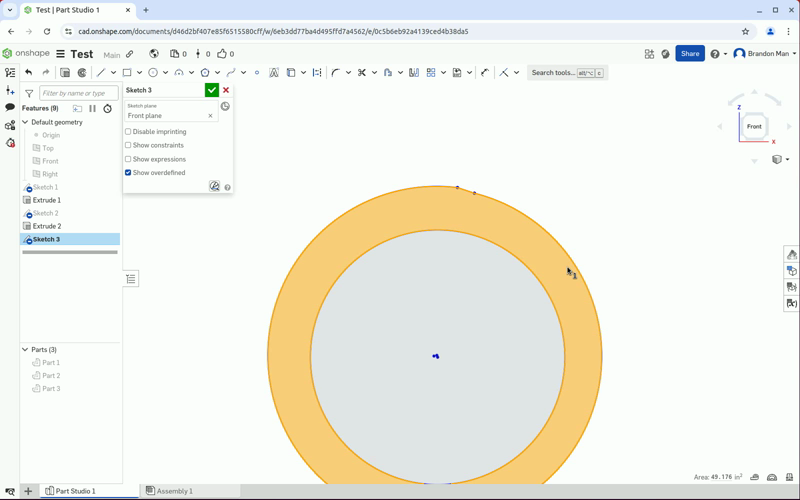
scroll(-6)
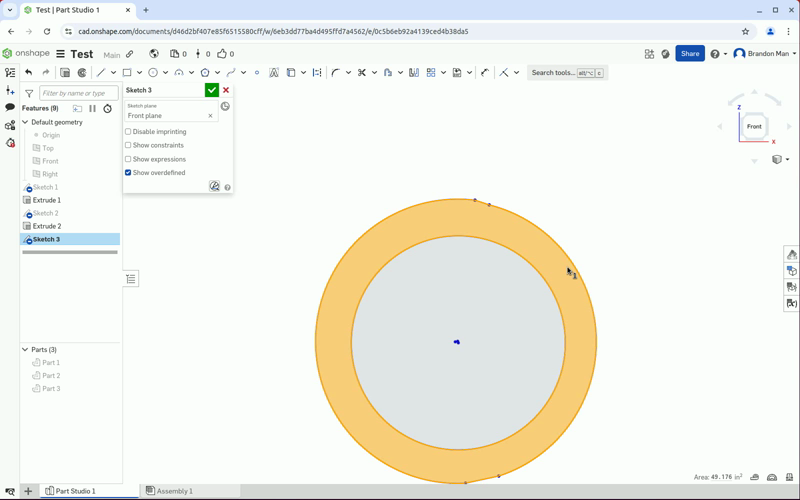
scroll(-6)
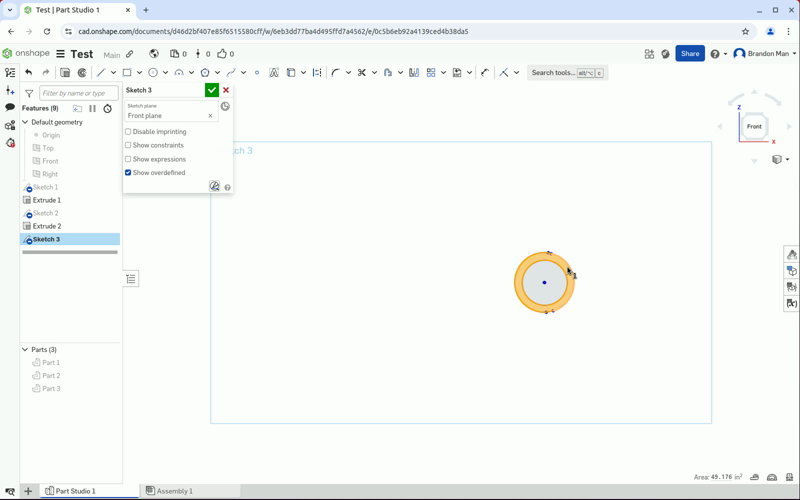
mouse_move(73, 352)
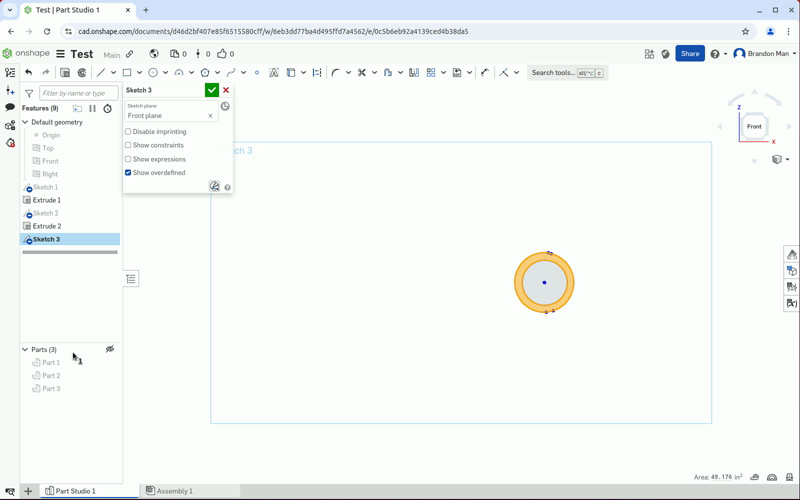
key(shift+y)
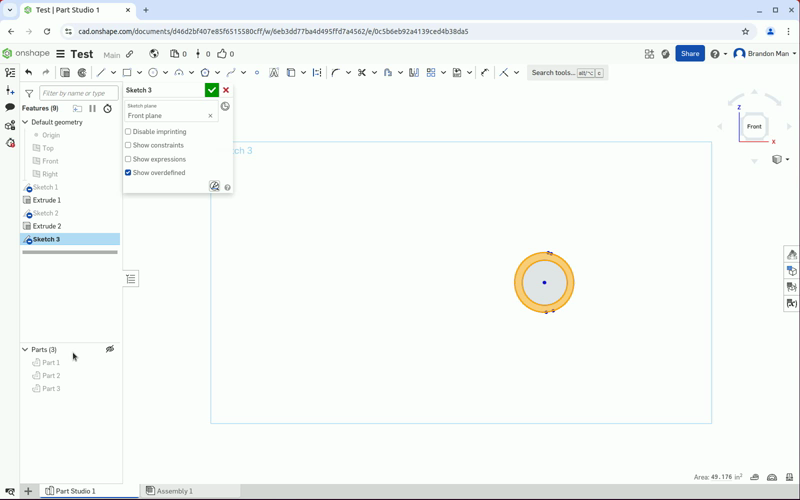
key(shift+e)
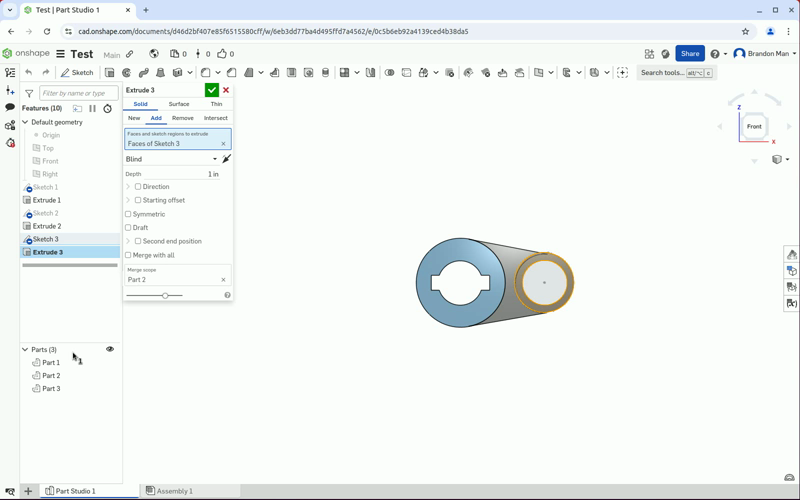
mouse_move(143, 106)
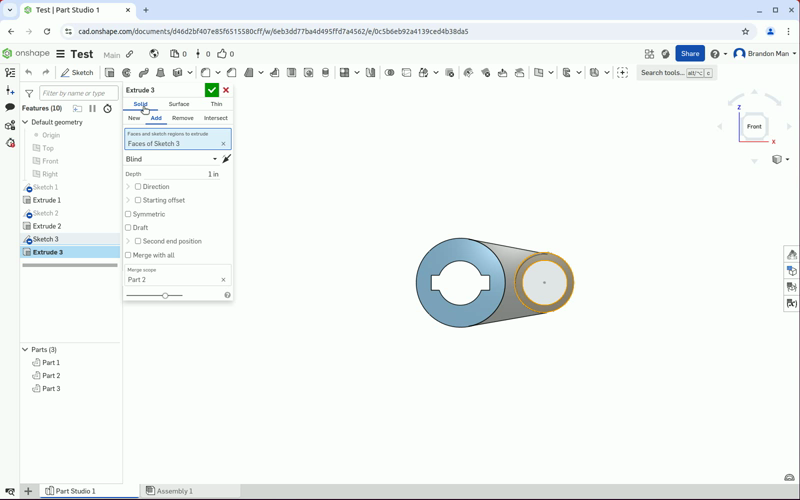
click(143, 106)
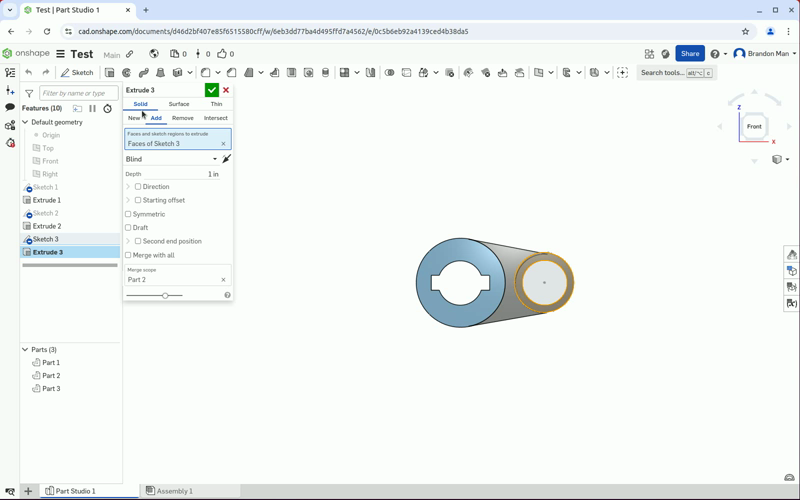
mouse_move(137, 120)
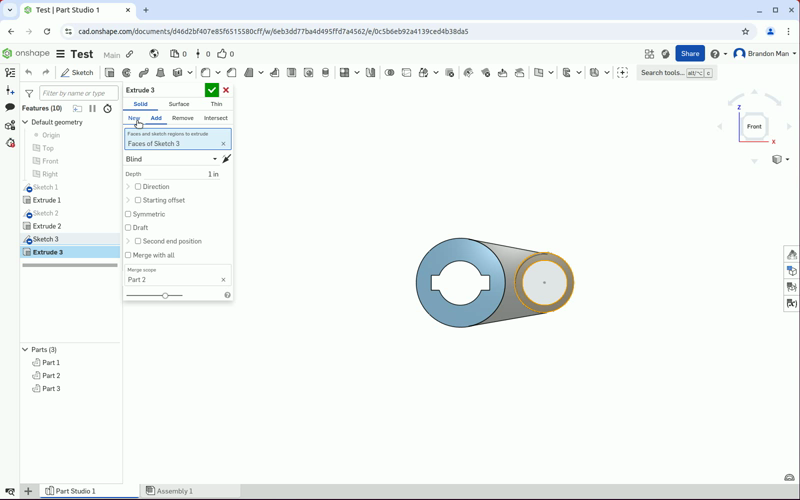
click(137, 120)
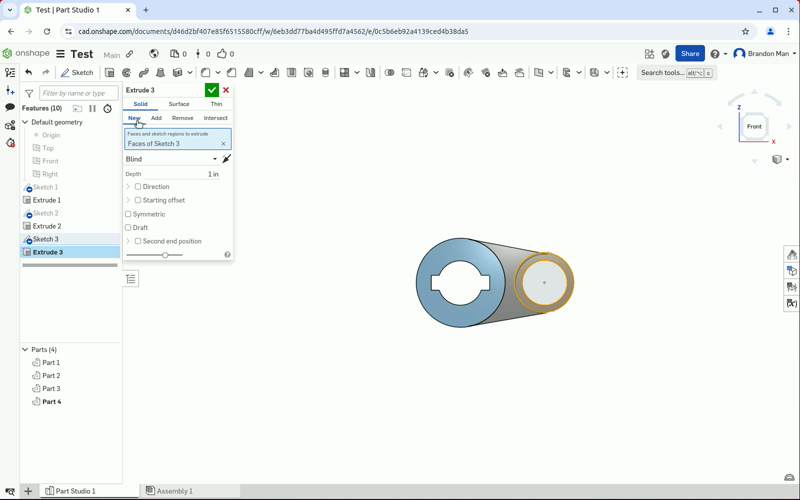
key(tab, 4)
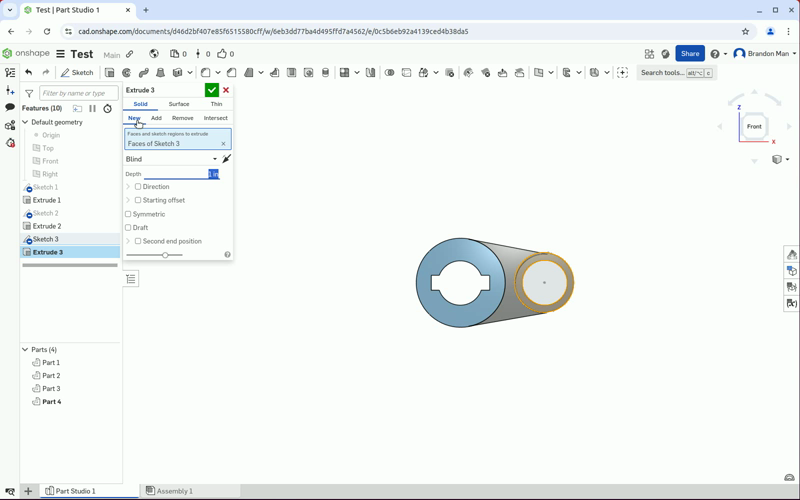
text(7.943)
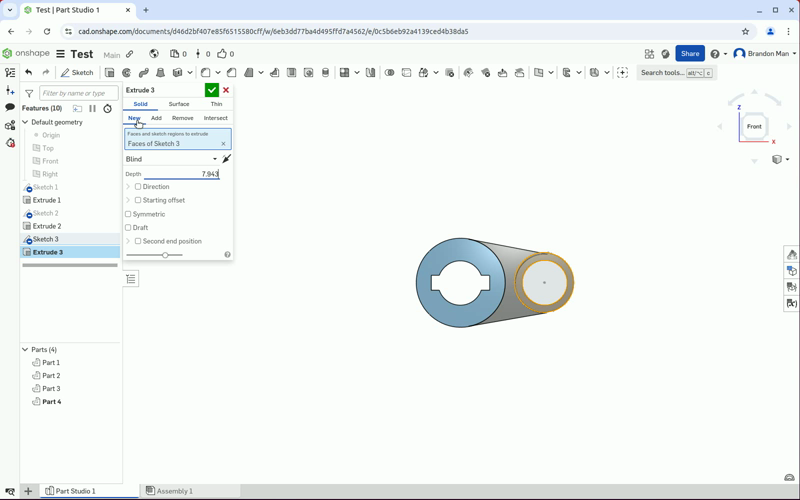
key(enter)
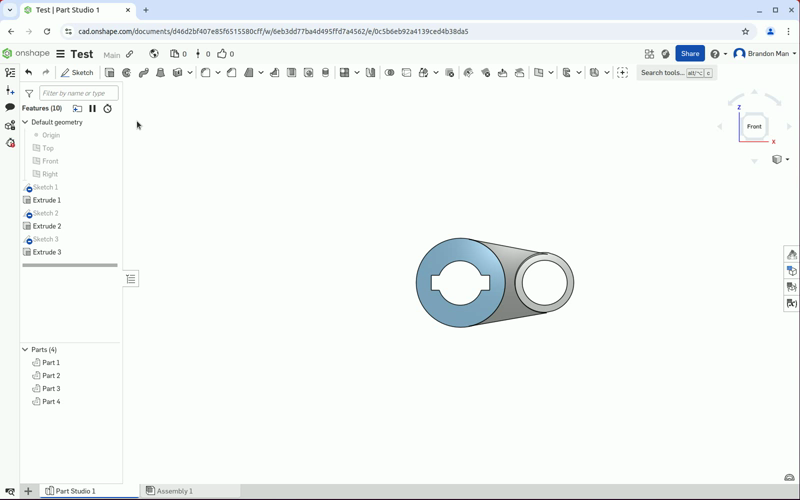
key(shift+h)
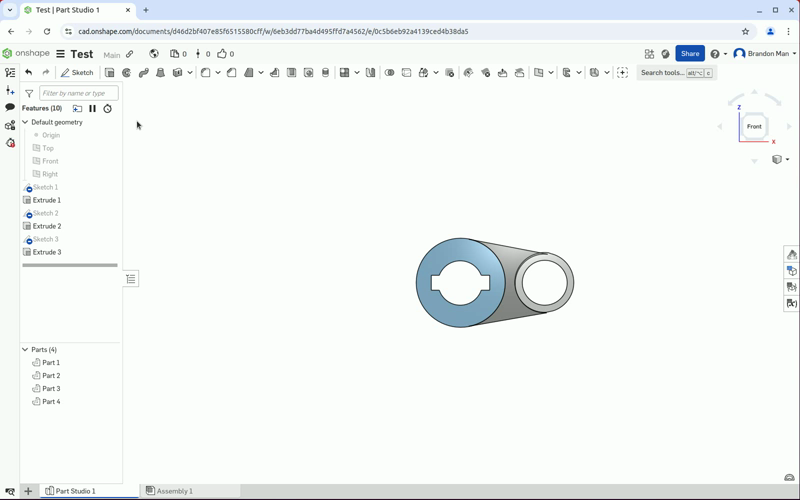
key(shift+h)
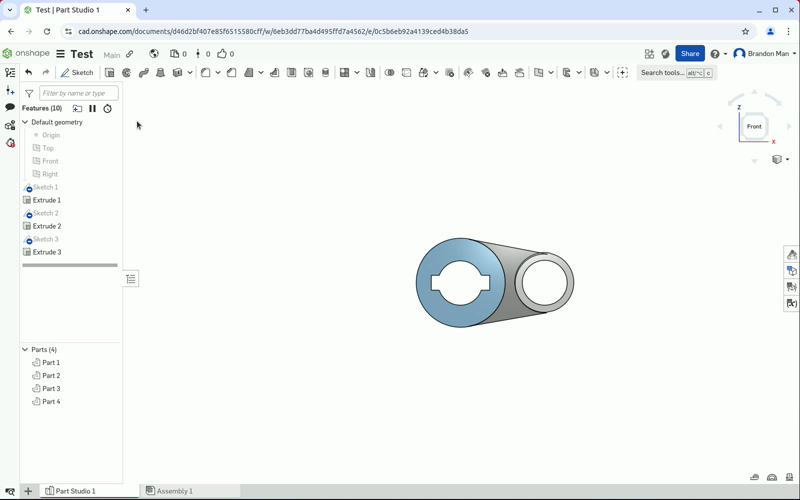
mouse_move(73, 189)
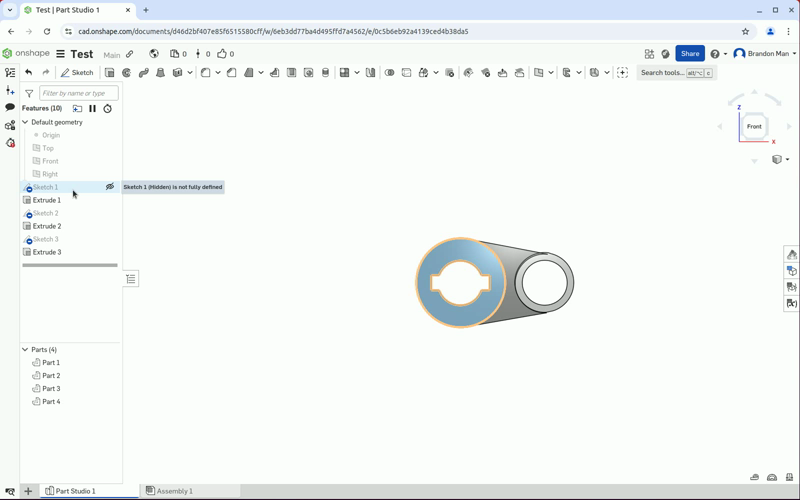
click(73, 189)
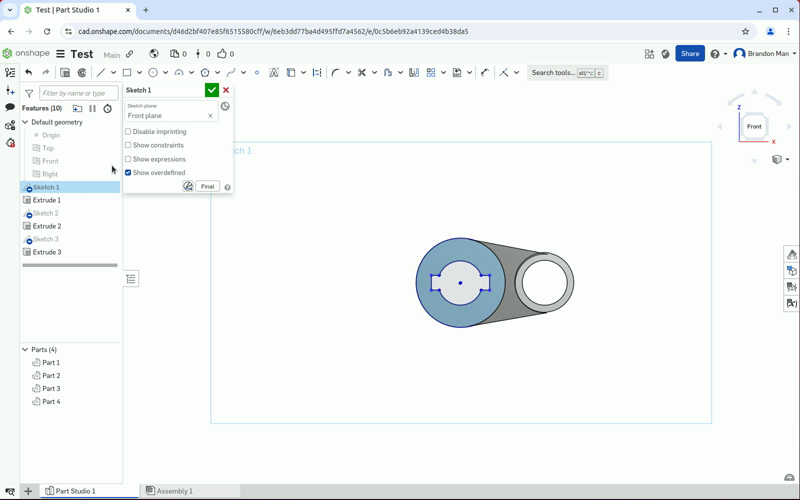
mouse_move(229, 92)
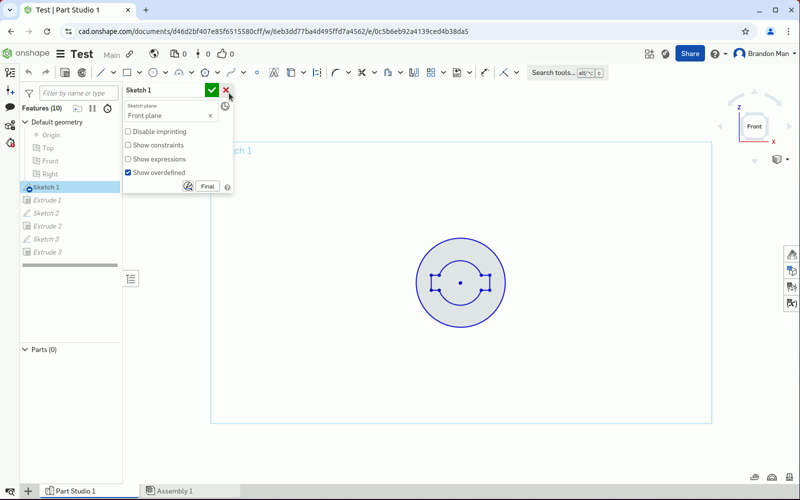
click(229, 92)
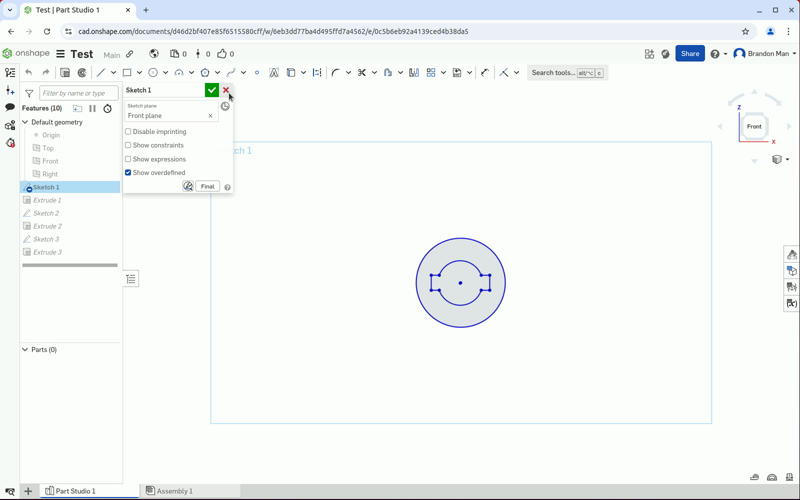
key(shift+s)
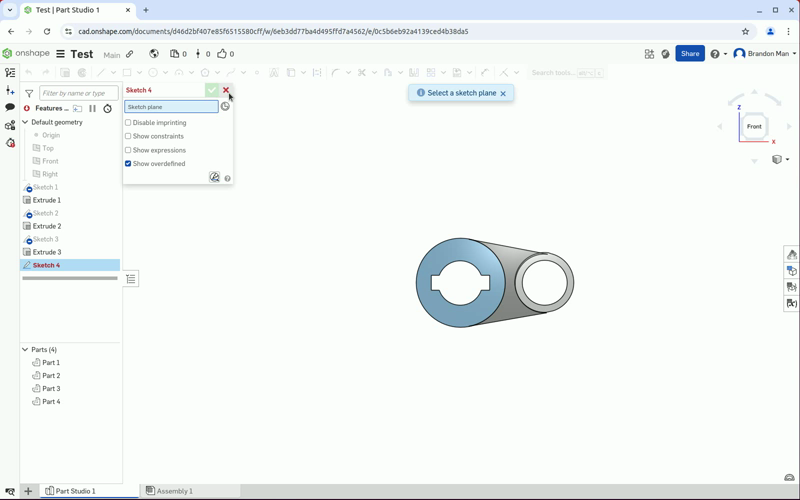
mouse_move(73, 163)
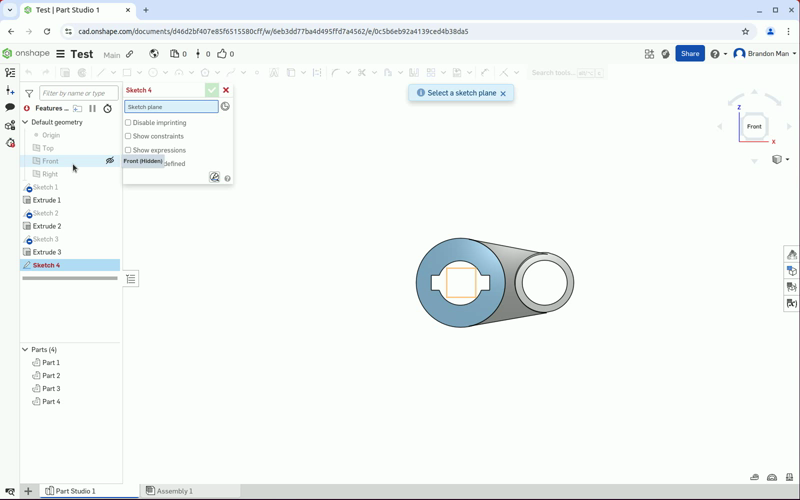
click(73, 163)
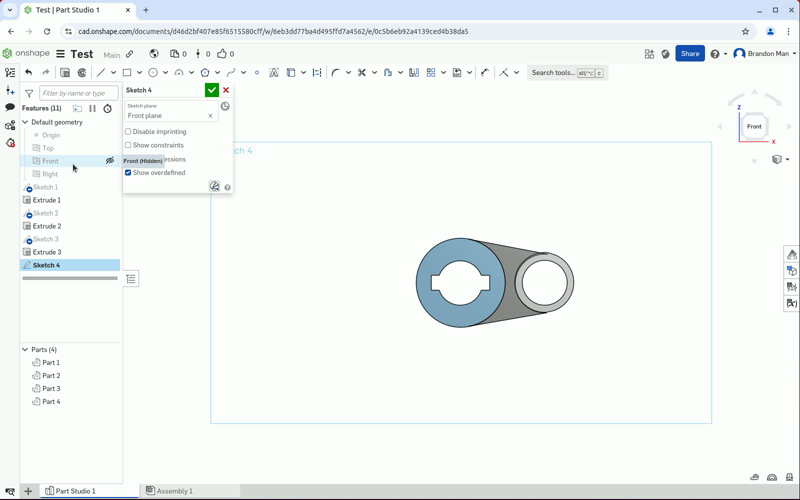
mouse_move(73, 352)
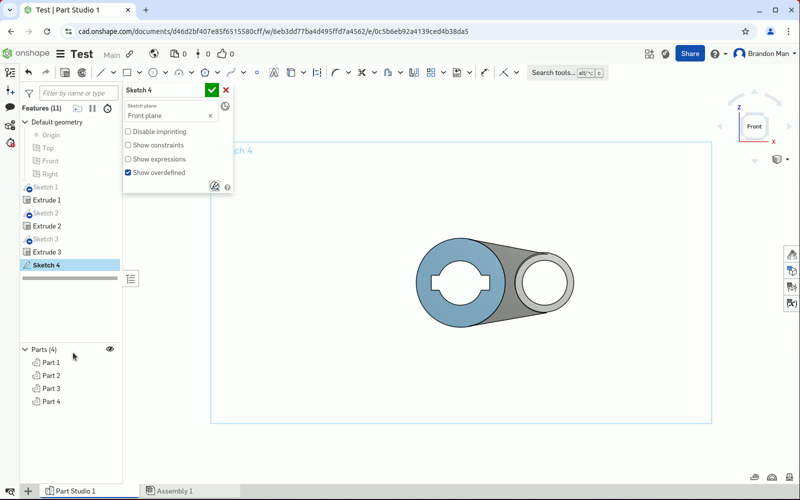
key(y)
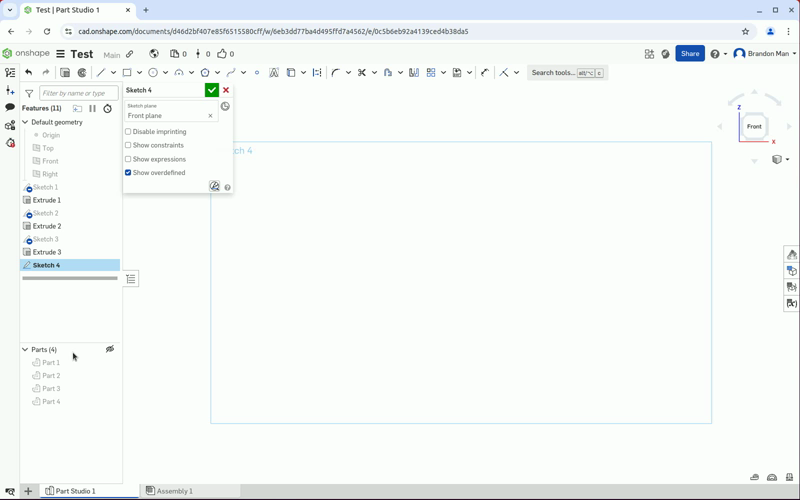
key(l)
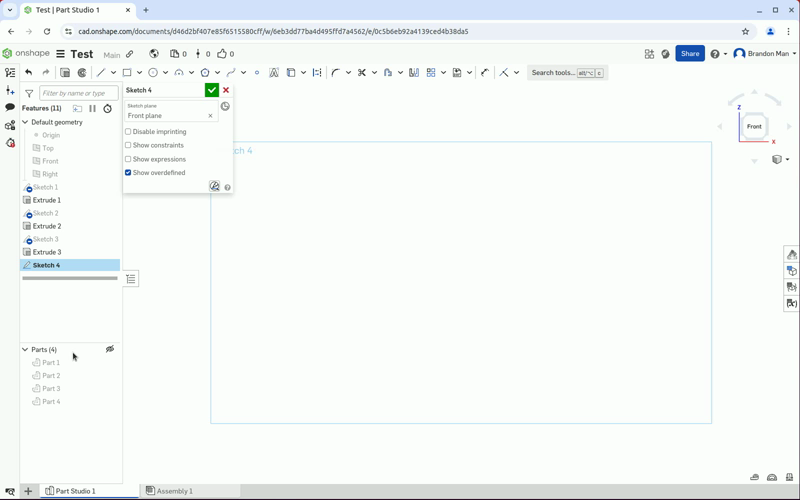
key_down(shift)
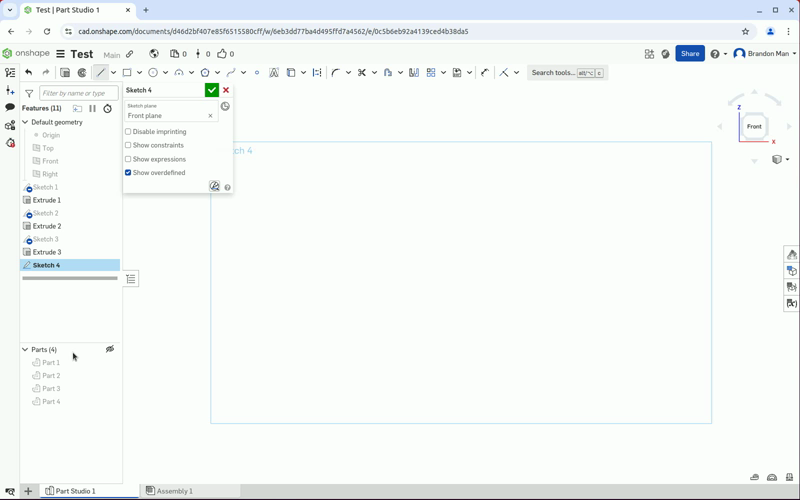
mouse_move(431, 290)
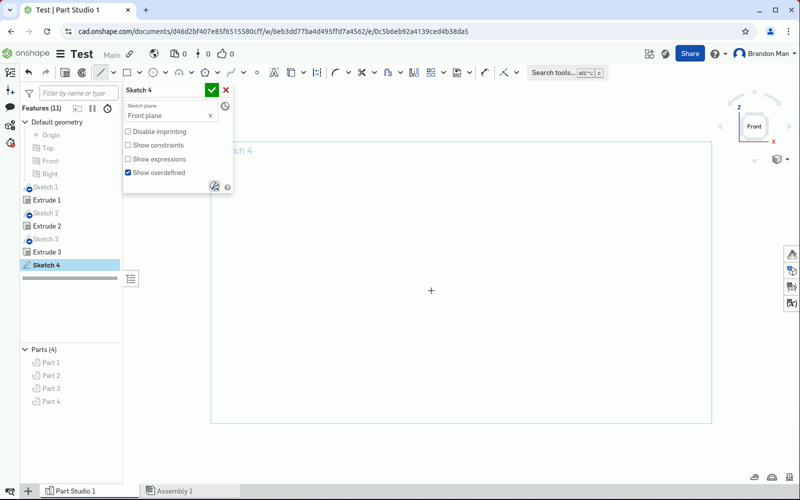
click(431, 290)
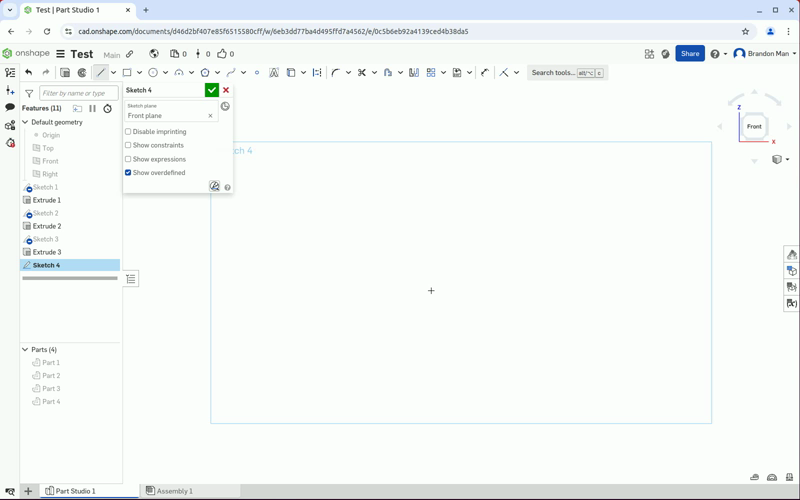
key_up(shift)
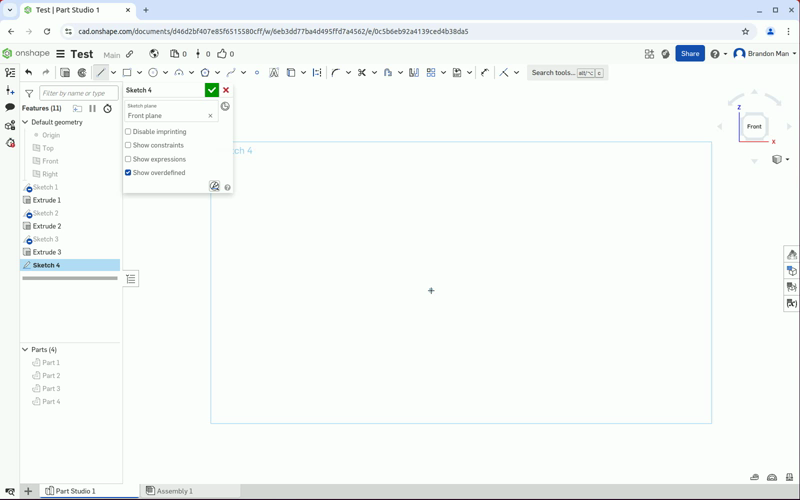
key_down(shift)
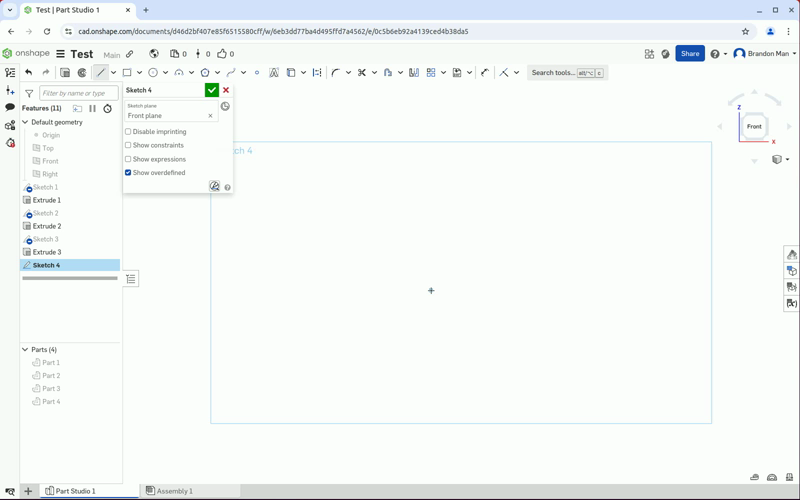
mouse_move(461, 290)
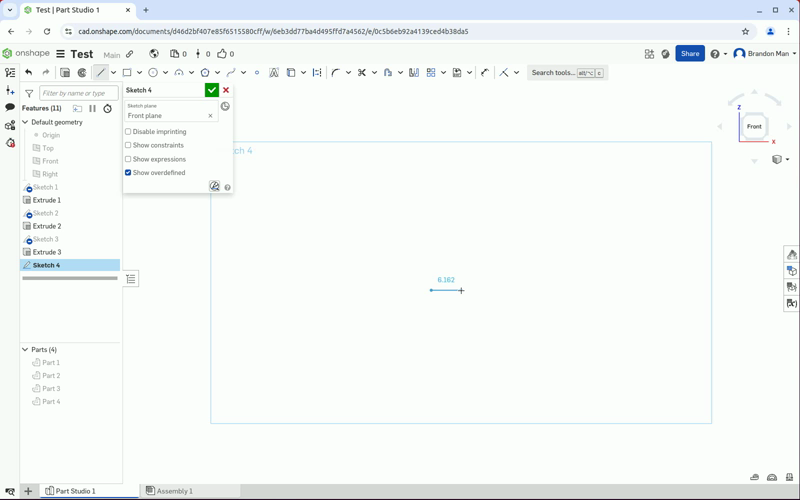
mouse_move(440, 290)
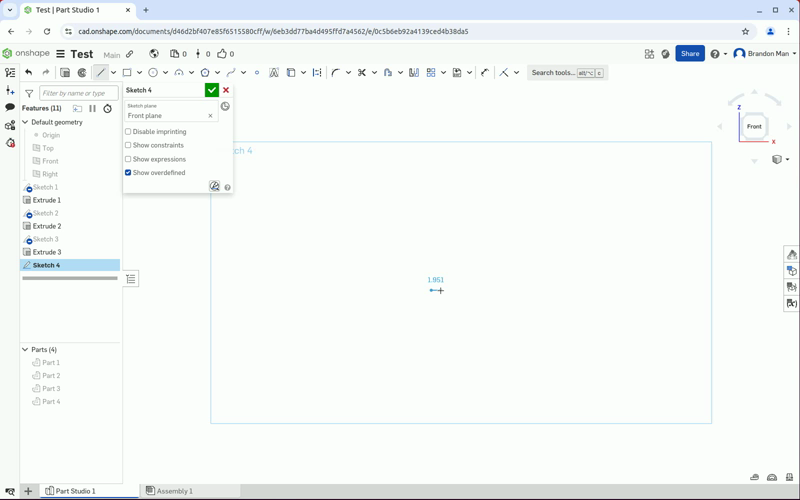
click(440, 290)
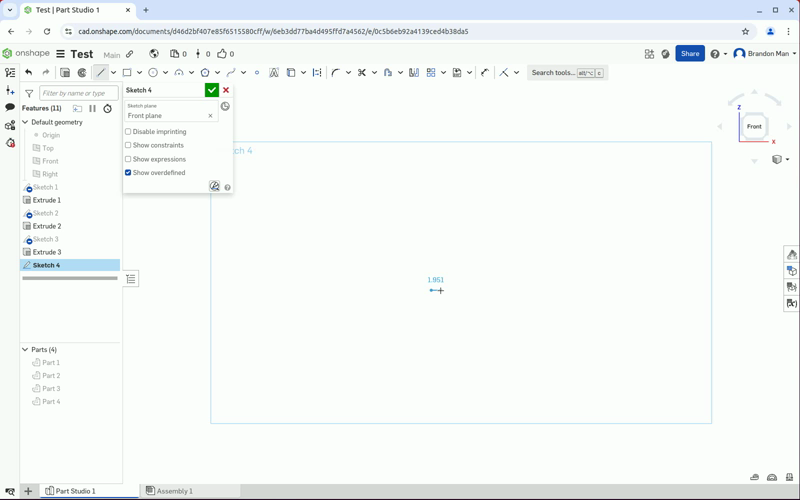
key_up(shift)
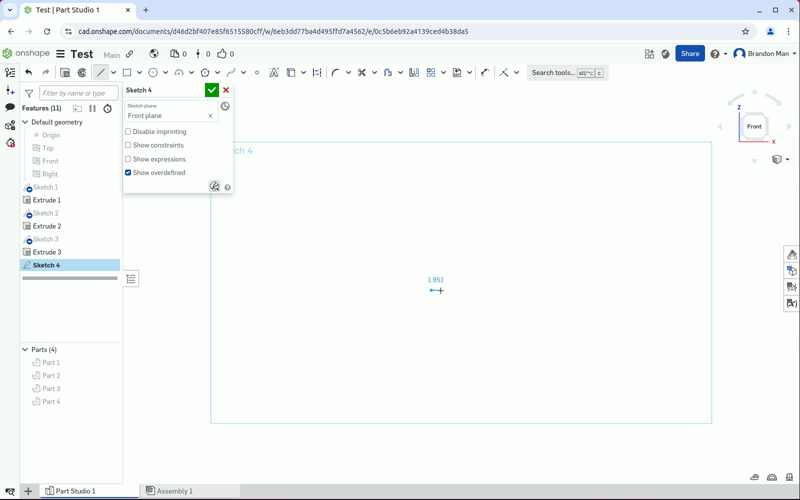
key(esc)
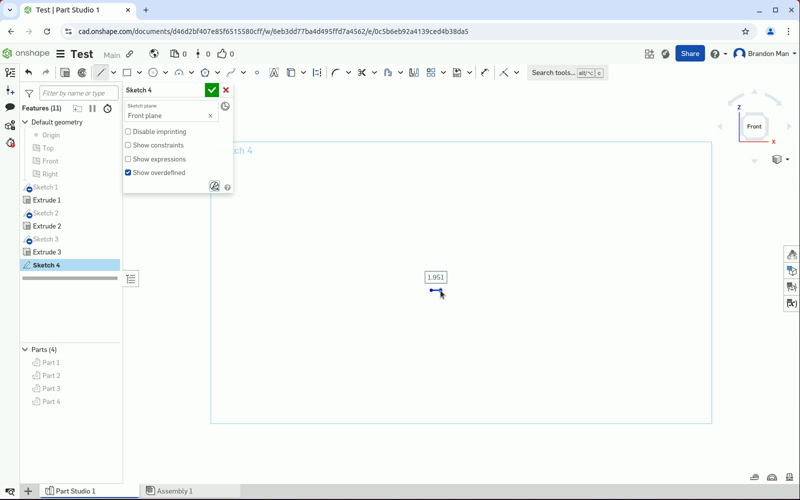
key(a)
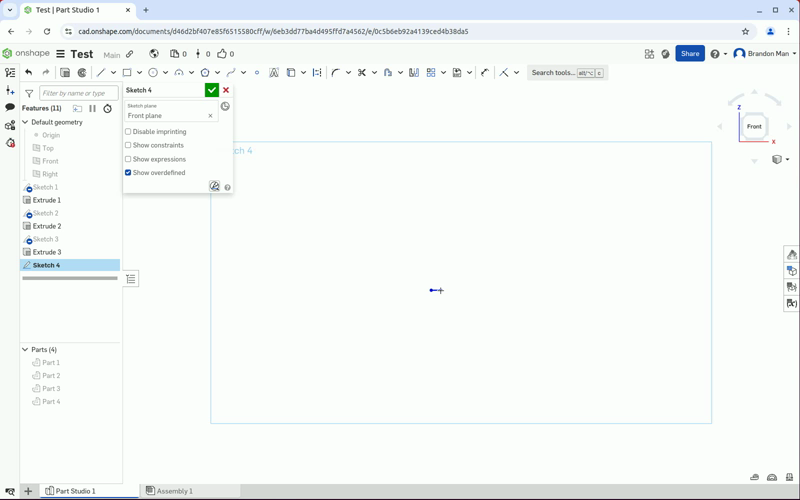
mouse_move(440, 290)
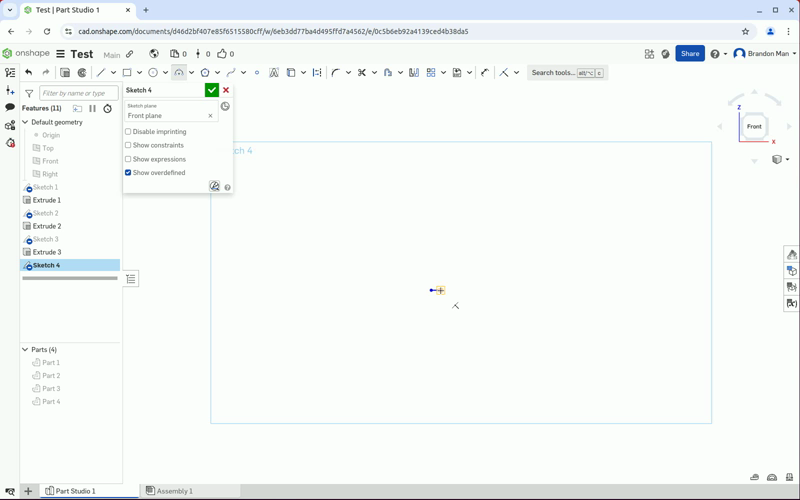
click(440, 290)
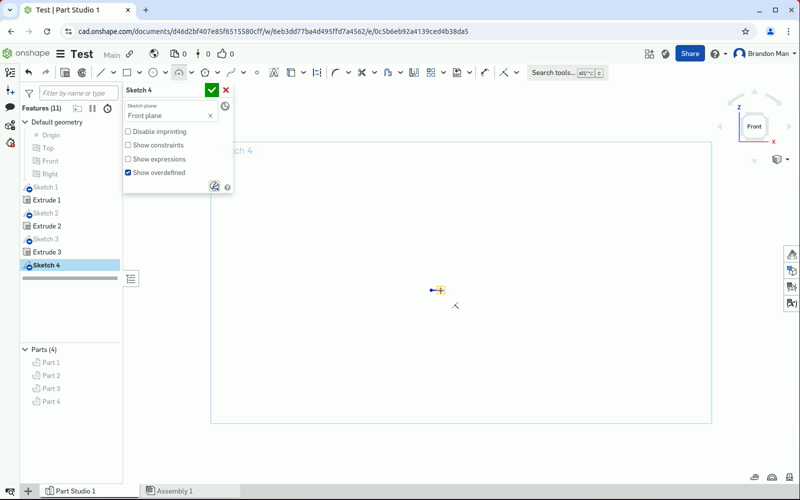
key_down(shift)
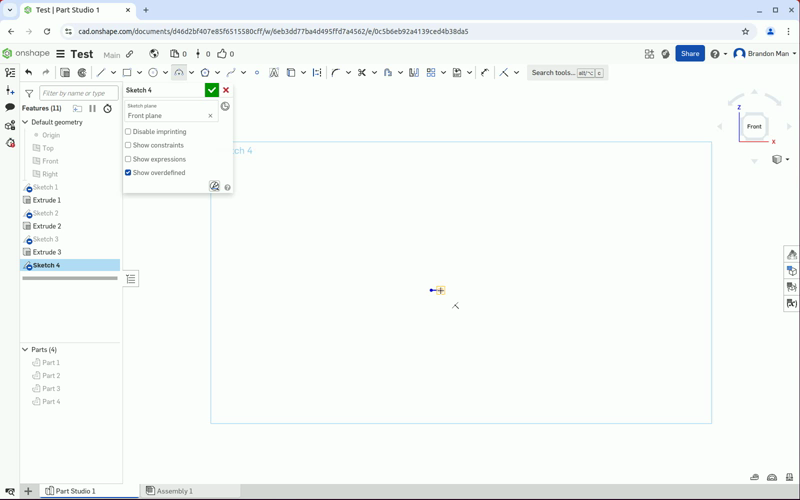
mouse_move(440, 273)
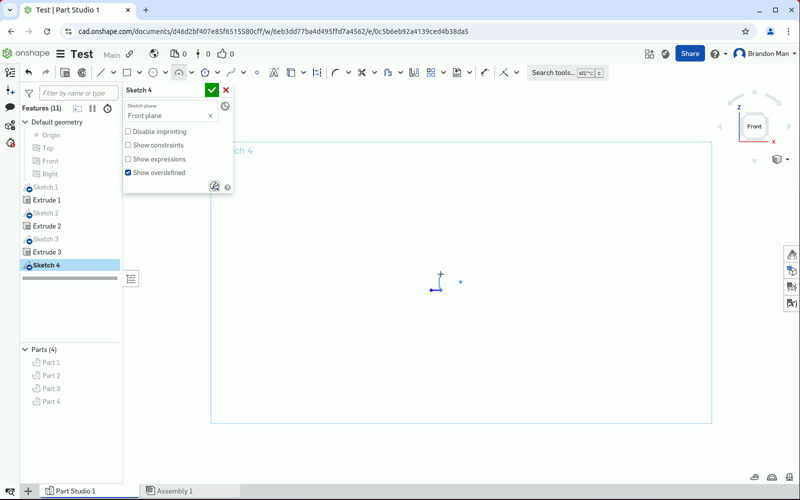
click(440, 273)
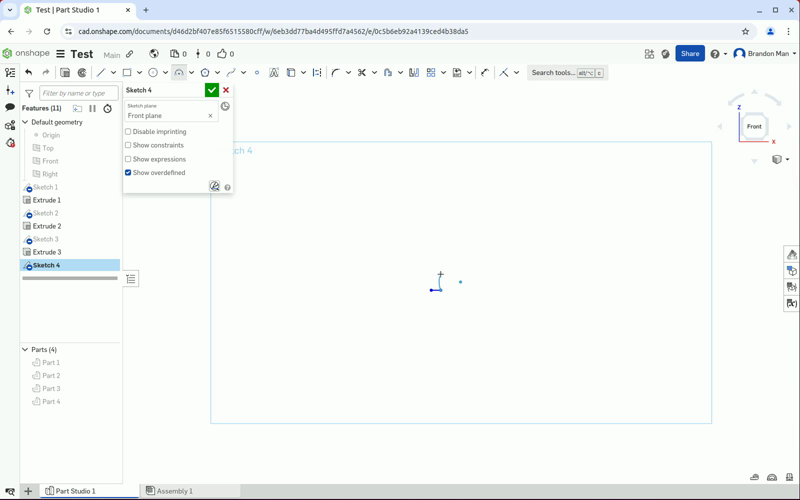
mouse_move(439, 281)
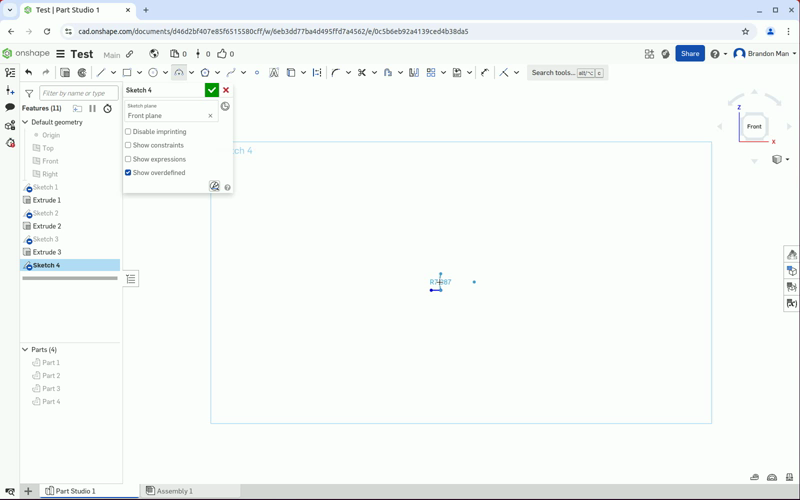
click(439, 281)
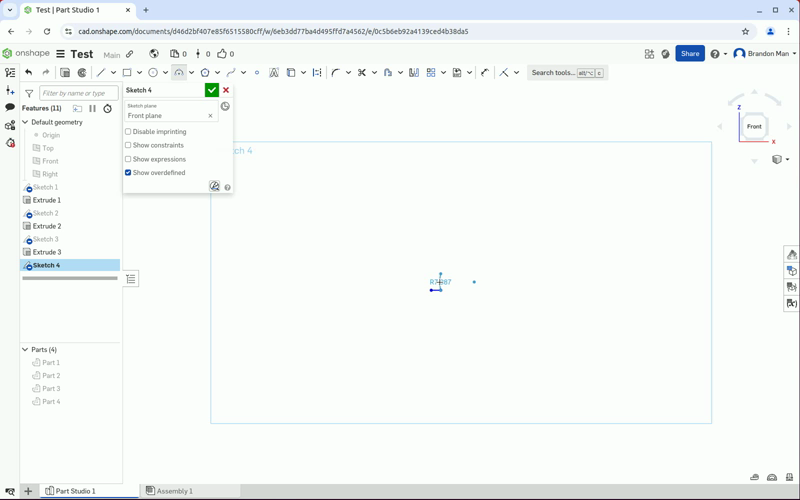
key_up(shift)
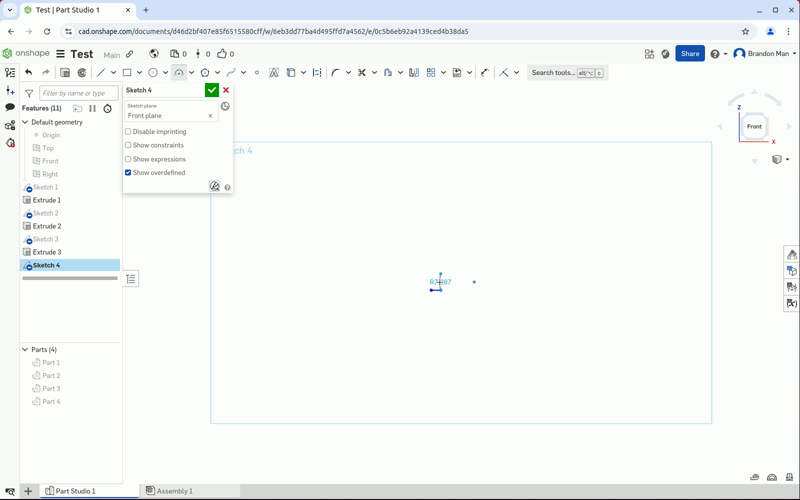
key(esc)
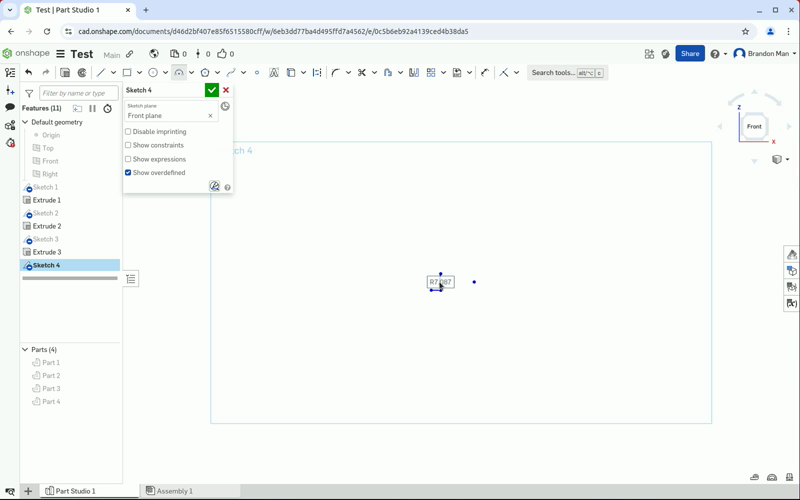
key(l)
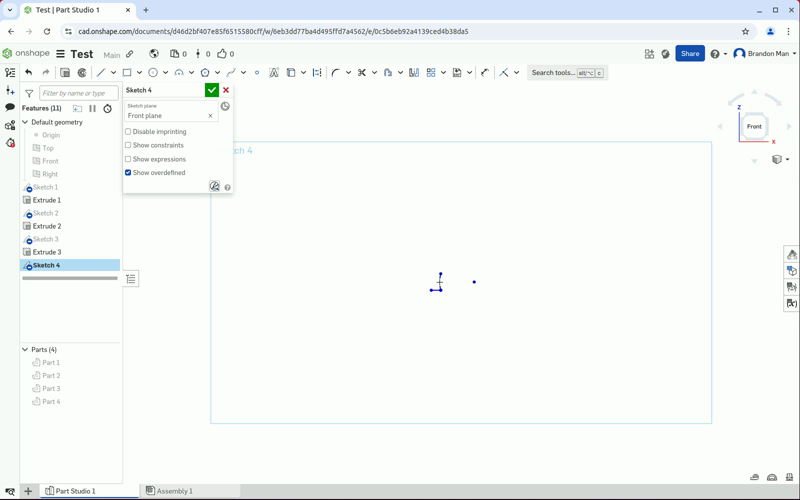
mouse_move(440, 273)
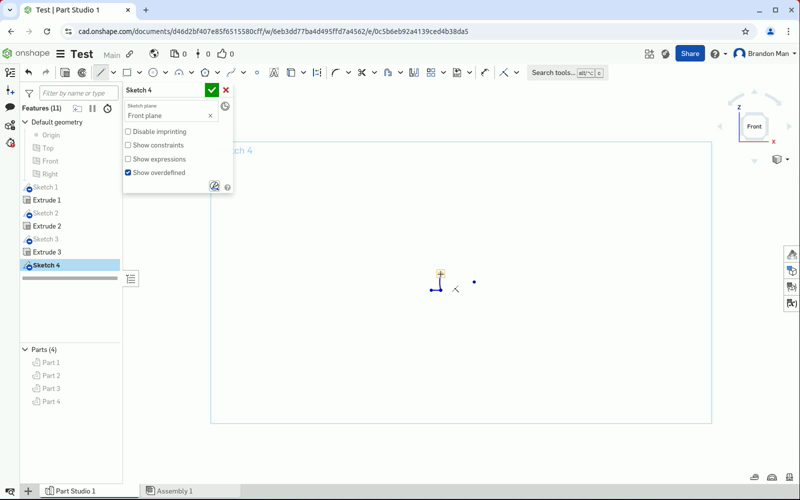
click(440, 273)
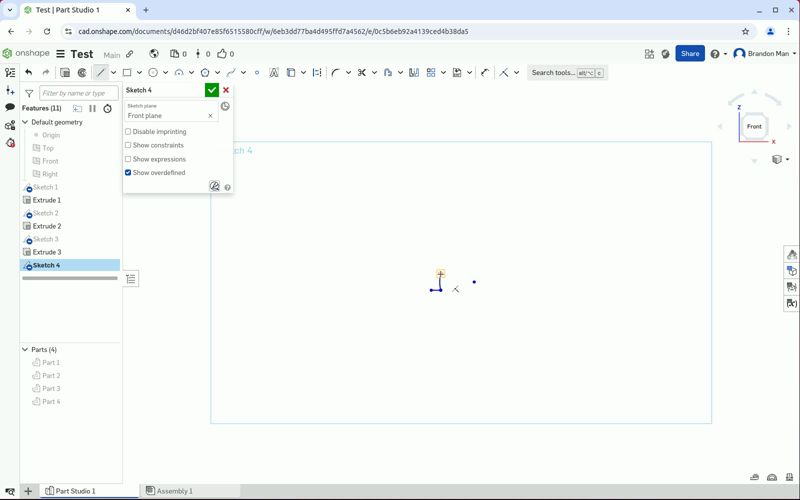
key_down(shift)
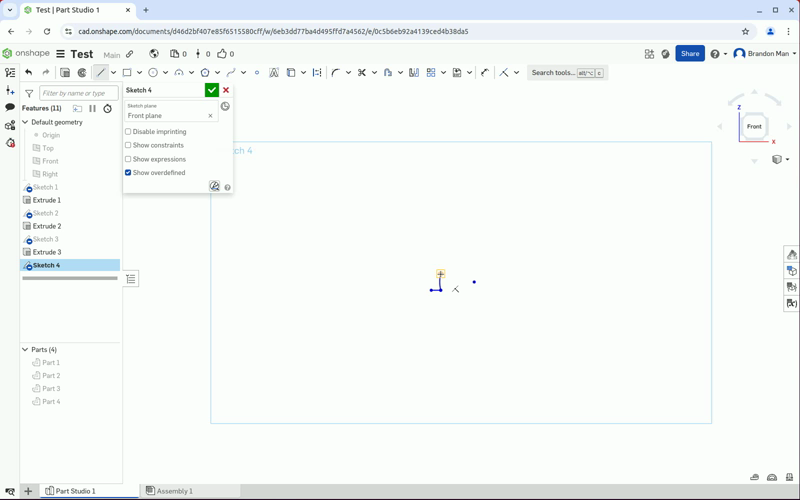
mouse_move(470, 273)
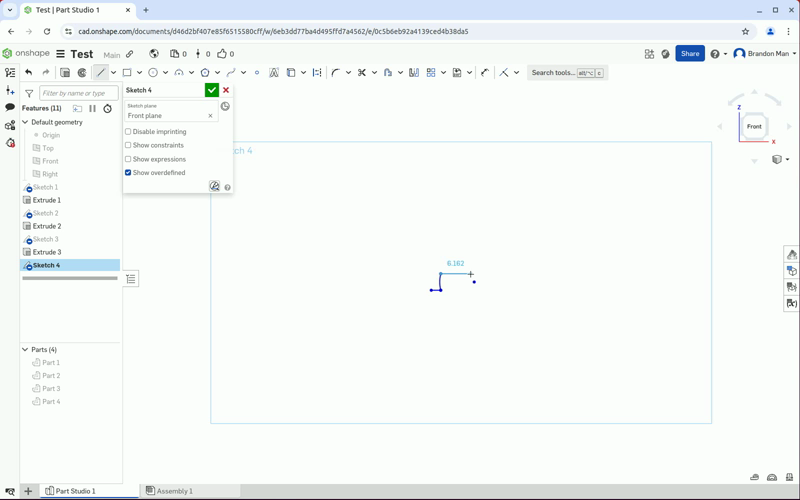
mouse_move(431, 273)
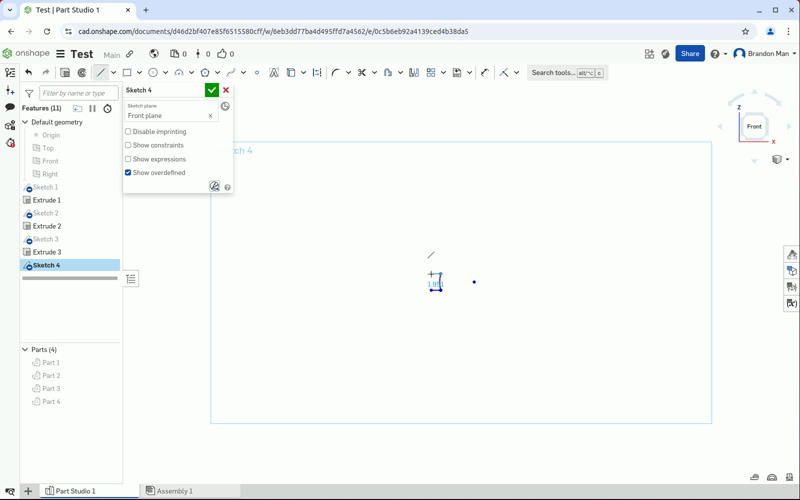
click(431, 273)
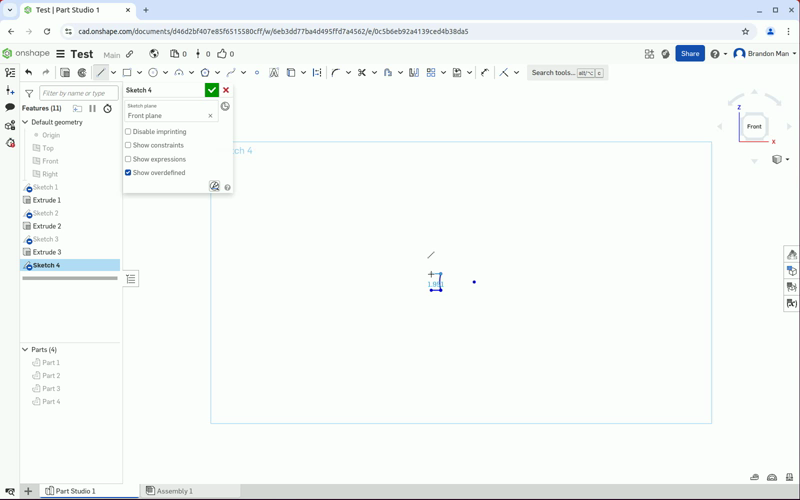
key_up(shift)
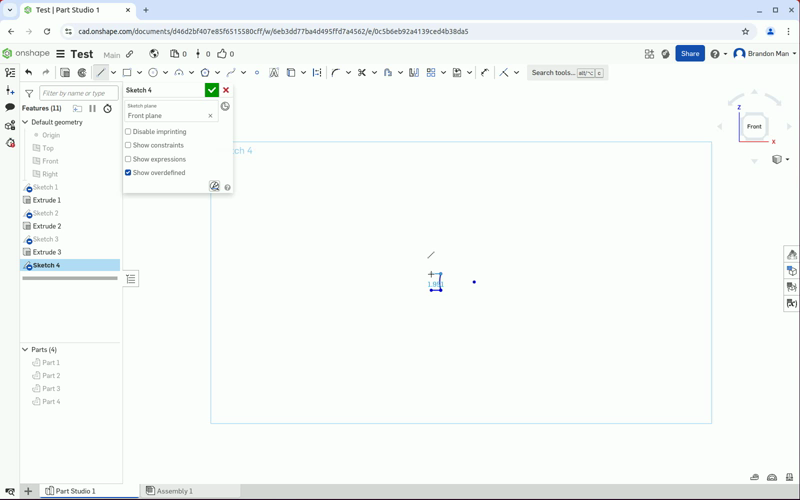
mouse_move(461, 273)
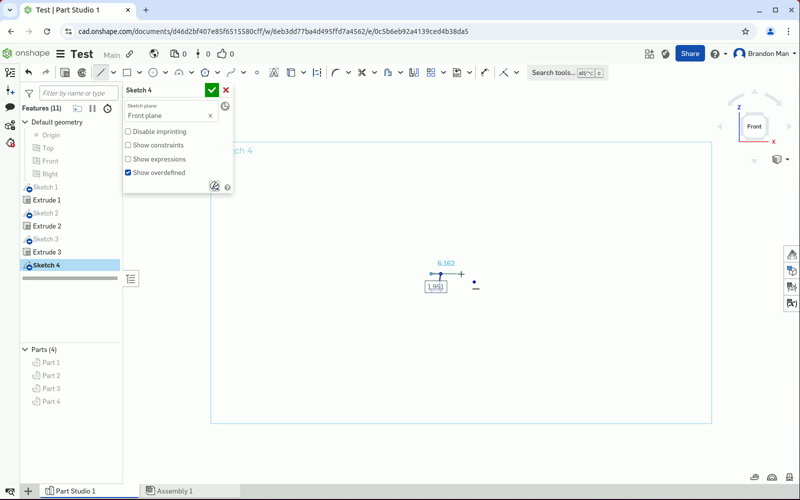
key_down(shift)
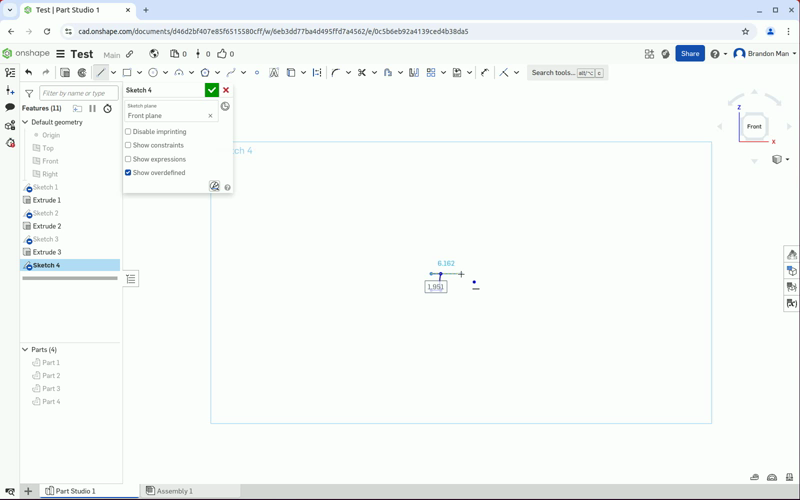
mouse_move(431, 290)
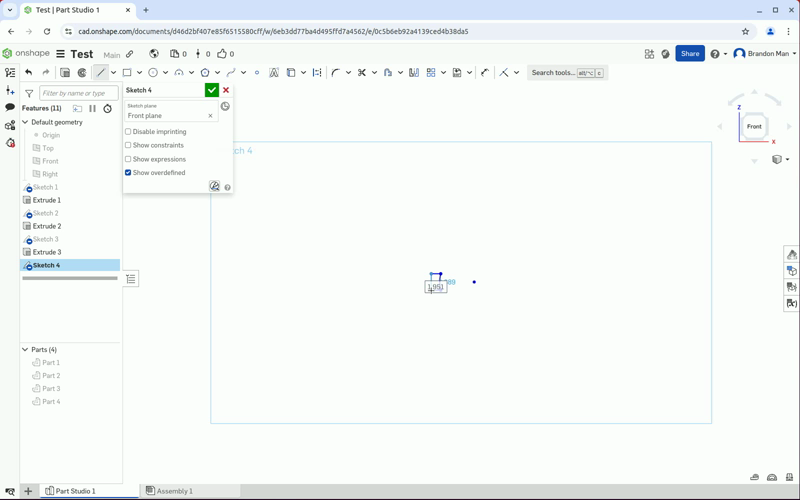
key_up(shift)
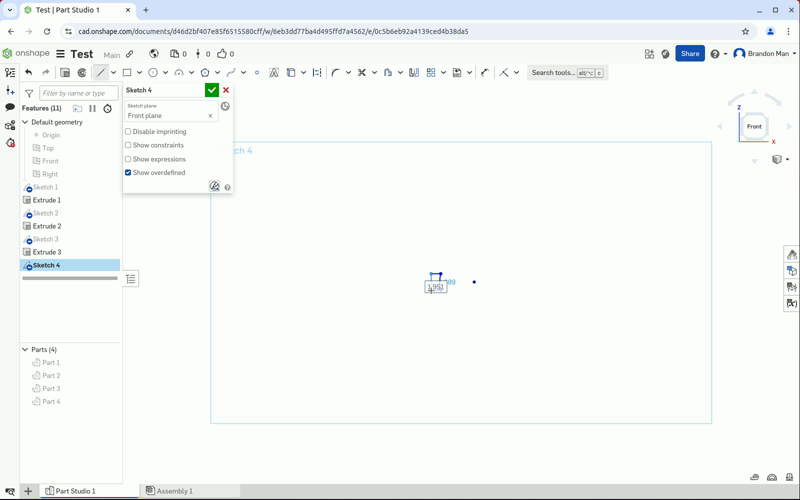
click(431, 290)
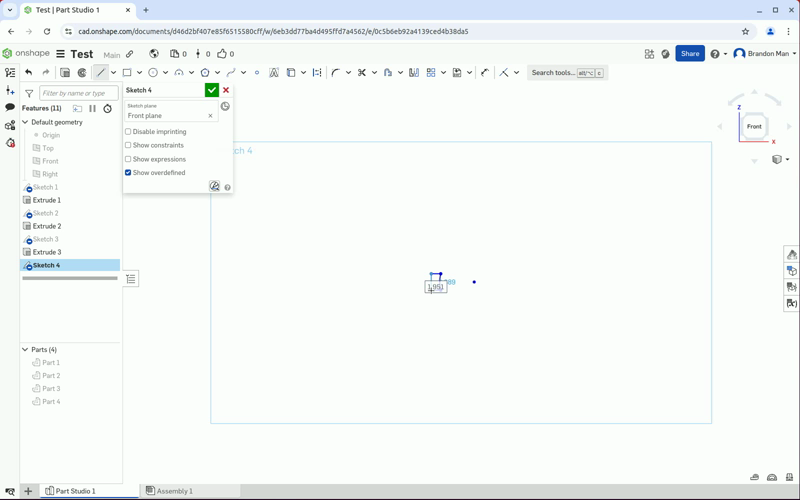
key(esc)
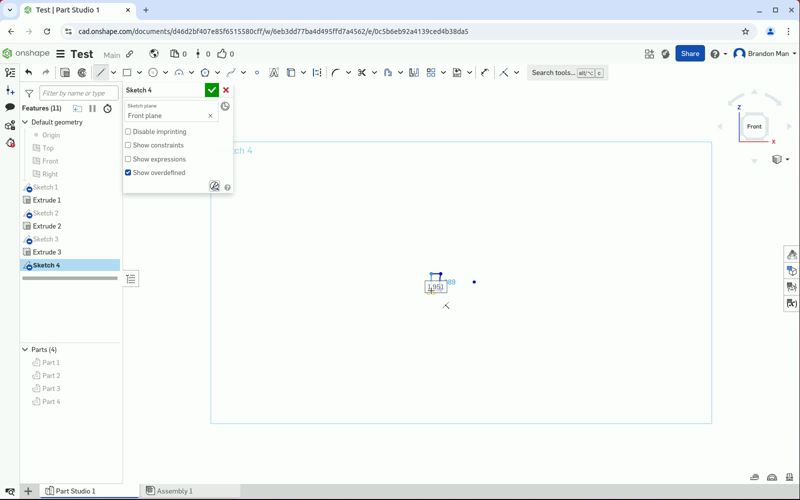
mouse_move(433, 287)
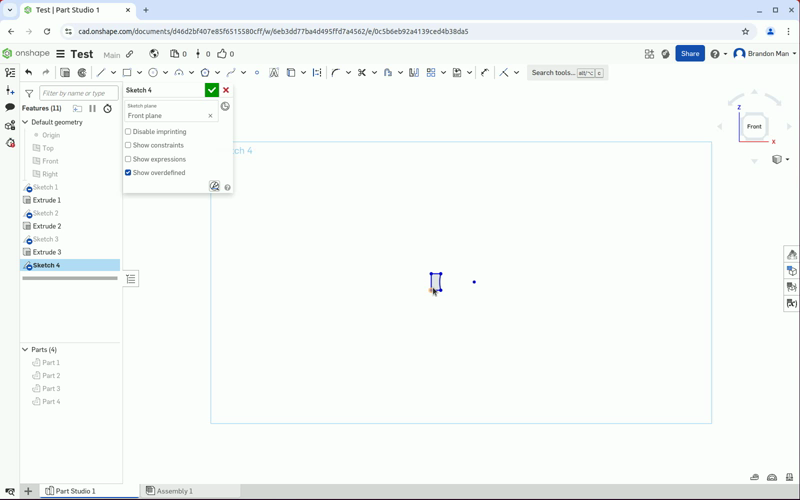
scroll(6)
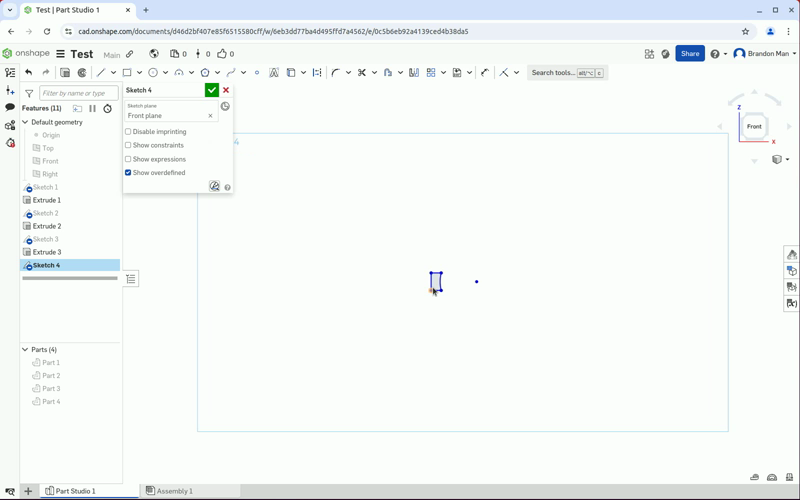
scroll(6)
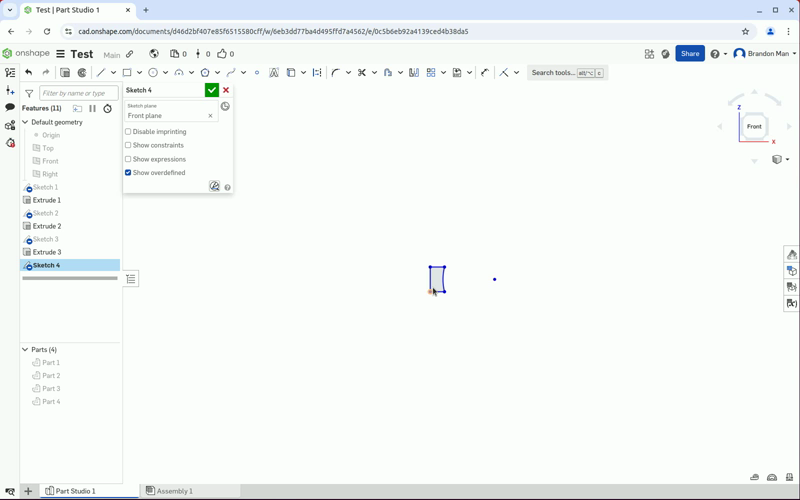
scroll(6)
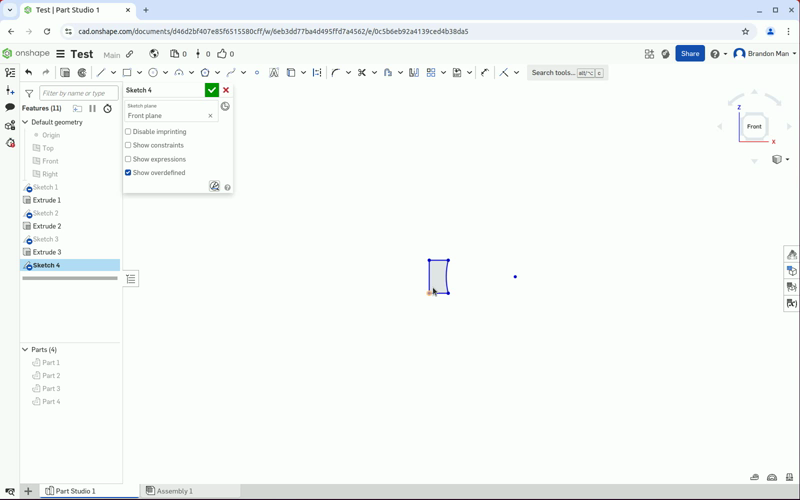
scroll(6)
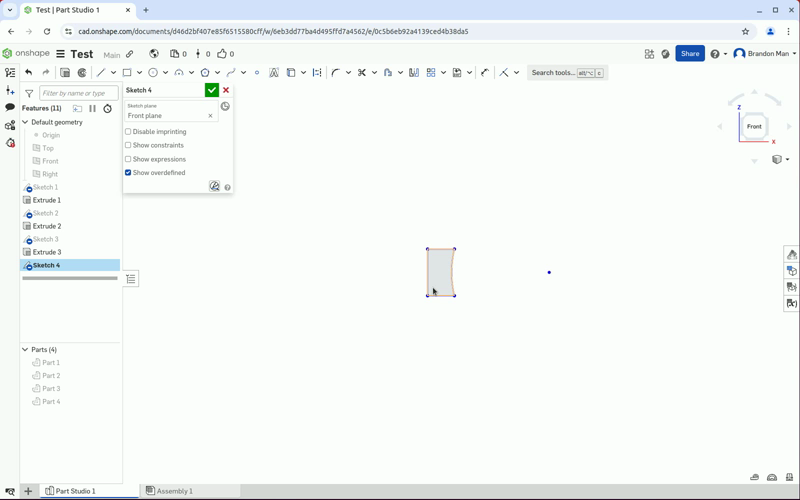
scroll(6)
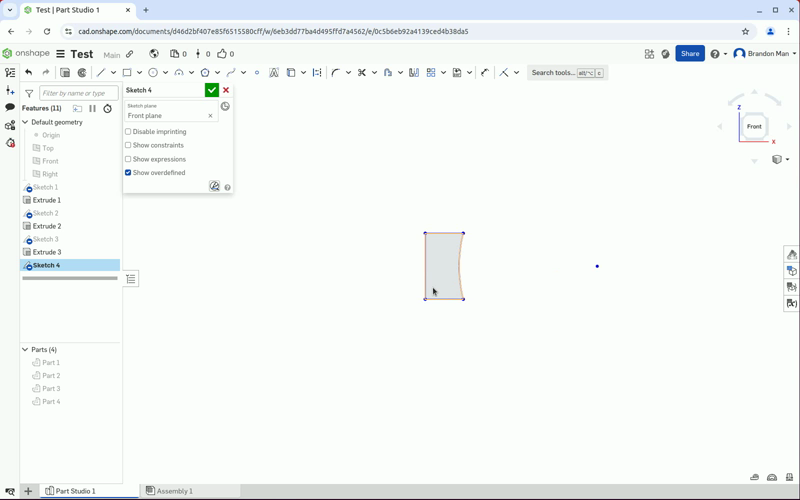
scroll(6)
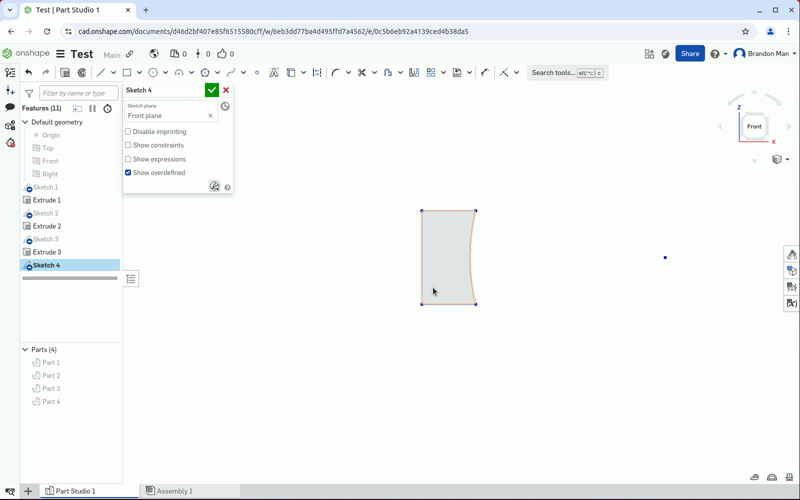
scroll(6)
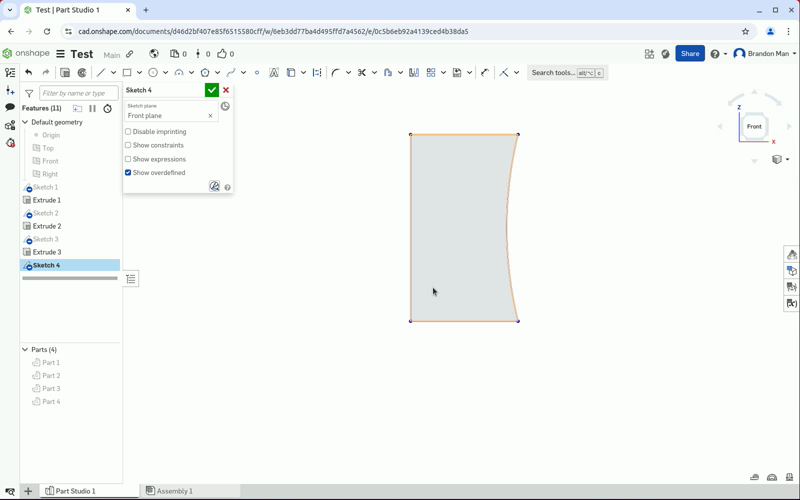
click(433, 287)
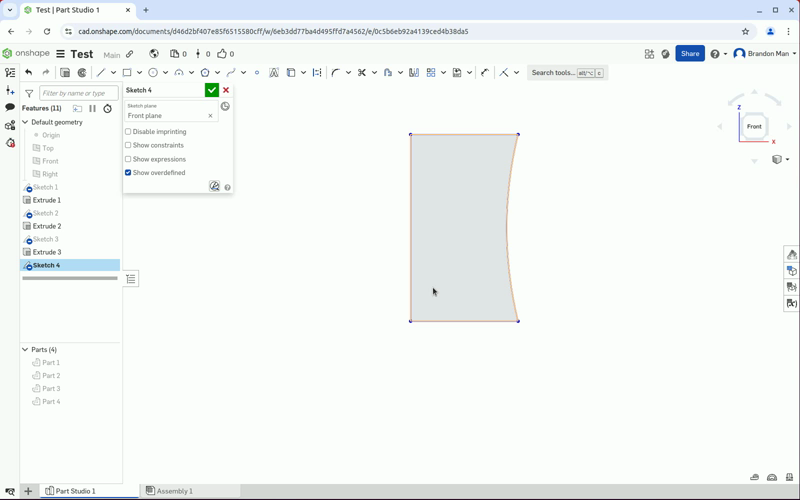
scroll(-6)
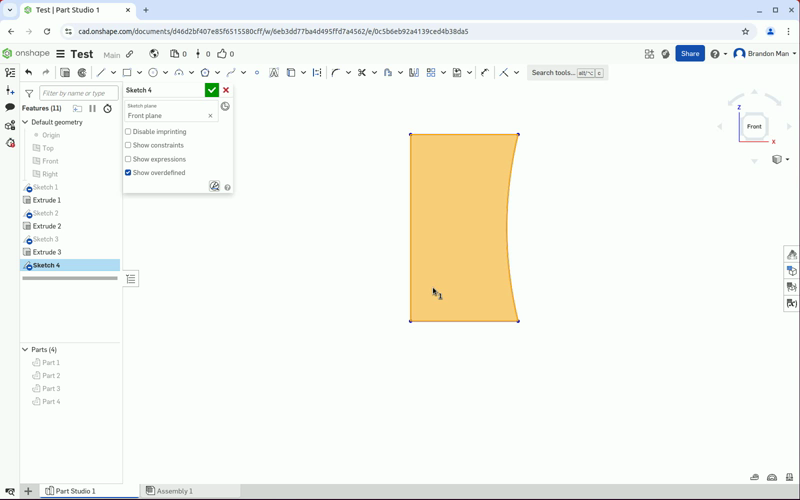
scroll(-6)
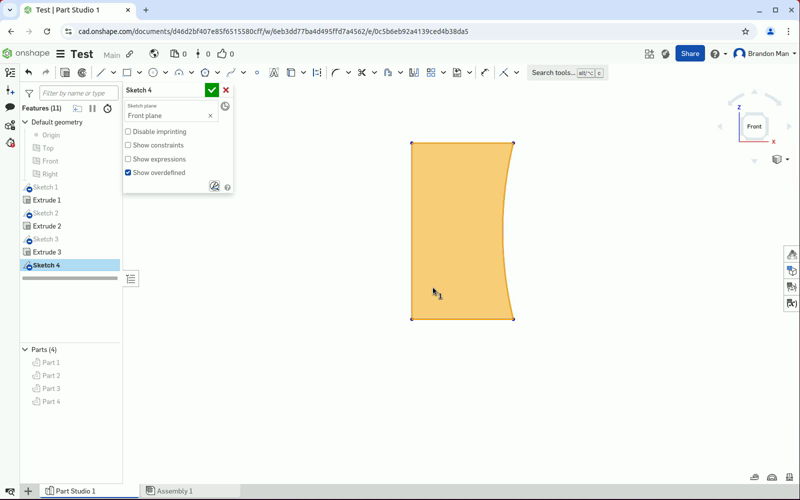
scroll(-6)
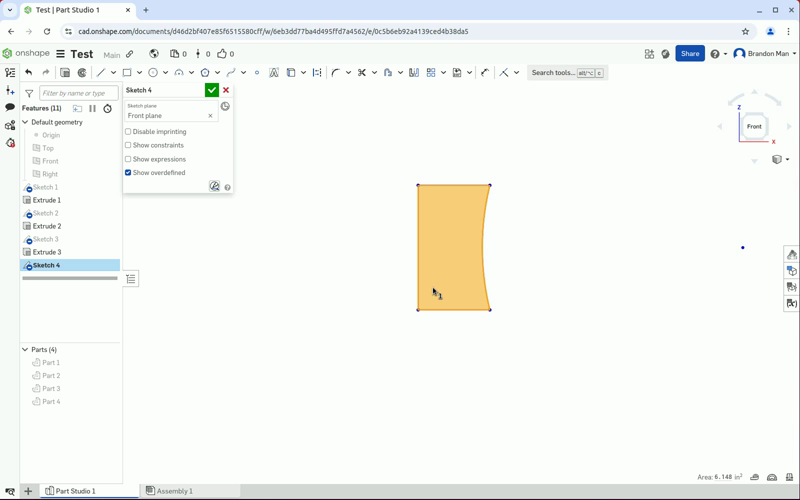
scroll(-6)
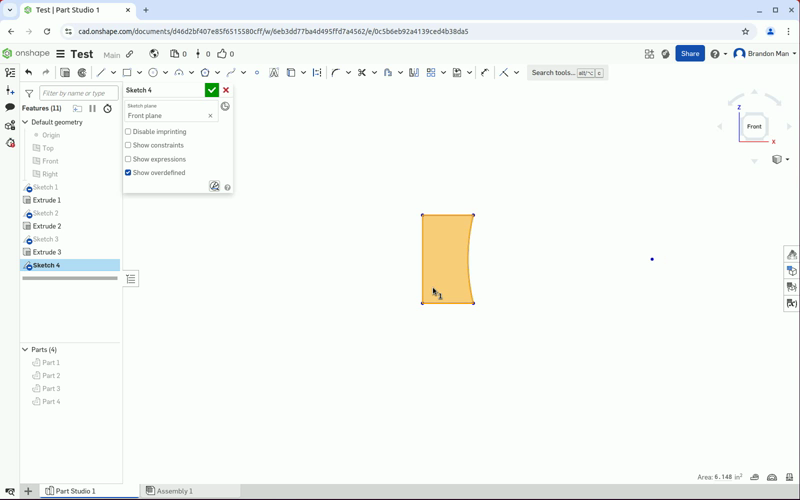
scroll(-6)
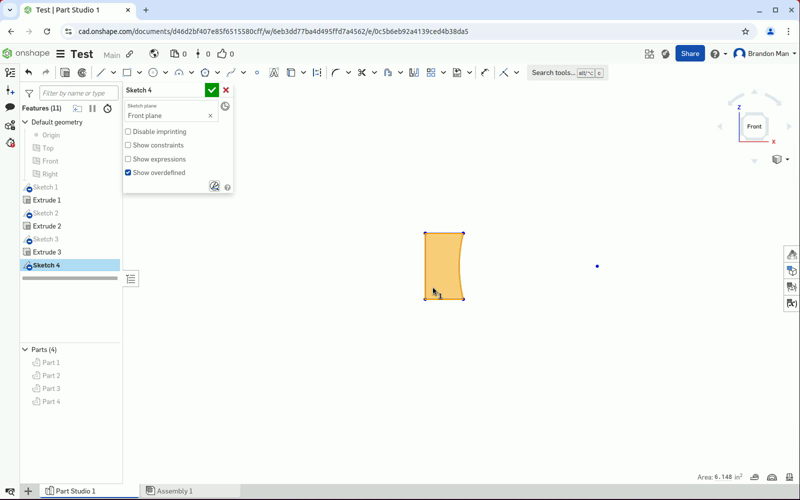
scroll(-6)
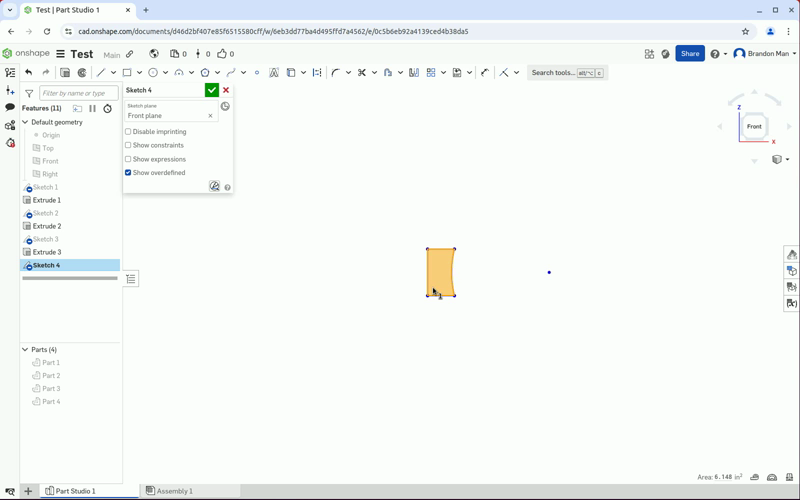
scroll(-6)
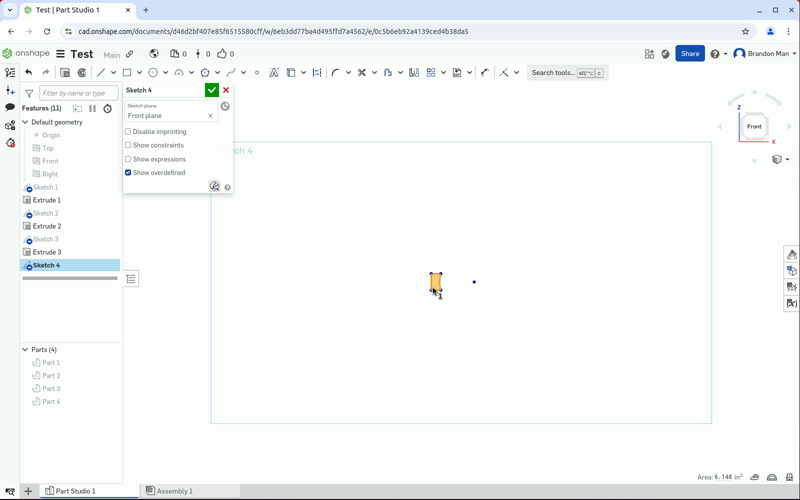
mouse_move(73, 352)
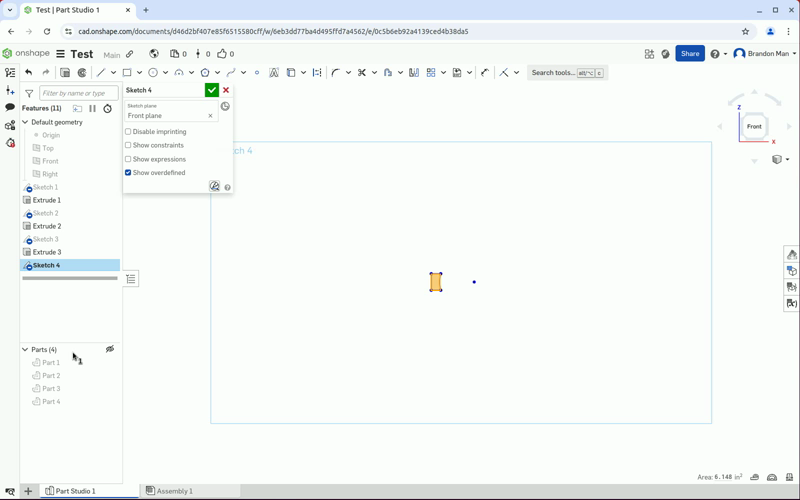
key(shift+y)
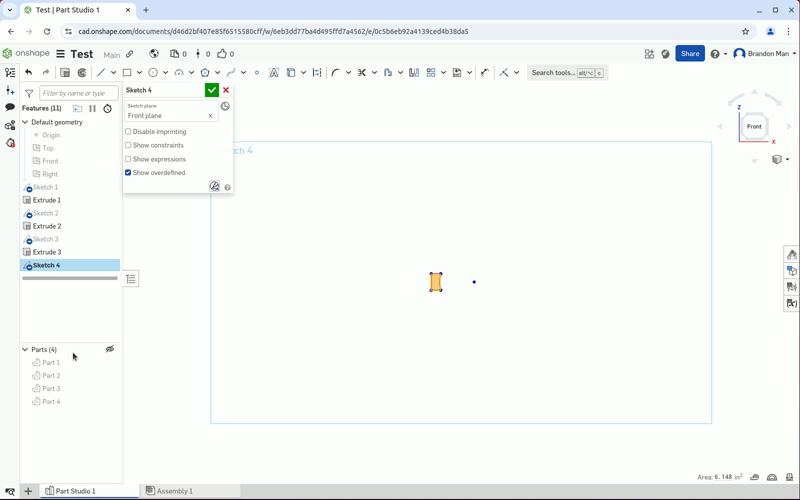
key(shift+e)
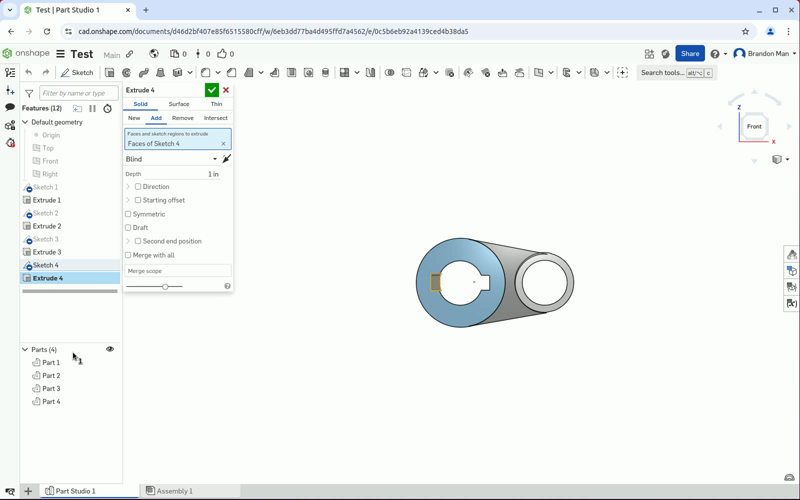
mouse_move(143, 106)
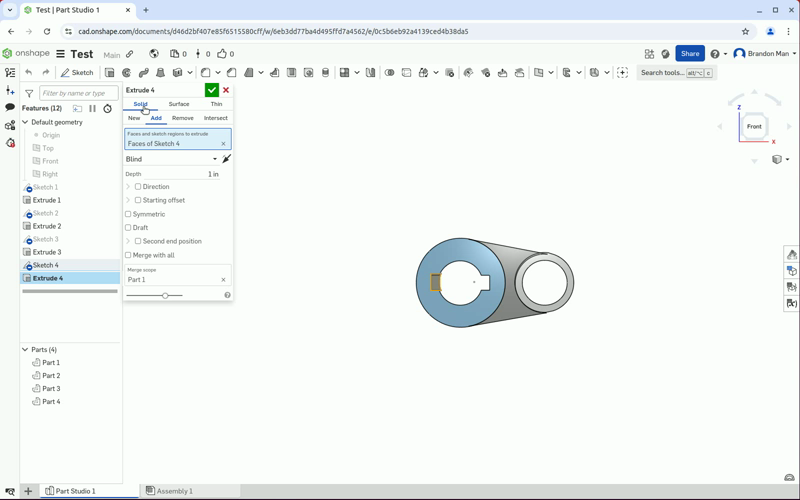
click(143, 106)
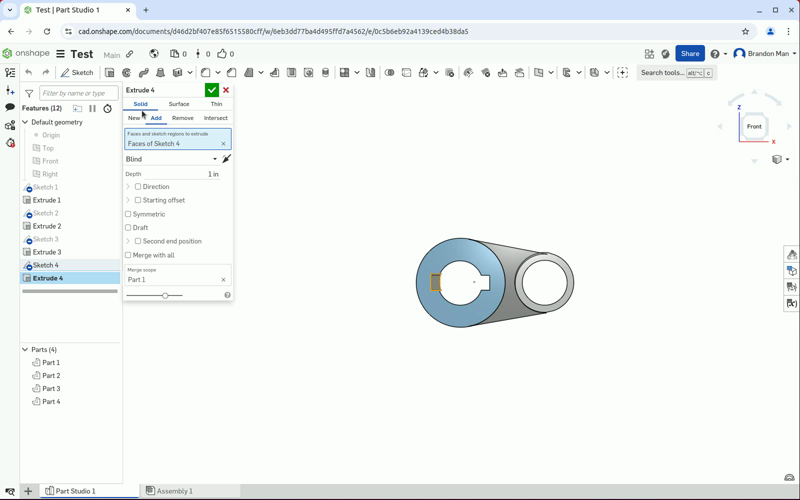
mouse_move(137, 120)
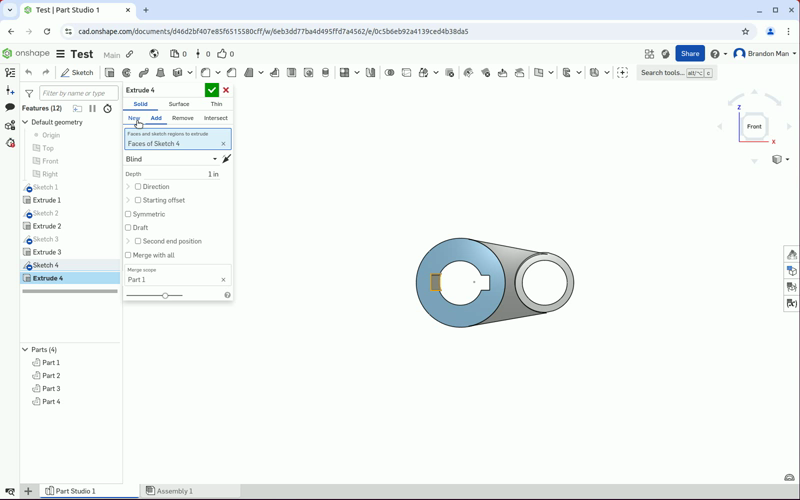
click(137, 120)
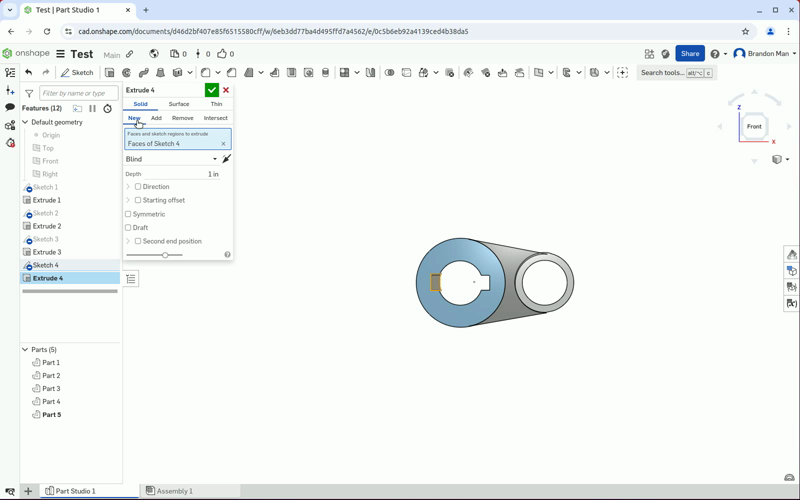
key(tab, 4)
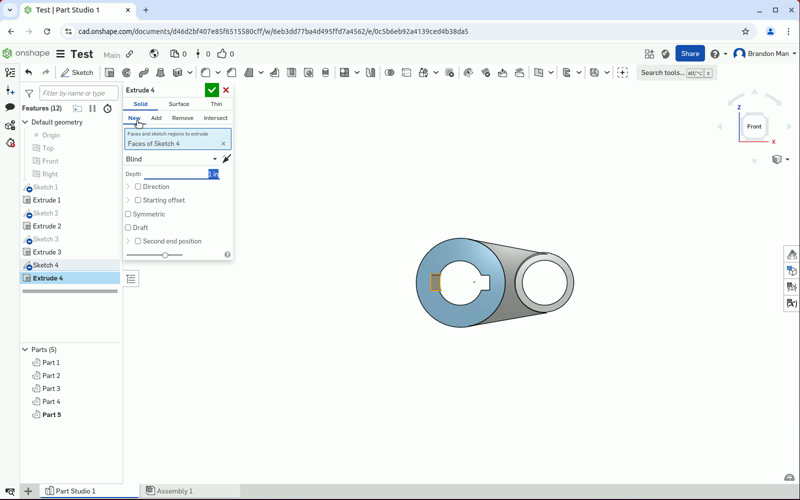
text(7.943)
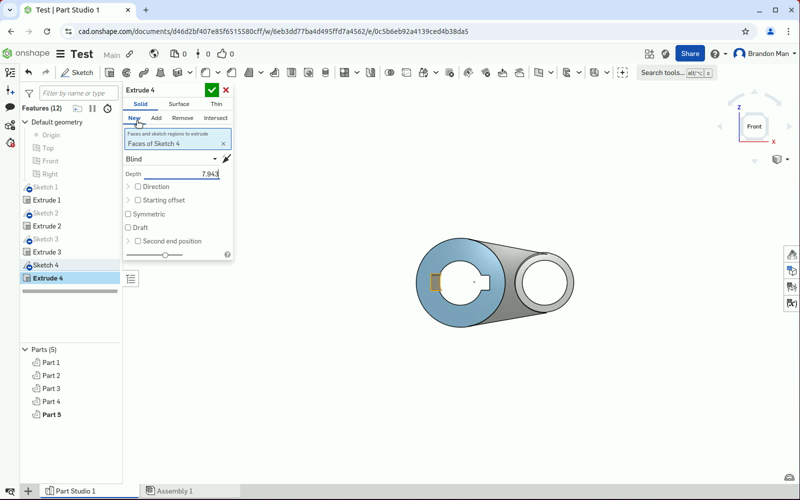
key(enter)
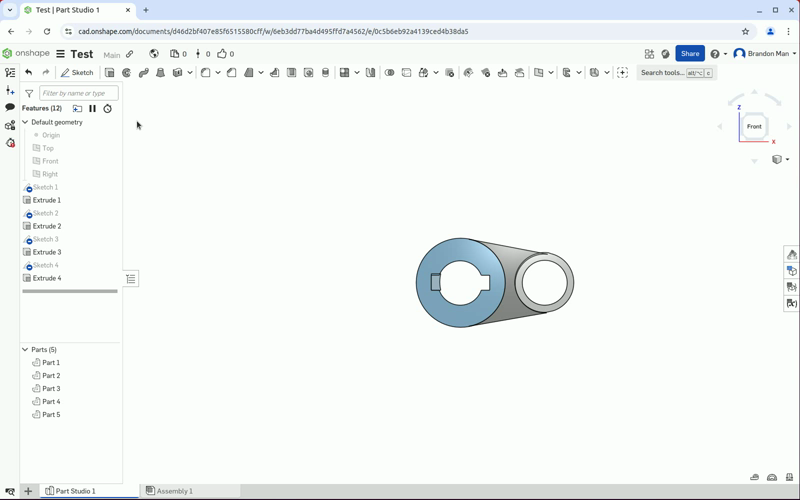
key(shift+h)
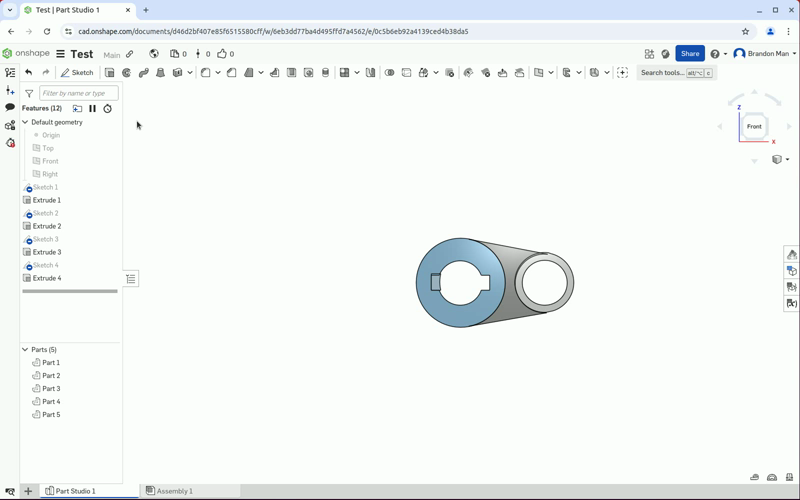
key(shift+h)
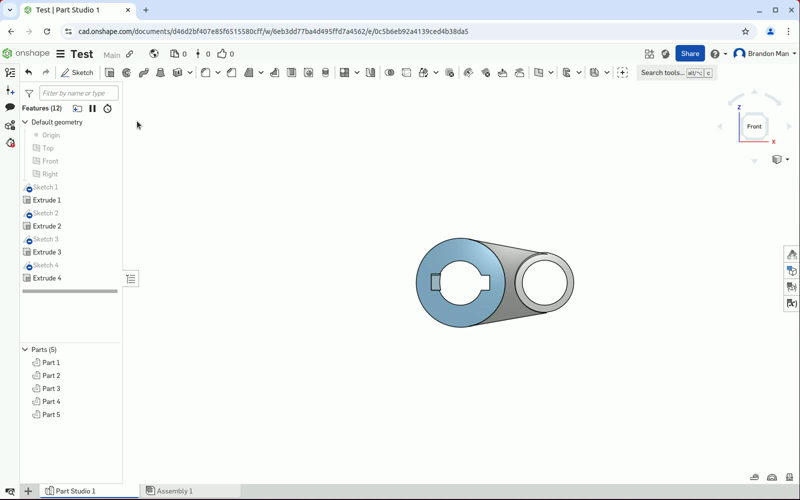
mouse_move(73, 189)
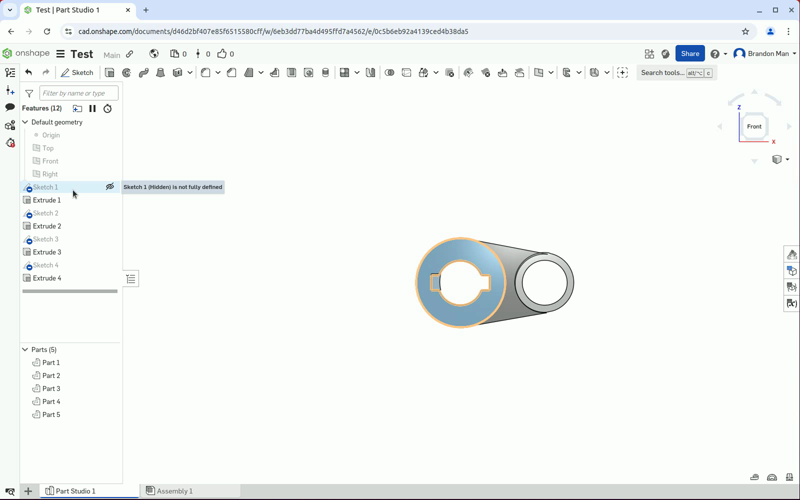
click(73, 189)
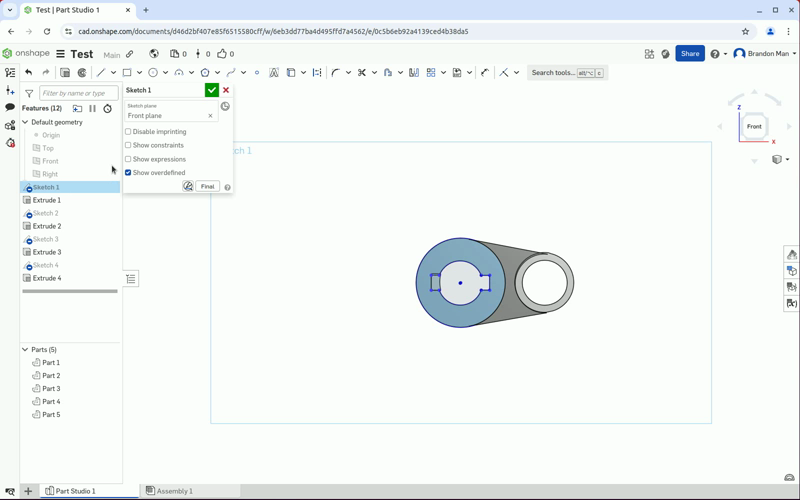
mouse_move(229, 92)
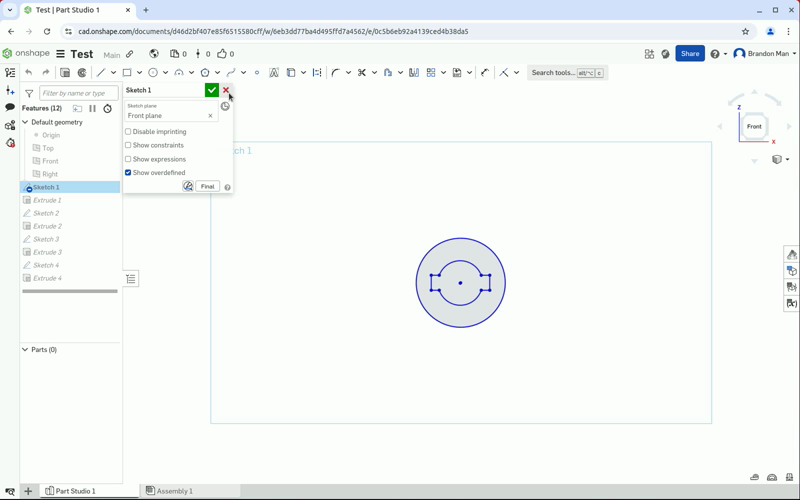
click(229, 92)
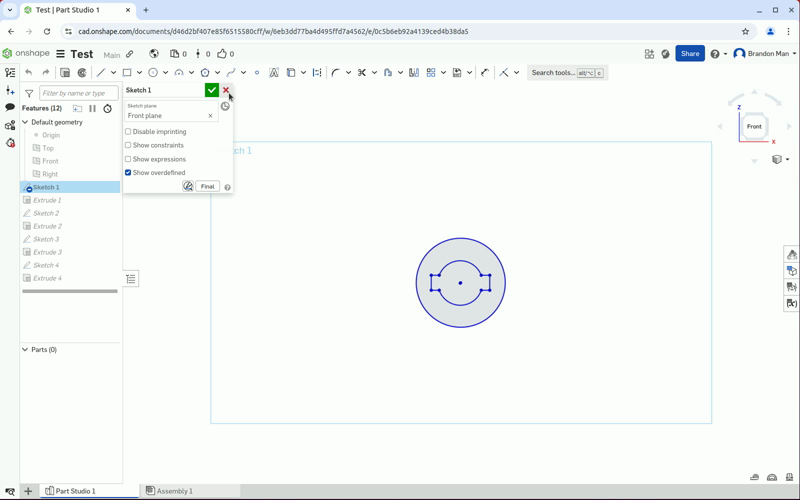
key(shift+s)
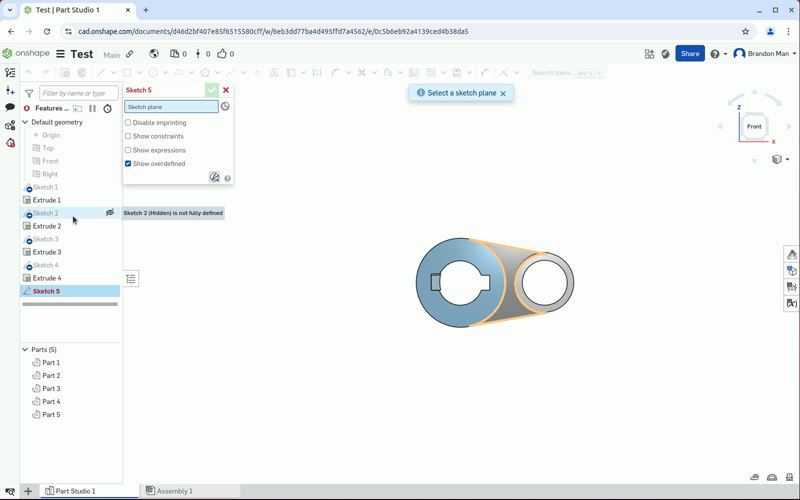
scroll(3)
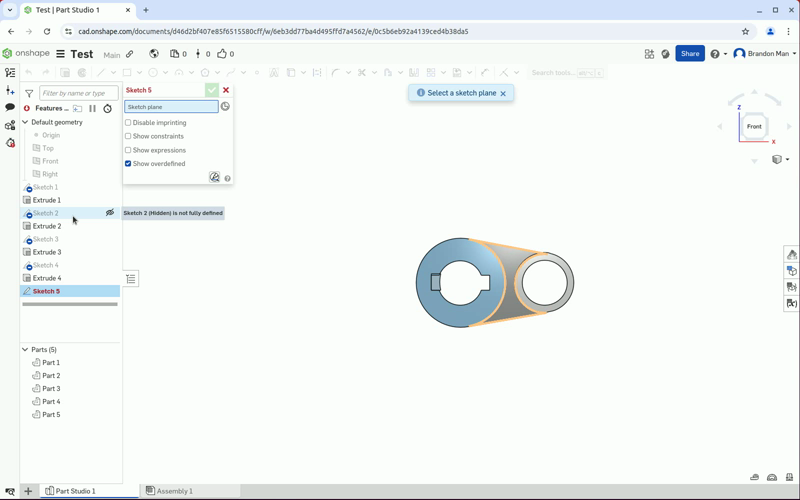
mouse_move(73, 163)
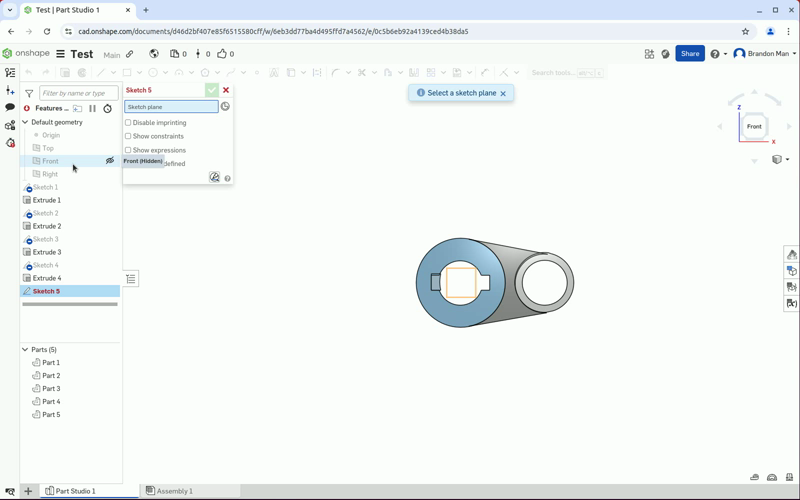
click(73, 163)
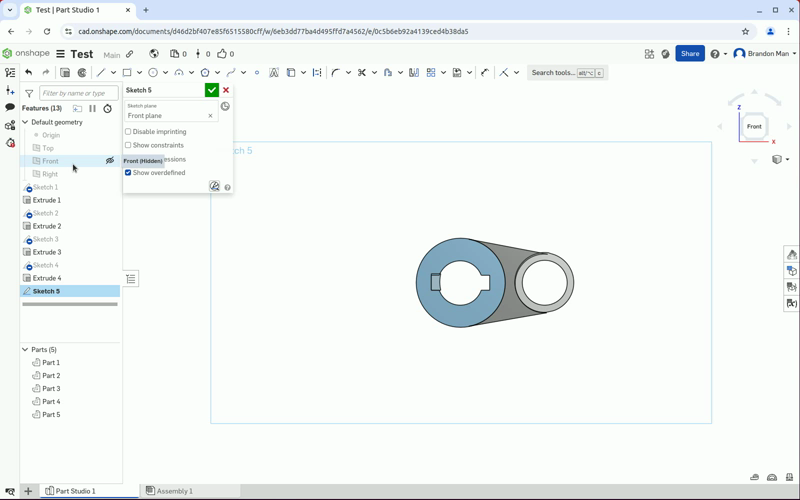
mouse_move(73, 352)
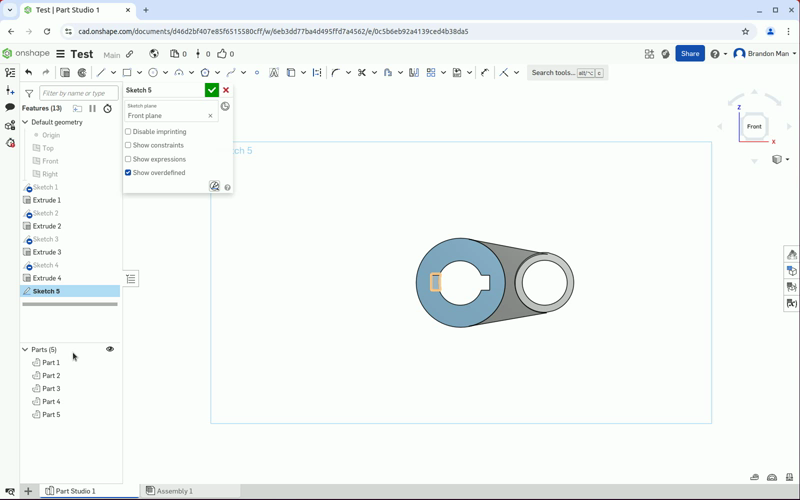
key(y)
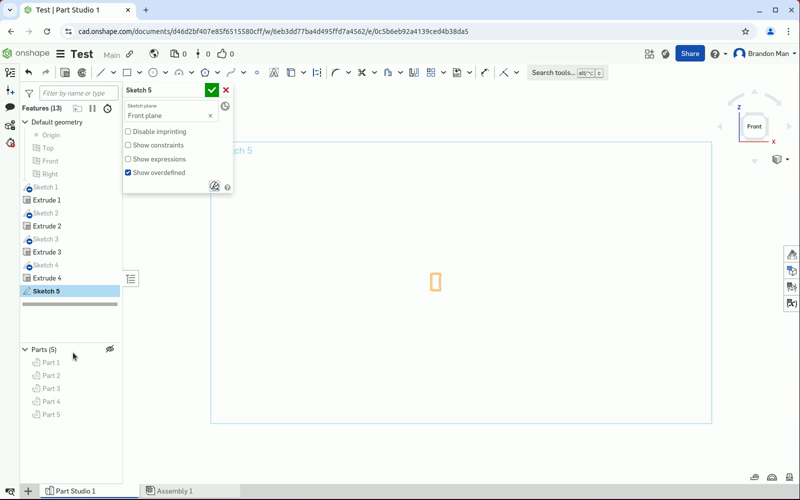
key(c)
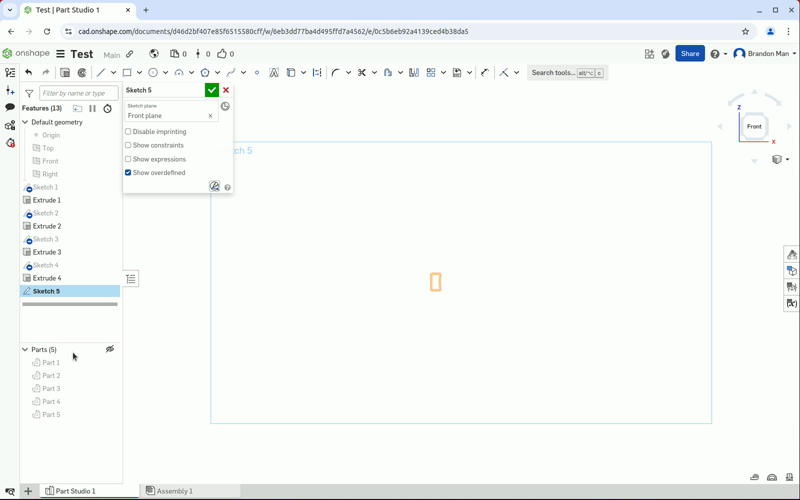
key_down(shift)
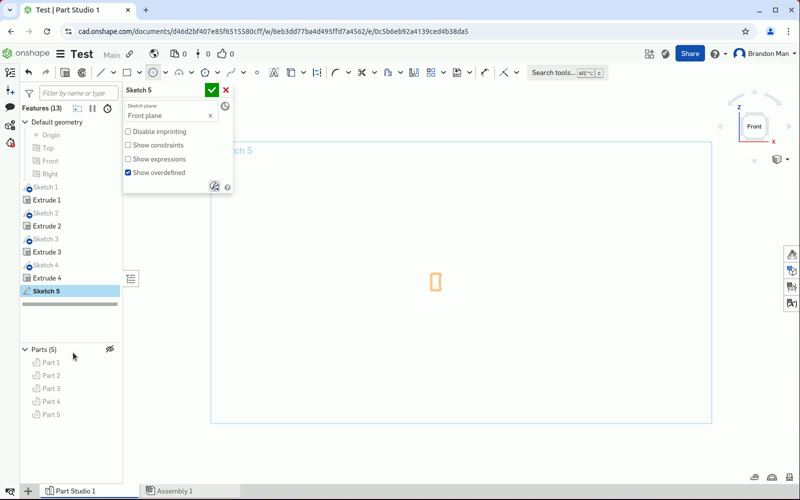
mouse_move(460, 282)
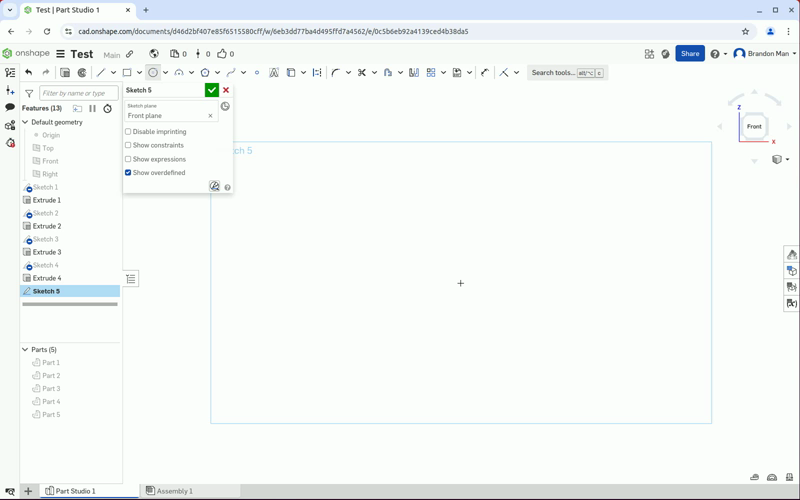
click(460, 282)
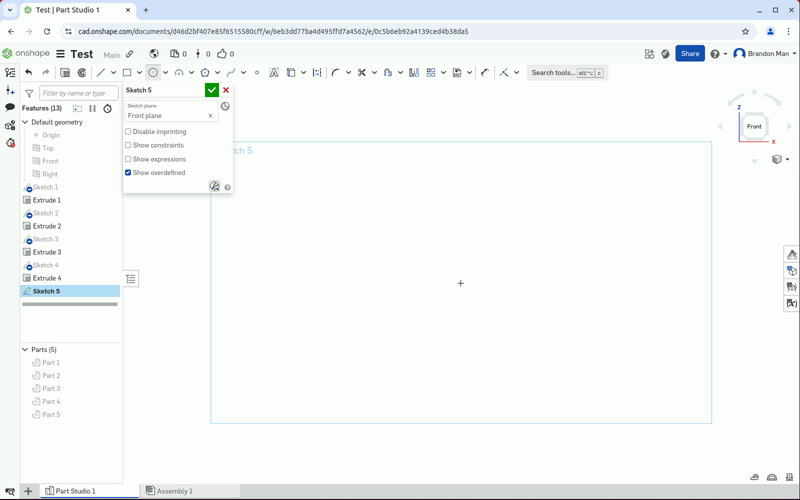
key_up(shift)
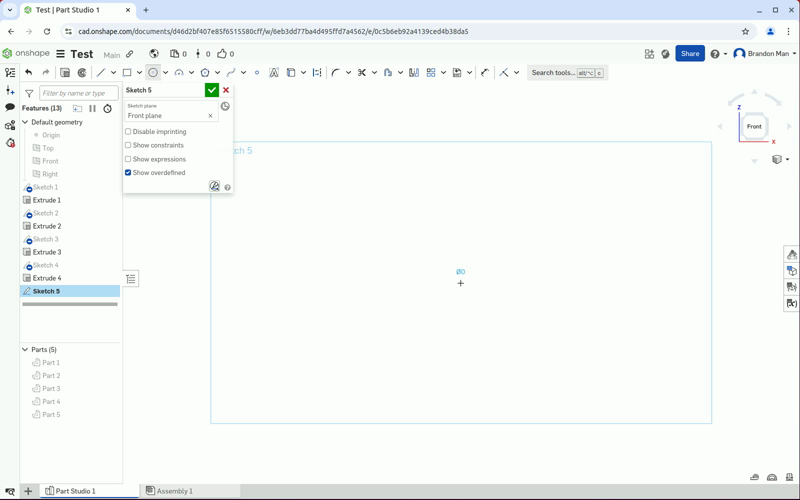
mouse_move(505, 282)
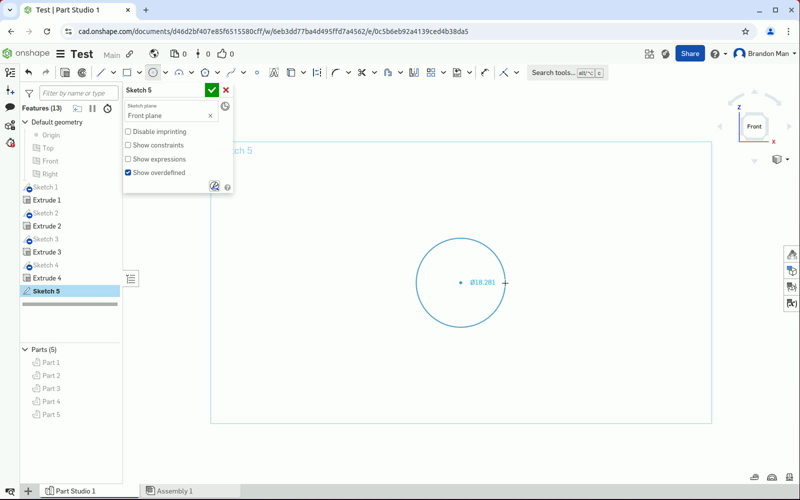
click(505, 282)
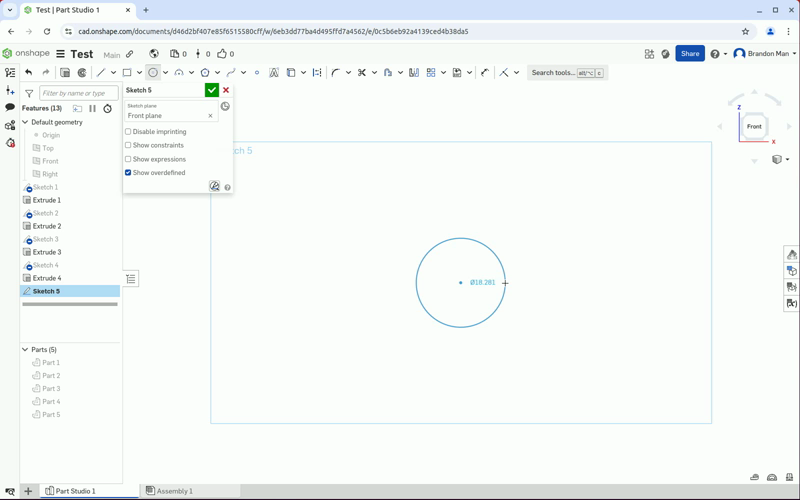
key(esc)
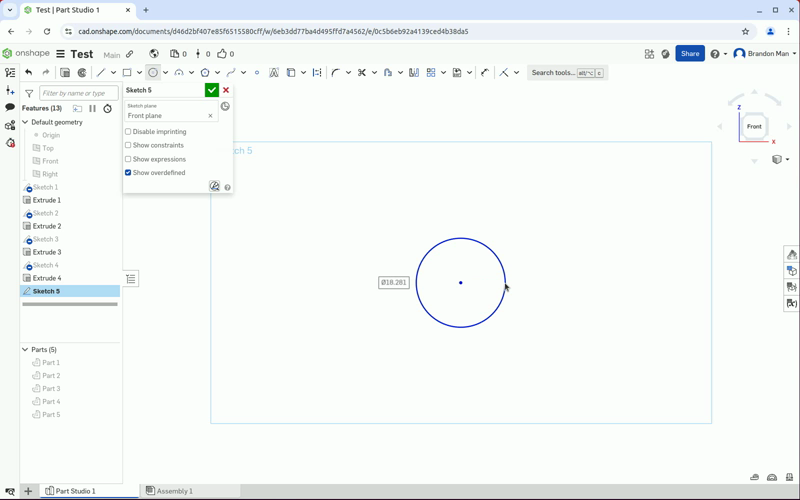
key(l)
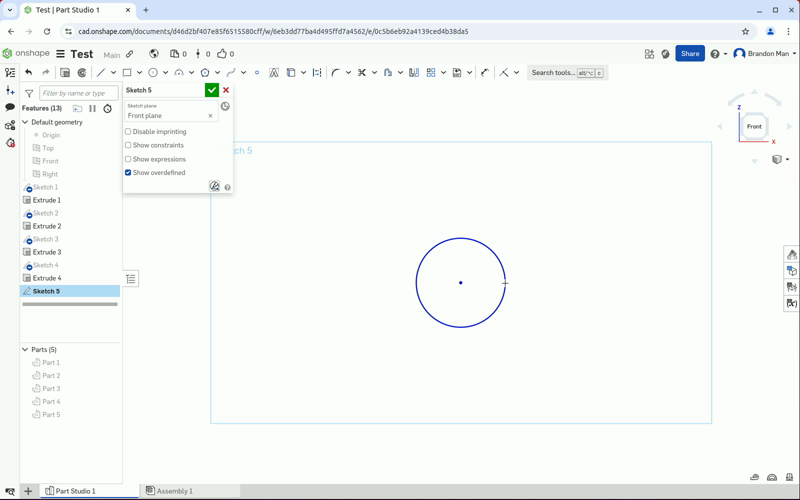
key_down(shift)
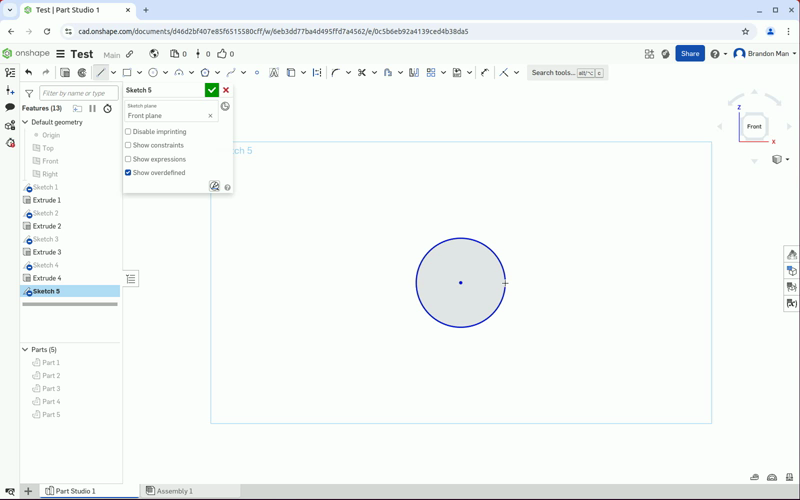
mouse_move(431, 290)
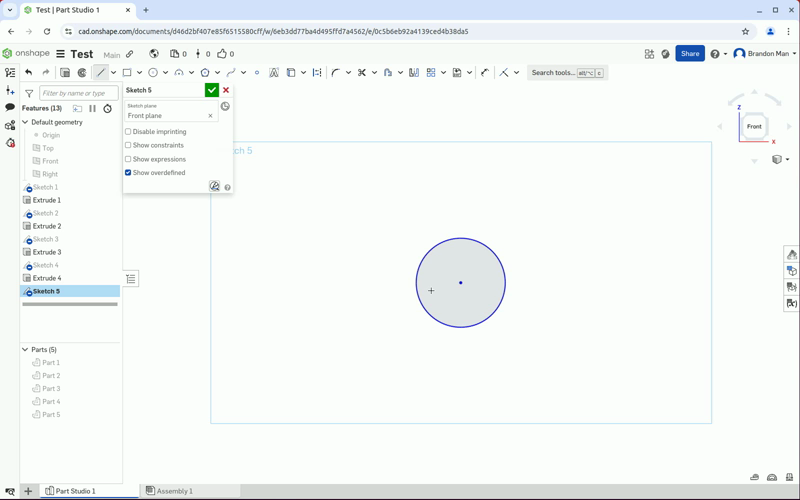
click(431, 290)
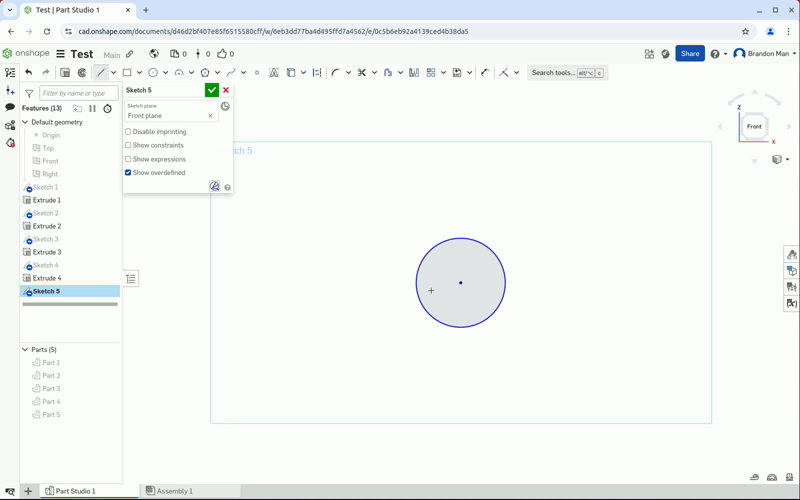
key_up(shift)
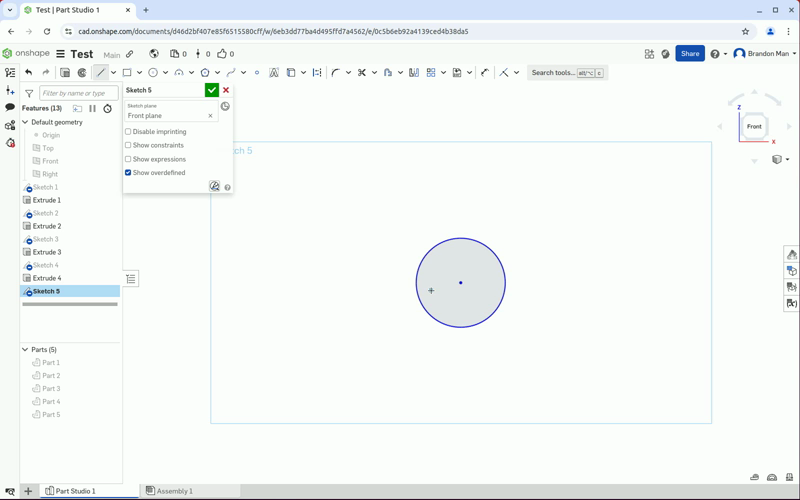
key_down(shift)
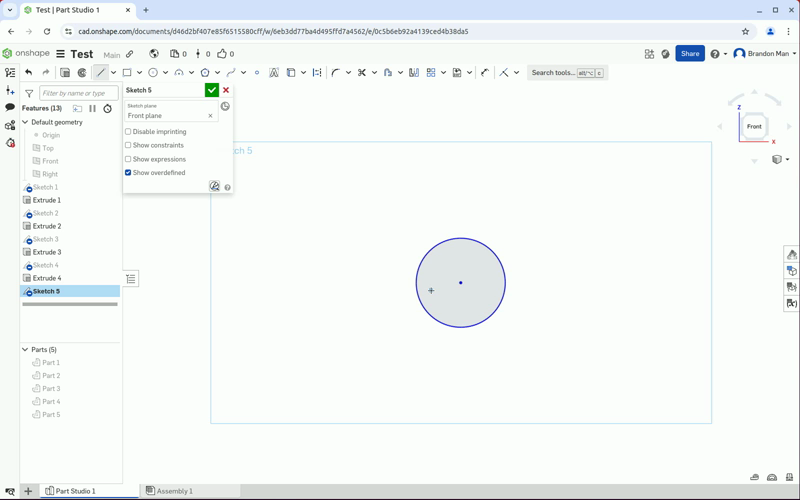
mouse_move(461, 290)
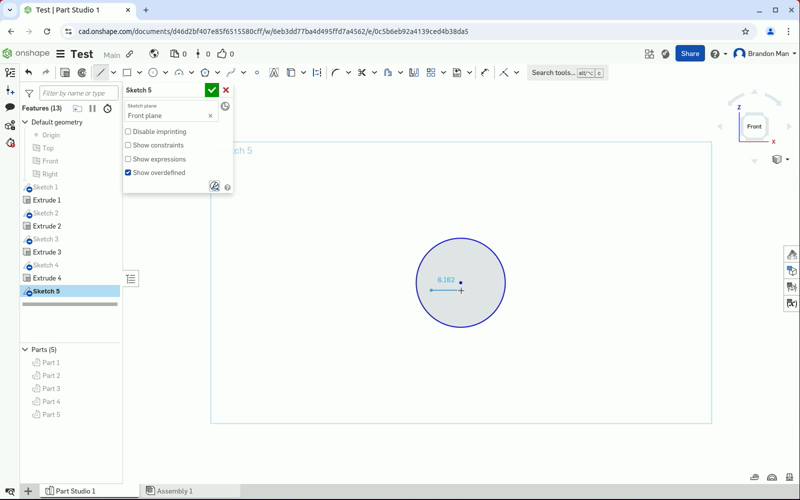
mouse_move(439, 290)
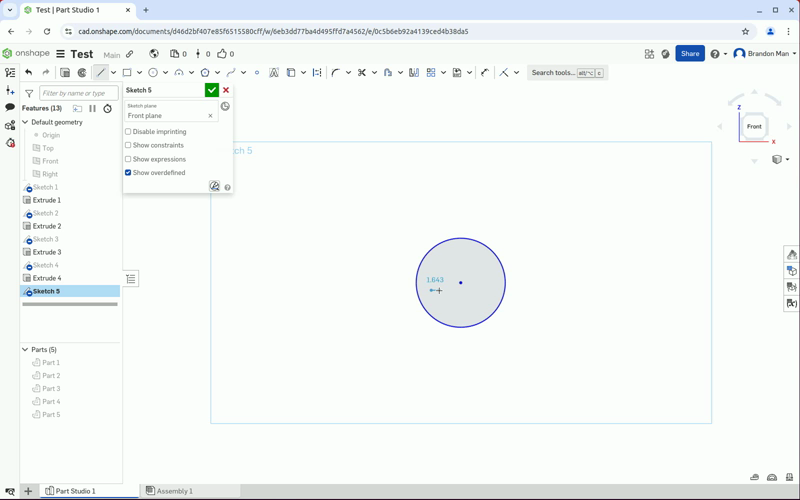
click(439, 290)
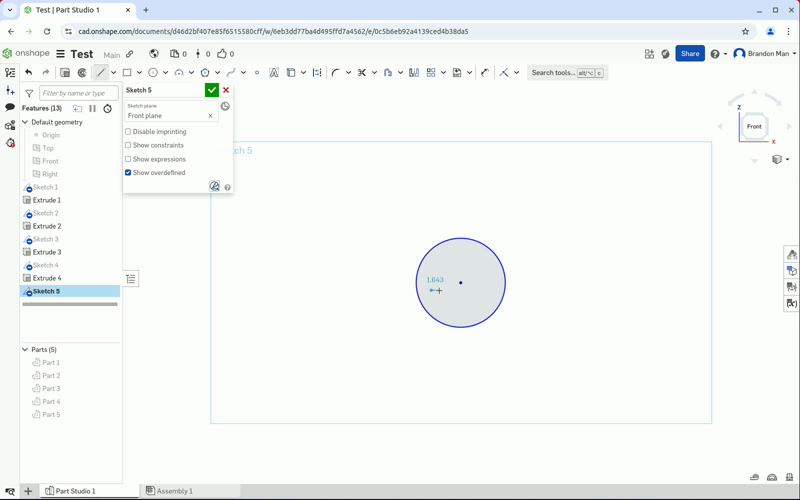
key_up(shift)
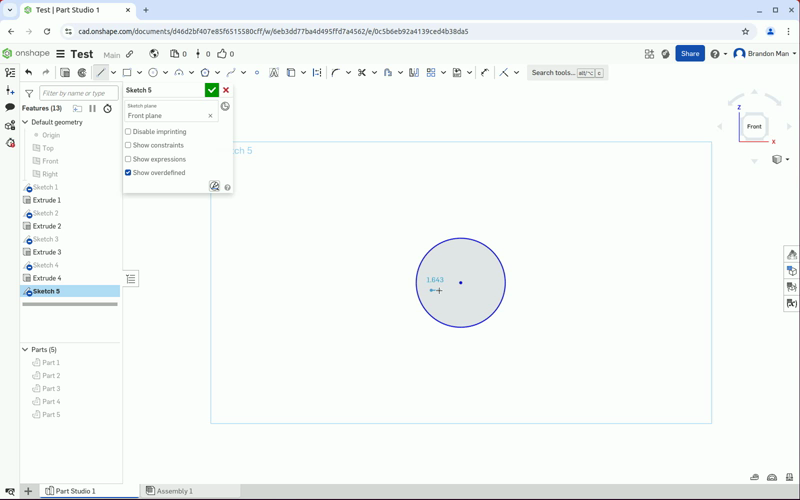
key(esc)
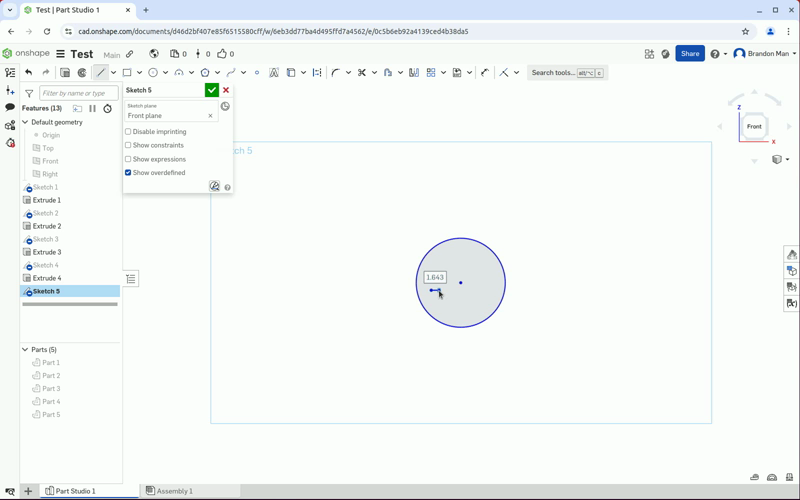
key(a)
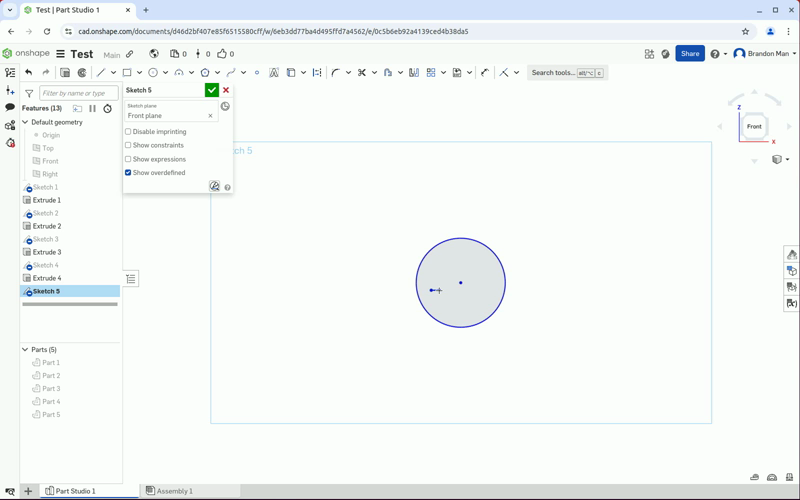
mouse_move(439, 290)
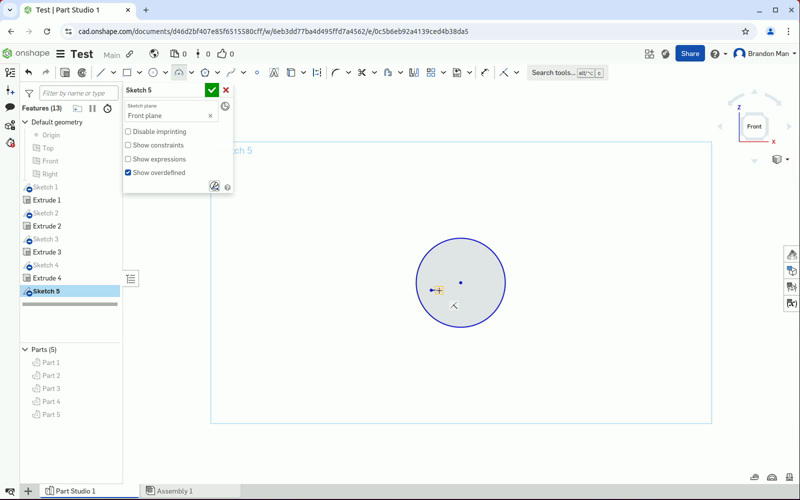
click(439, 290)
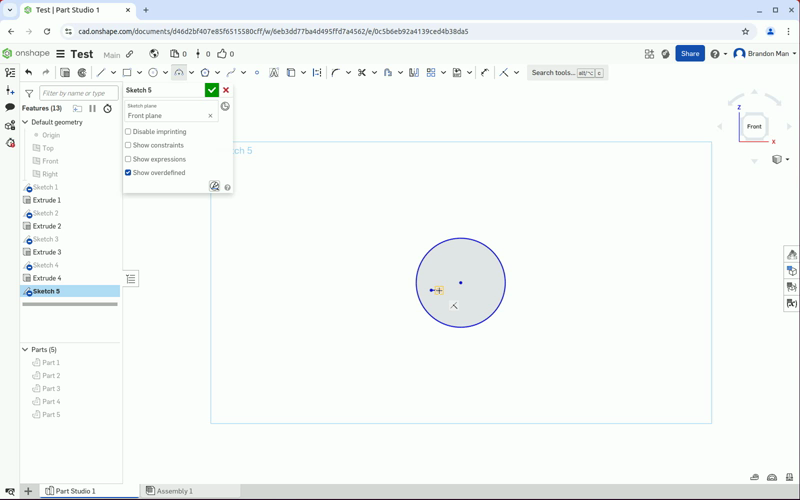
key_down(shift)
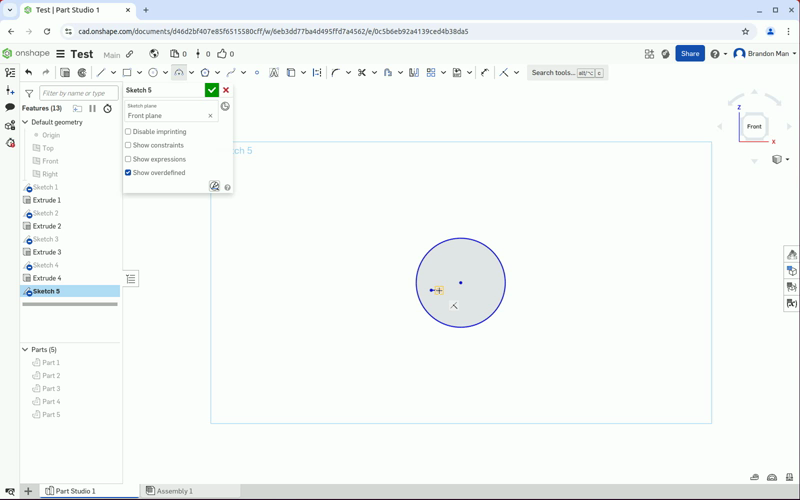
mouse_move(481, 290)
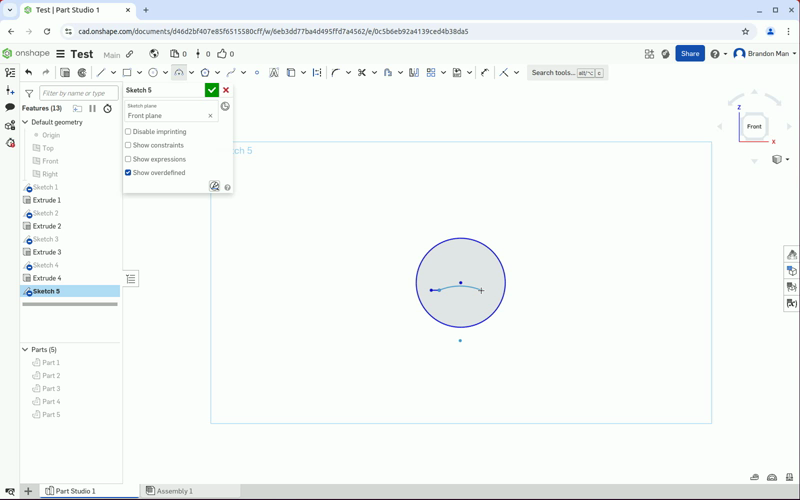
click(481, 290)
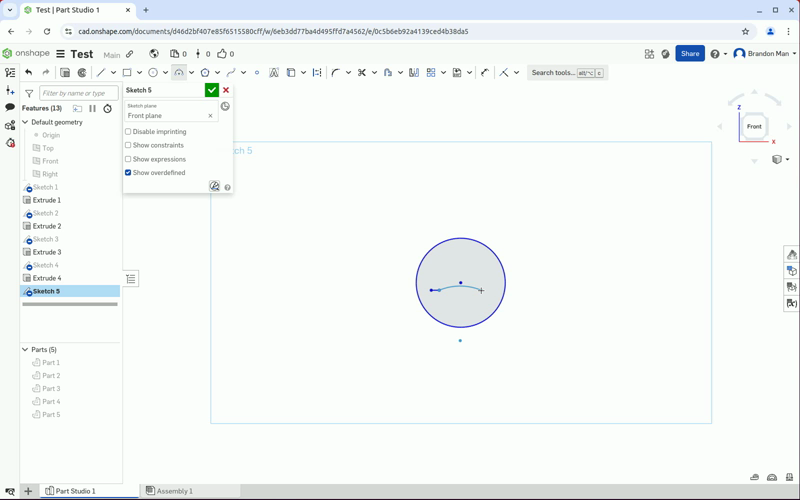
mouse_move(460, 305)
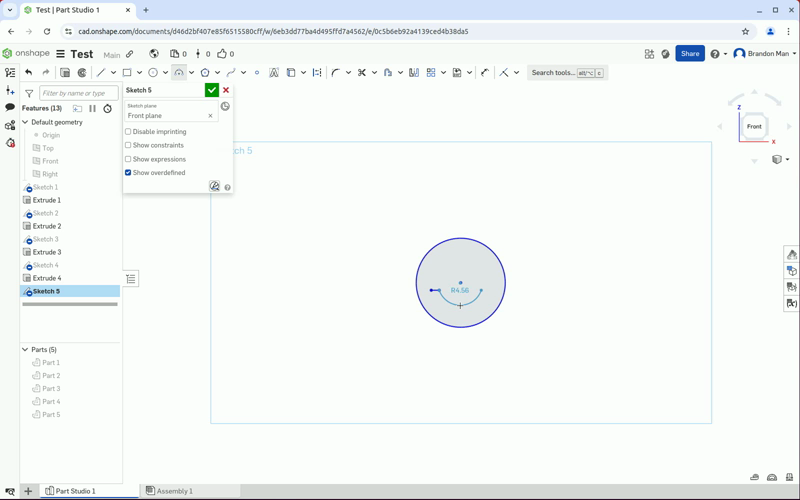
click(460, 305)
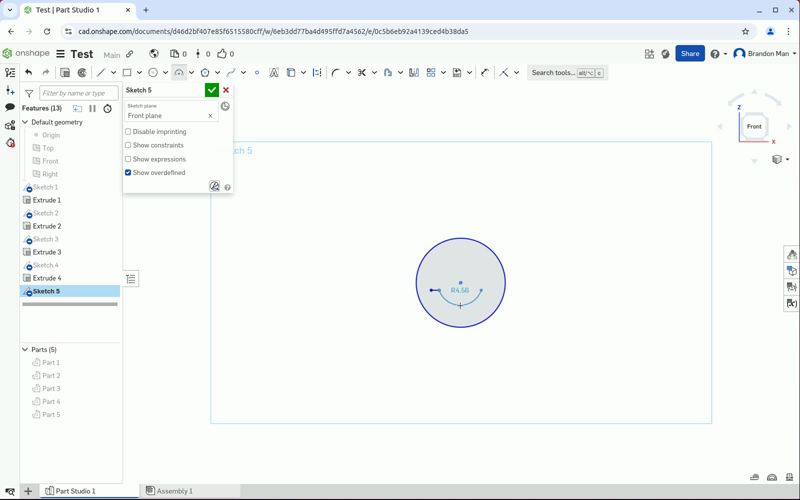
key_up(shift)
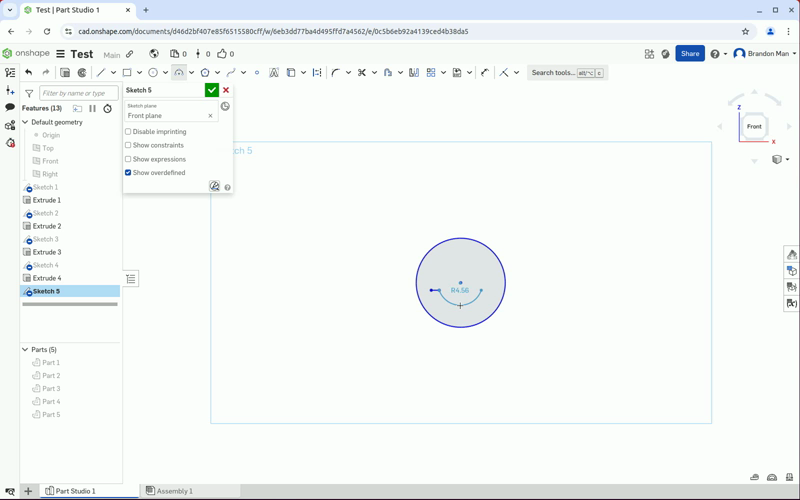
key(esc)
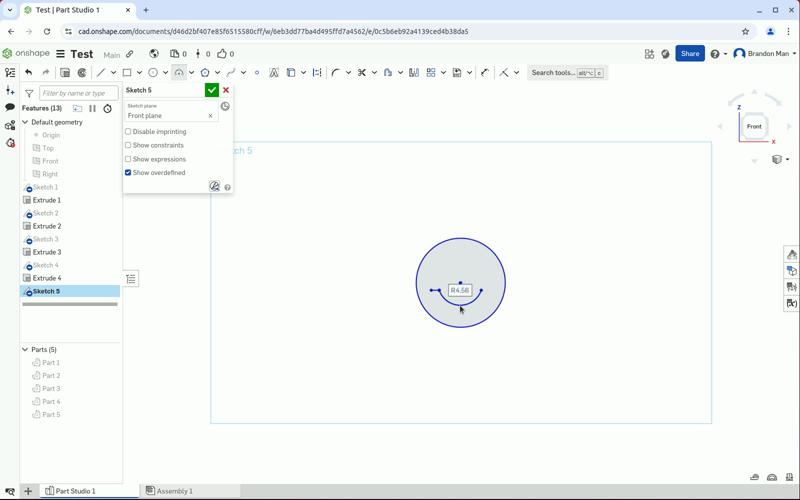
key(l)
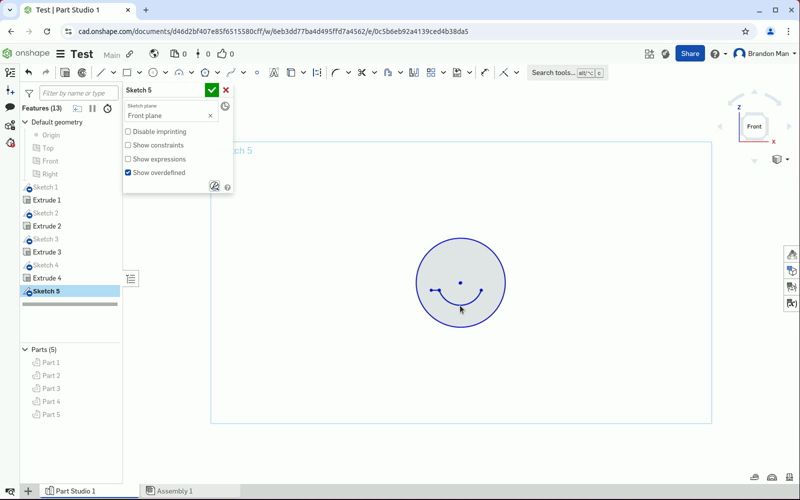
mouse_move(481, 290)
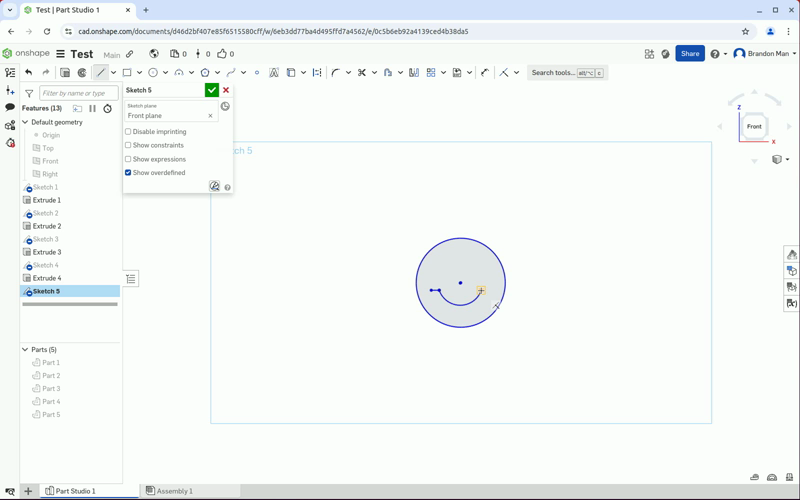
click(481, 290)
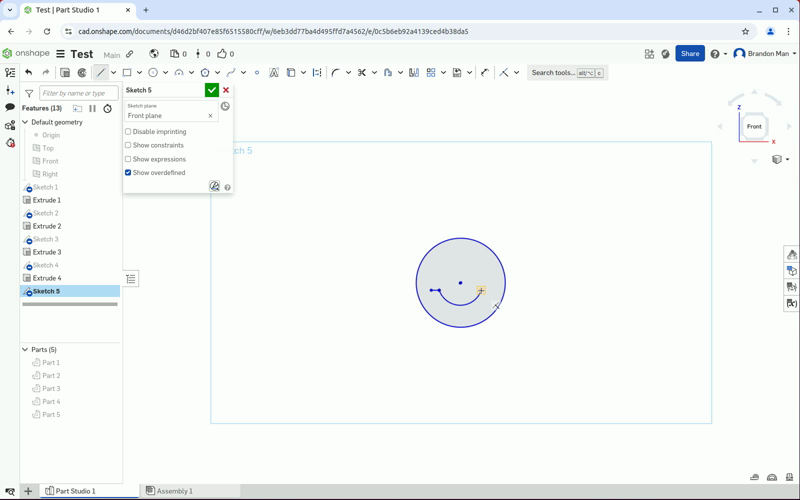
key_down(shift)
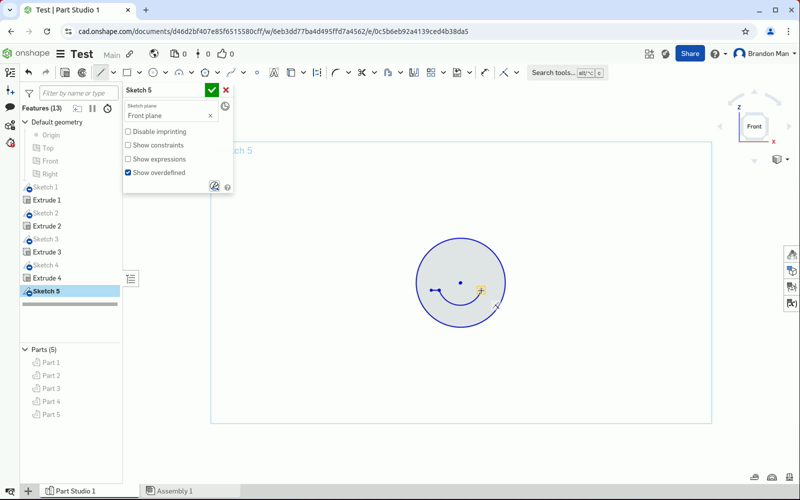
mouse_move(511, 290)
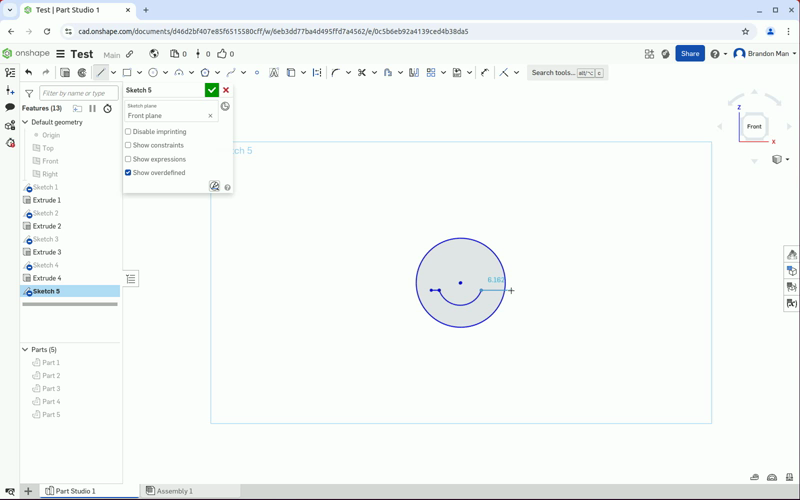
mouse_move(489, 290)
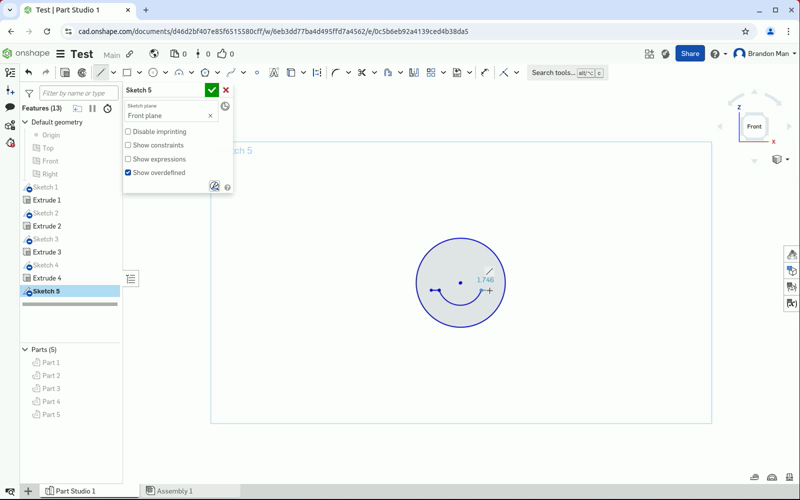
click(489, 290)
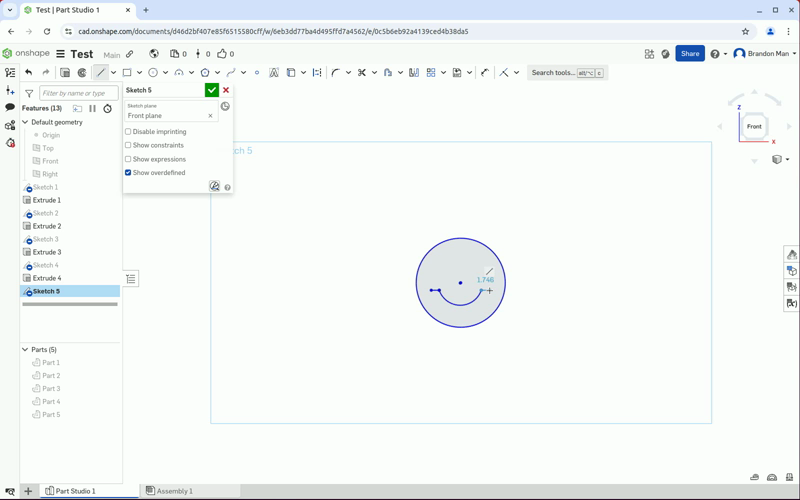
key_up(shift)
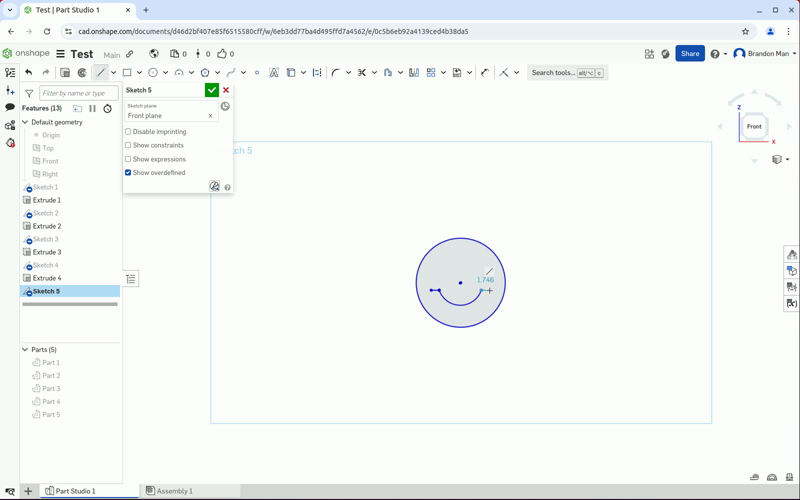
key_down(shift)
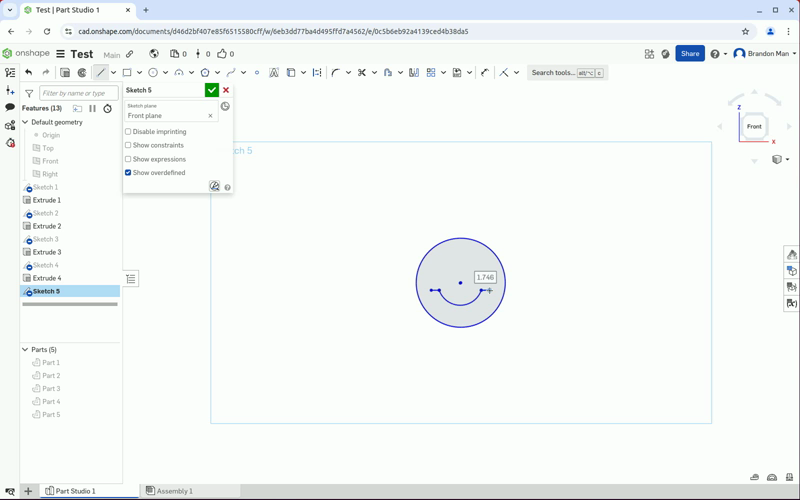
mouse_move(519, 290)
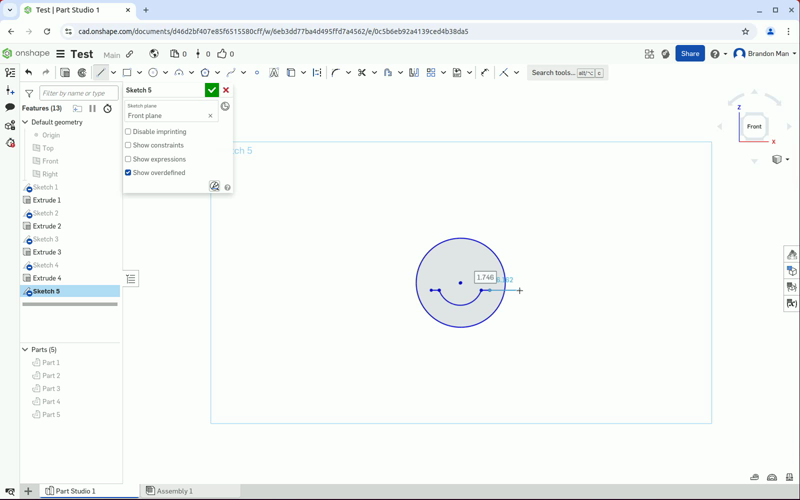
mouse_move(489, 275)
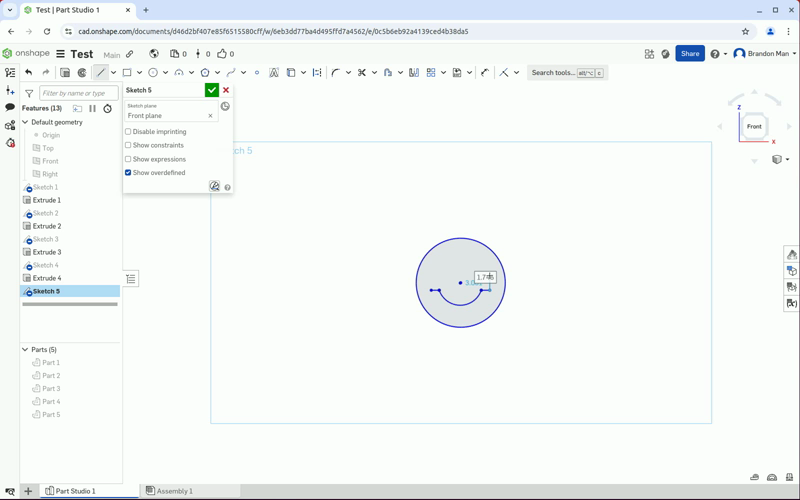
click(489, 275)
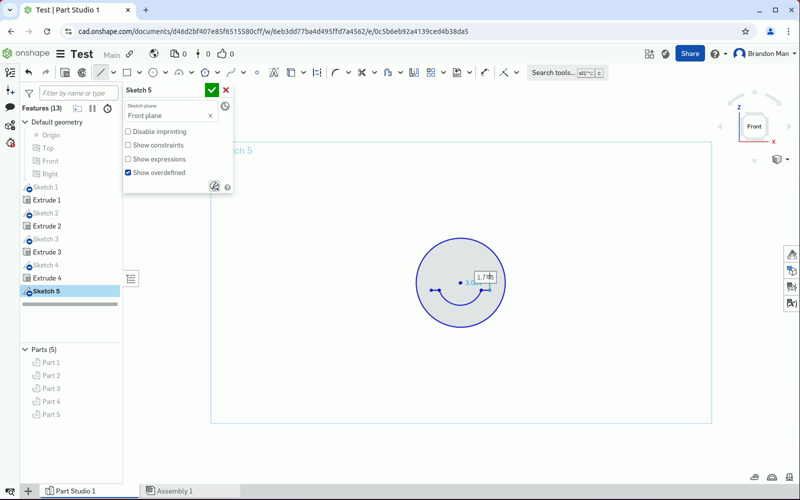
key_up(shift)
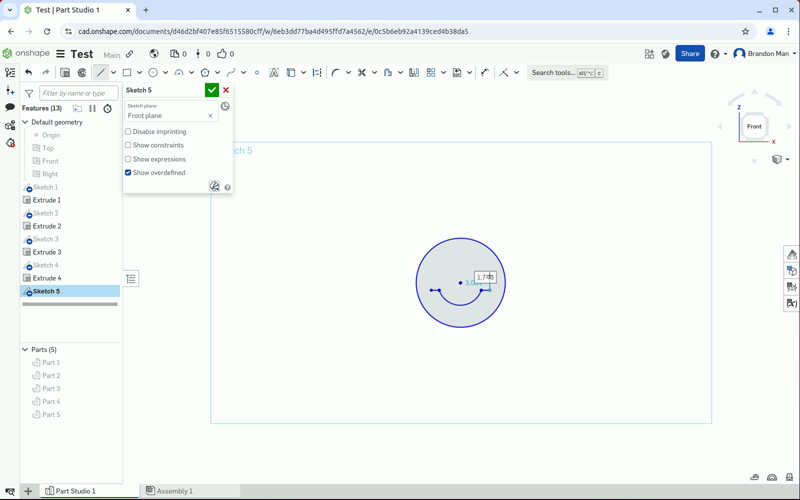
key_down(shift)
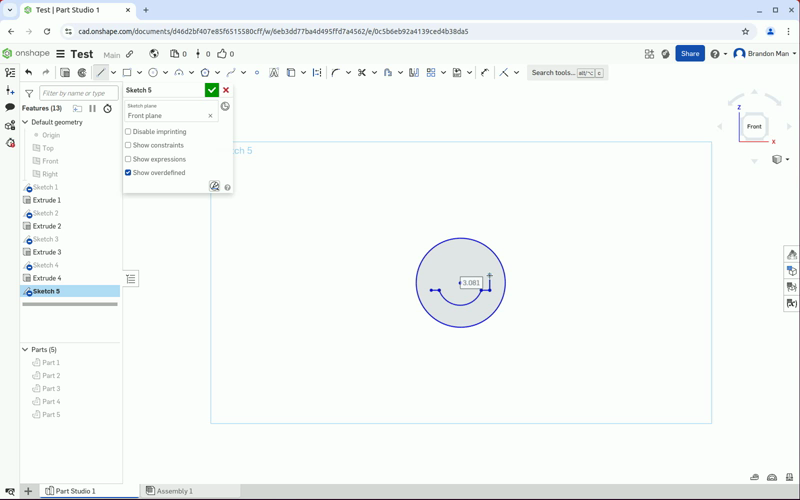
mouse_move(519, 275)
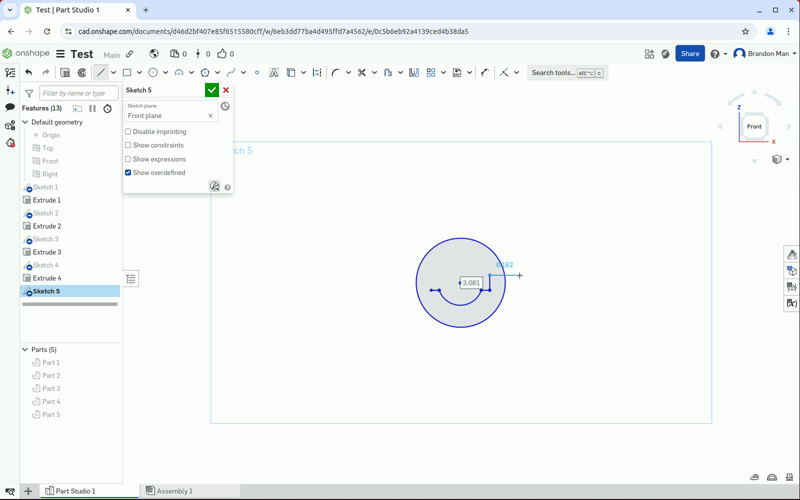
mouse_move(481, 275)
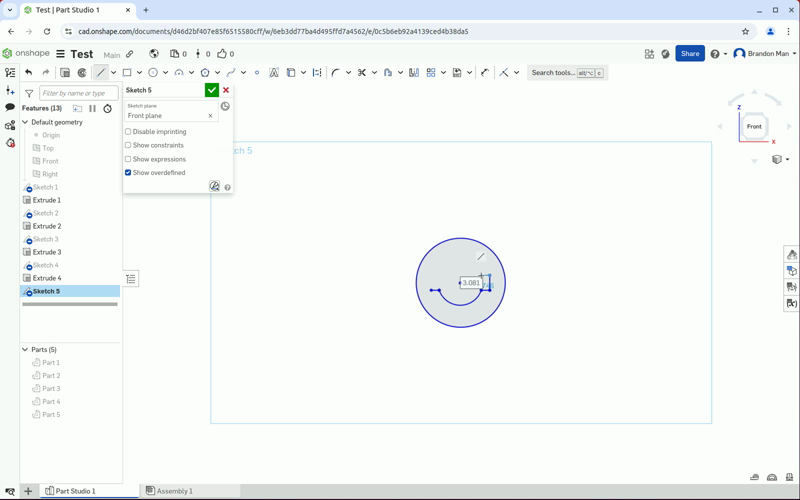
click(481, 275)
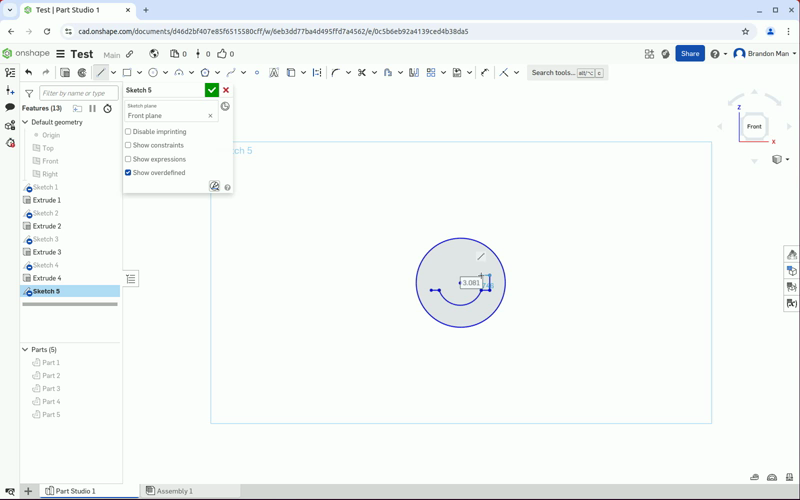
key_up(shift)
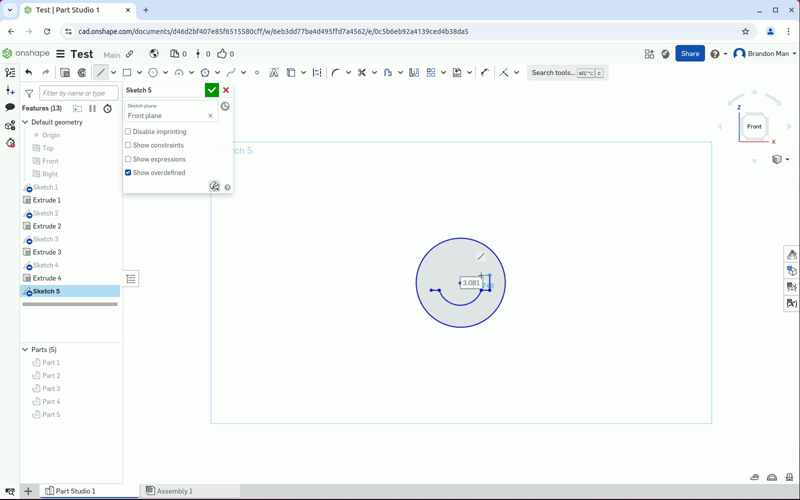
key(esc)
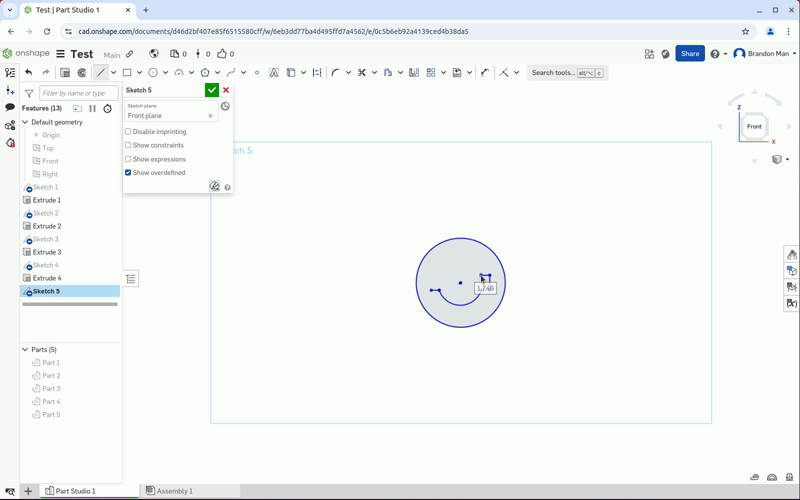
key(a)
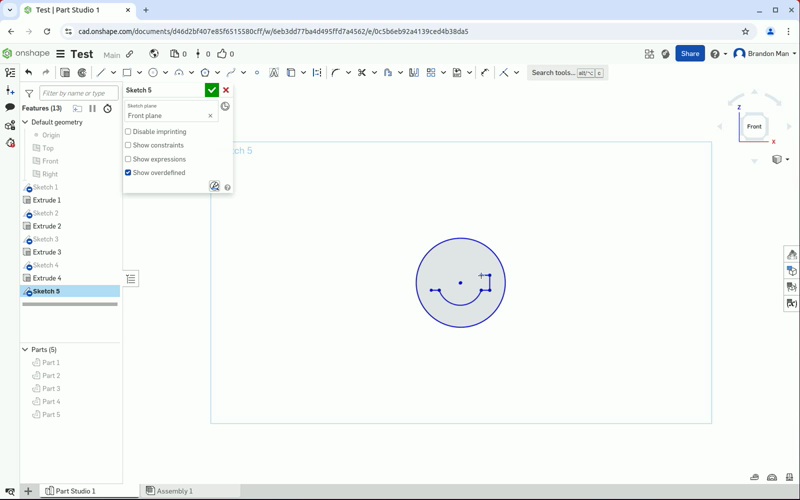
mouse_move(481, 275)
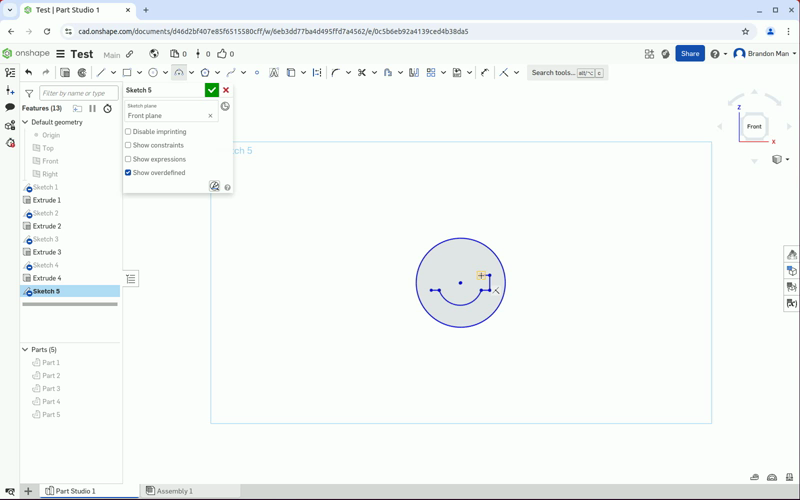
click(481, 275)
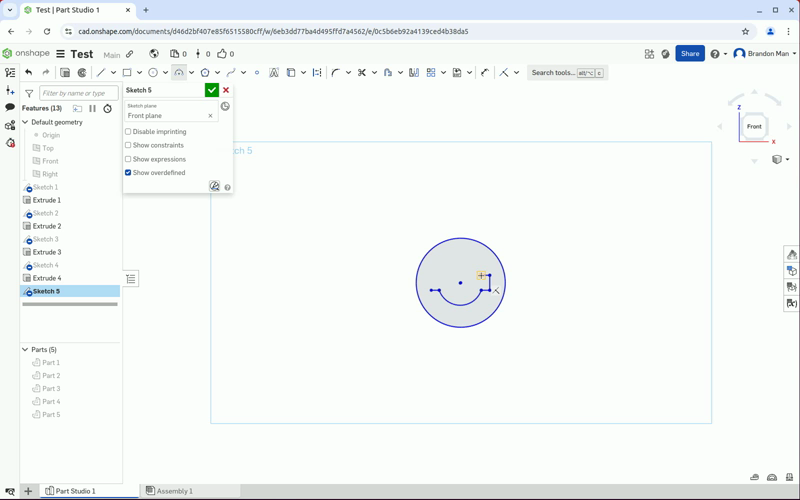
key_down(shift)
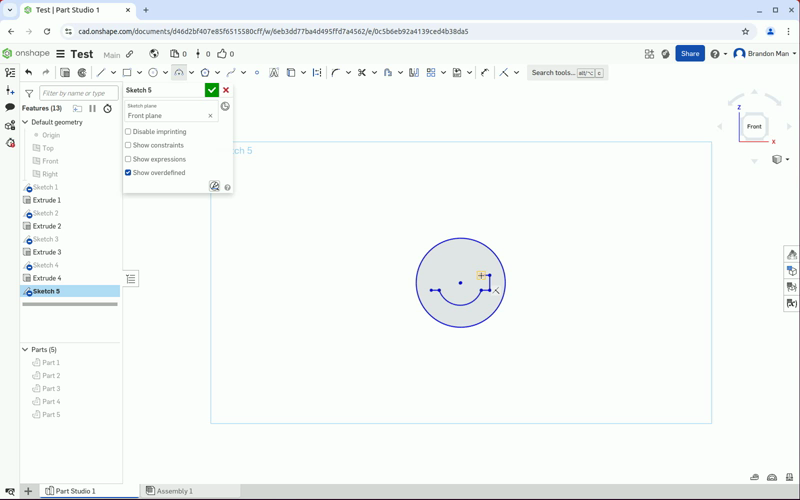
mouse_move(439, 275)
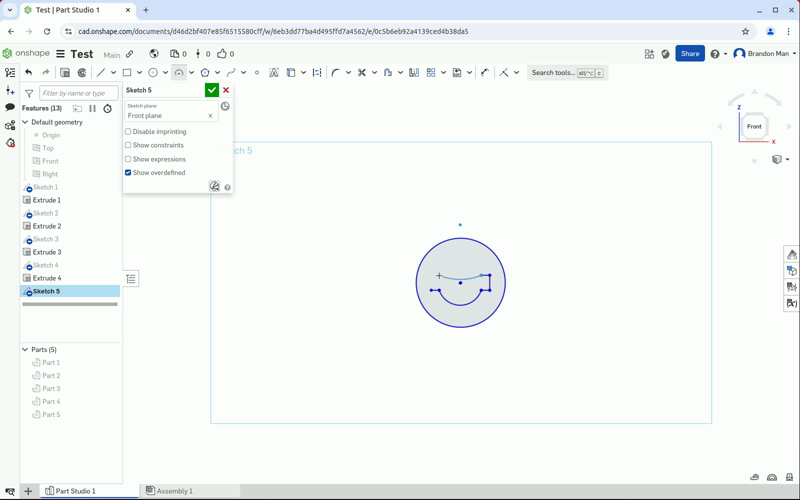
click(439, 275)
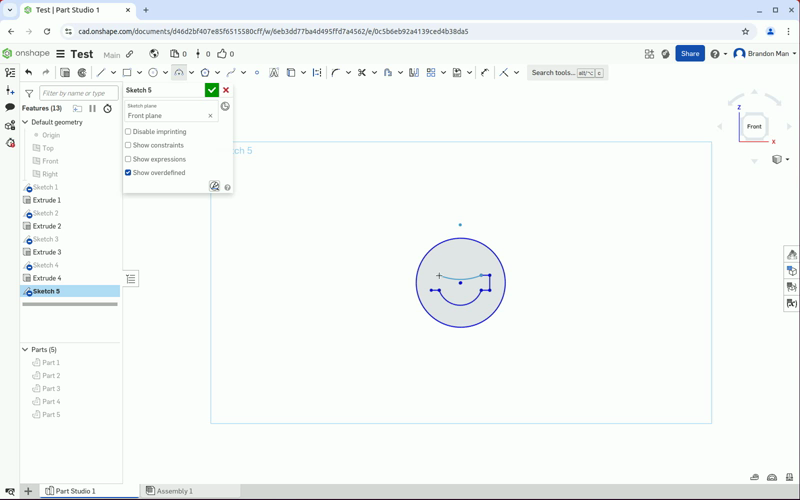
mouse_move(460, 260)
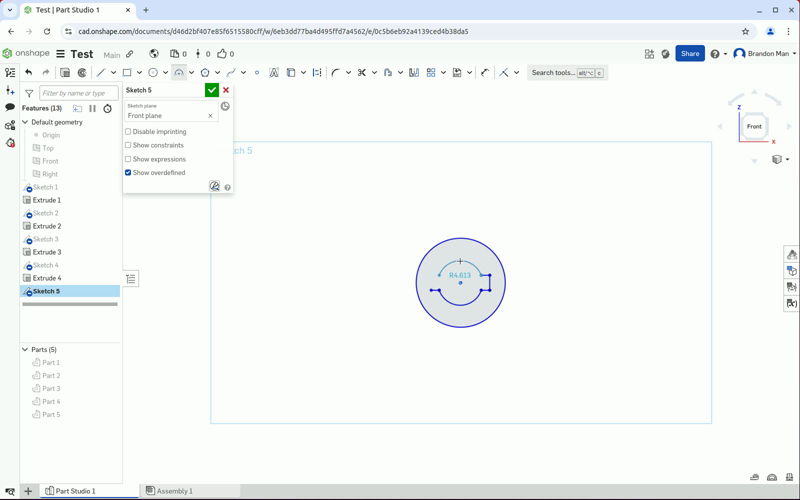
click(460, 260)
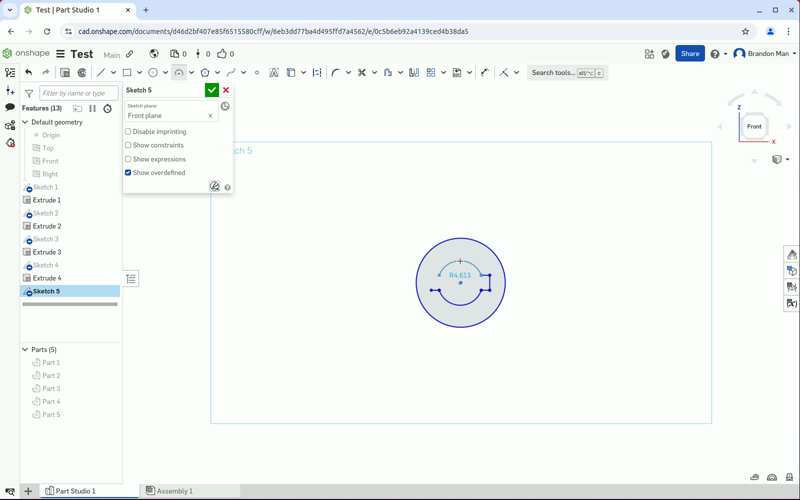
key_up(shift)
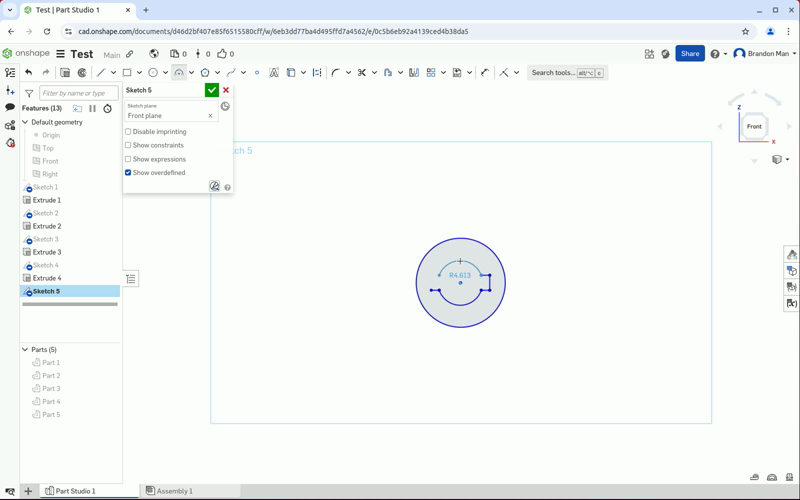
key(esc)
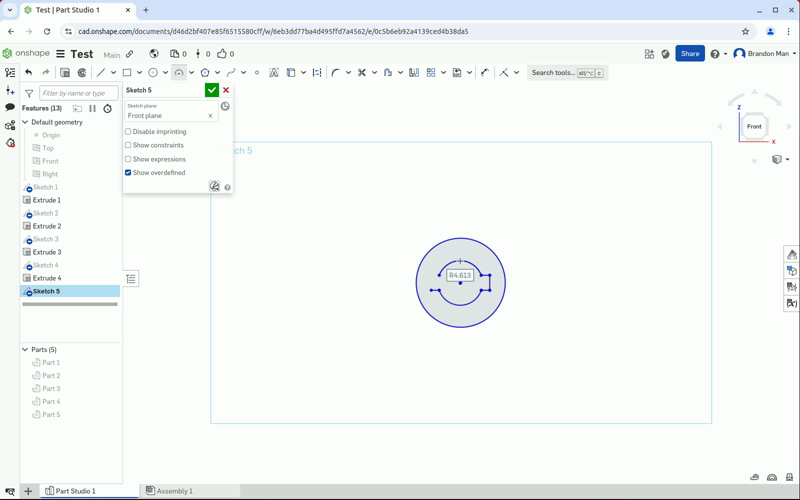
key(l)
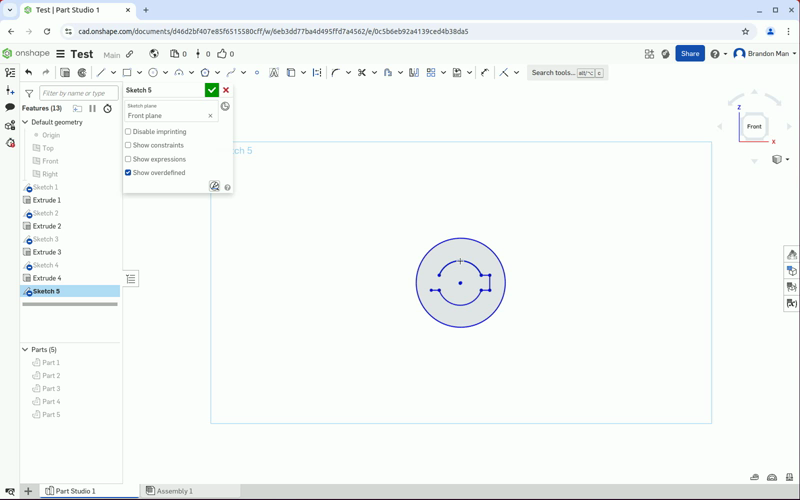
mouse_move(439, 275)
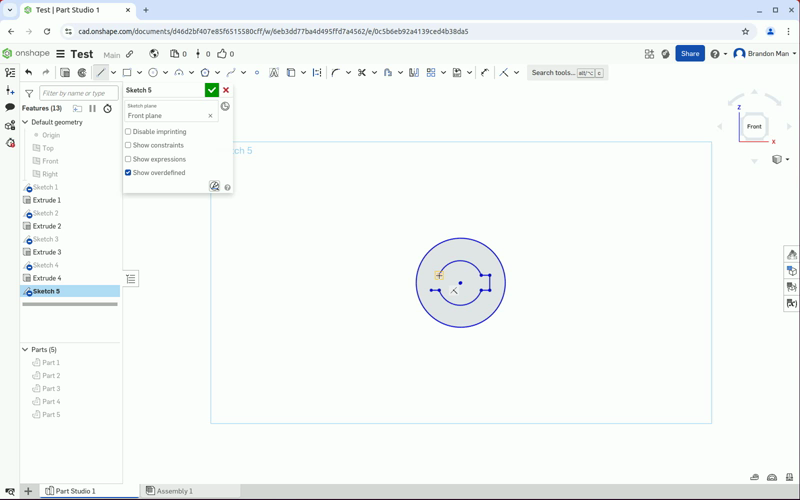
click(439, 275)
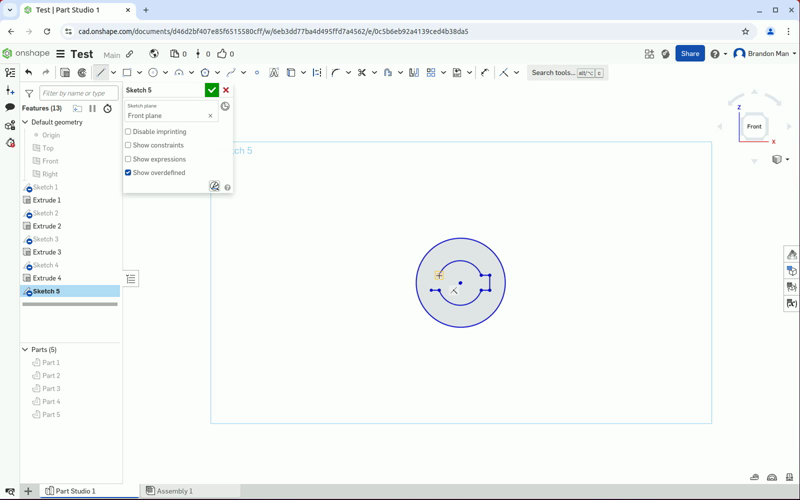
key_down(shift)
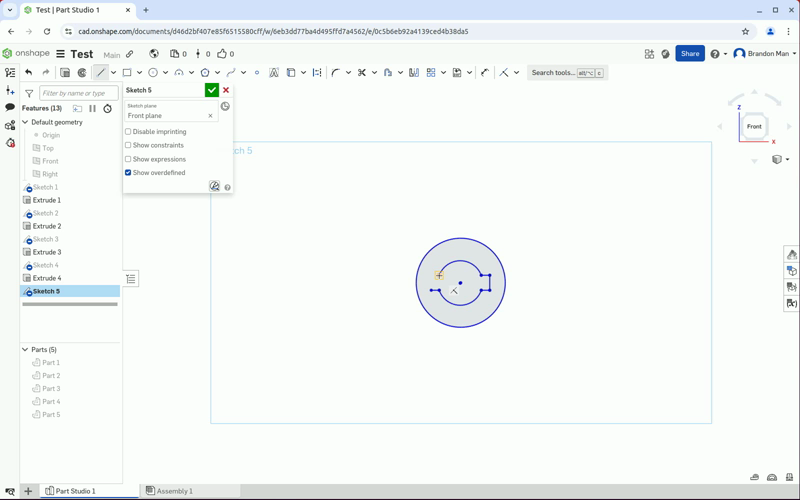
mouse_move(469, 275)
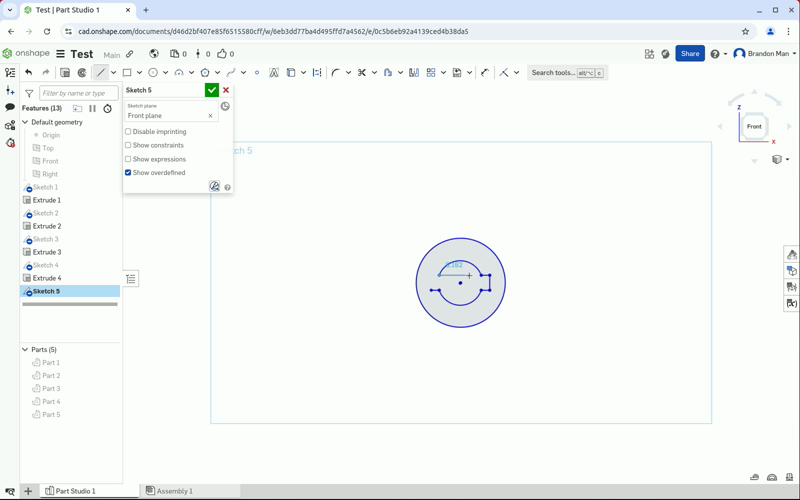
mouse_move(431, 275)
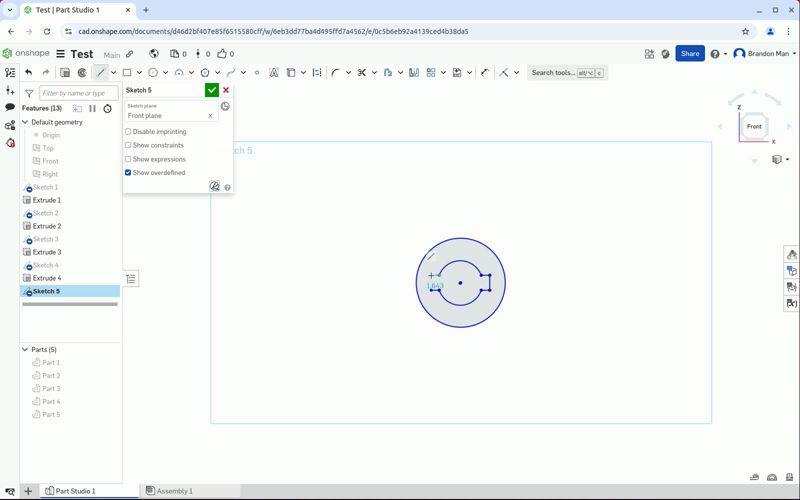
click(431, 275)
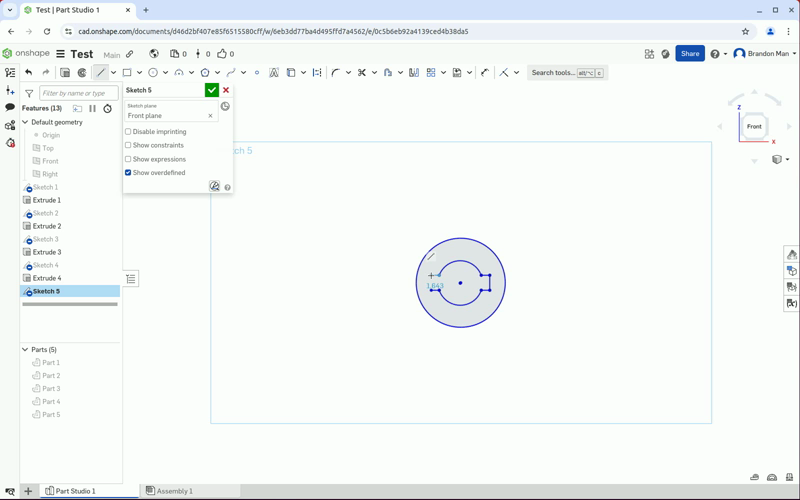
key_up(shift)
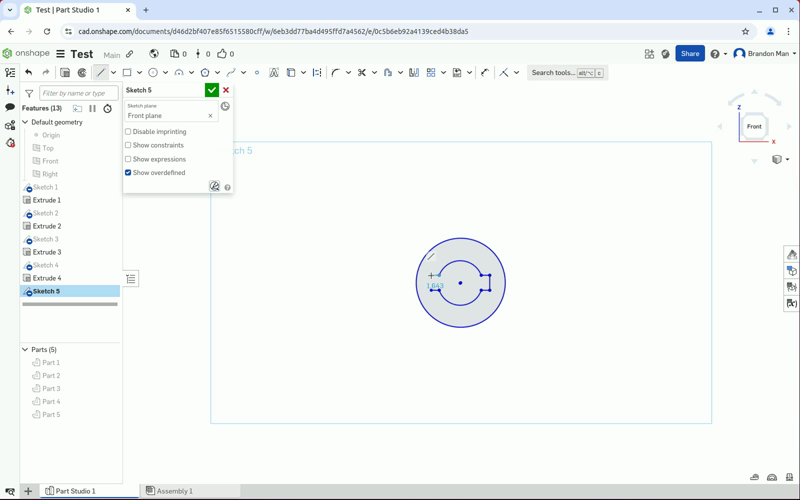
mouse_move(461, 275)
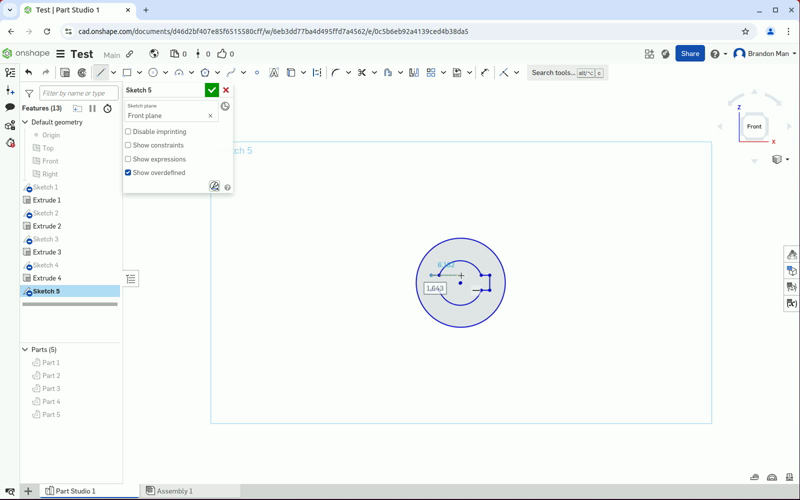
key_down(shift)
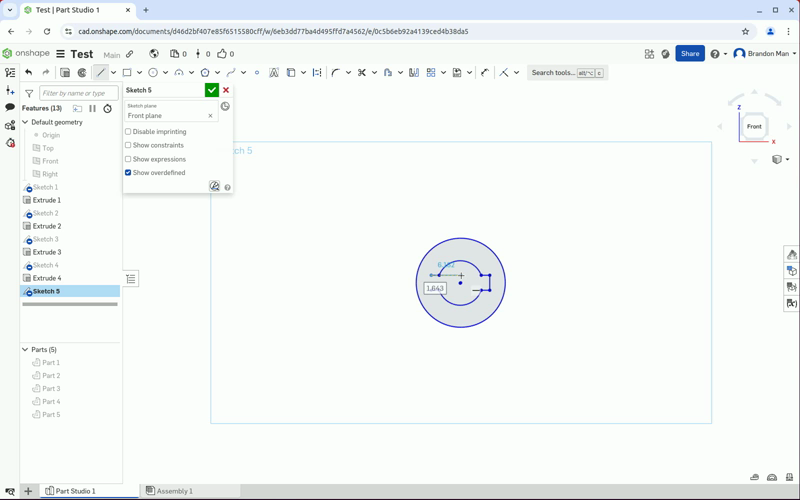
mouse_move(431, 290)
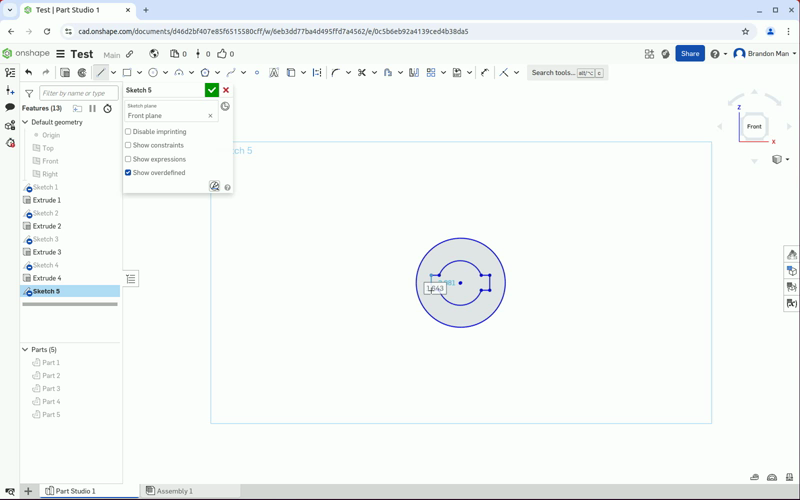
key_up(shift)
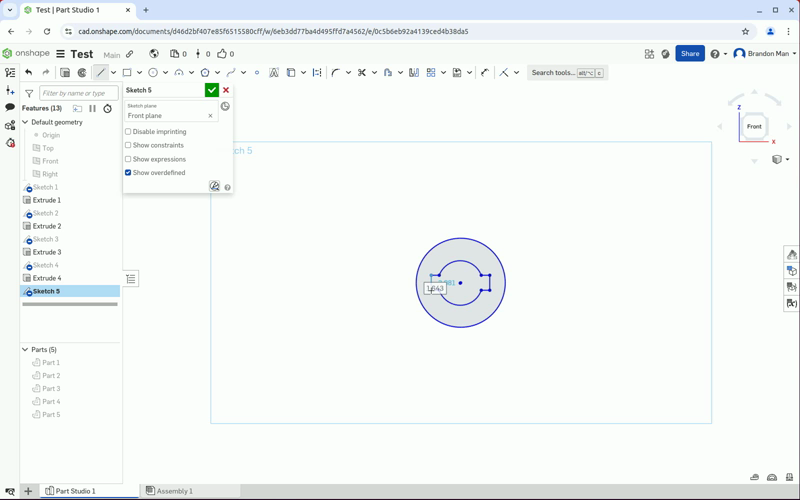
click(431, 290)
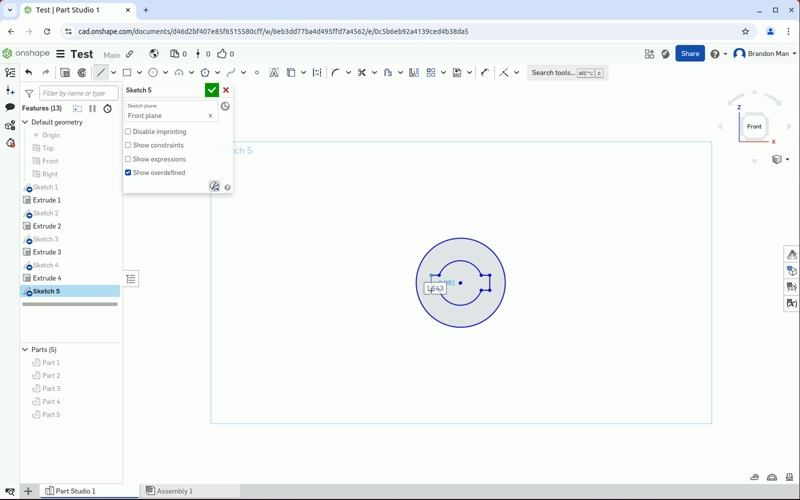
key(esc)
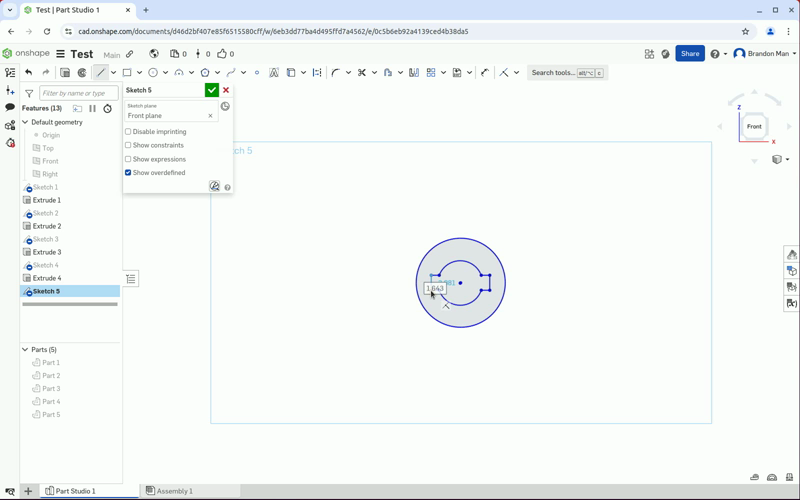
mouse_move(447, 305)
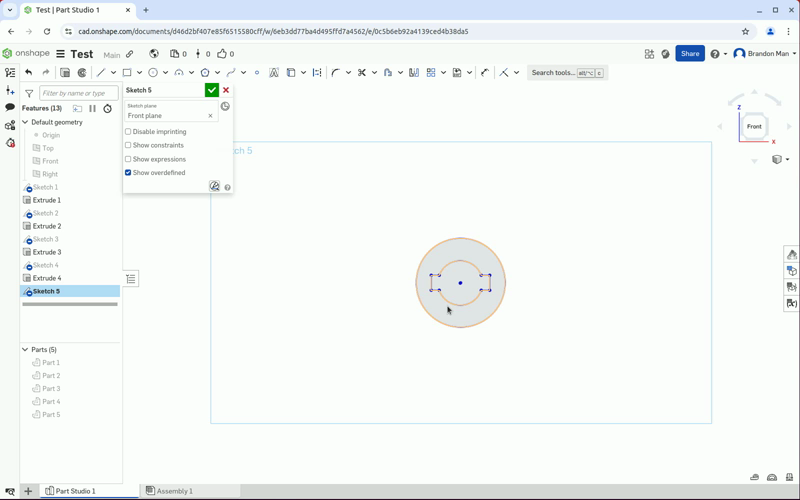
click(447, 305)
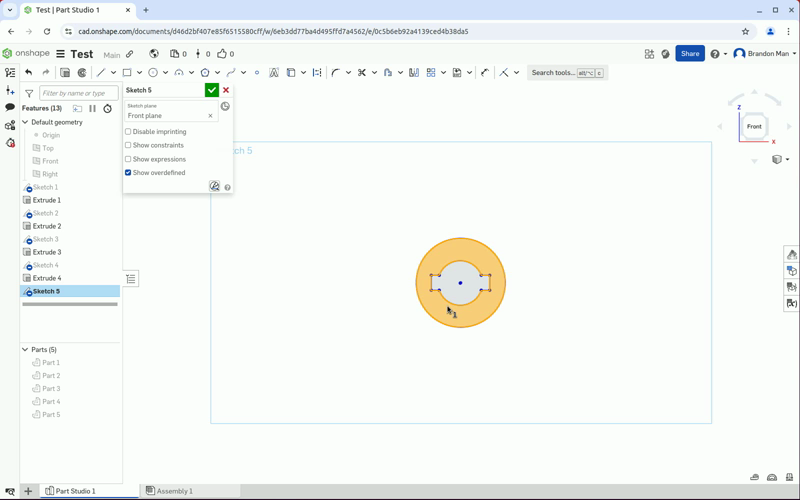
mouse_move(73, 352)
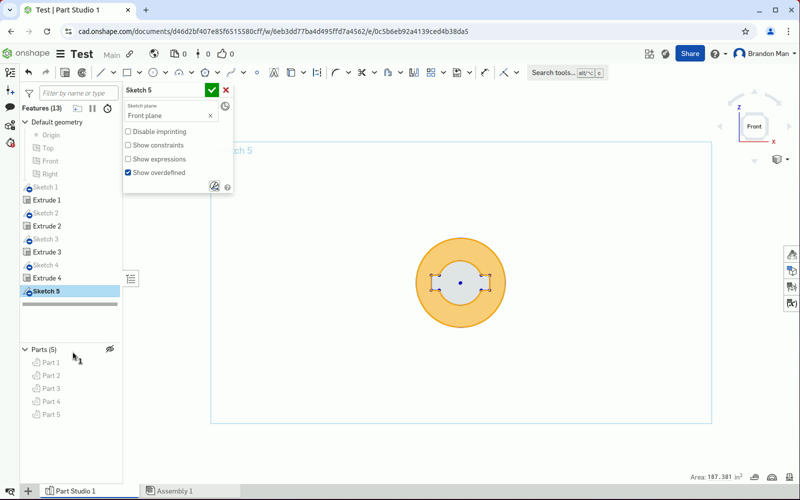
key(shift+y)
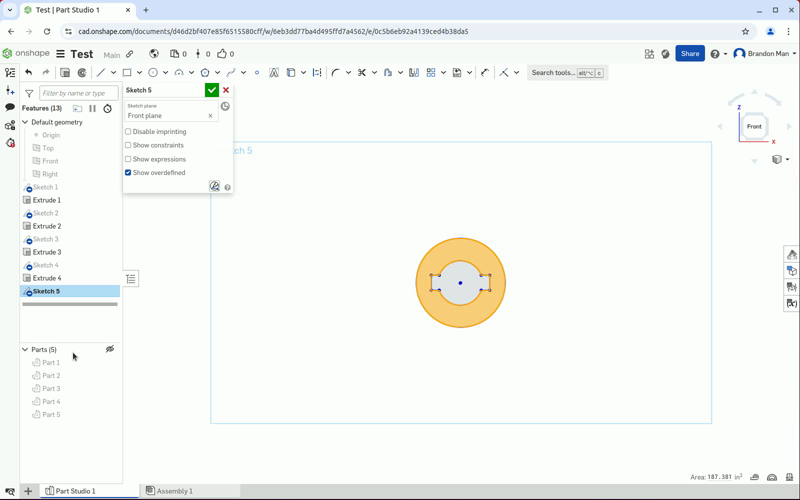
key(shift+e)
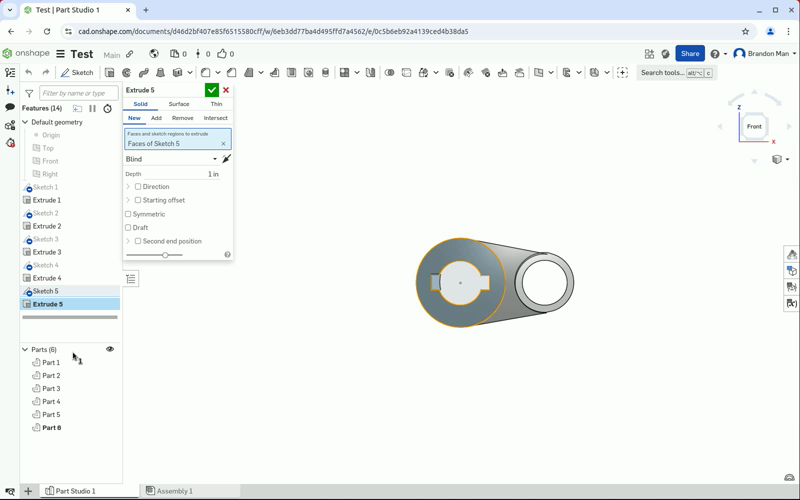
mouse_move(143, 106)
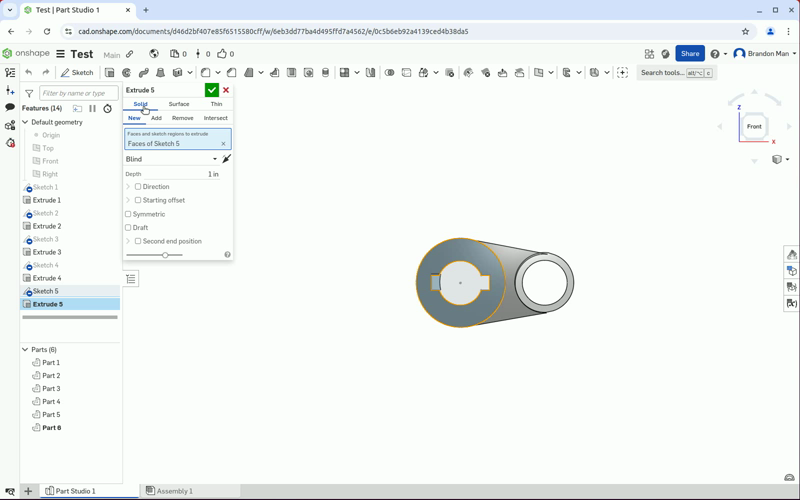
click(143, 106)
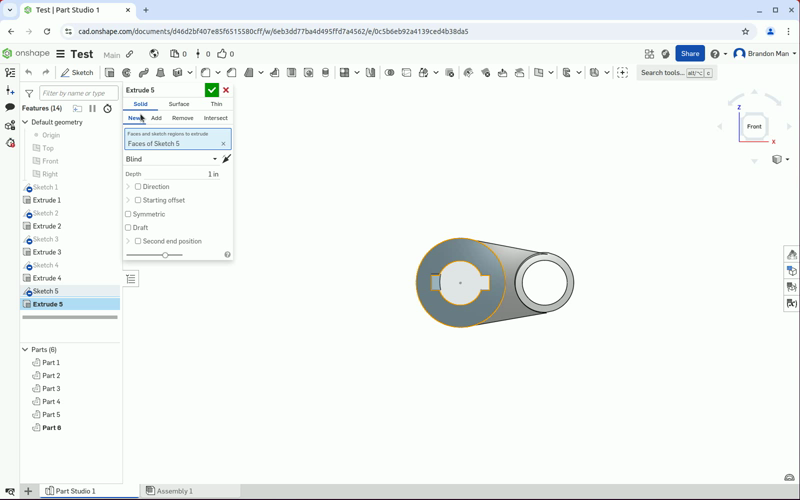
mouse_move(137, 120)
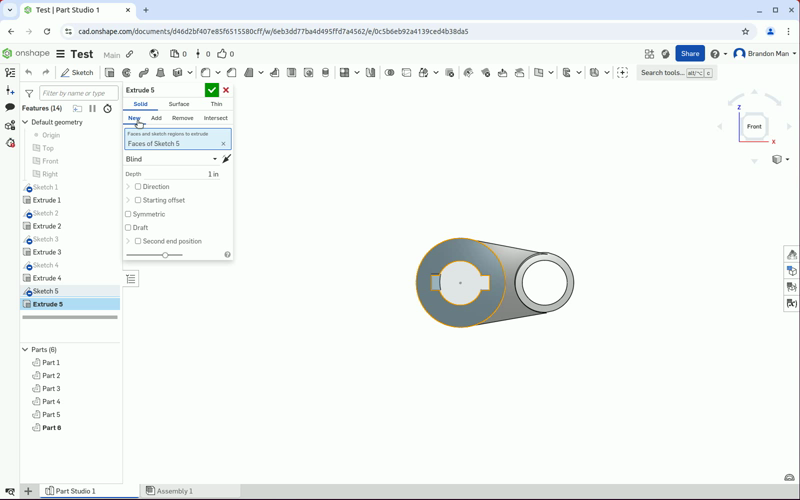
click(137, 120)
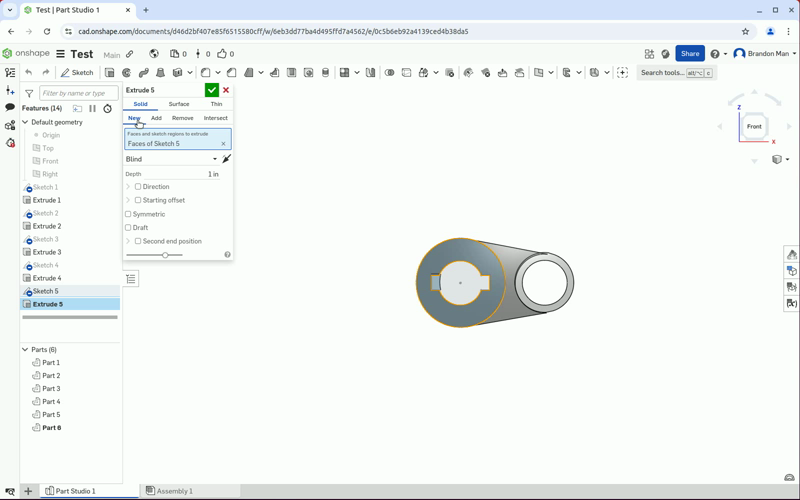
key(tab, 4)
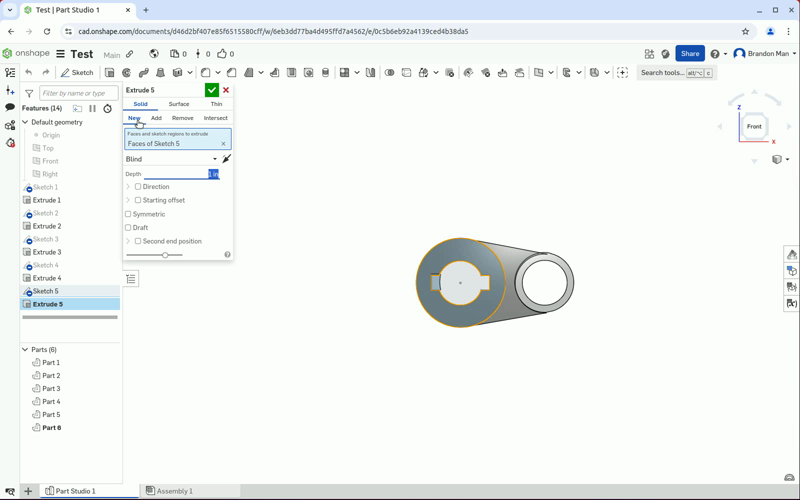
text(16.128)
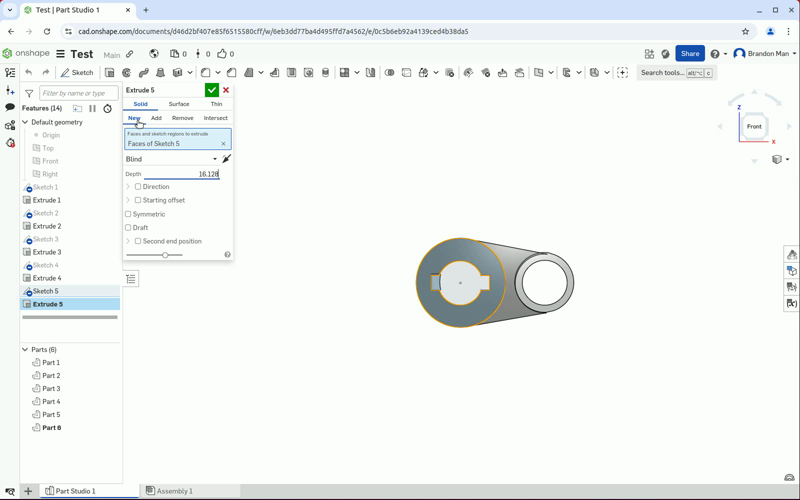
key(enter)
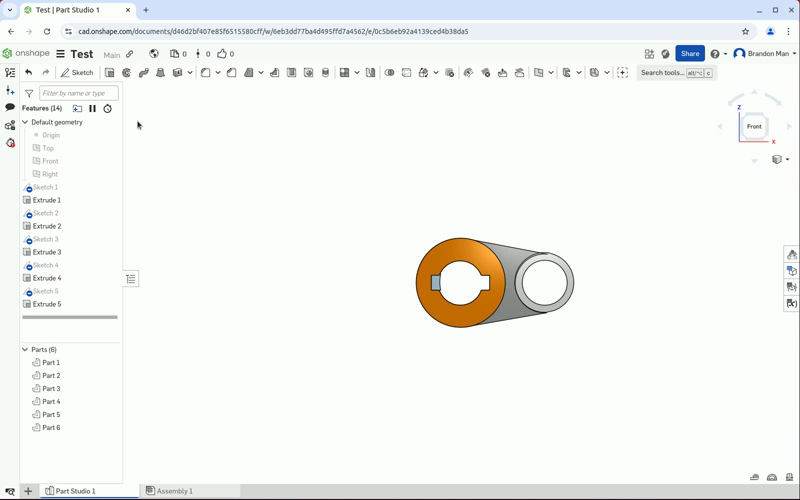
key(shift+h)
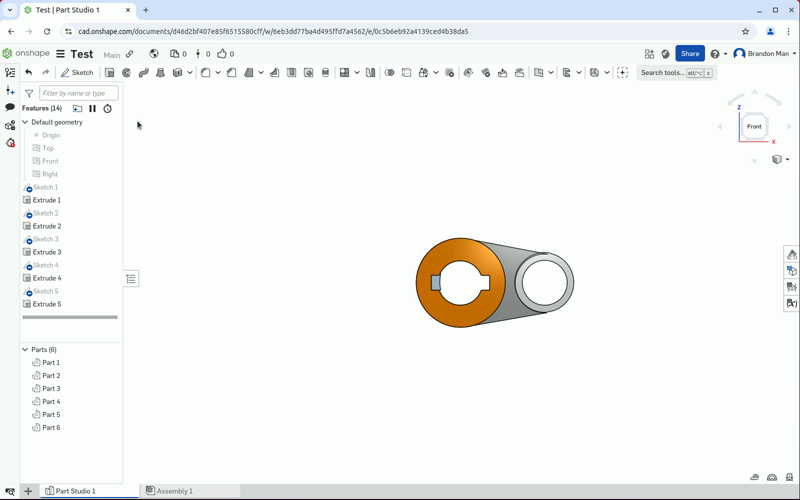
key(shift+h)
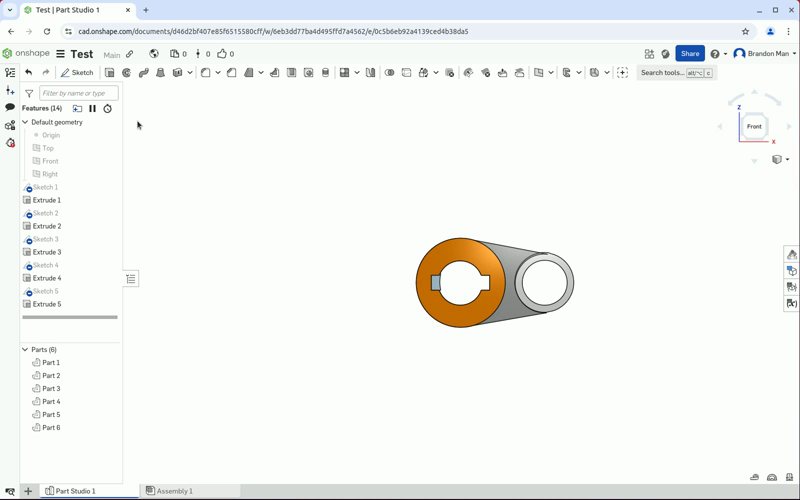
mouse_move(73, 189)
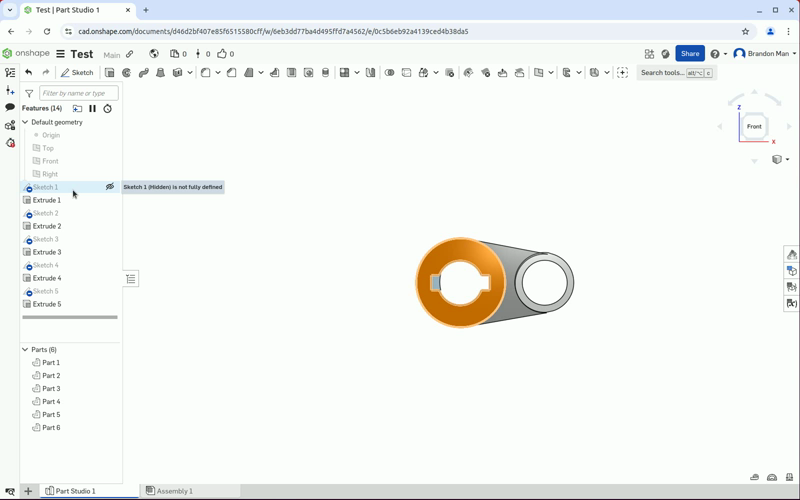
click(73, 189)
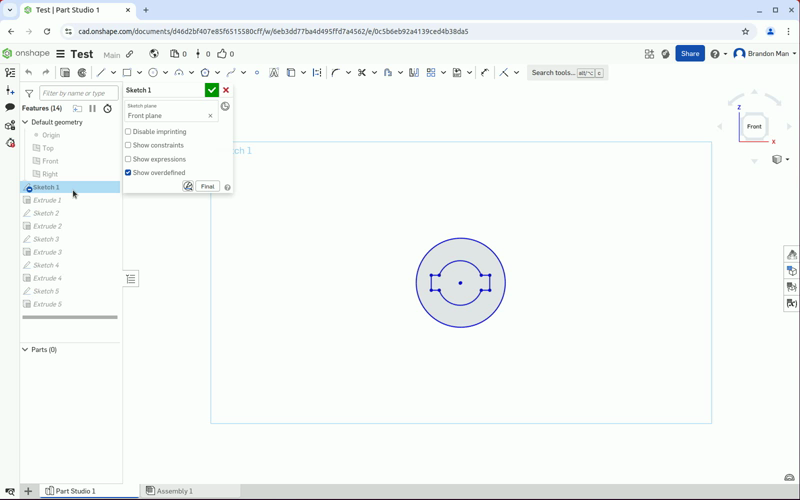
mouse_move(229, 92)
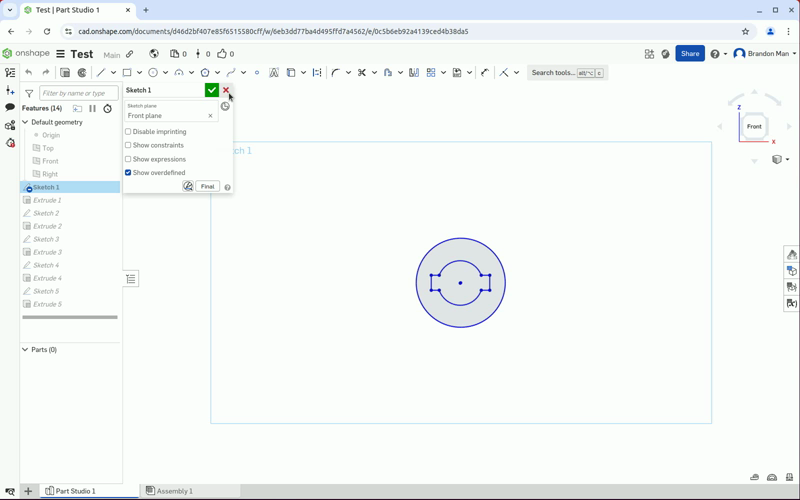
click(229, 92)
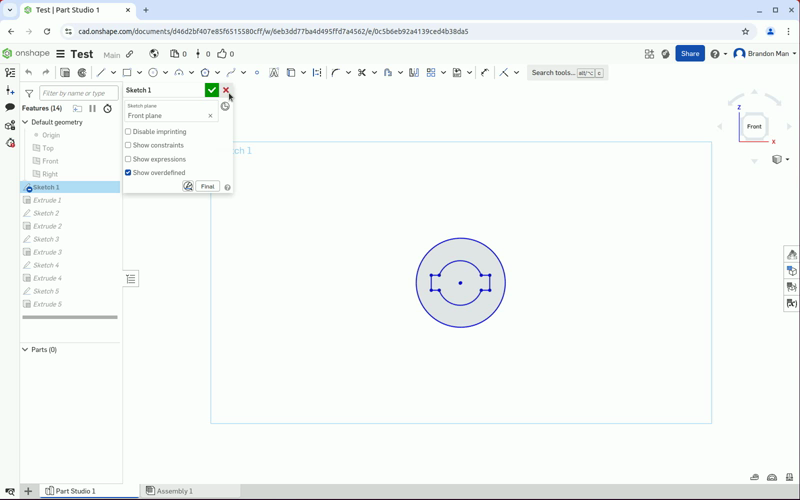
key(shift+s)
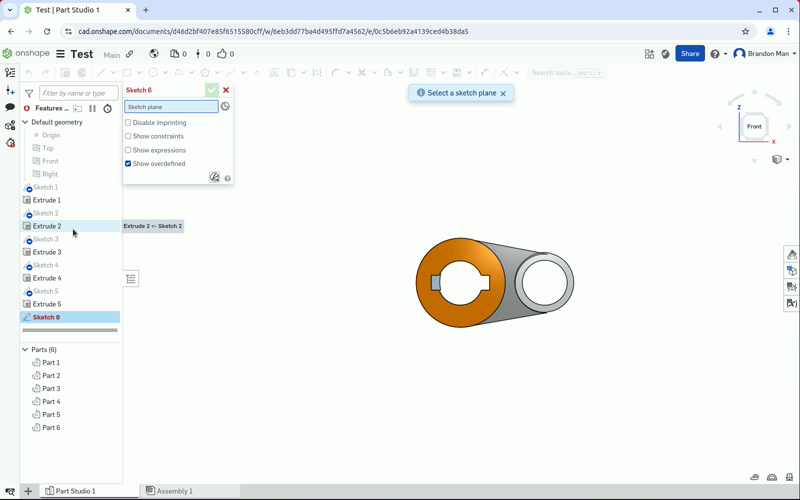
scroll(3)
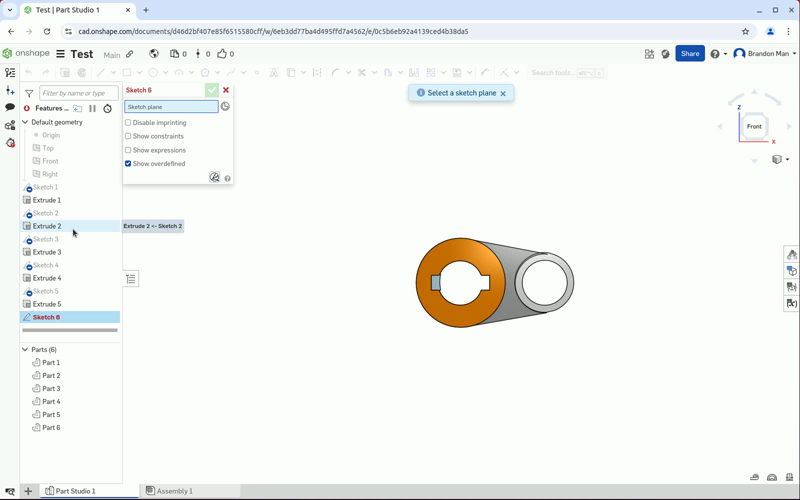
mouse_move(73, 163)
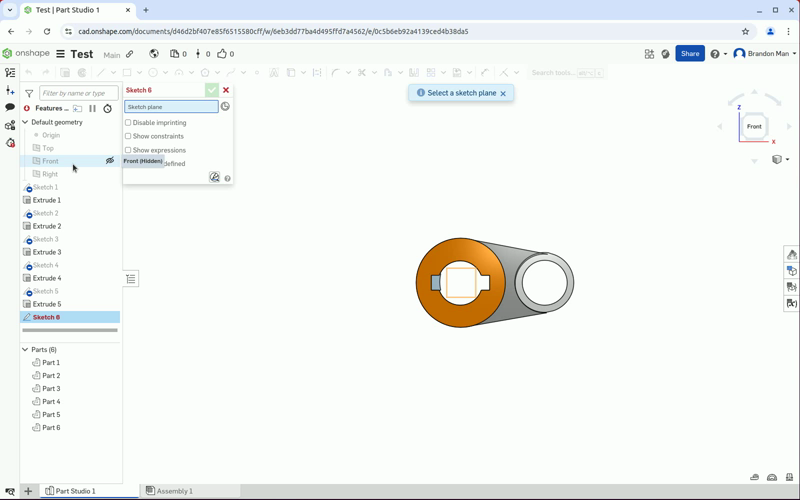
click(73, 163)
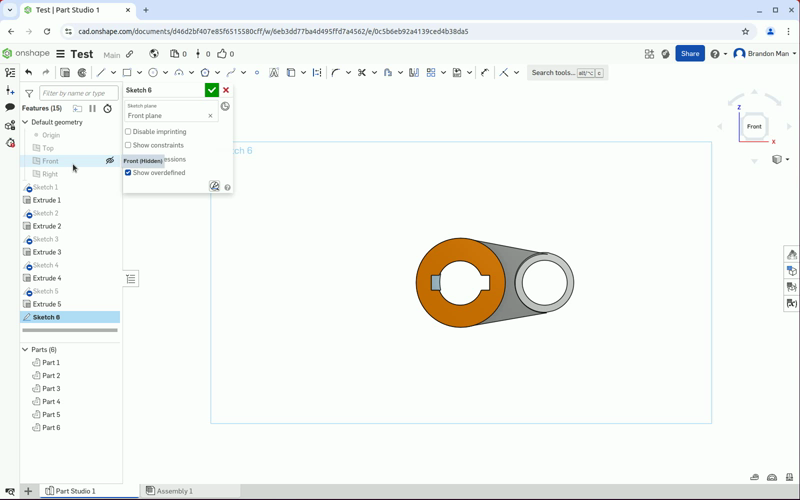
mouse_move(73, 352)
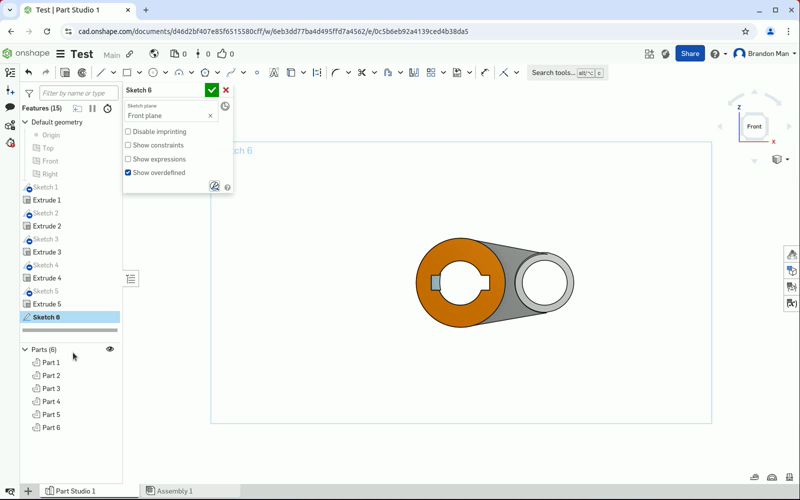
key(y)
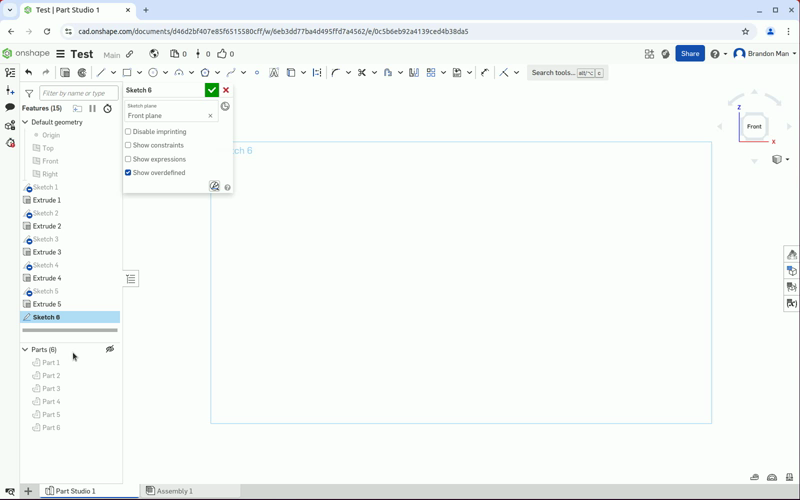
key(l)
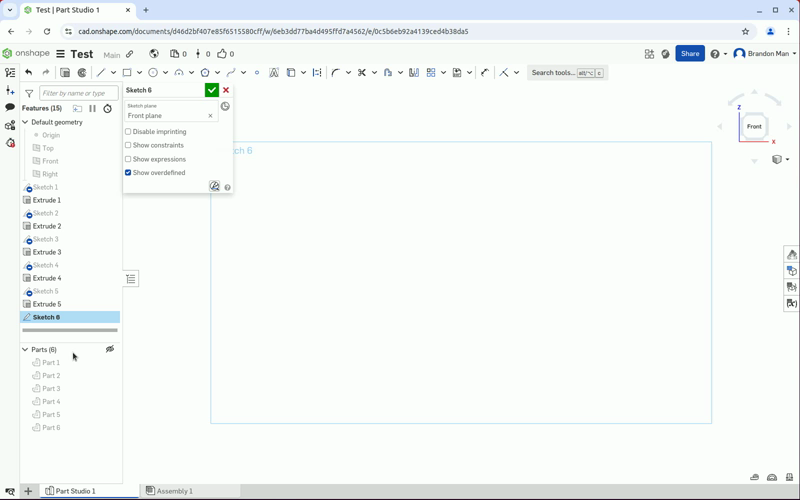
key_down(shift)
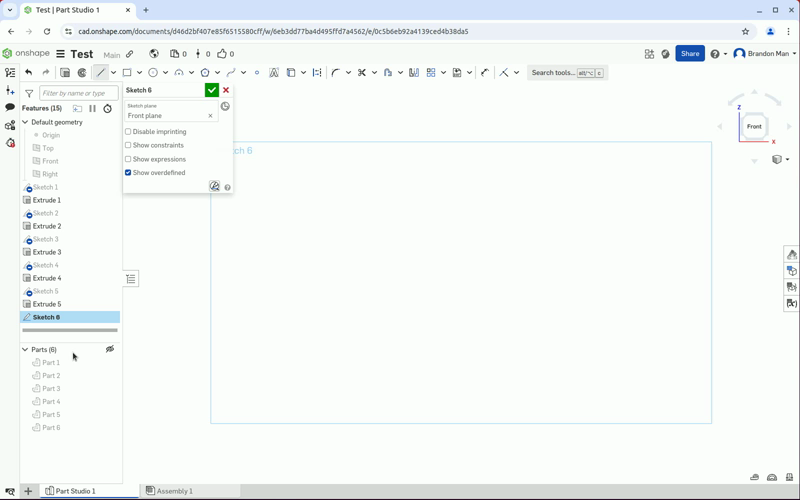
mouse_move(431, 290)
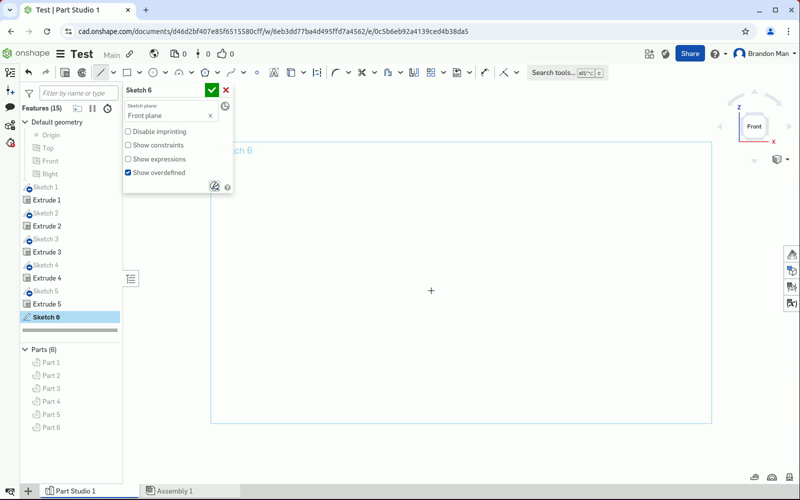
click(431, 290)
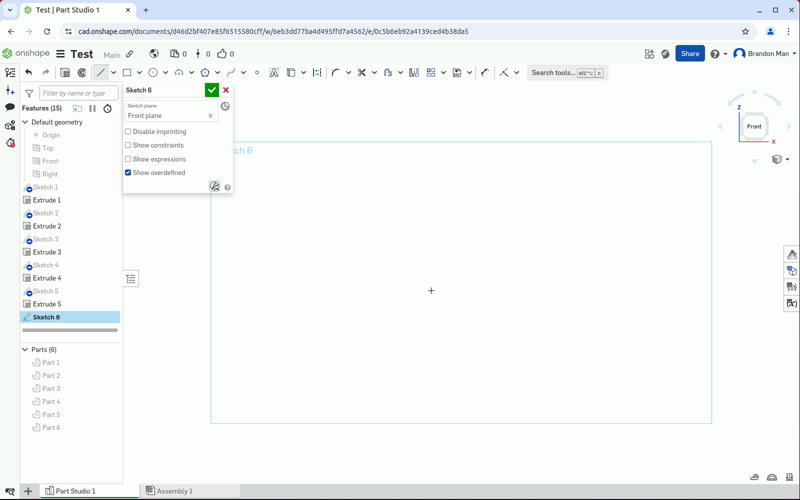
key_up(shift)
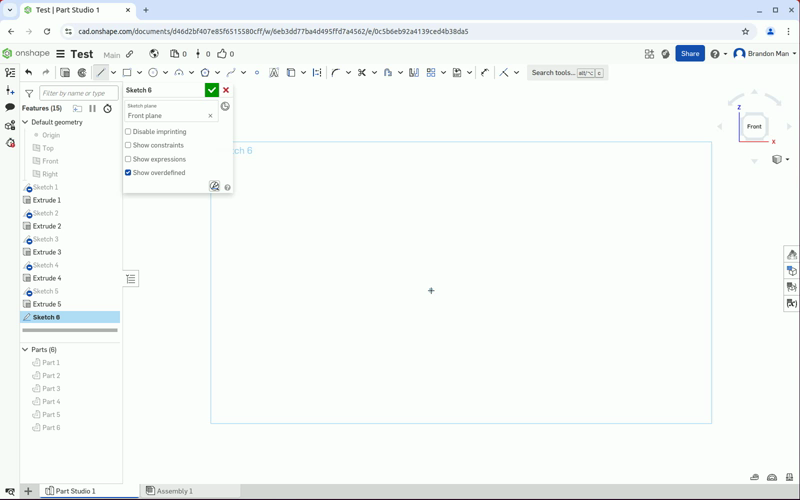
key_down(shift)
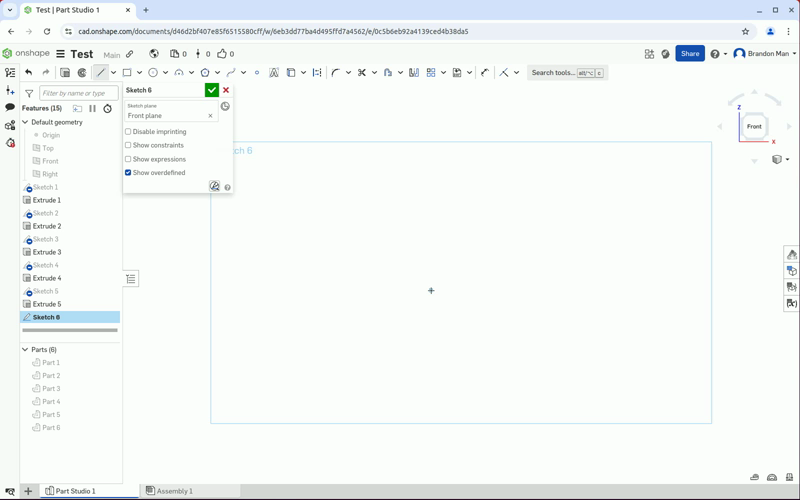
mouse_move(461, 290)
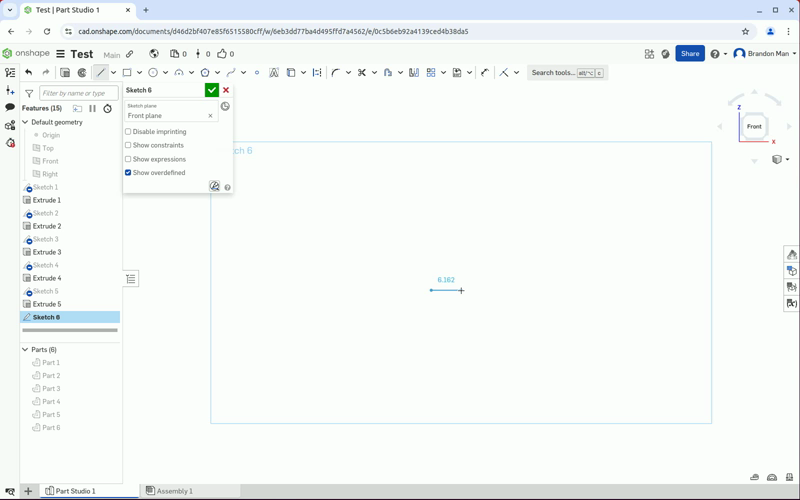
mouse_move(440, 290)
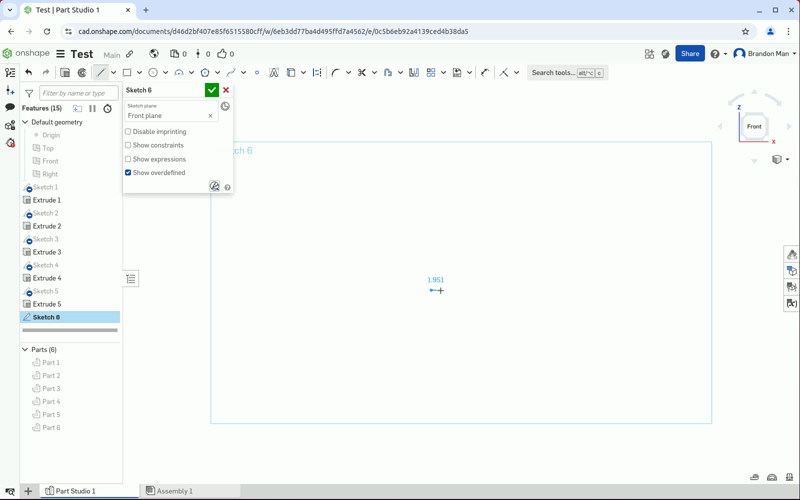
click(440, 290)
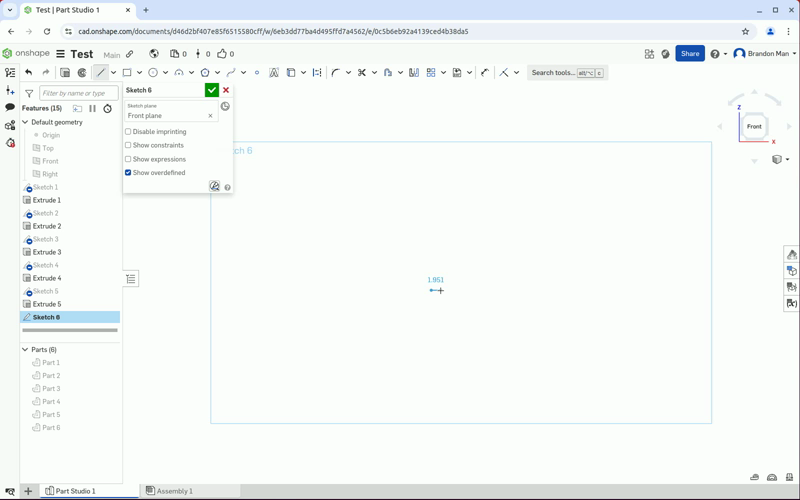
key_up(shift)
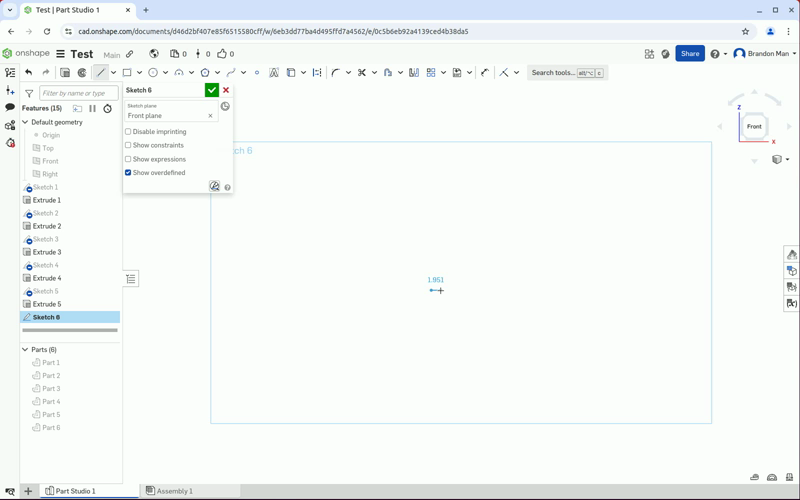
key(esc)
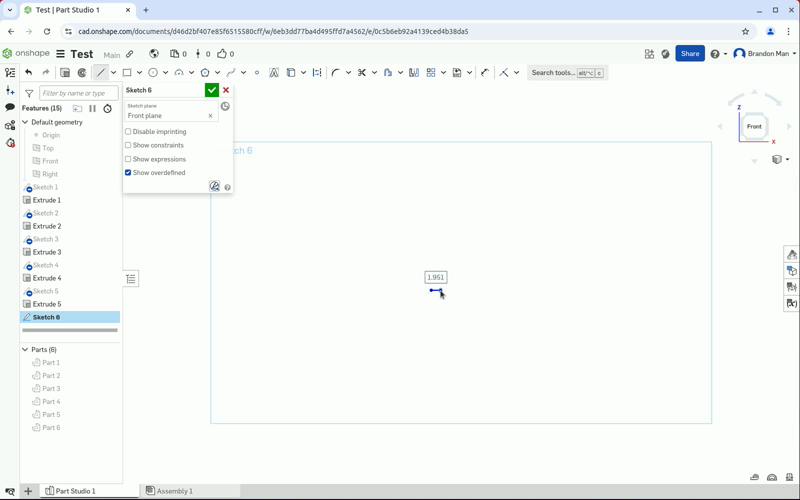
key(a)
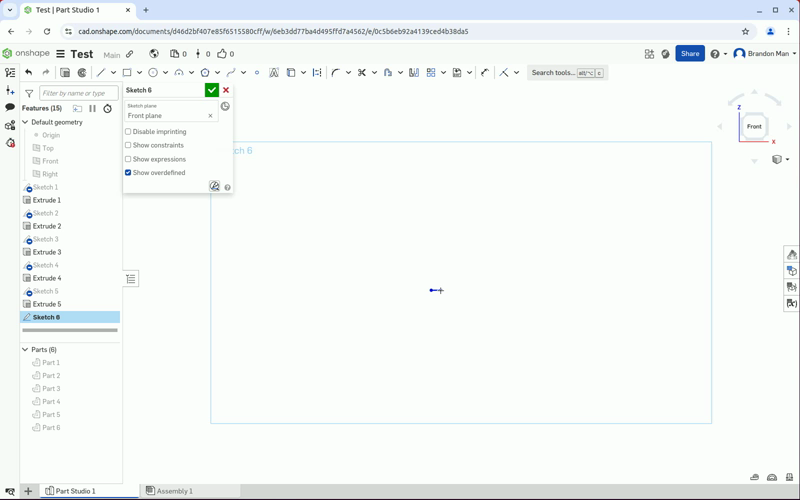
mouse_move(440, 290)
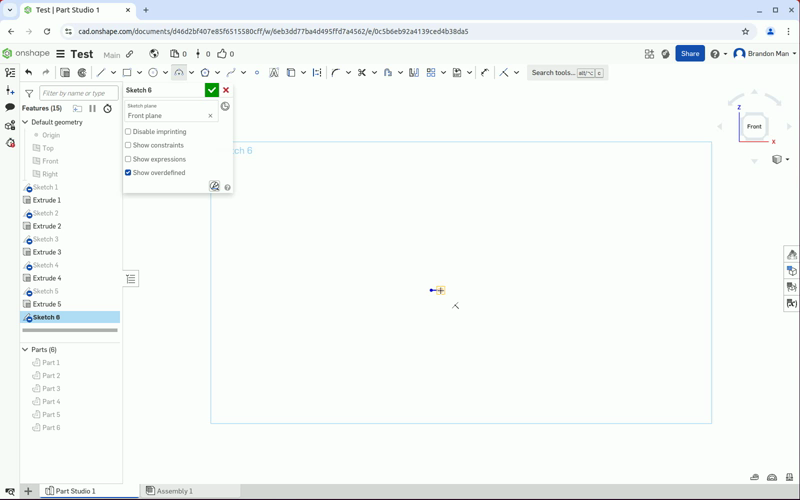
click(440, 290)
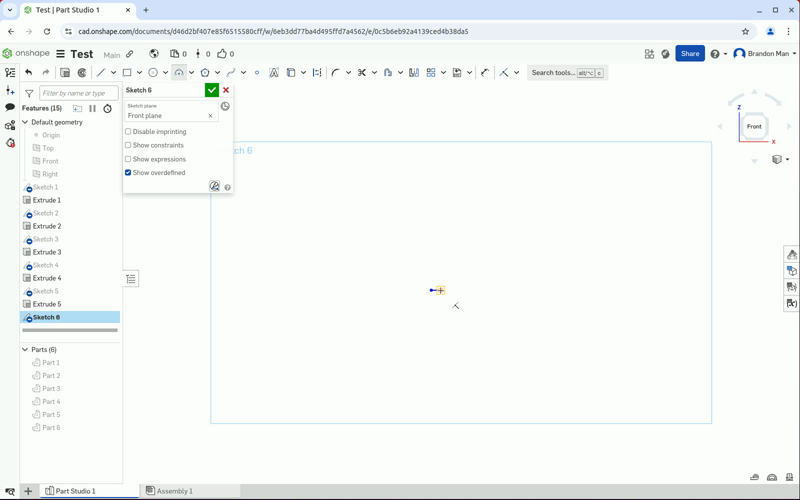
key_down(shift)
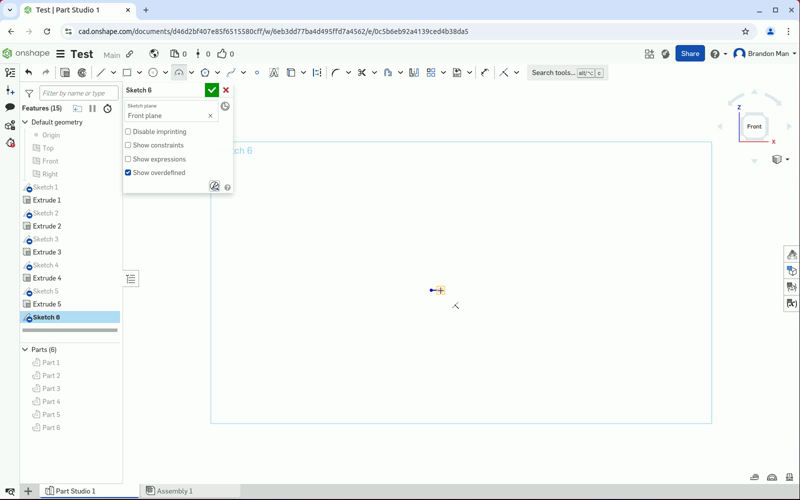
mouse_move(440, 273)
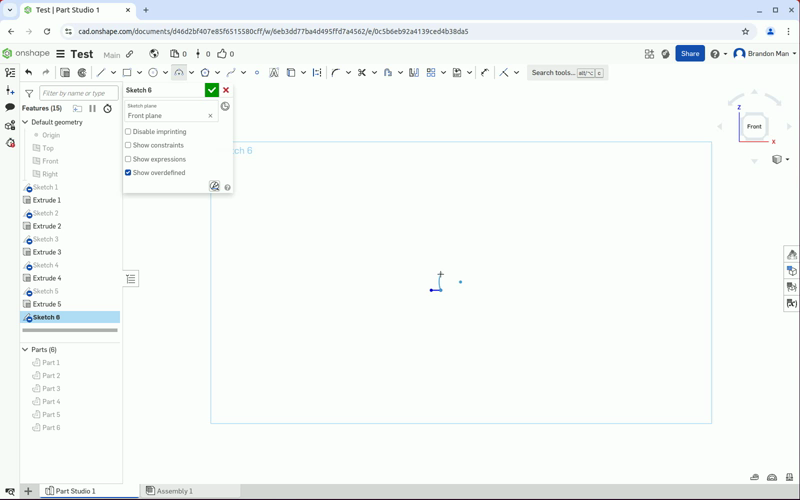
click(440, 273)
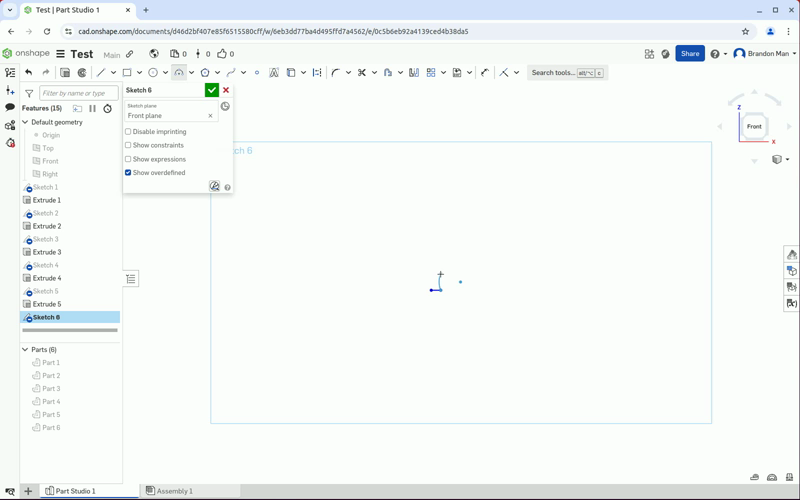
mouse_move(439, 281)
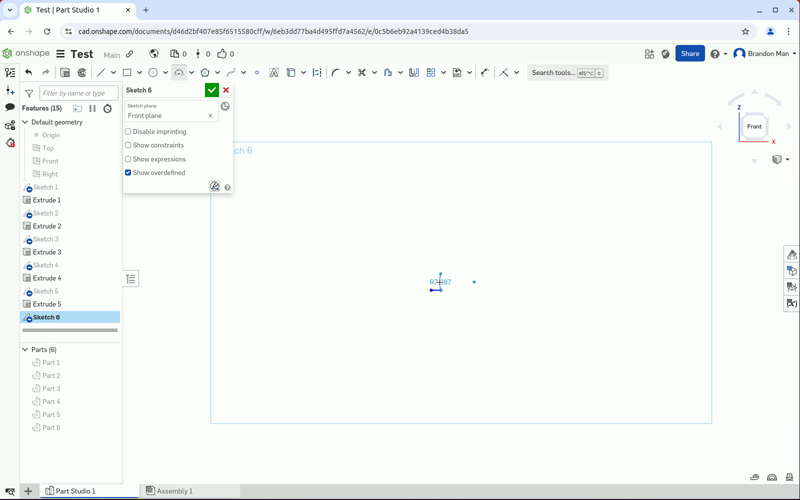
click(439, 281)
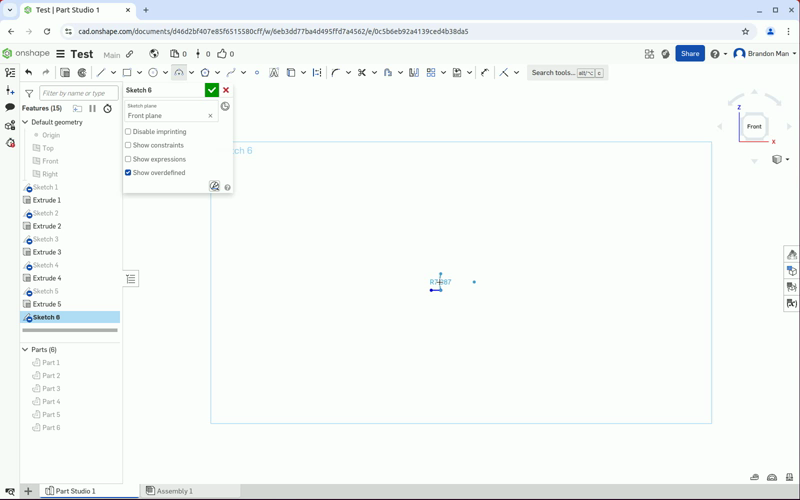
key_up(shift)
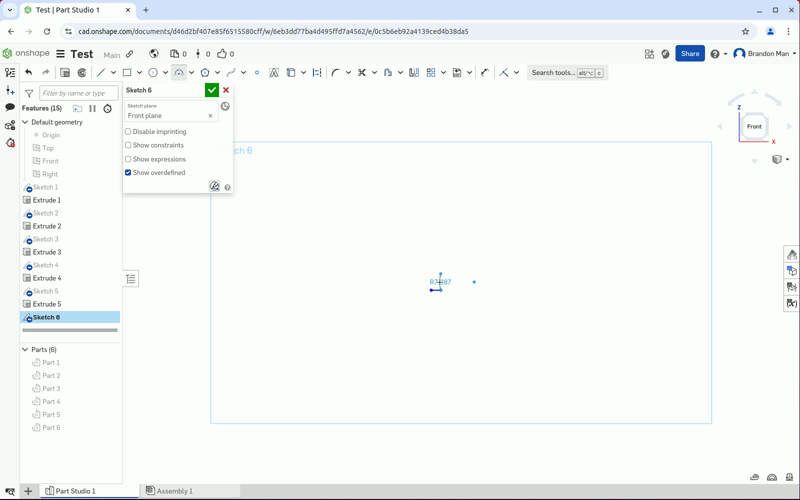
key(esc)
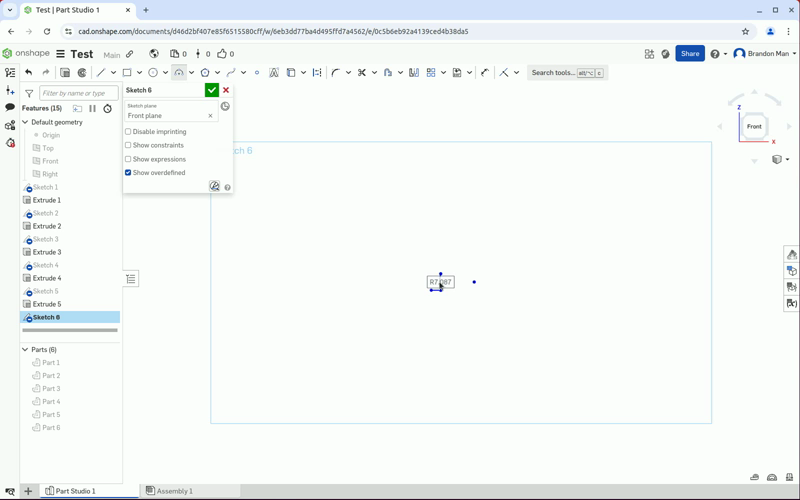
key(l)
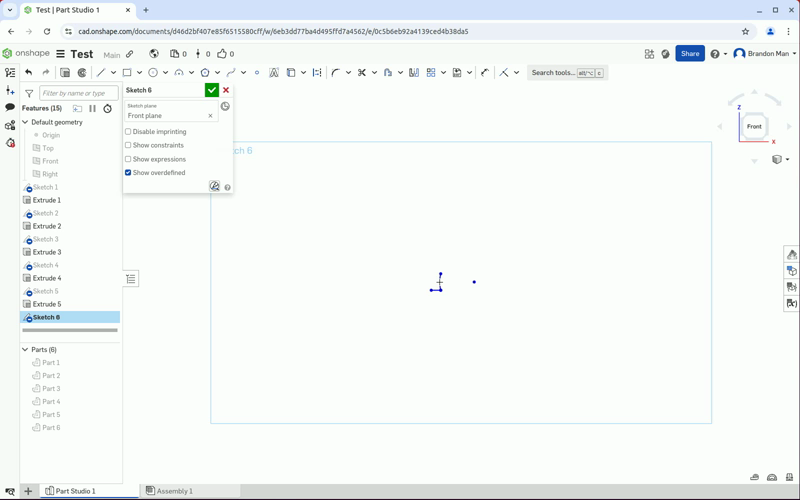
mouse_move(440, 273)
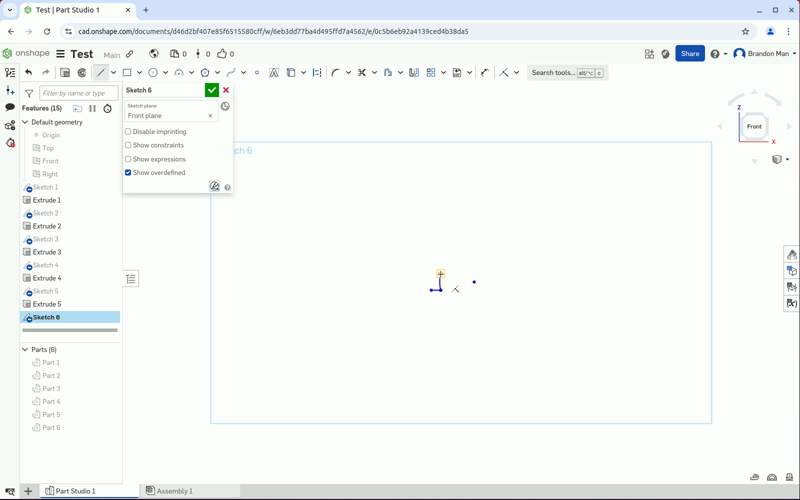
click(440, 273)
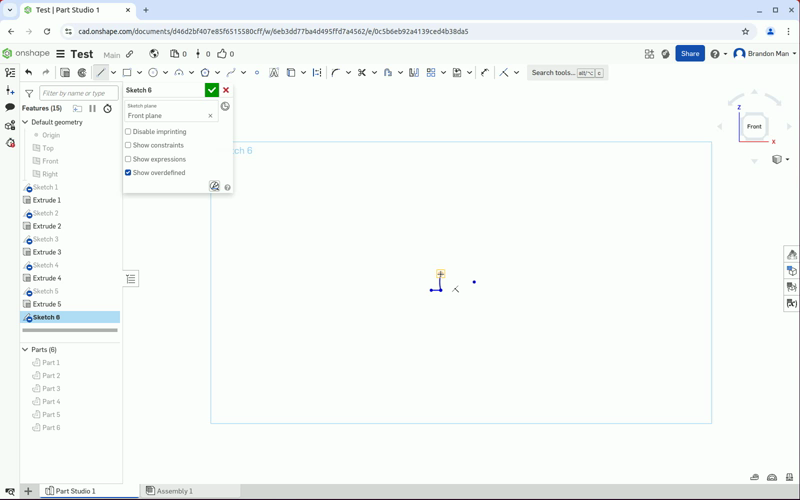
key_down(shift)
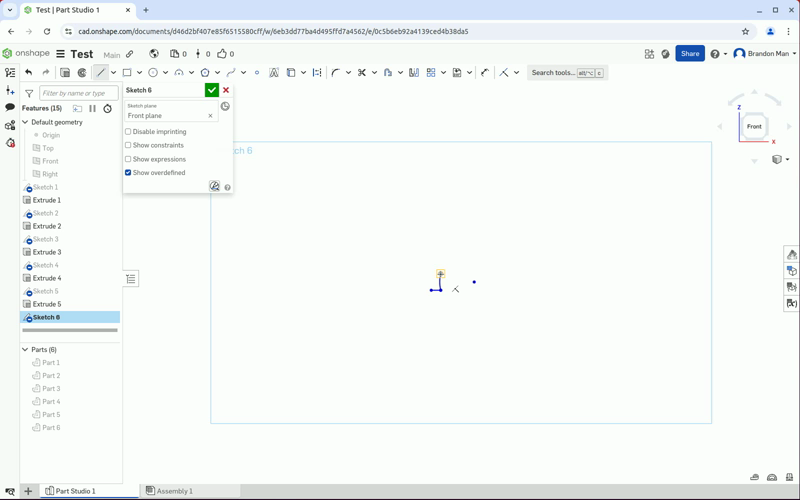
mouse_move(470, 273)
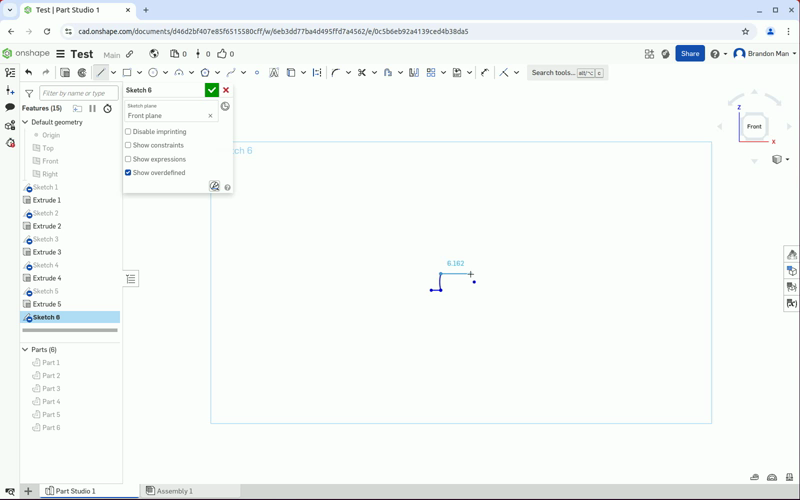
mouse_move(431, 273)
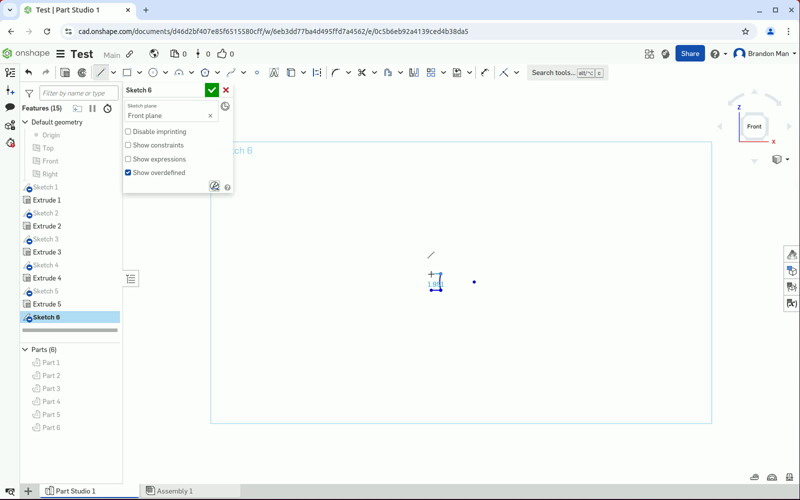
click(431, 273)
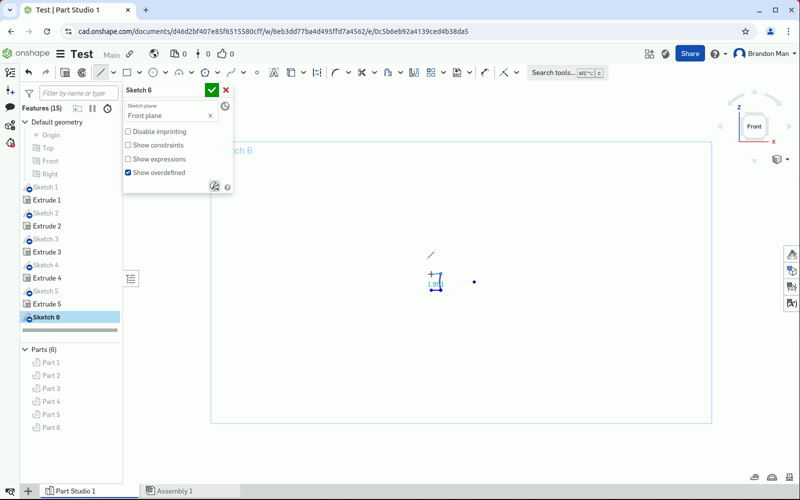
key_up(shift)
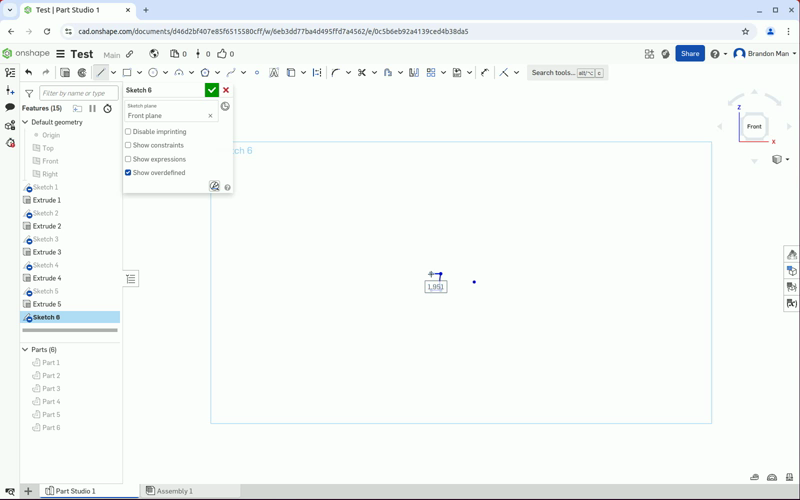
mouse_move(461, 273)
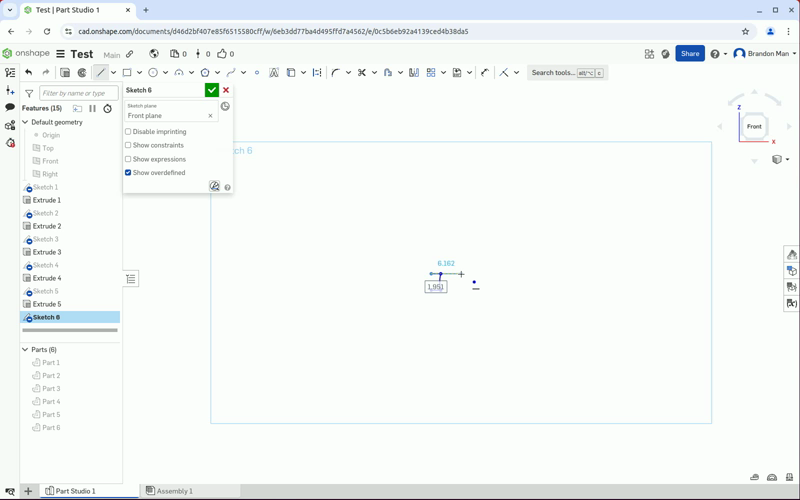
key_down(shift)
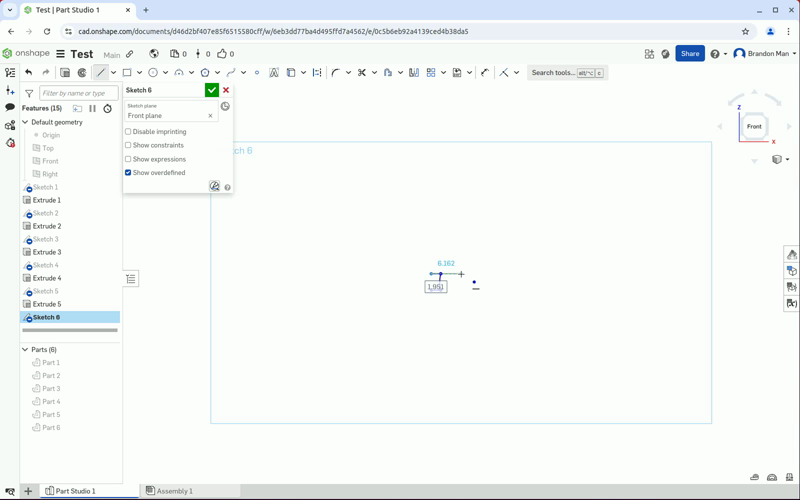
mouse_move(431, 290)
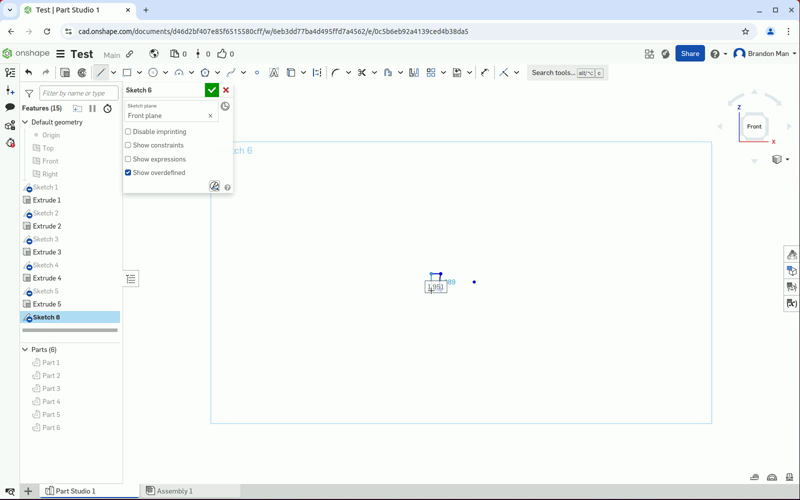
key_up(shift)
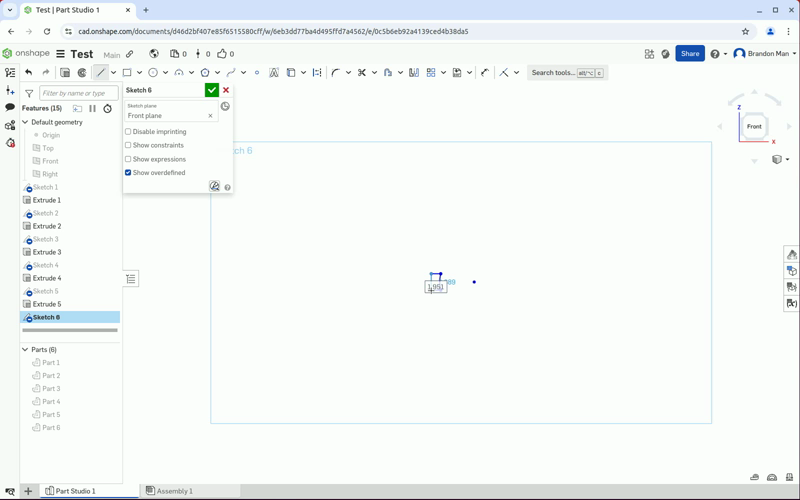
click(431, 290)
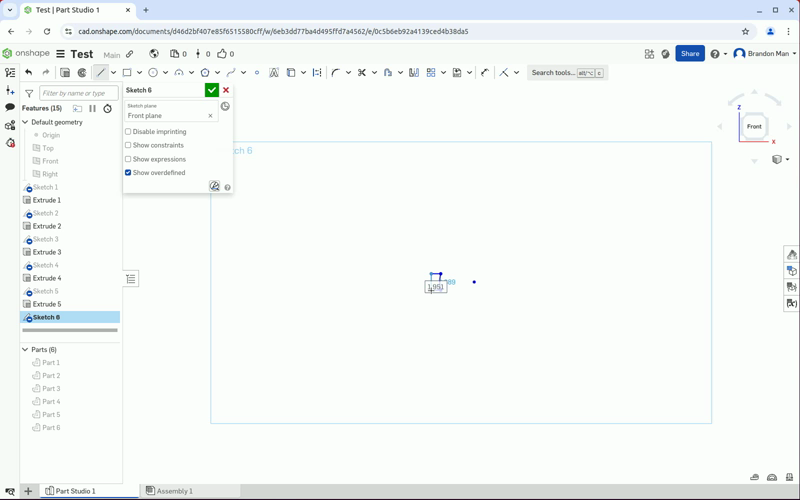
key(esc)
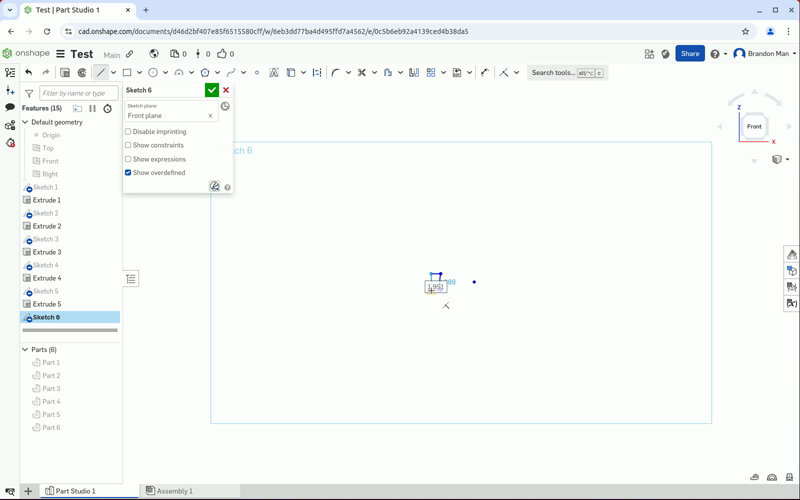
mouse_move(438, 281)
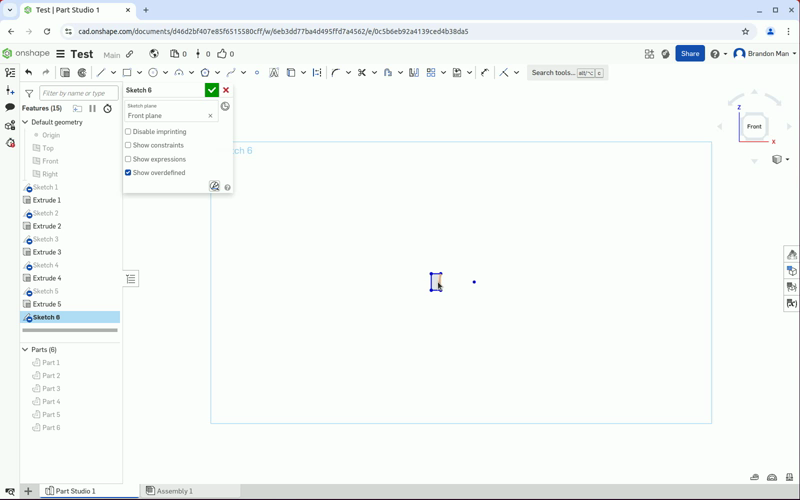
scroll(6)
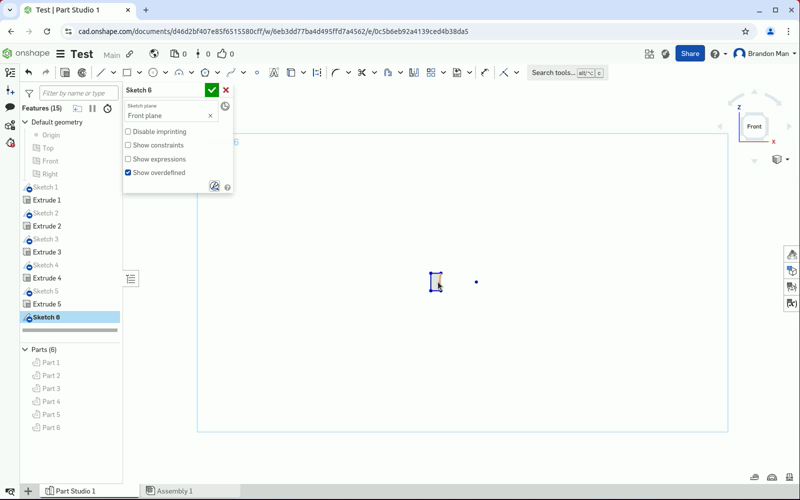
scroll(6)
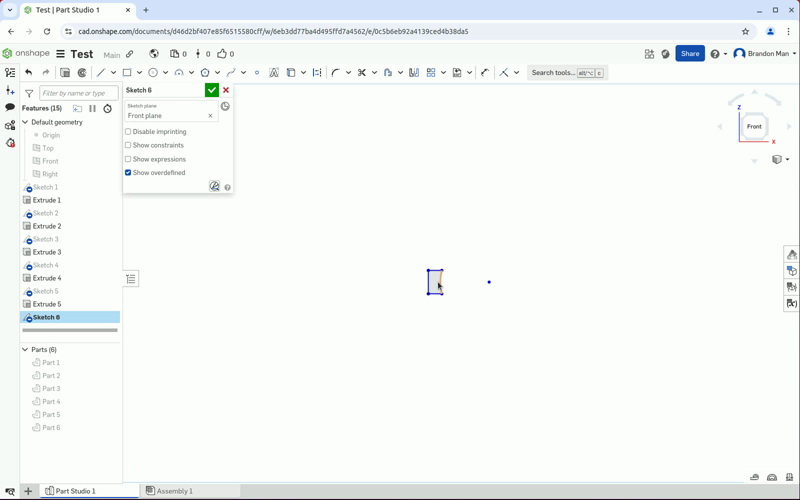
scroll(6)
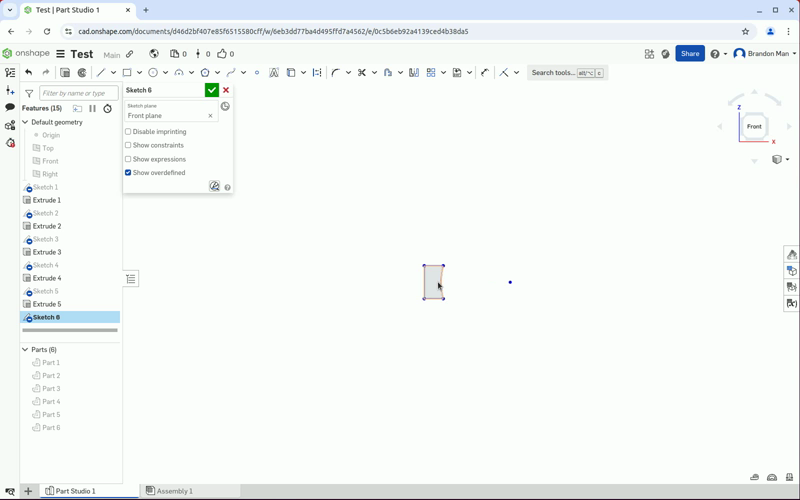
scroll(6)
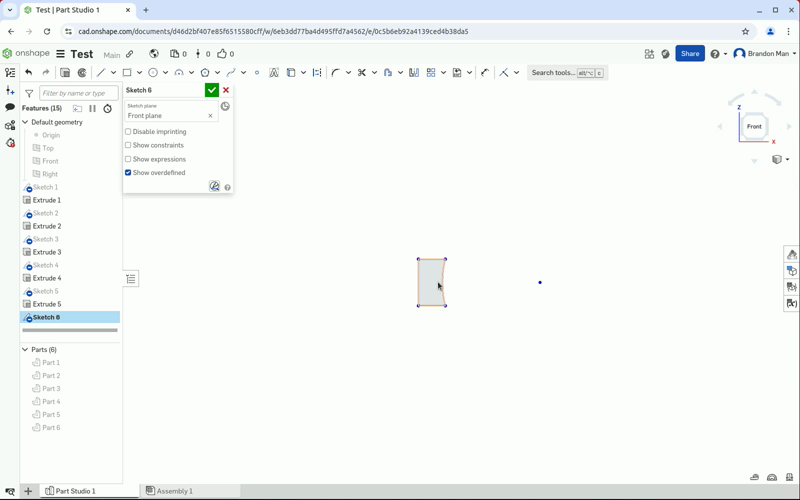
scroll(6)
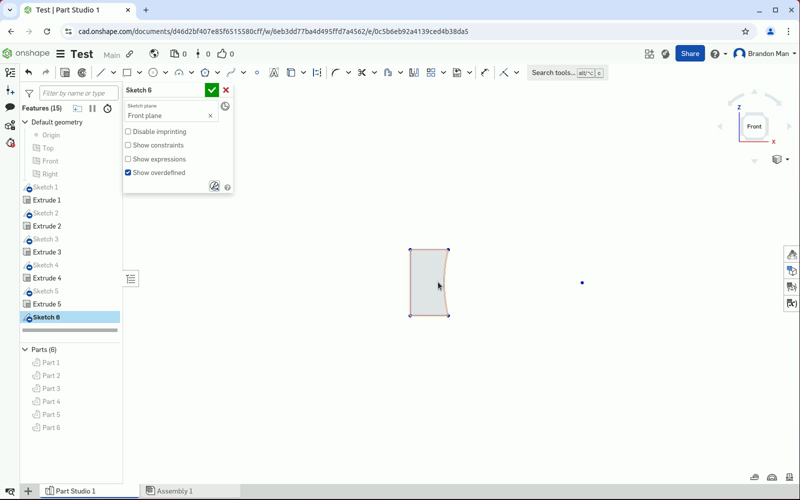
scroll(6)
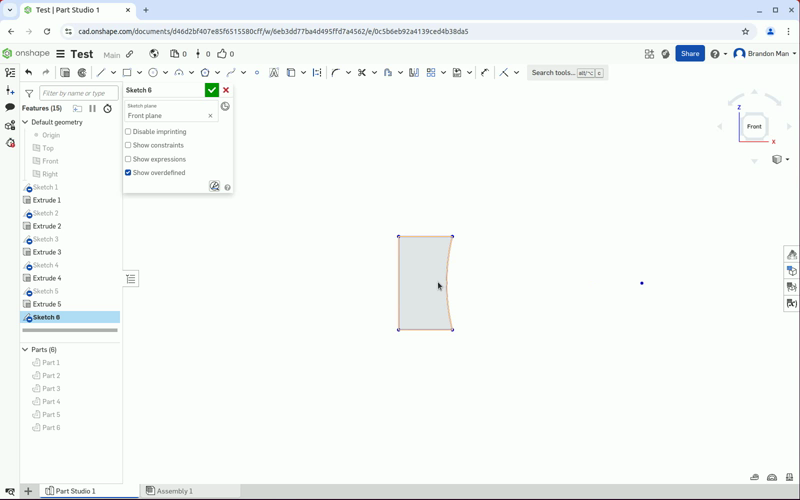
scroll(6)
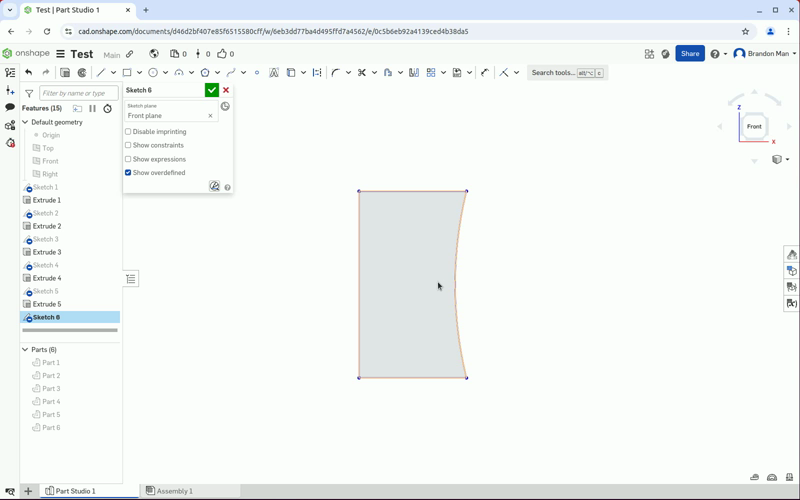
click(438, 281)
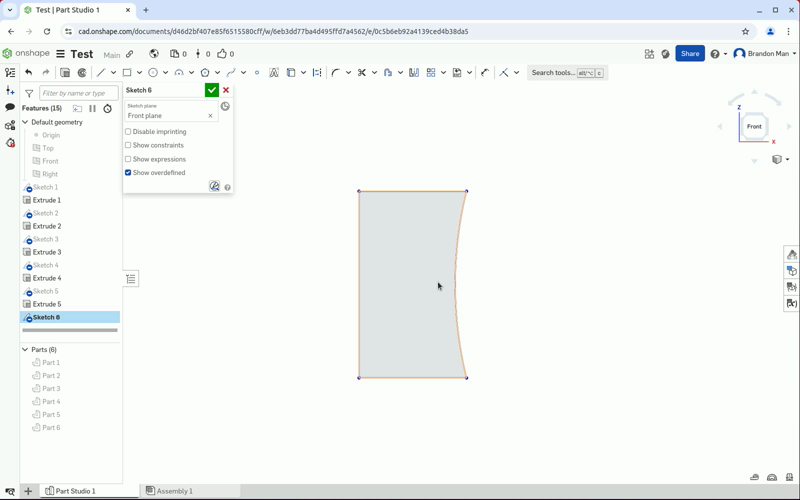
scroll(-6)
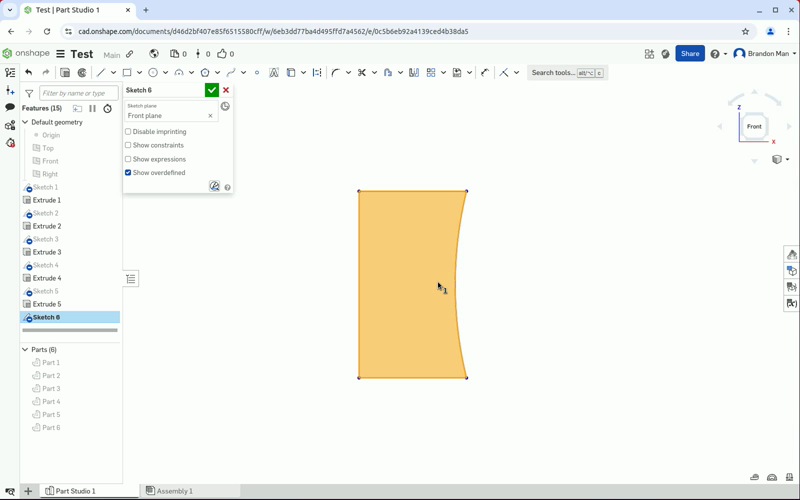
scroll(-6)
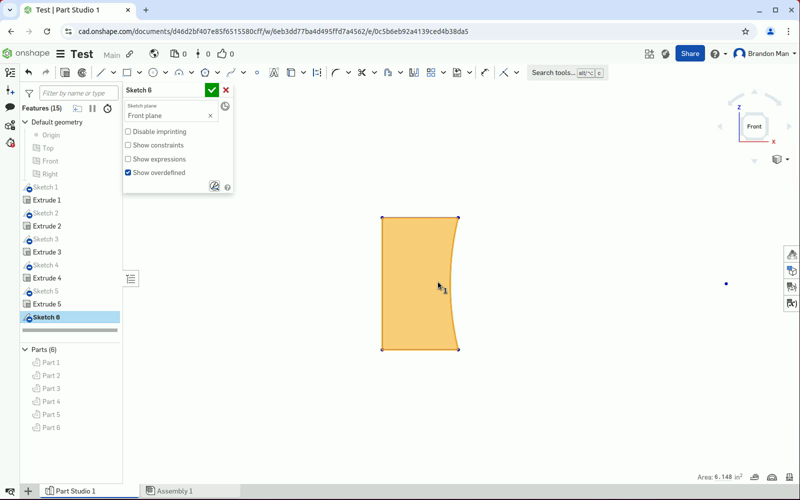
scroll(-6)
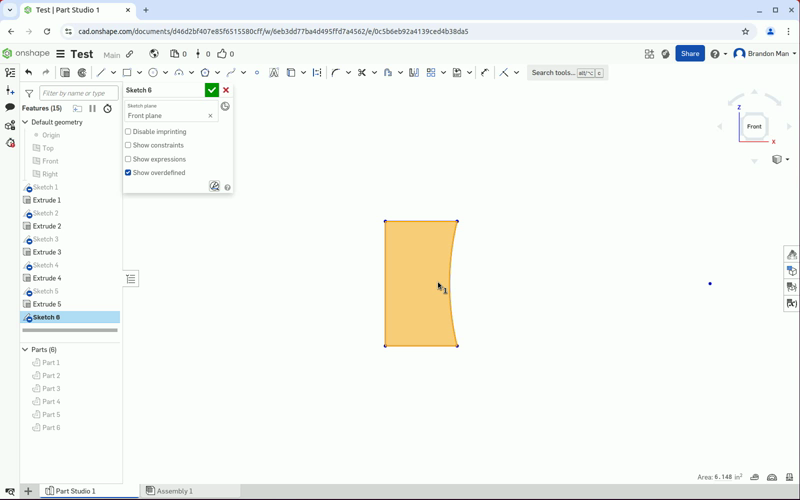
scroll(-6)
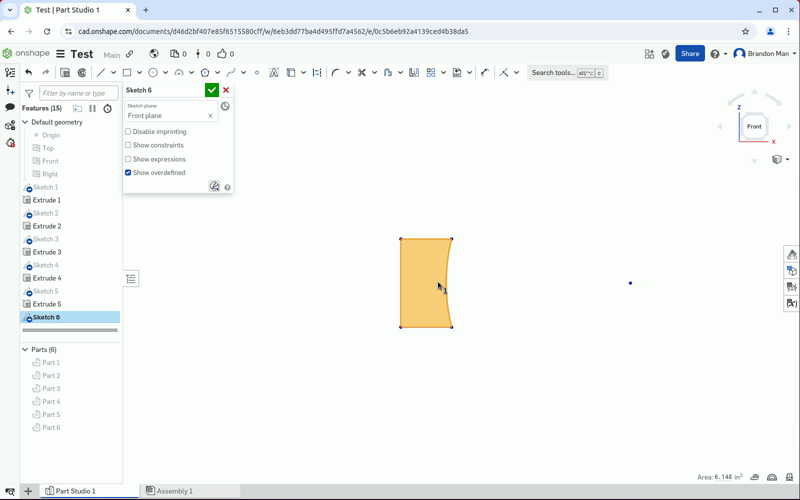
scroll(-6)
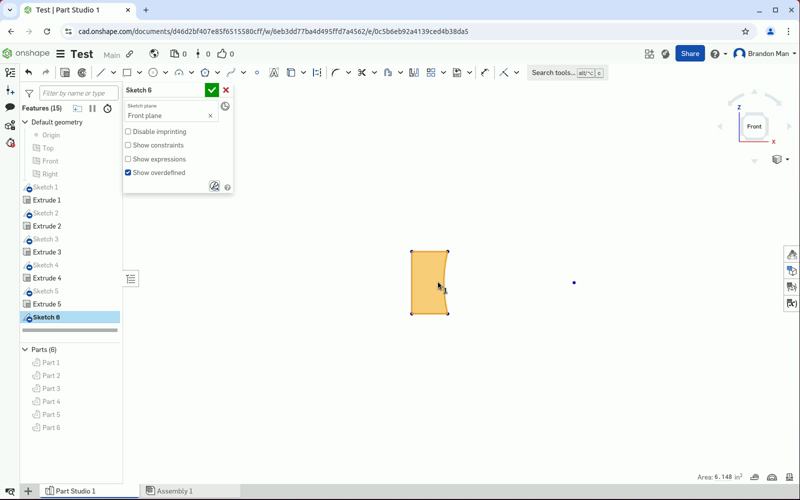
scroll(-6)
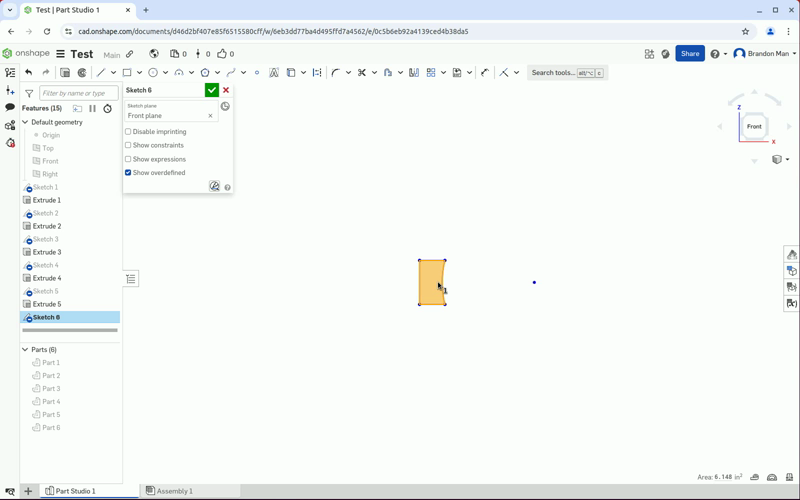
scroll(-6)
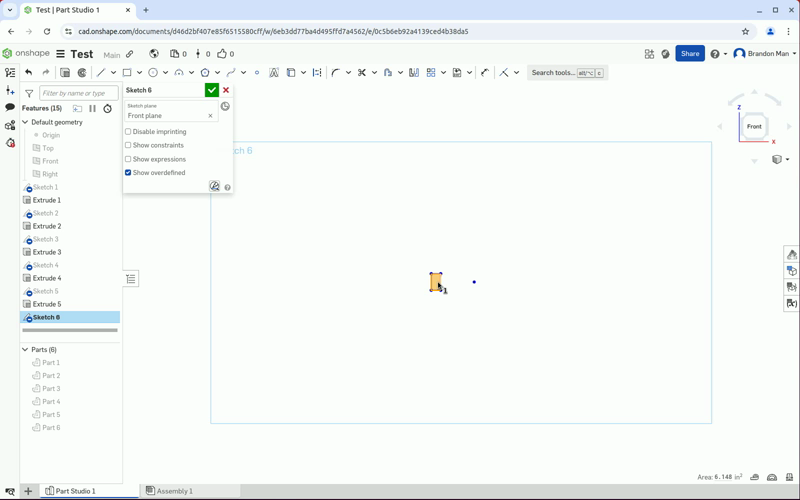
mouse_move(73, 352)
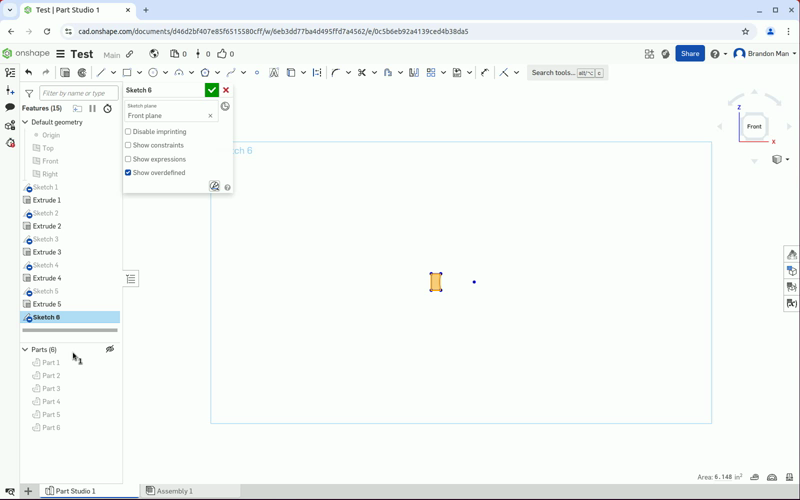
key(shift+y)
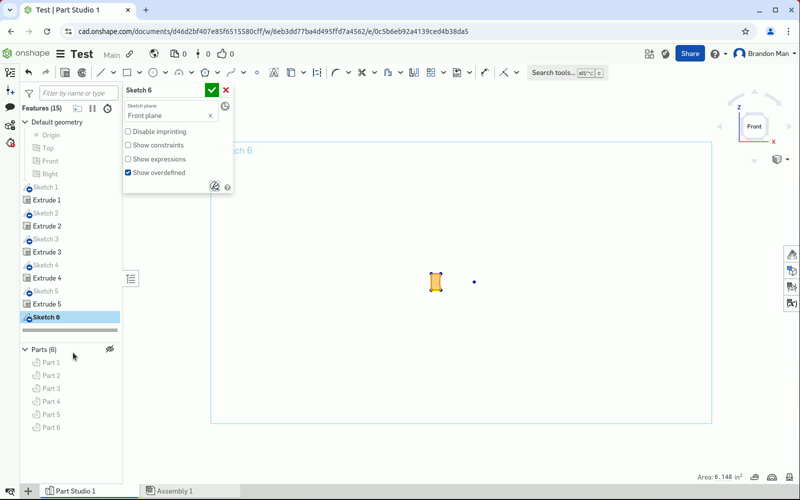
key(shift+e)
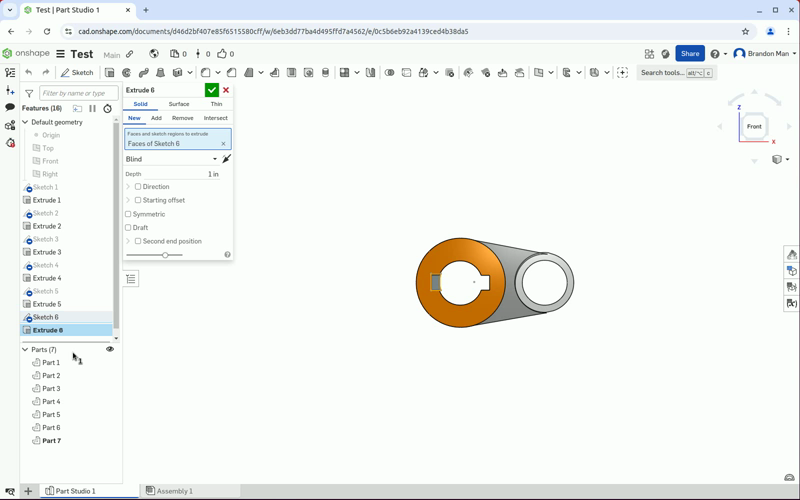
mouse_move(143, 106)
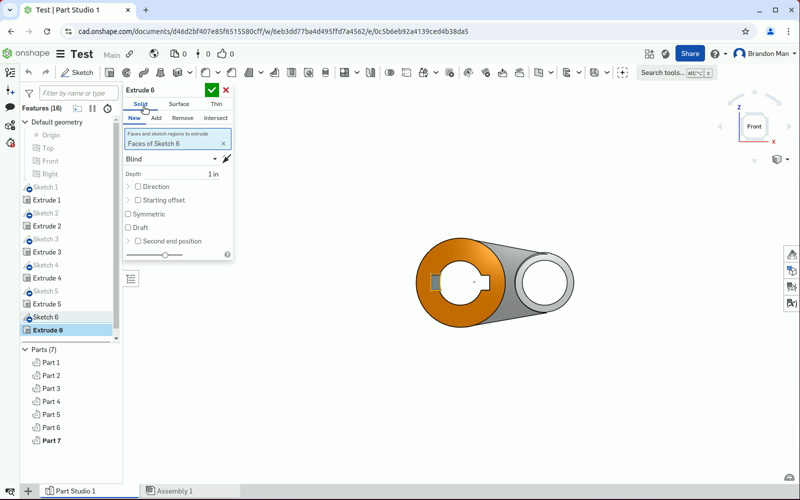
click(143, 106)
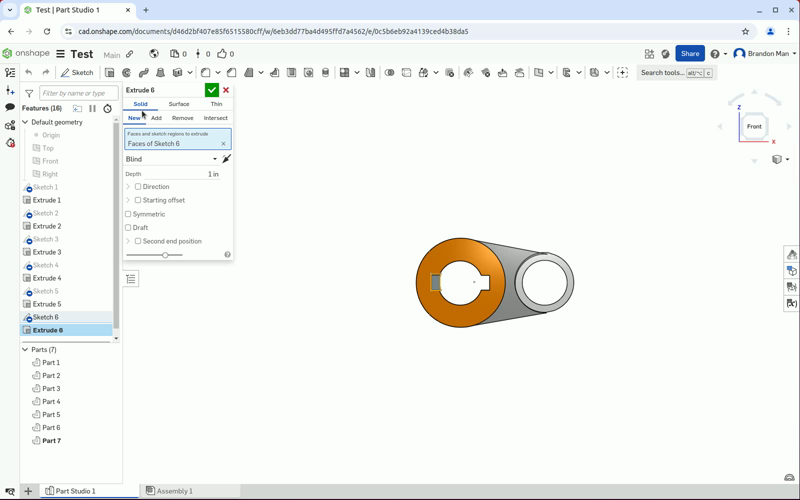
mouse_move(137, 120)
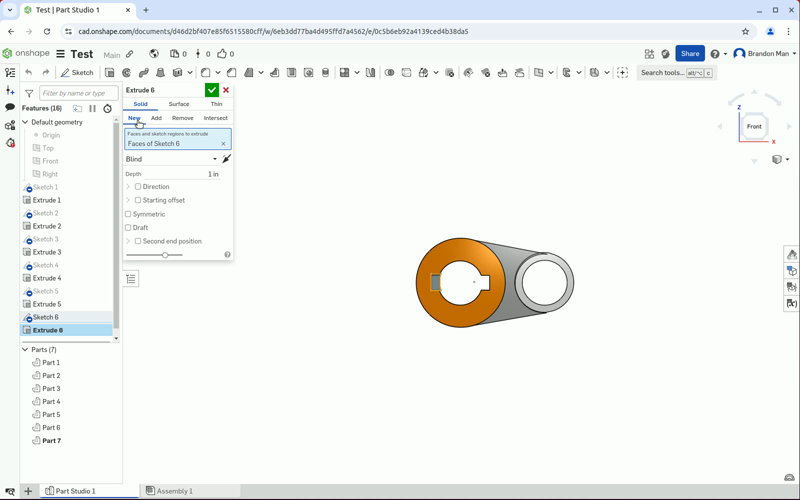
click(137, 120)
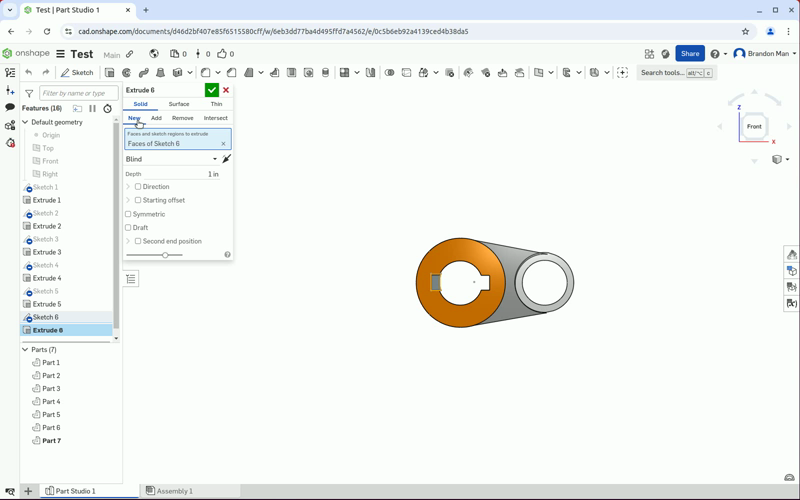
key(tab, 4)
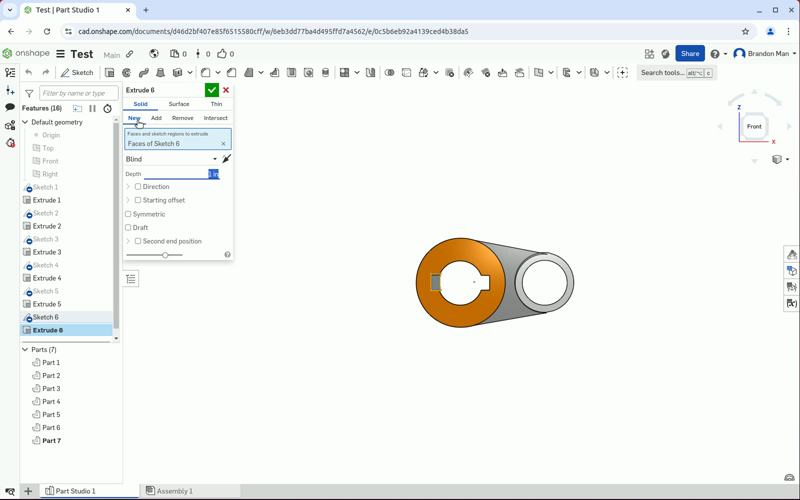
text(16.128)
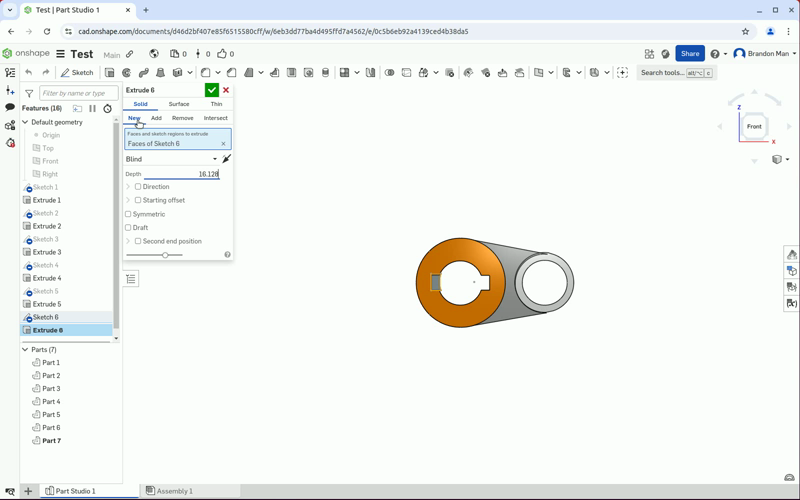
key(enter)
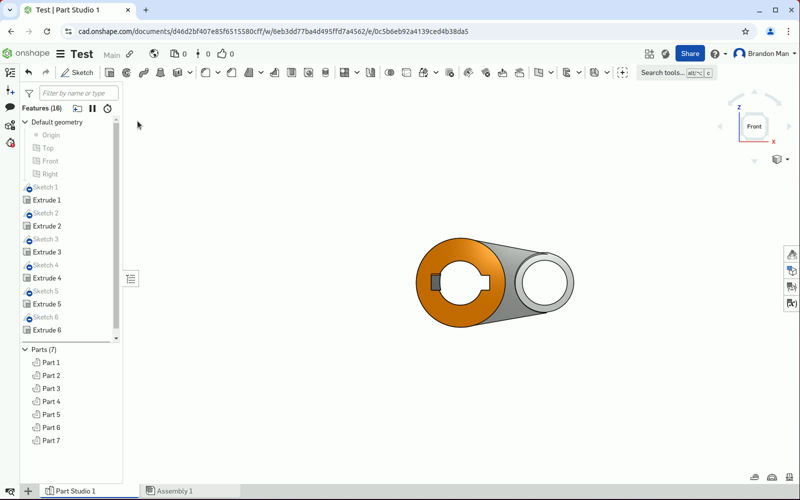
key(shift+h)
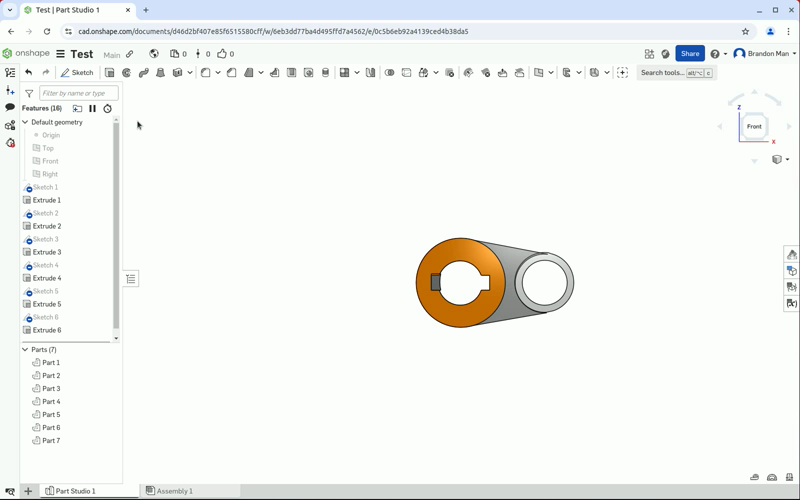
key(shift+h)
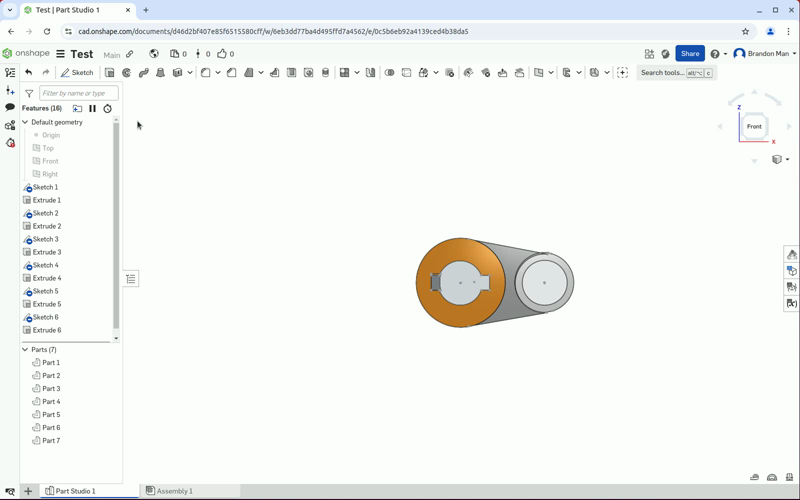
key(shift+7)
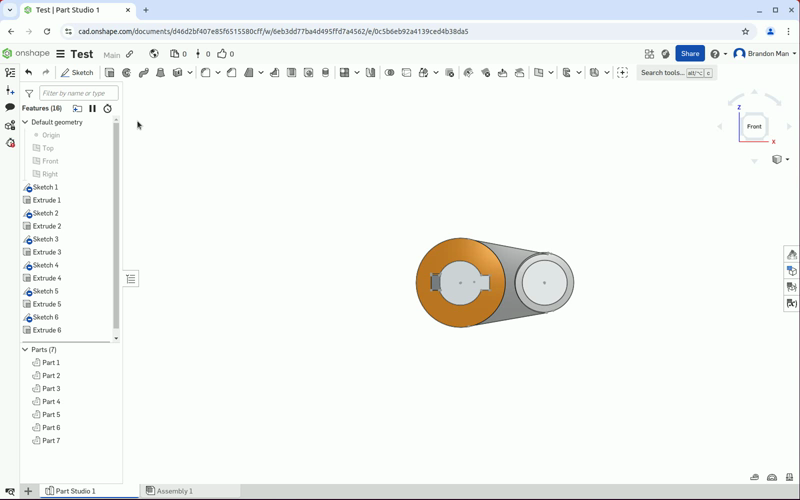
key(left, 2)
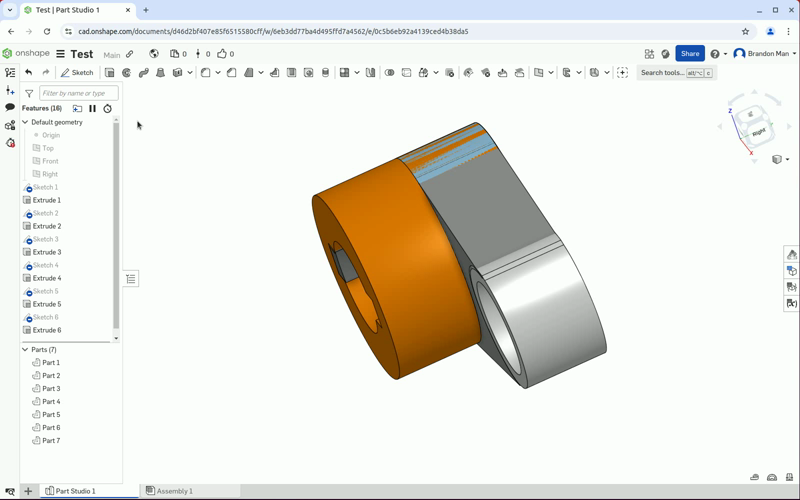
key(down, 2)
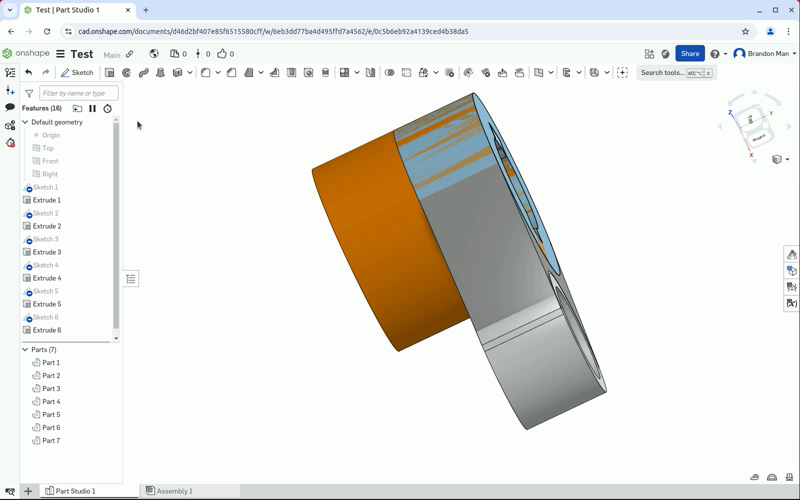
key(up, 2)
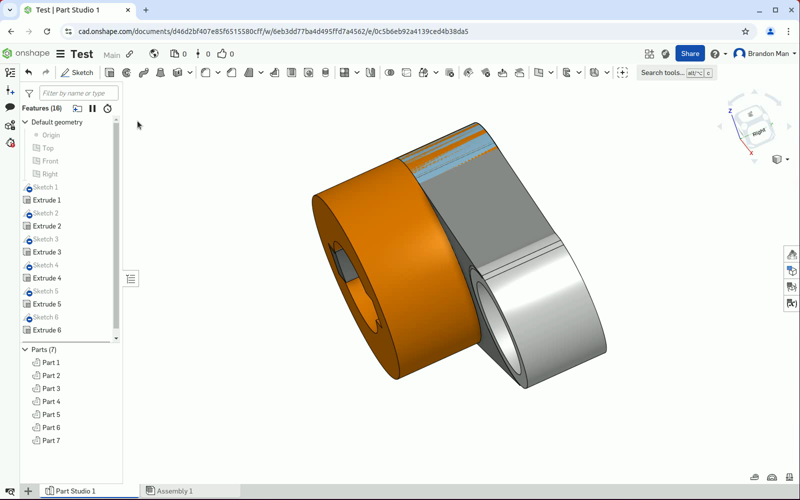
key(right, 2)
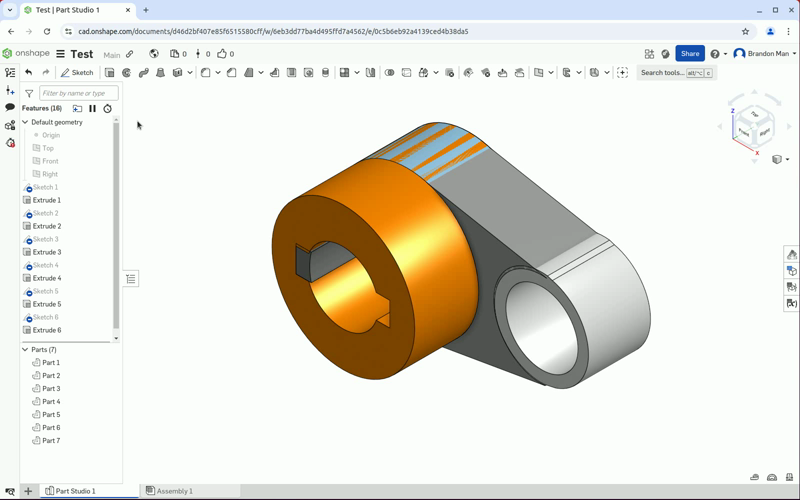
mouse_move(69, 189)
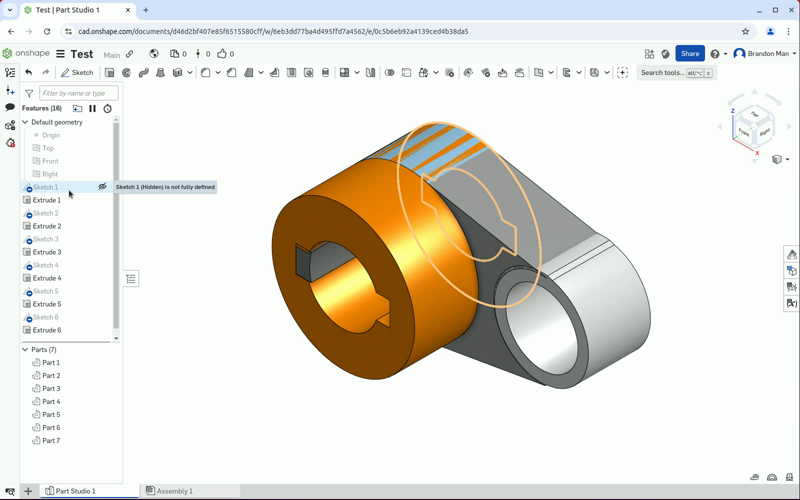
click(69, 189)